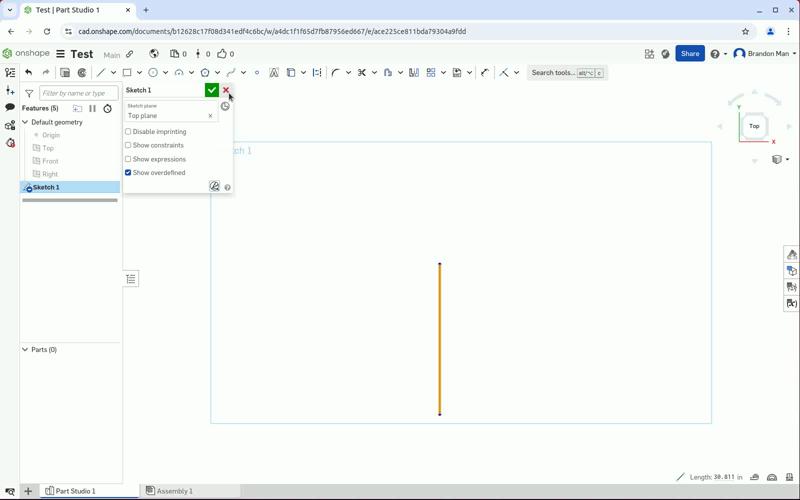
key(shift+h)
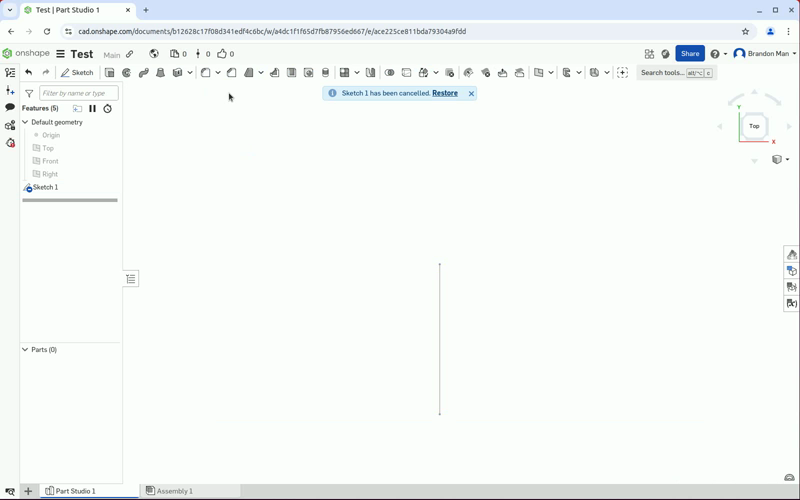
key(shift+s)
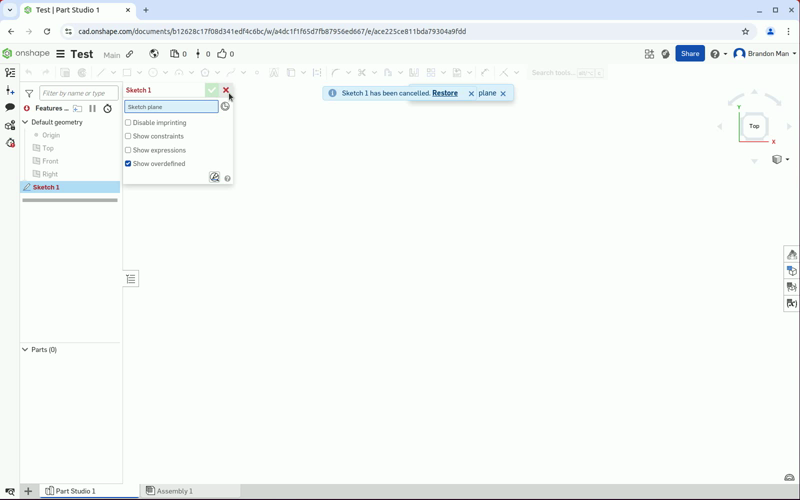
mouse_move(73, 150)
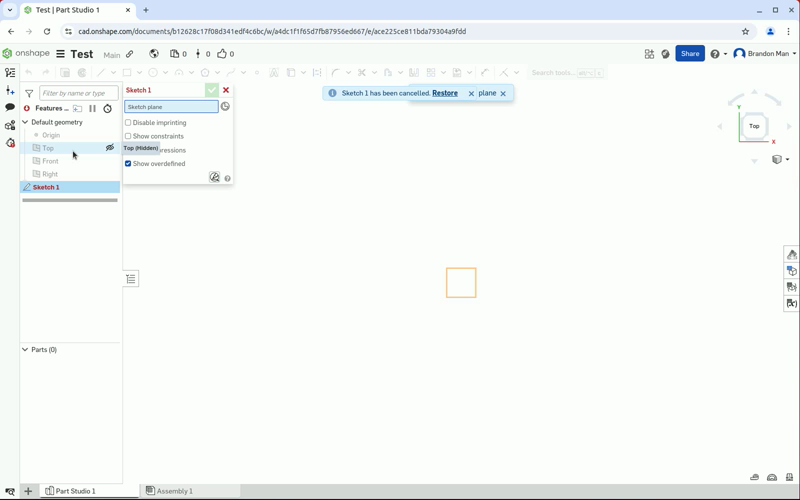
click(73, 150)
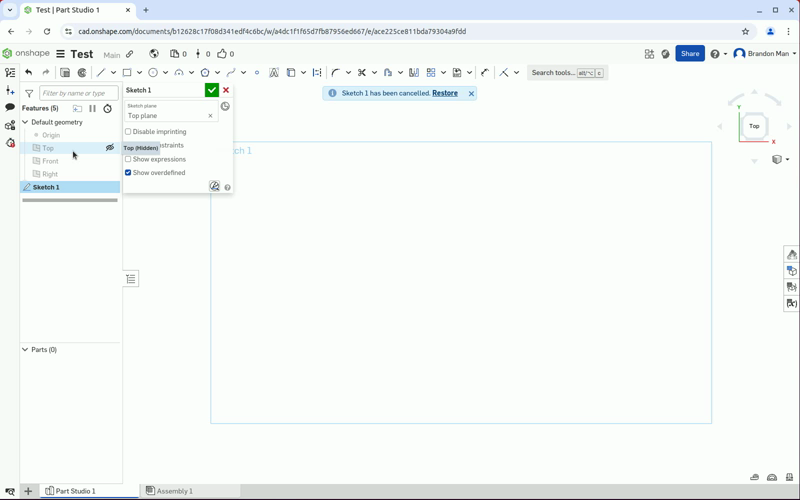
mouse_move(73, 352)
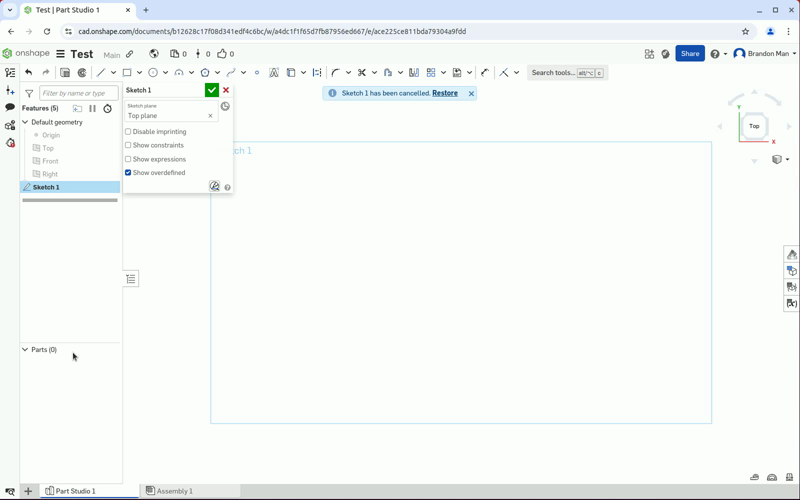
key(y)
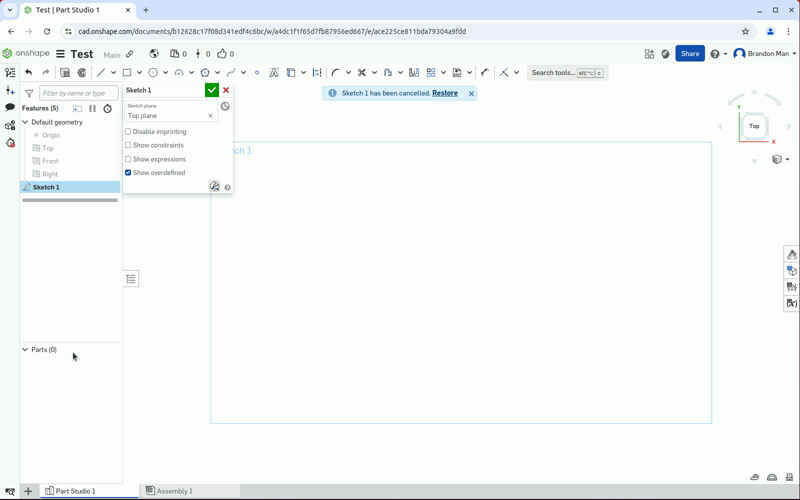
key(a)
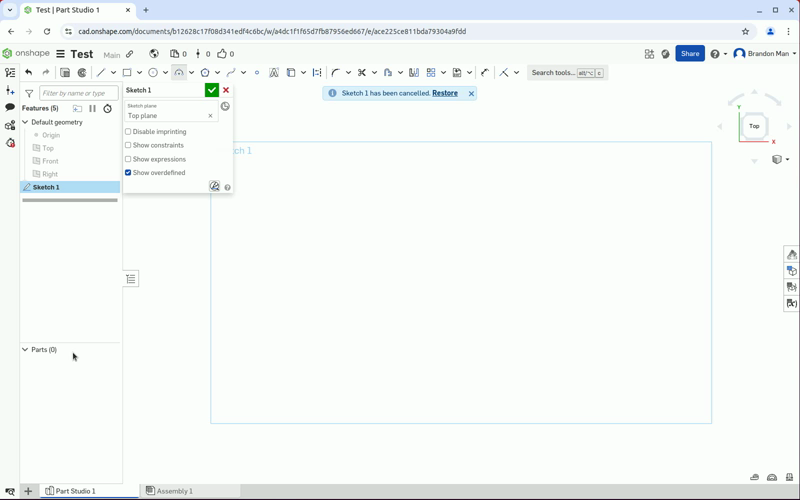
key_down(shift)
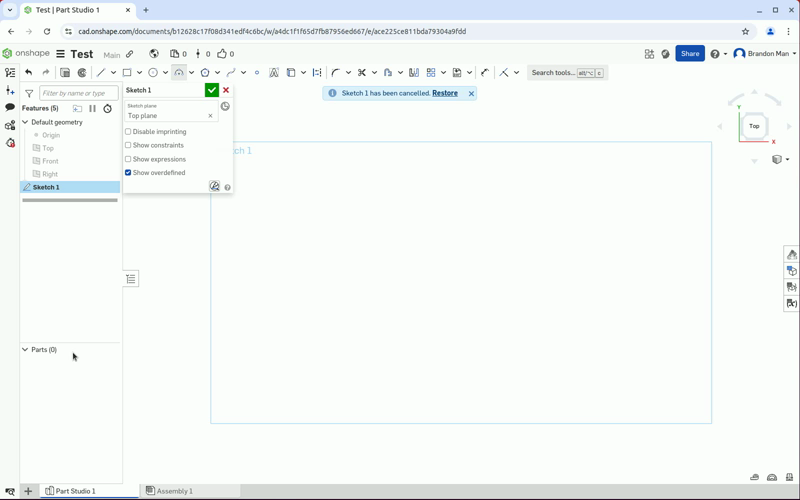
mouse_move(538, 184)
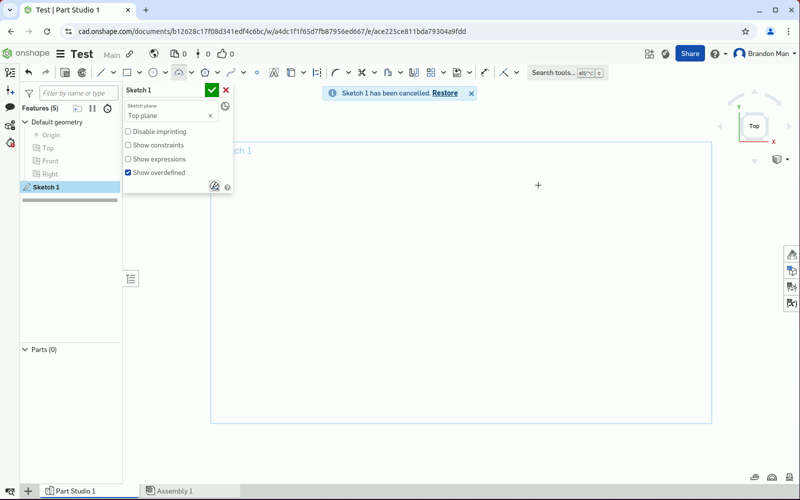
click(538, 184)
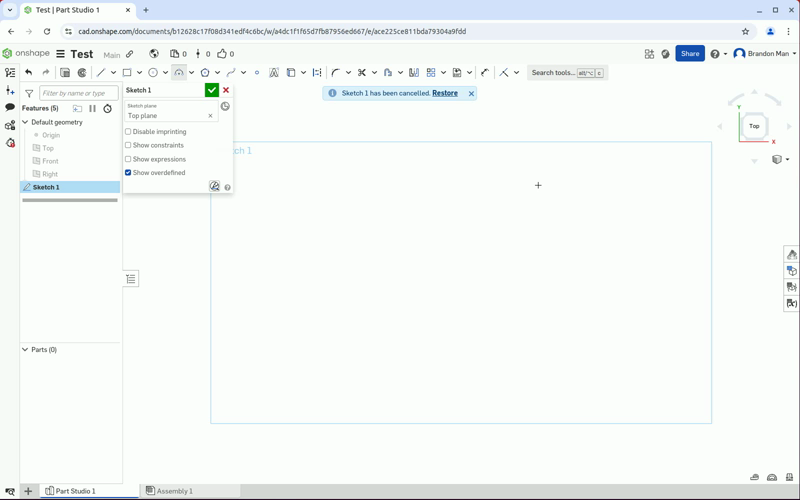
key_up(shift)
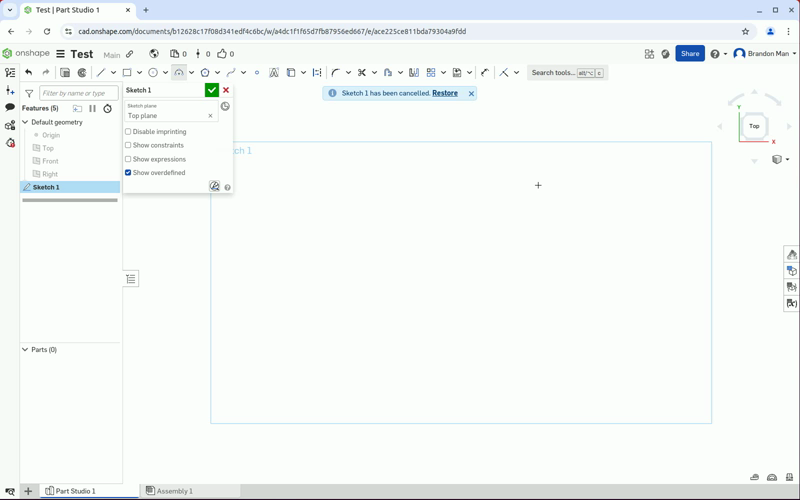
key_down(shift)
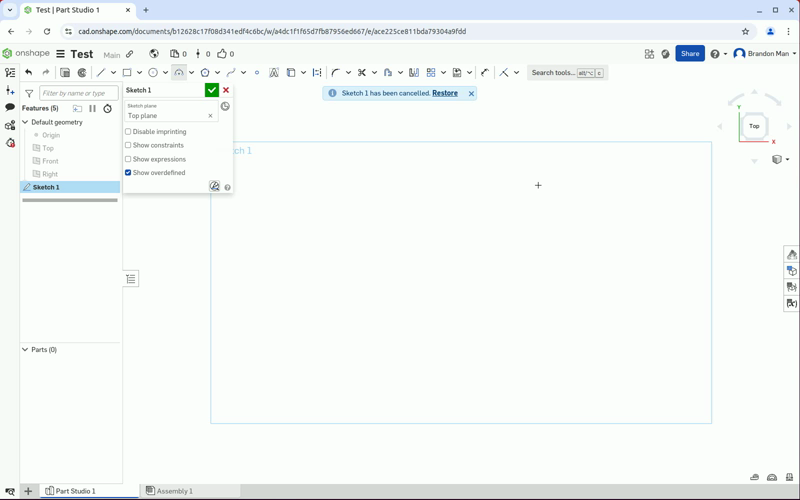
mouse_move(542, 188)
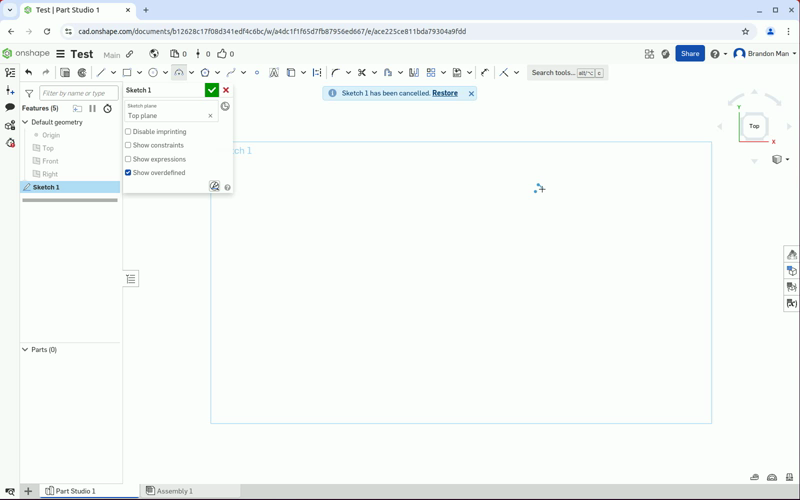
scroll(6)
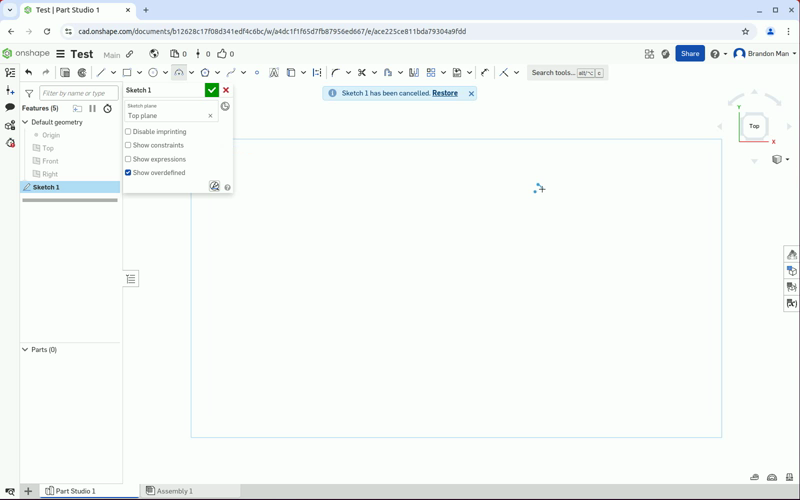
scroll(6)
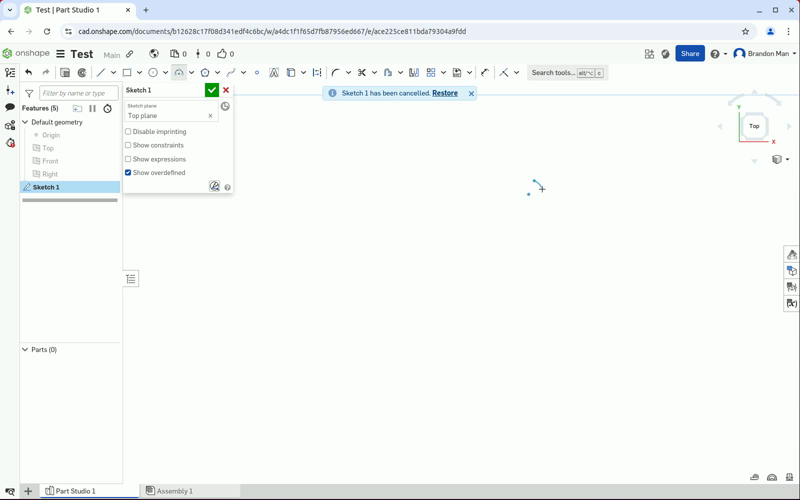
scroll(6)
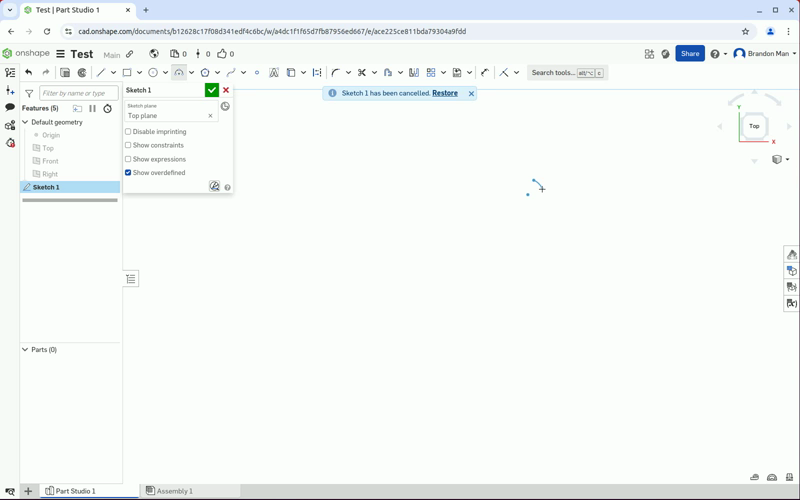
scroll(6)
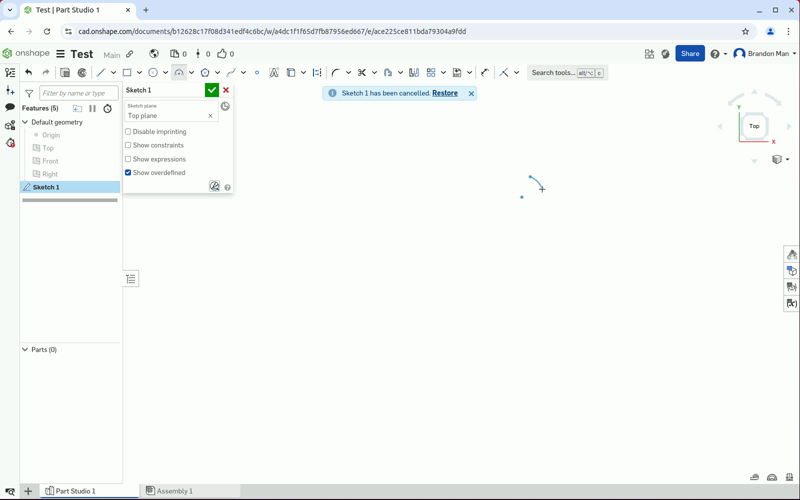
scroll(6)
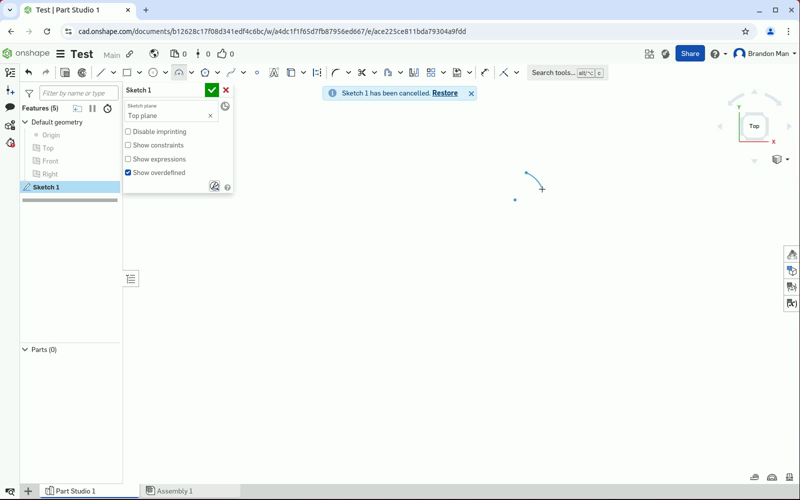
scroll(6)
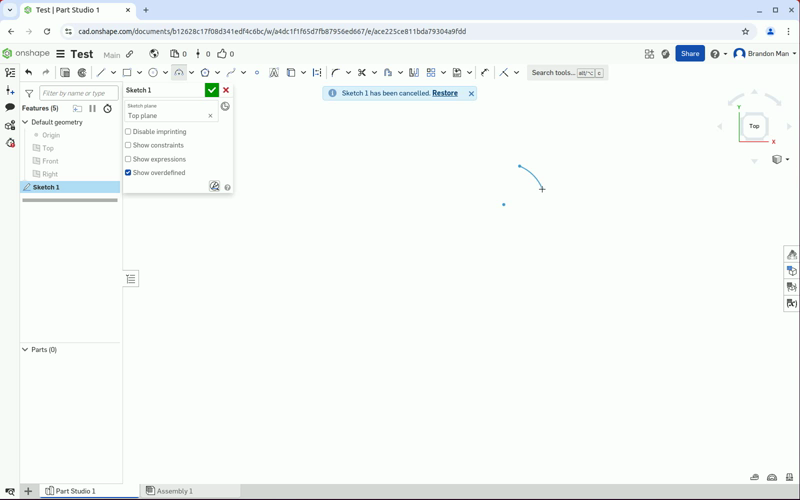
scroll(6)
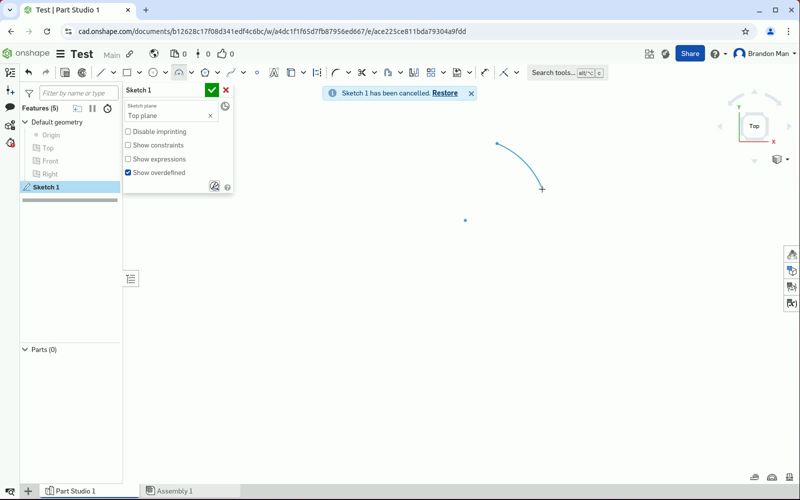
click(542, 188)
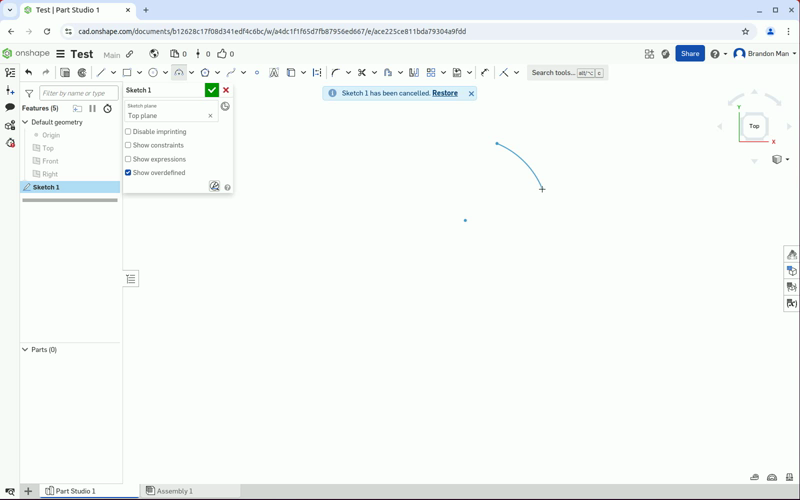
scroll(-6)
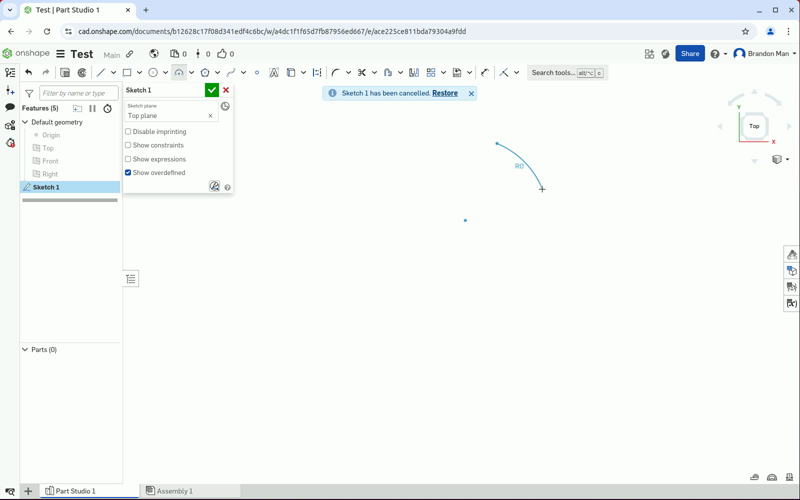
scroll(-6)
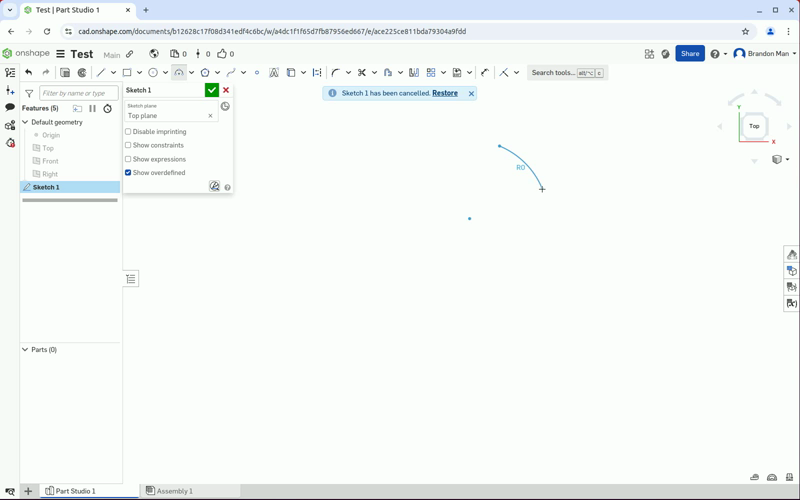
scroll(-6)
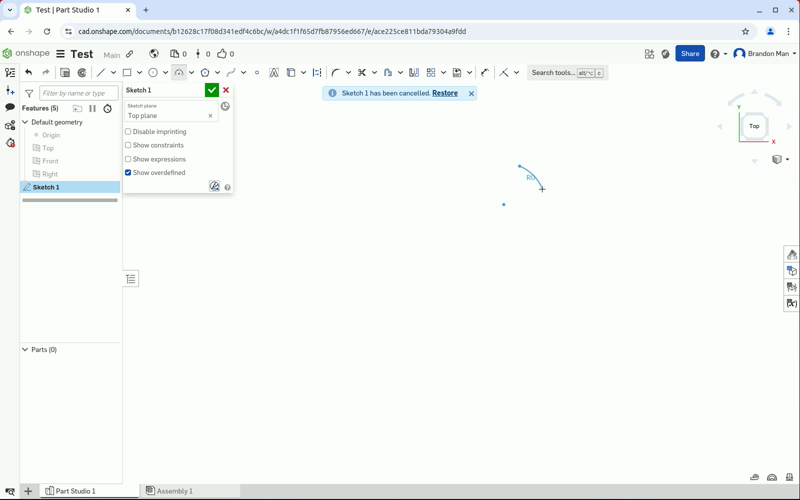
scroll(-6)
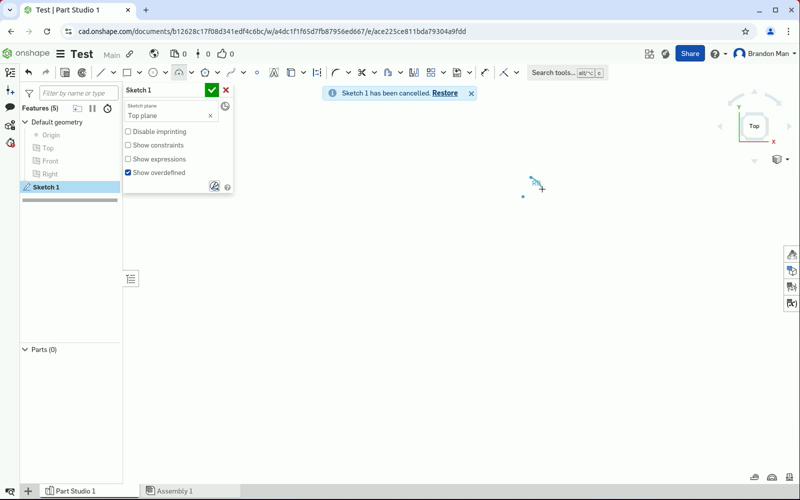
scroll(-6)
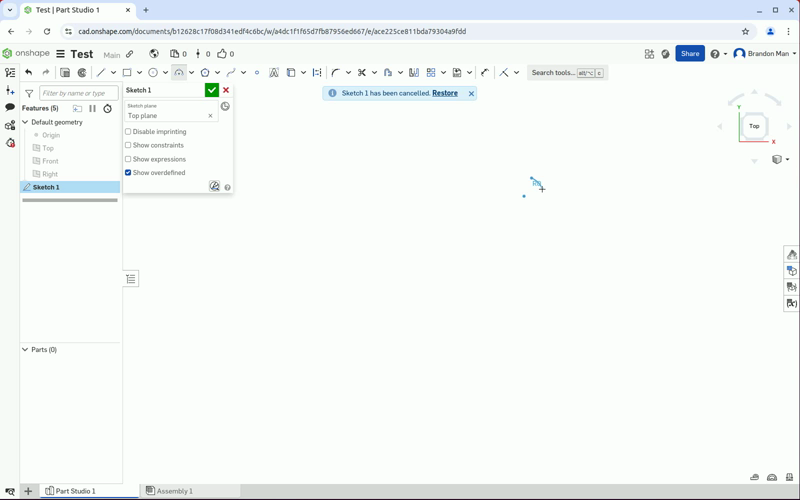
scroll(-6)
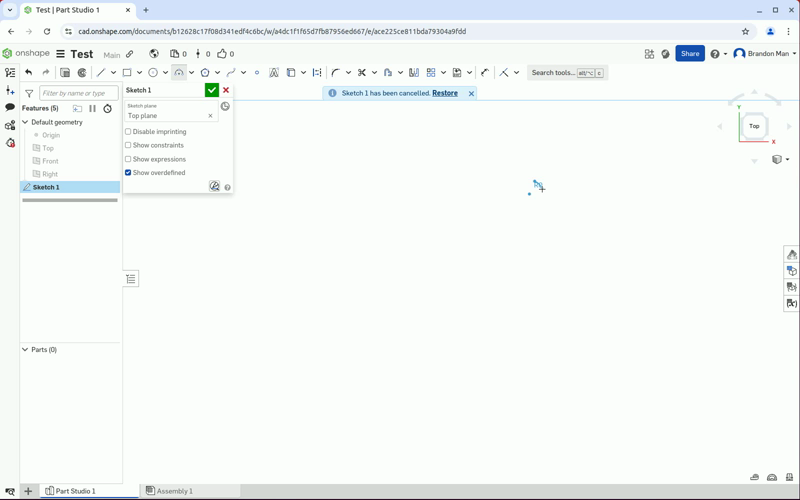
scroll(-6)
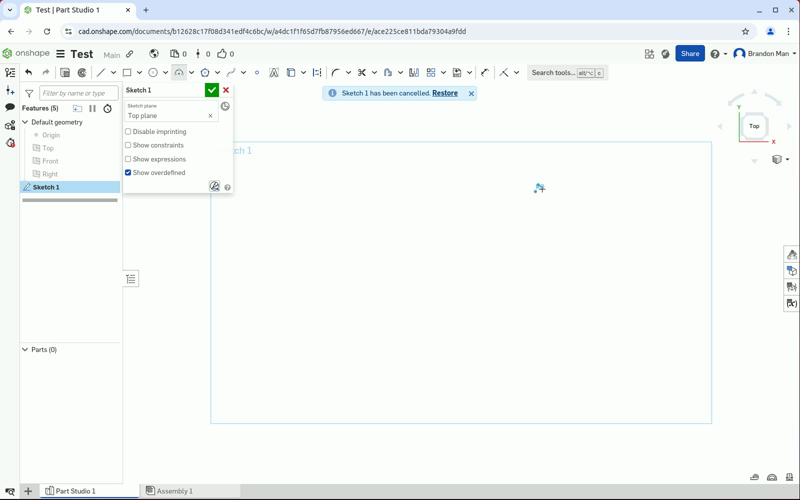
mouse_move(539, 187)
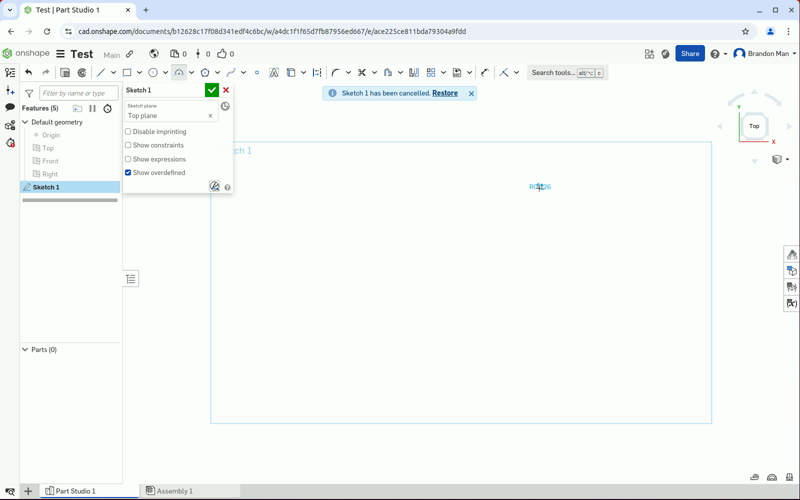
scroll(6)
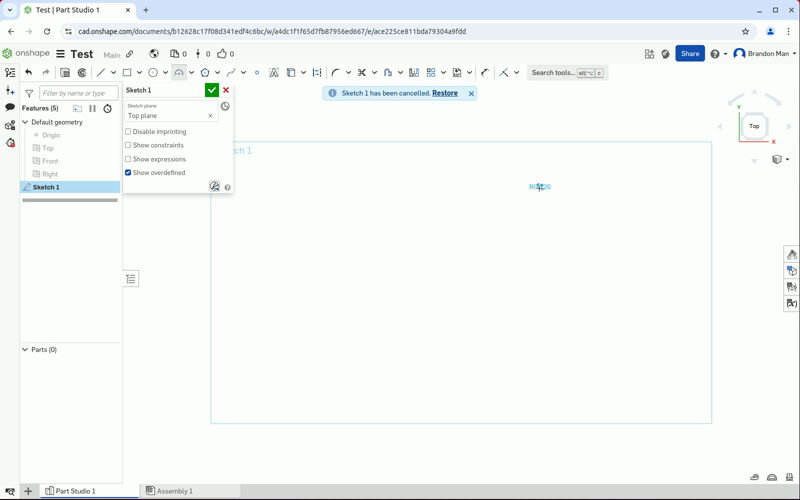
scroll(6)
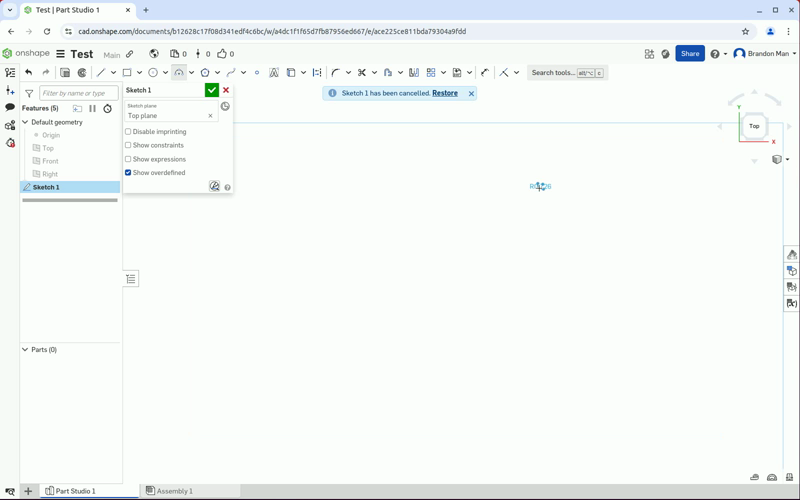
scroll(6)
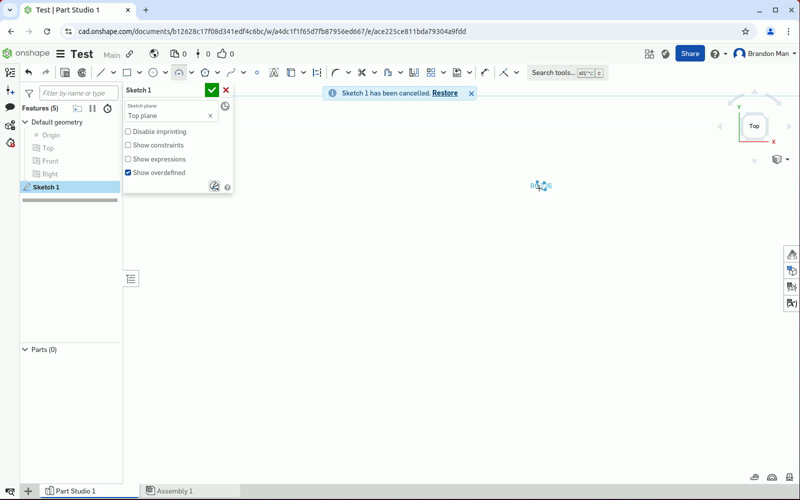
scroll(6)
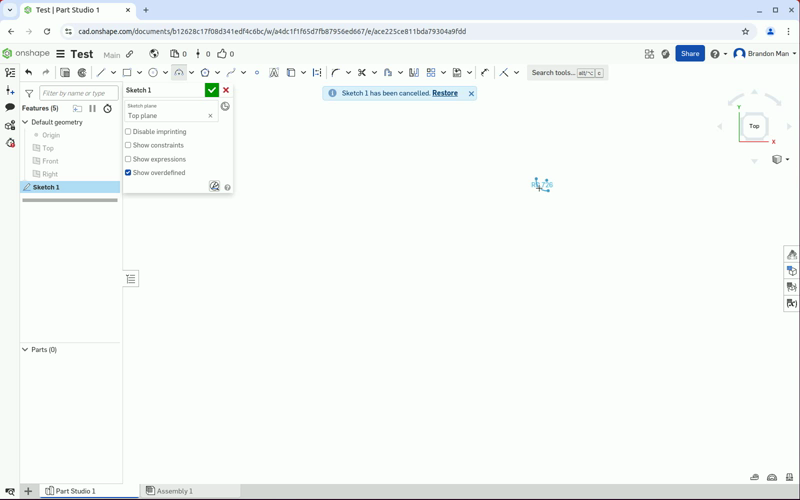
scroll(6)
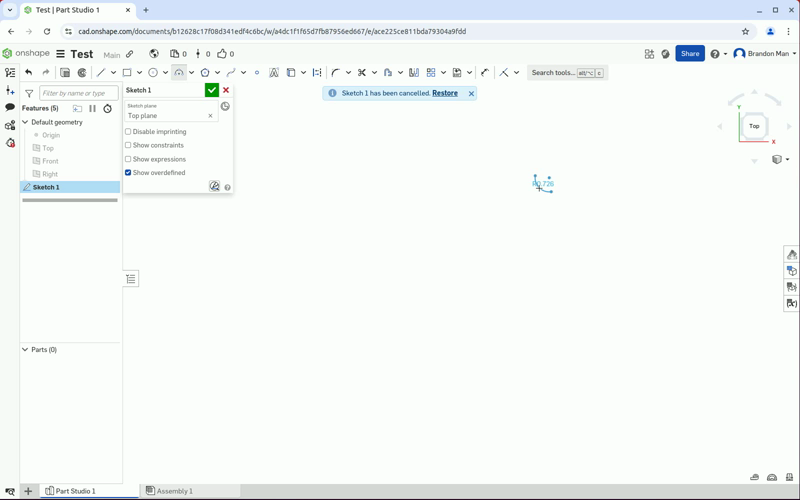
scroll(6)
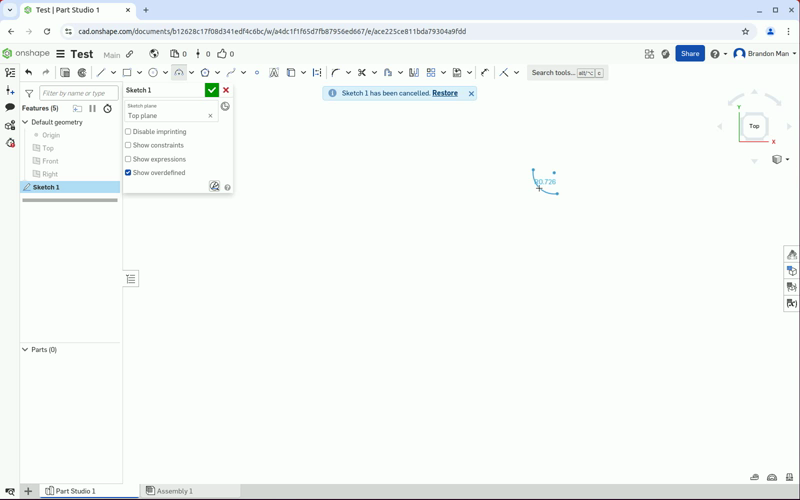
scroll(6)
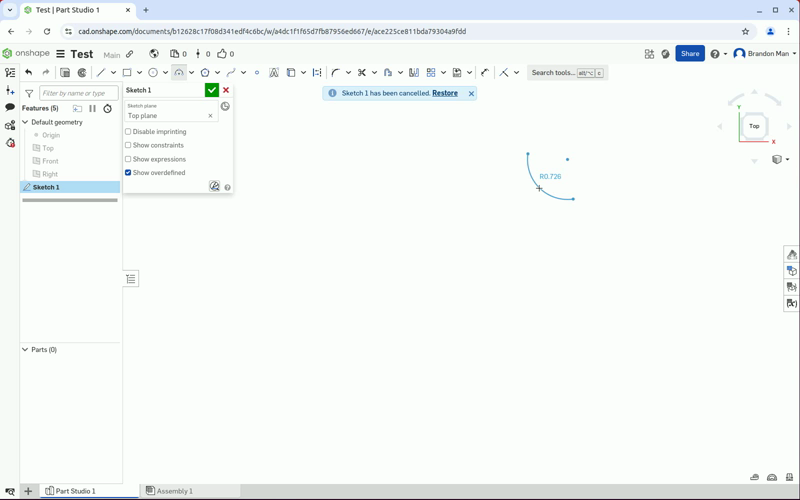
click(539, 187)
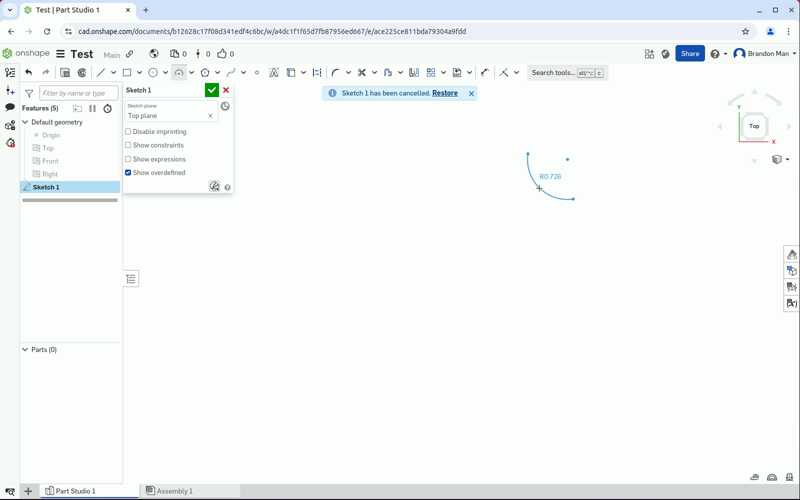
scroll(-6)
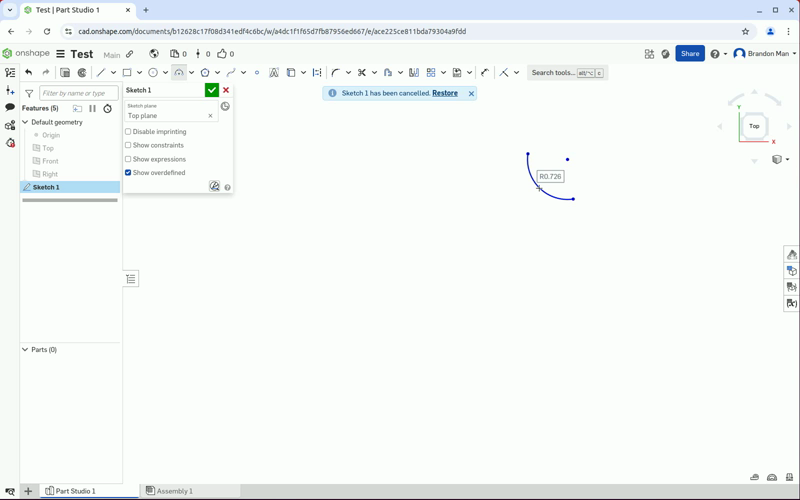
scroll(-6)
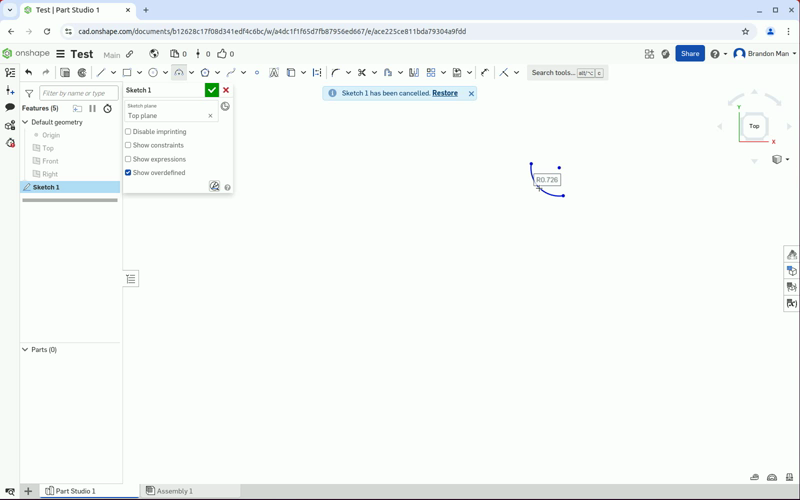
scroll(-6)
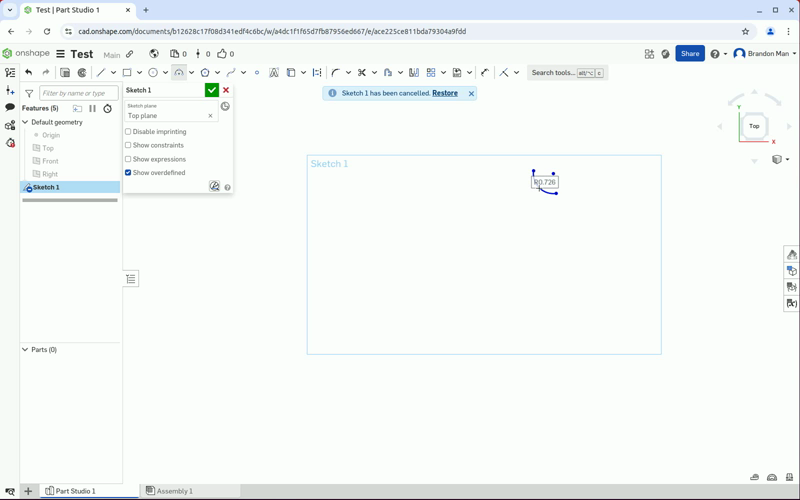
scroll(-6)
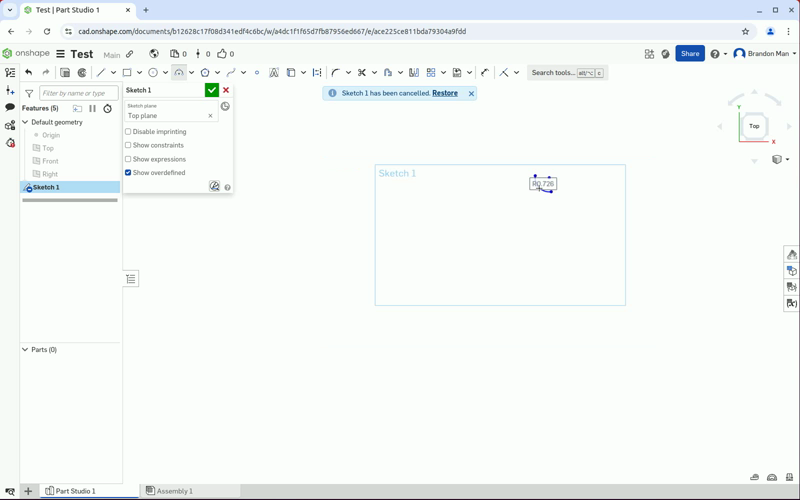
scroll(-6)
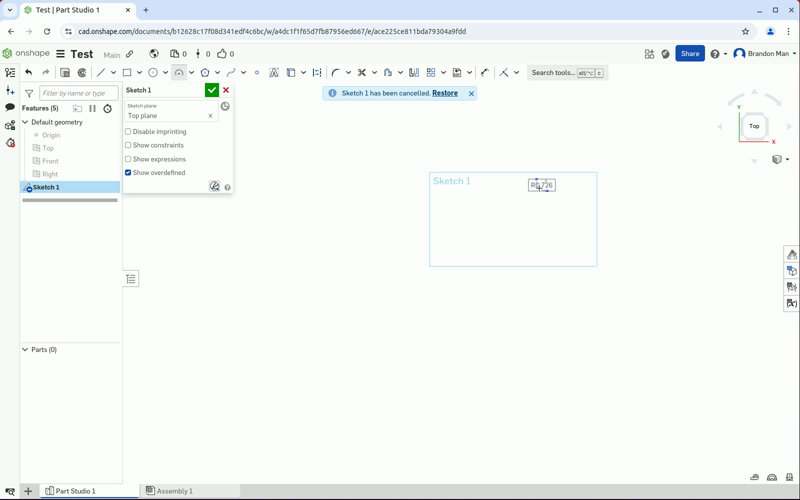
scroll(-6)
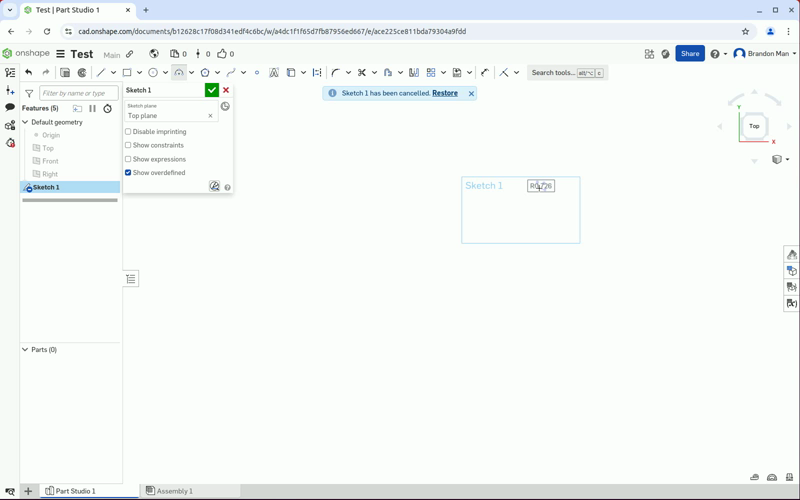
scroll(-6)
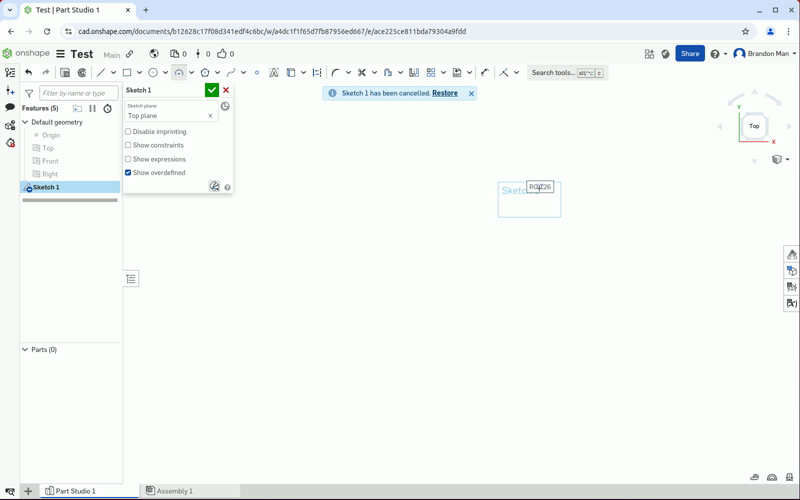
key_up(shift)
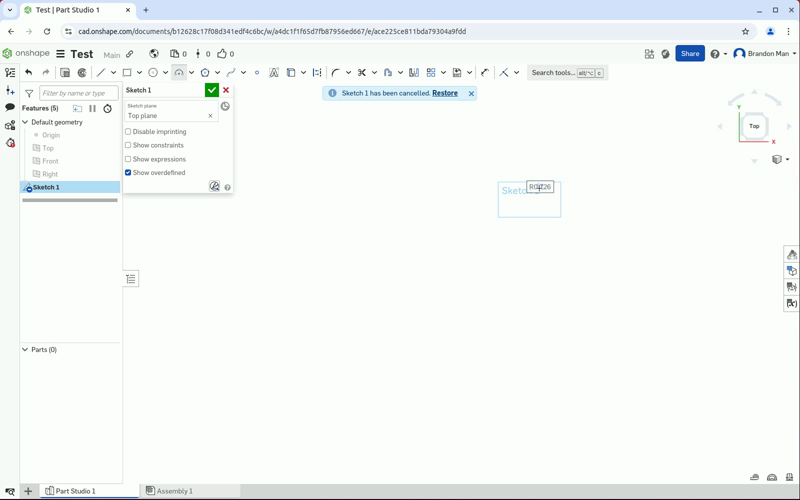
key(esc)
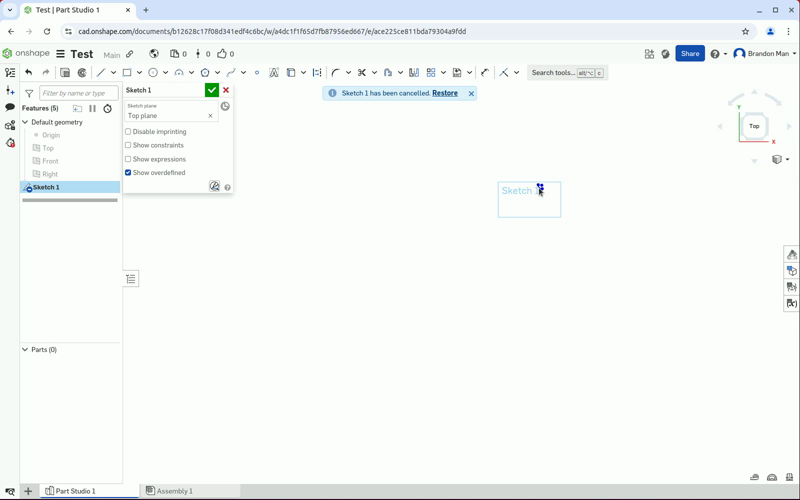
key(l)
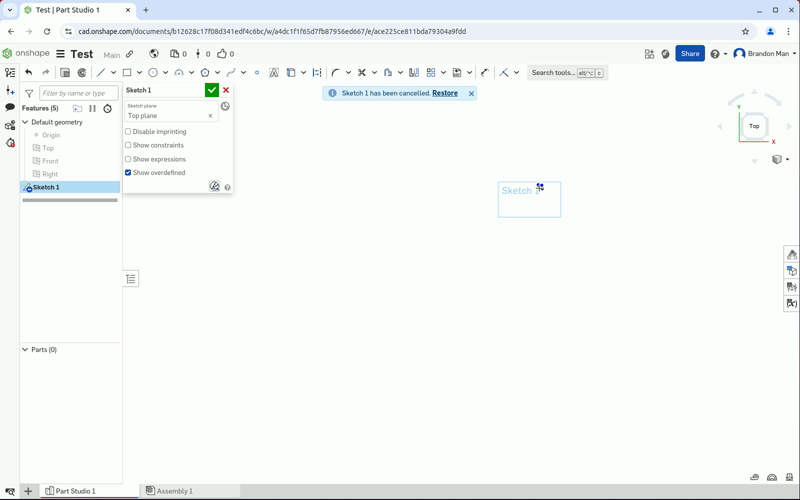
mouse_move(542, 188)
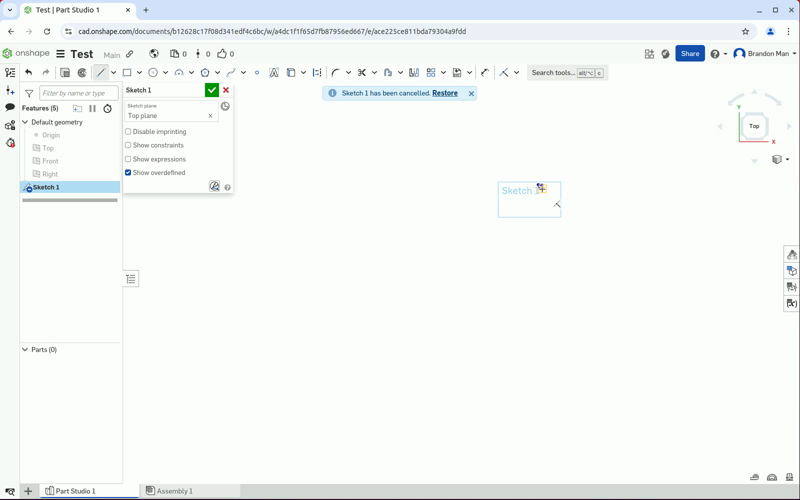
scroll(6)
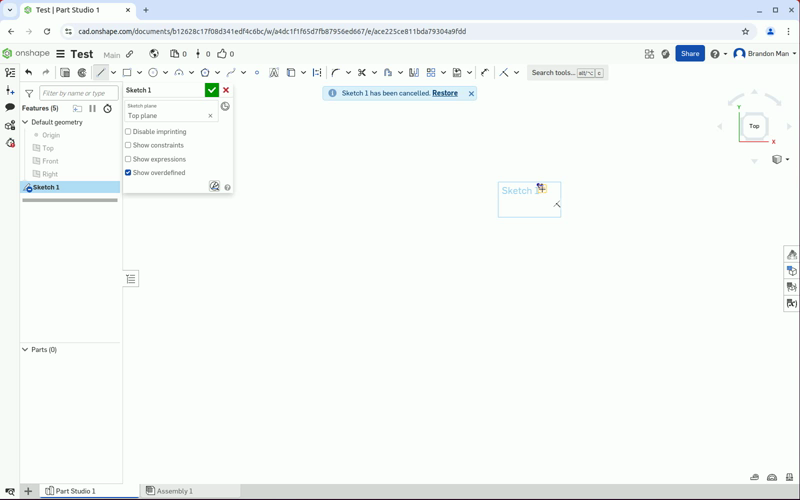
scroll(6)
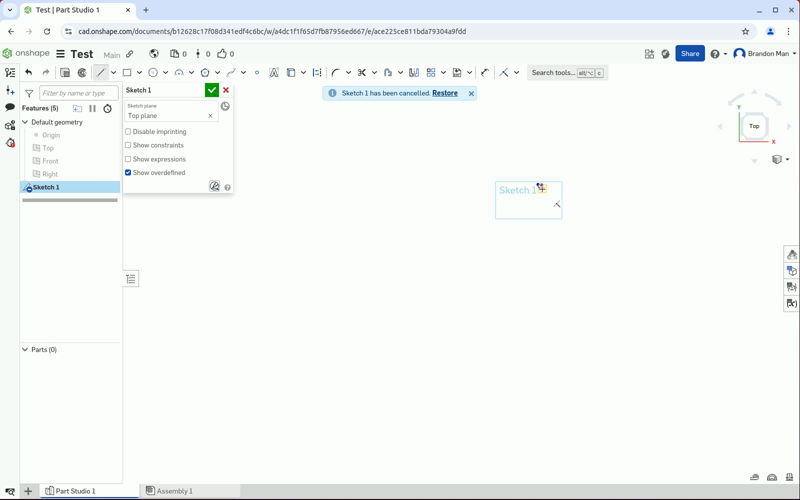
scroll(6)
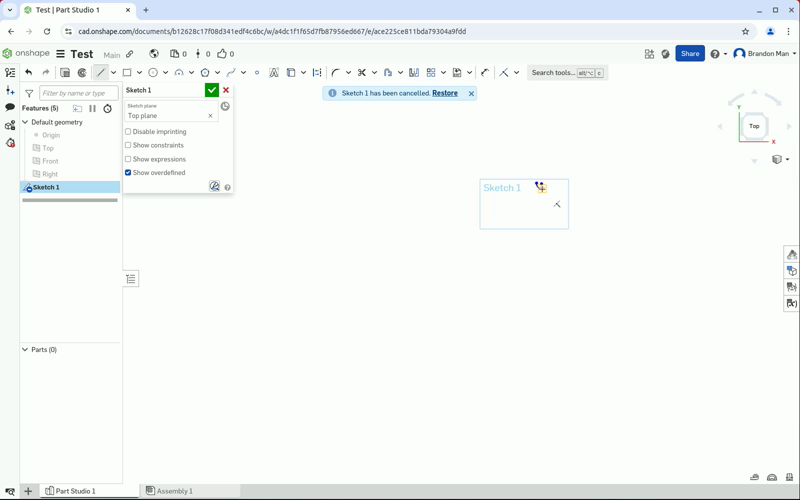
scroll(6)
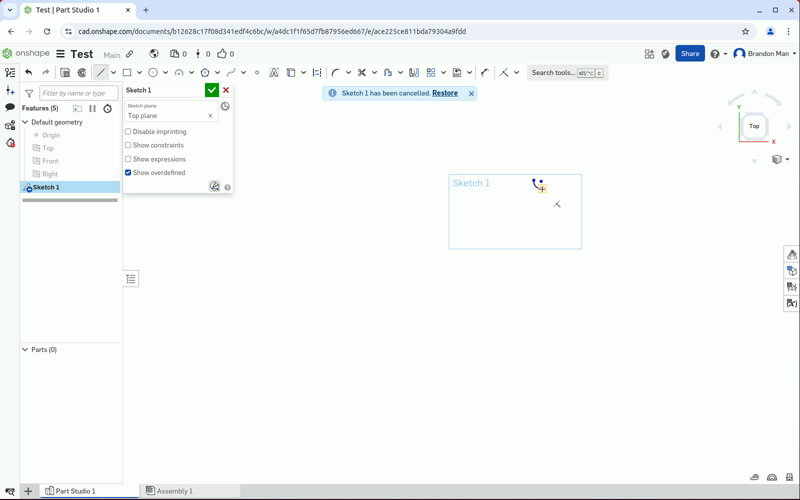
scroll(6)
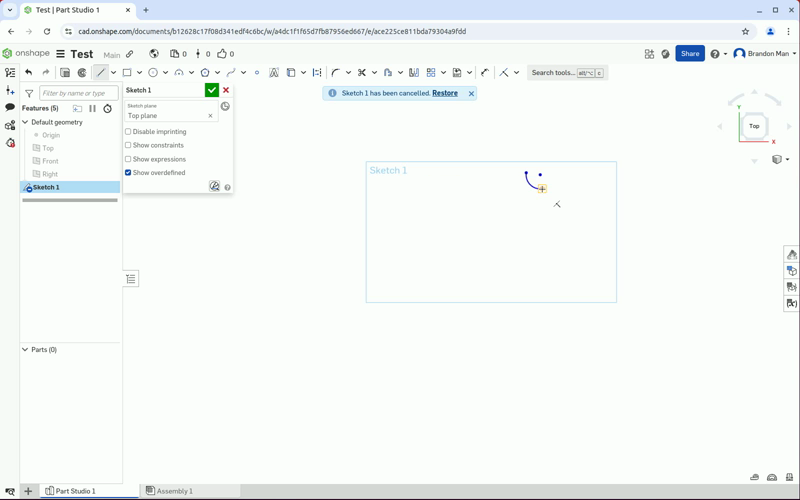
scroll(6)
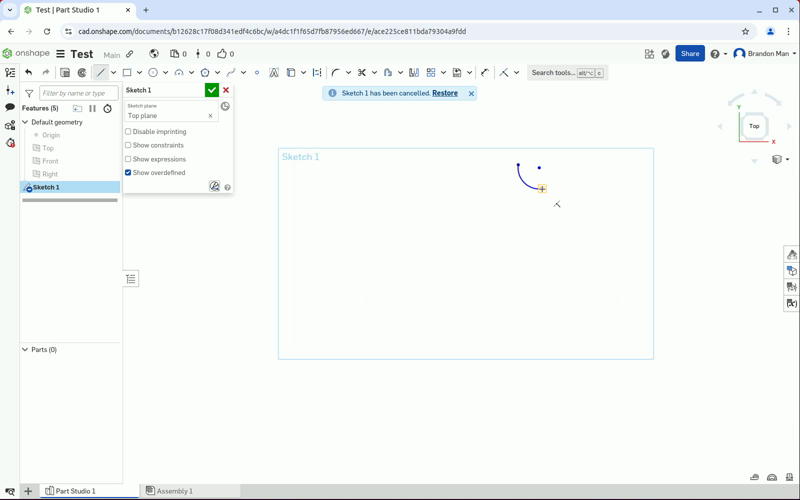
scroll(6)
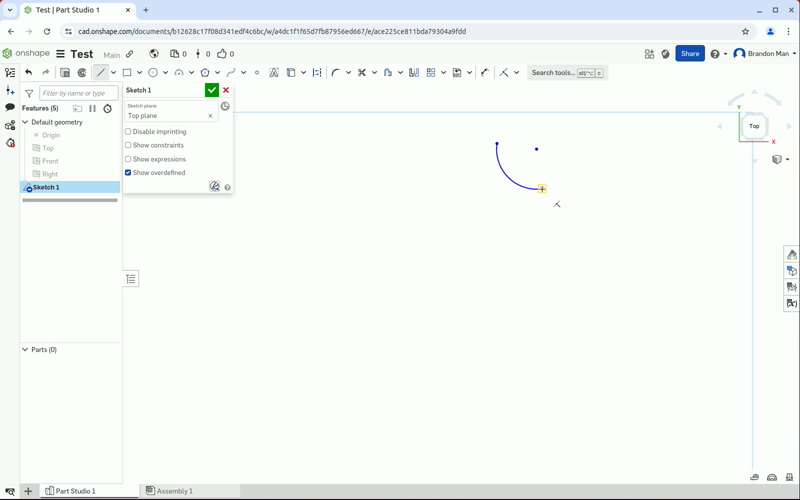
click(542, 188)
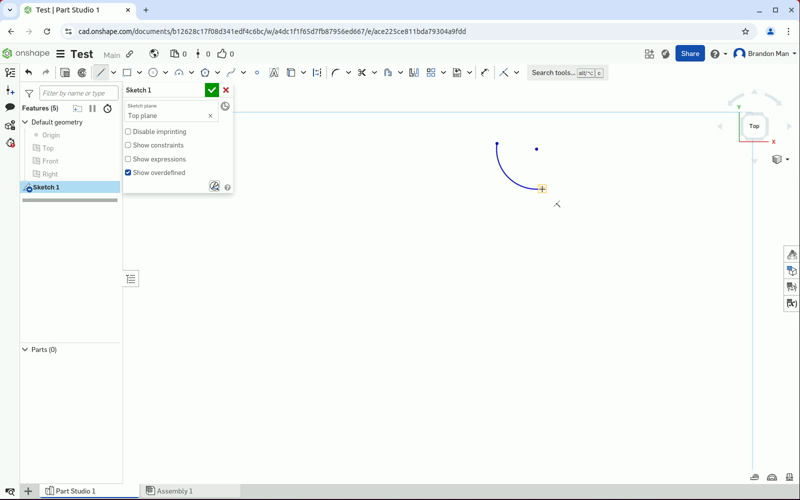
scroll(-6)
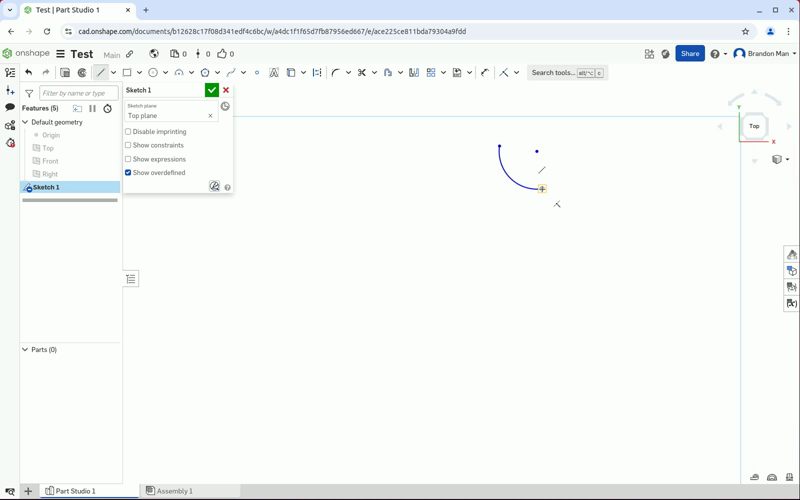
scroll(-6)
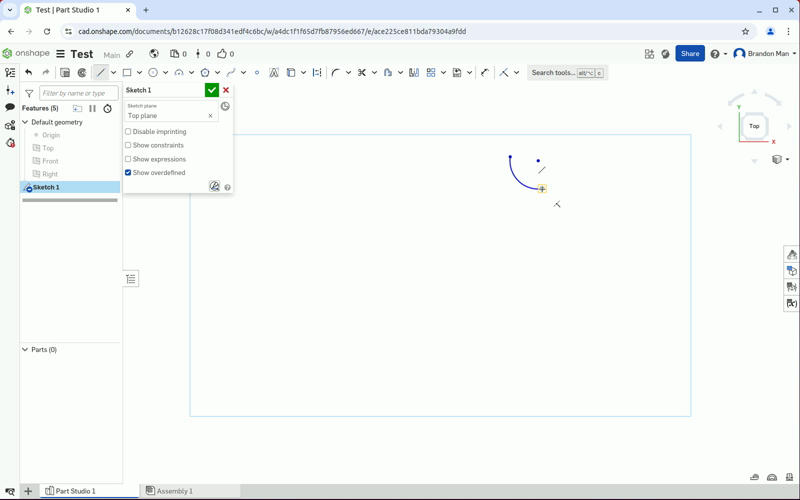
scroll(-6)
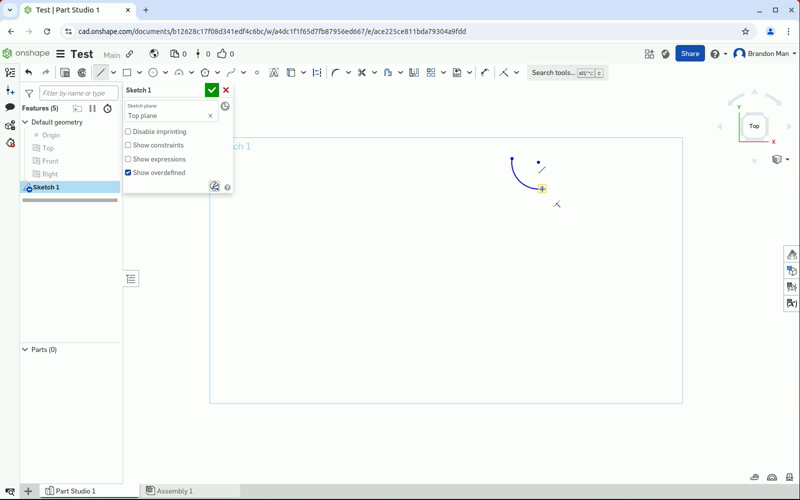
scroll(-6)
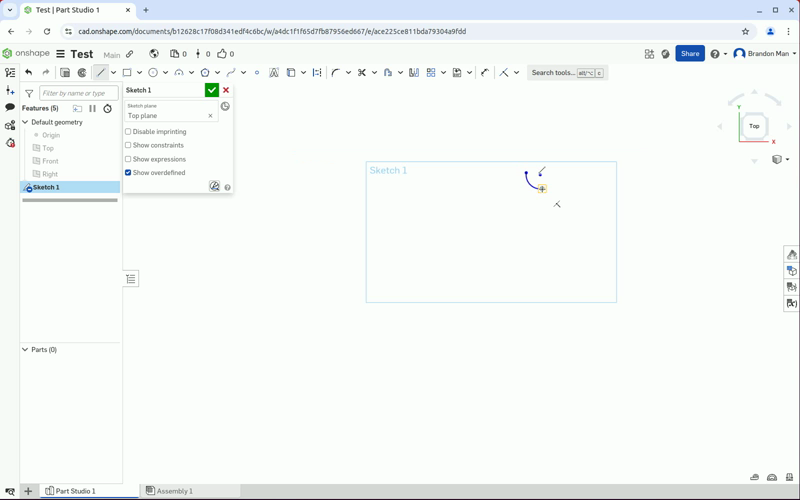
scroll(-6)
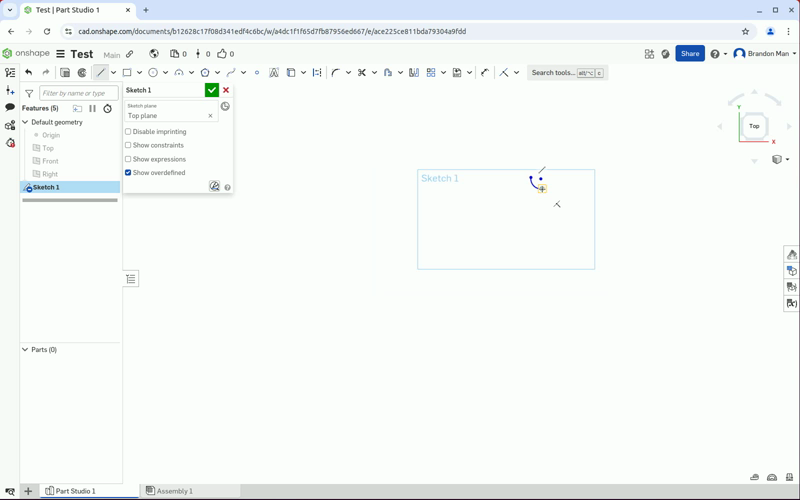
scroll(-6)
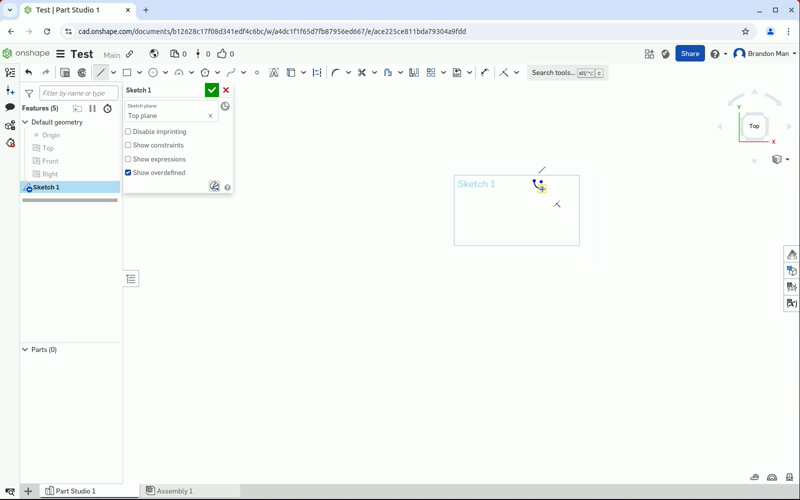
scroll(-6)
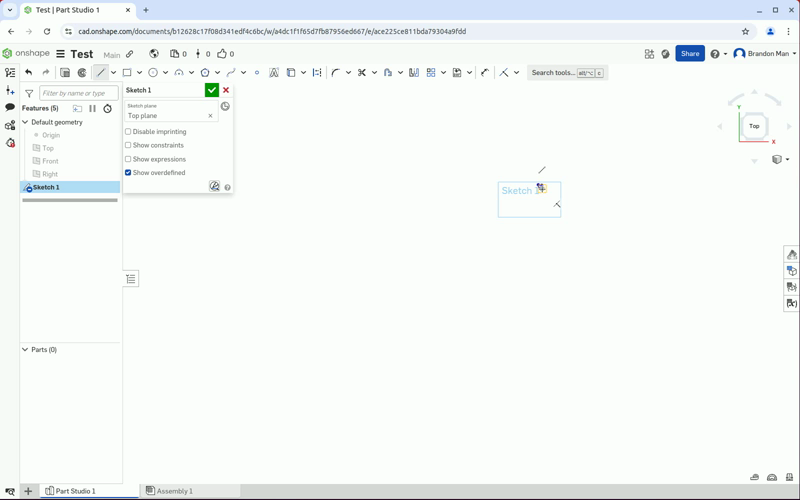
key_down(shift)
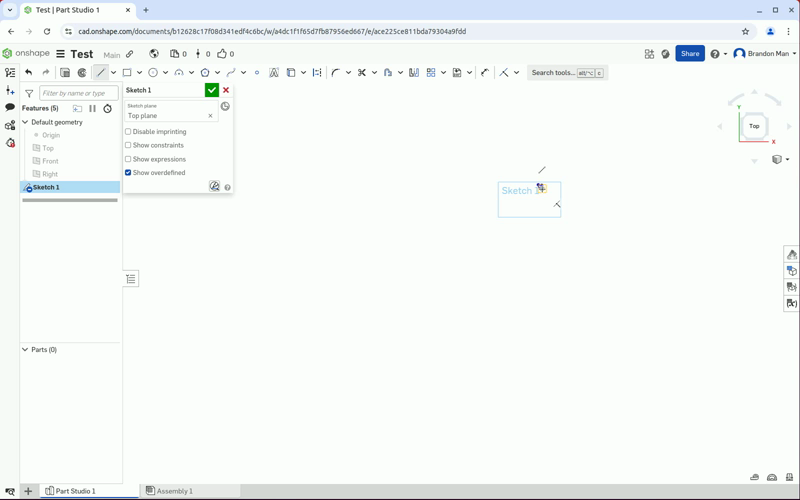
mouse_move(572, 188)
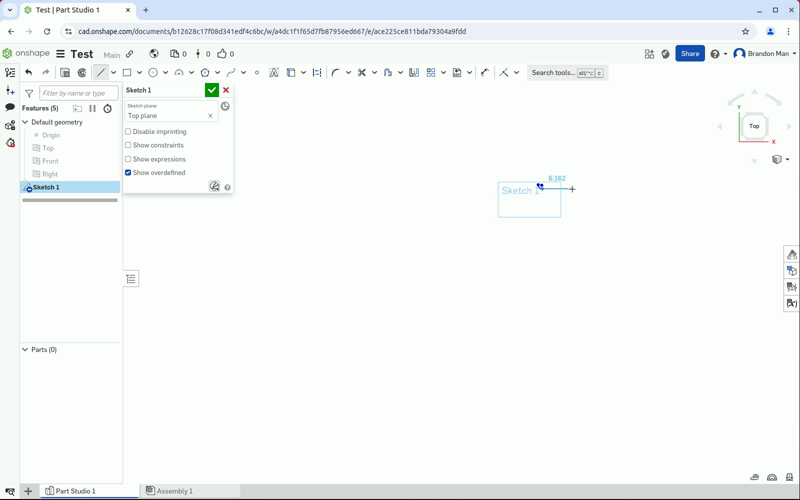
mouse_move(570, 188)
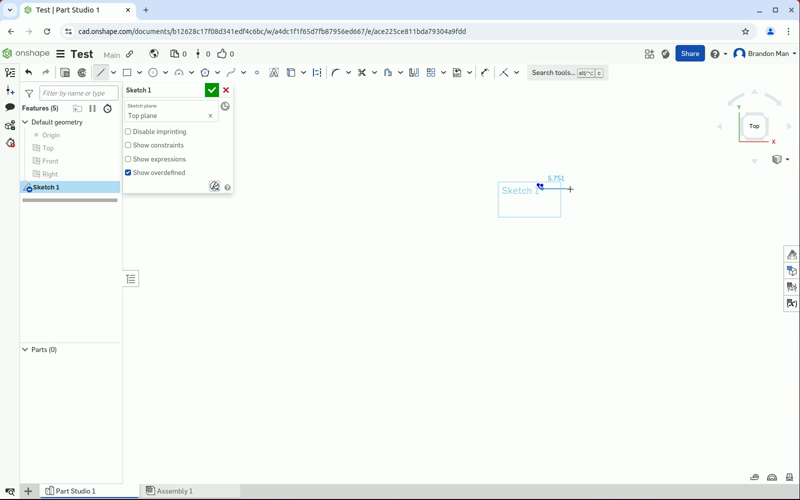
click(570, 188)
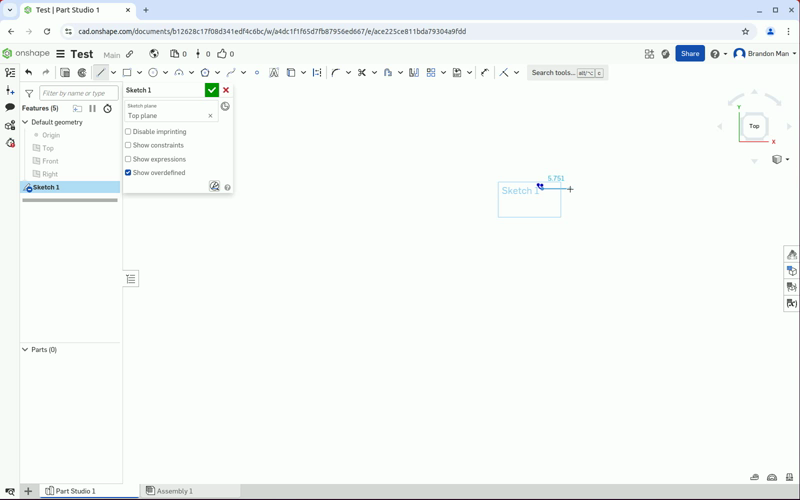
key_up(shift)
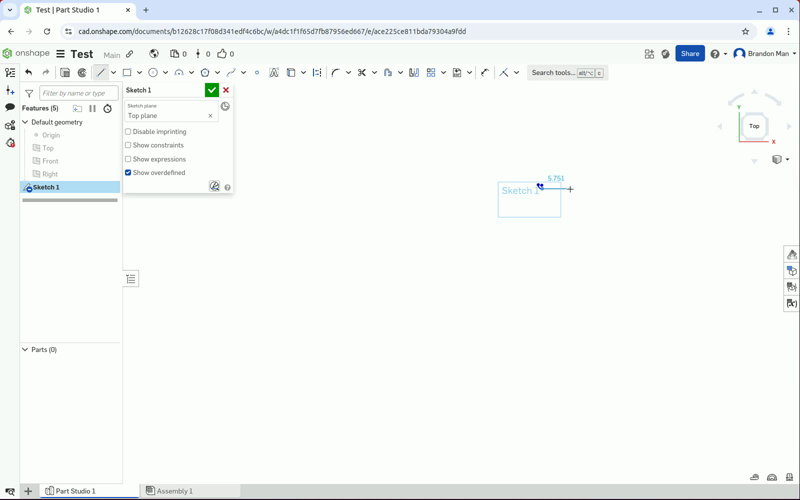
key(esc)
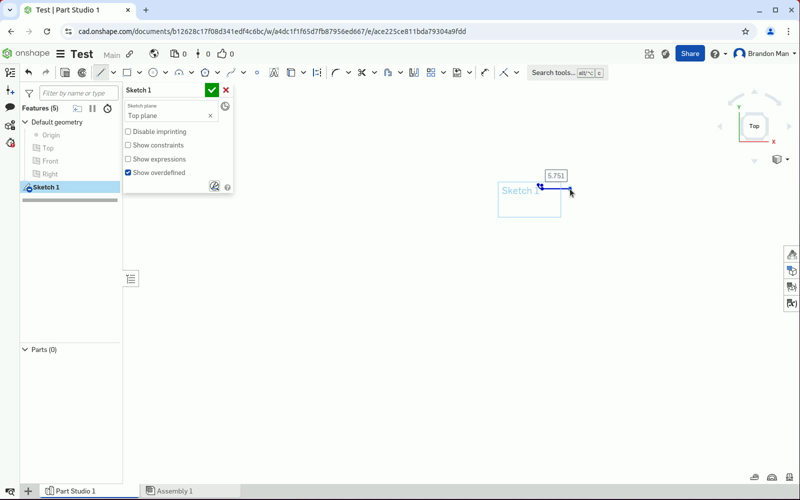
key(a)
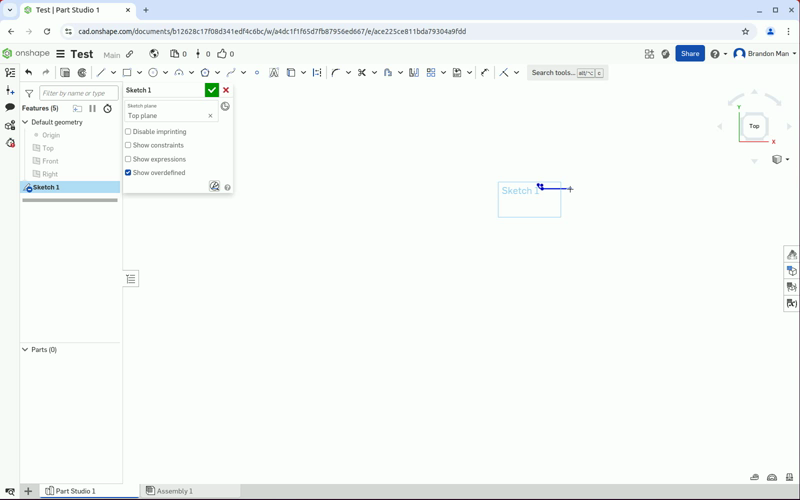
mouse_move(570, 188)
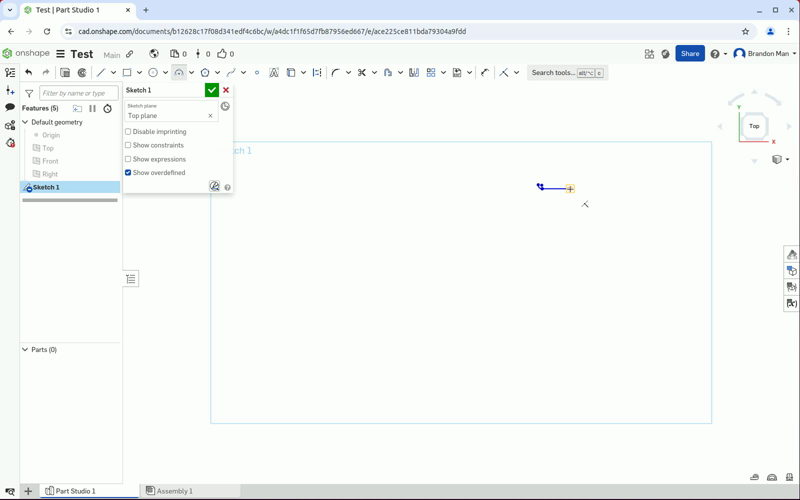
click(570, 188)
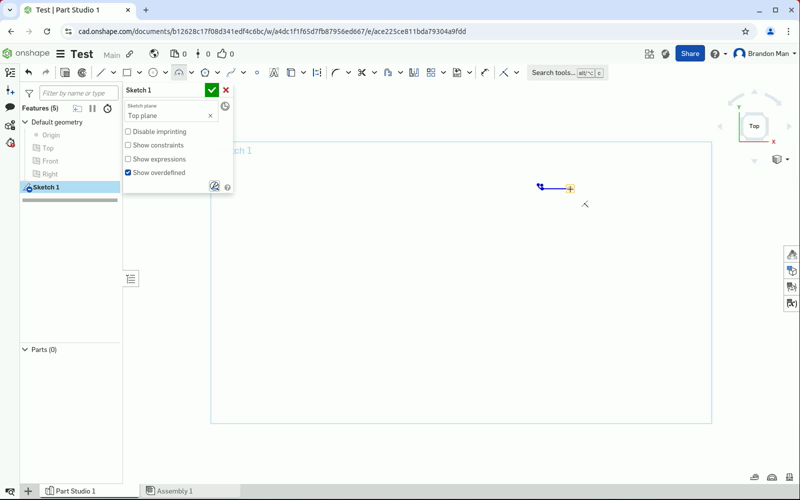
key_down(shift)
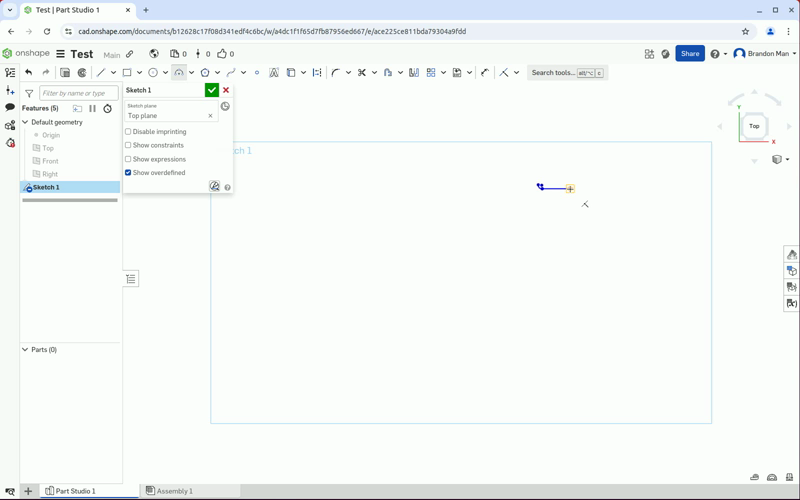
mouse_move(574, 184)
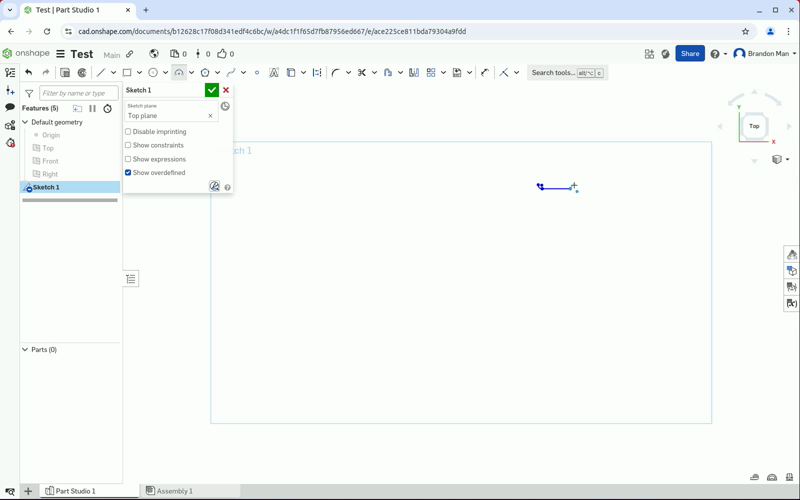
scroll(6)
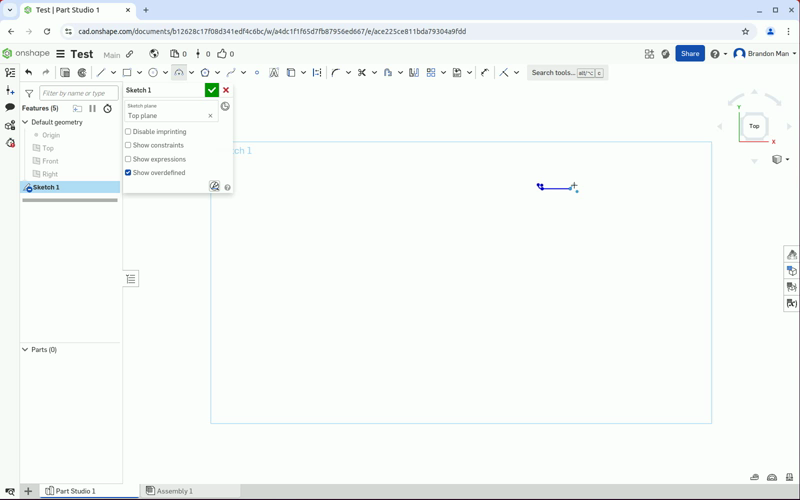
scroll(6)
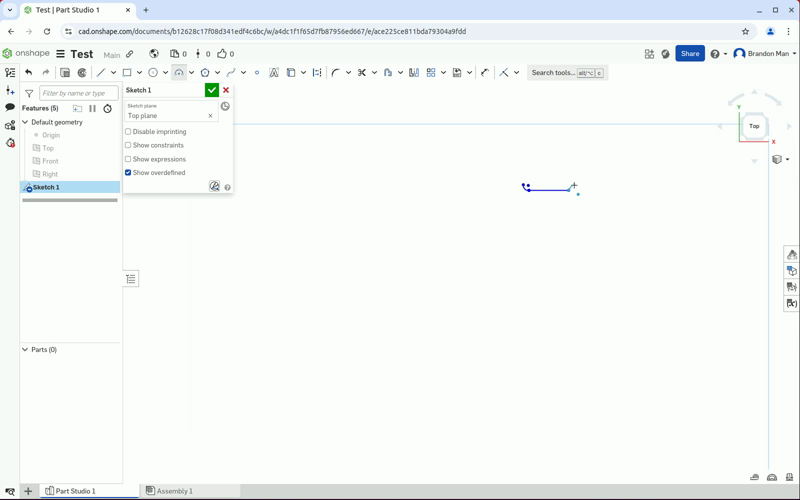
scroll(6)
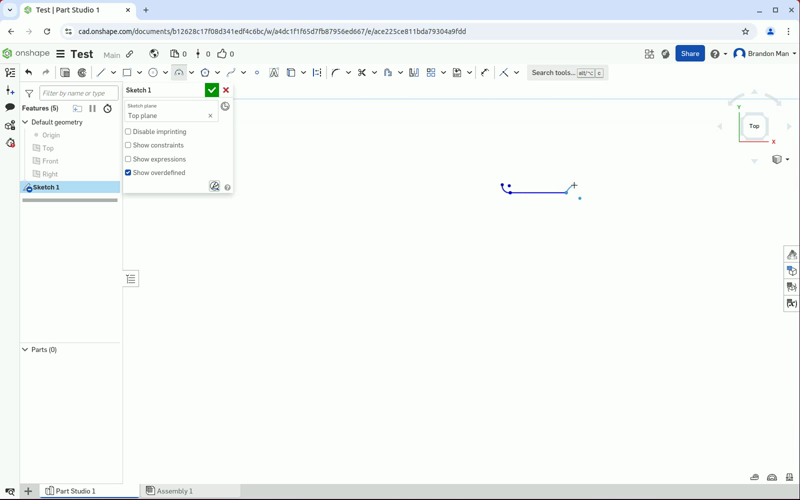
scroll(6)
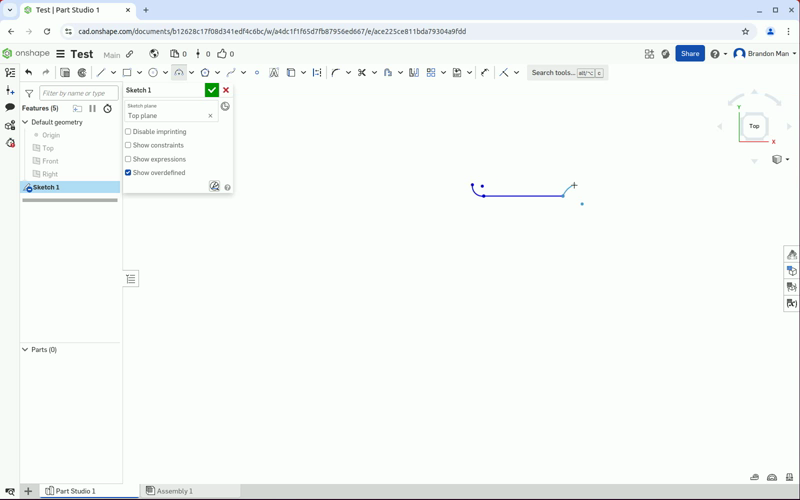
scroll(6)
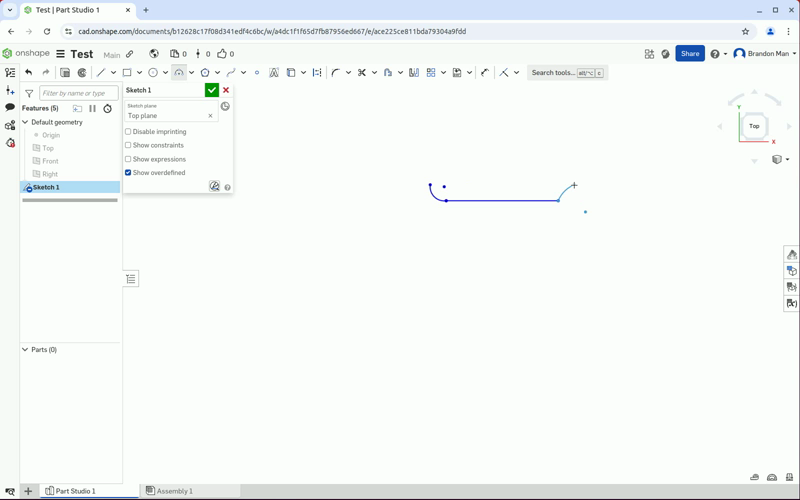
scroll(6)
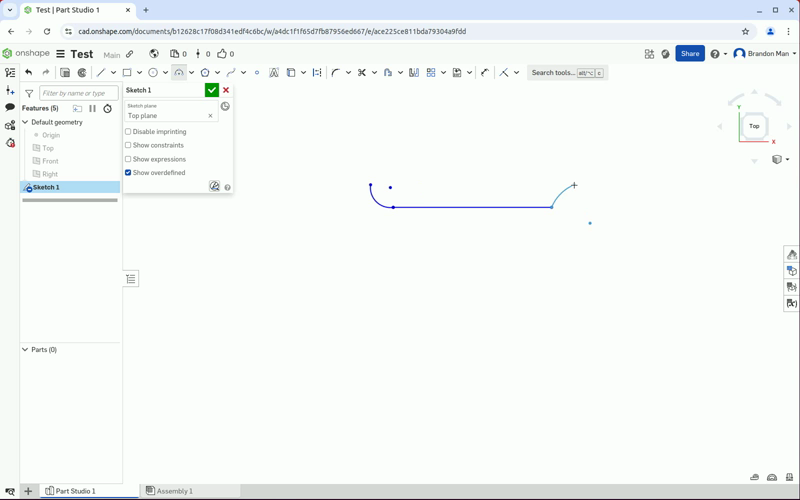
scroll(6)
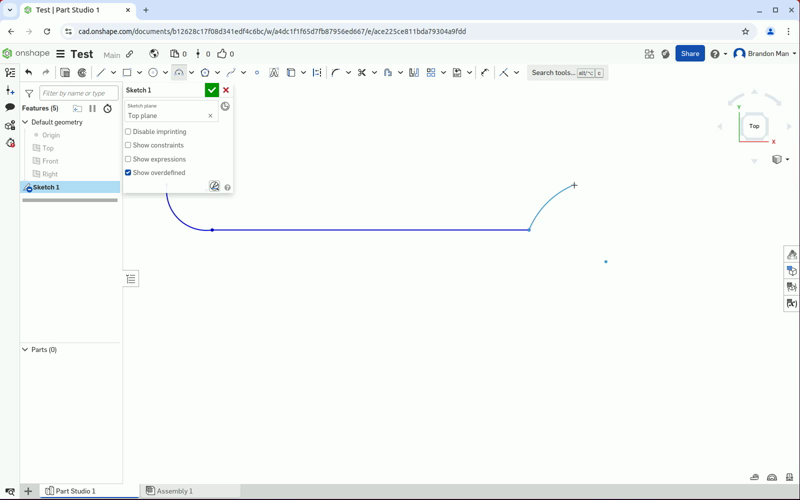
click(574, 184)
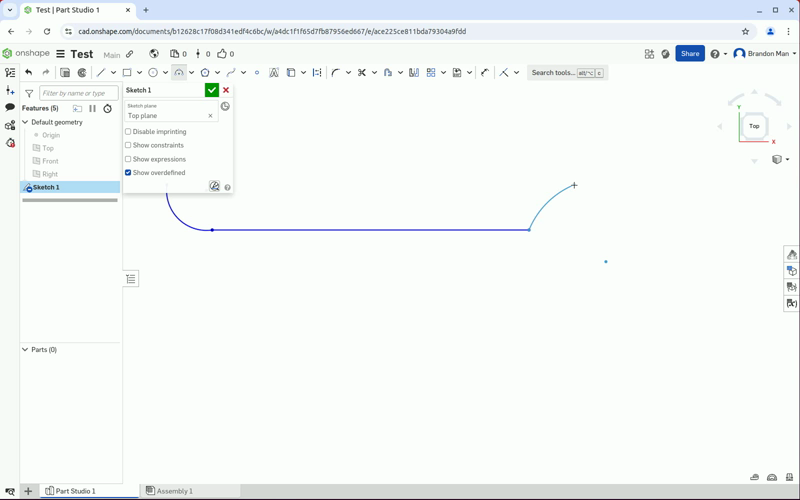
scroll(-6)
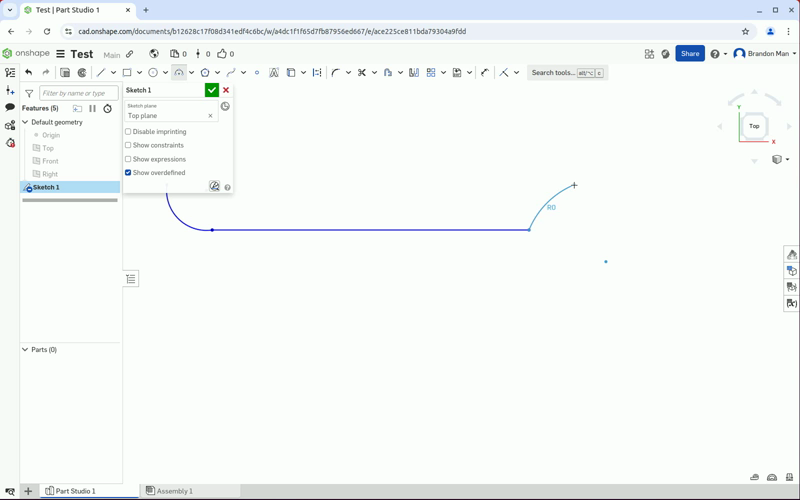
scroll(-6)
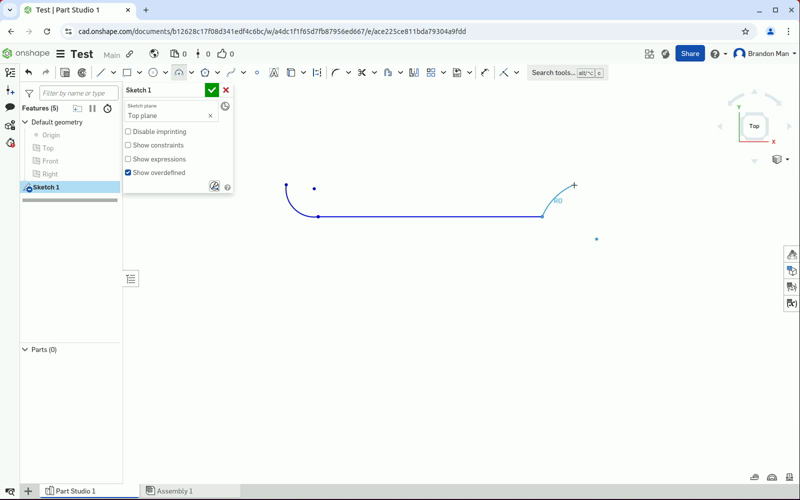
scroll(-6)
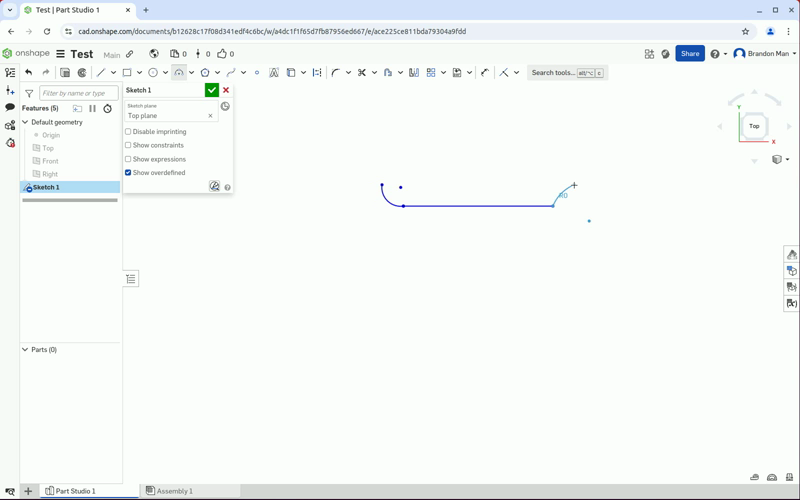
scroll(-6)
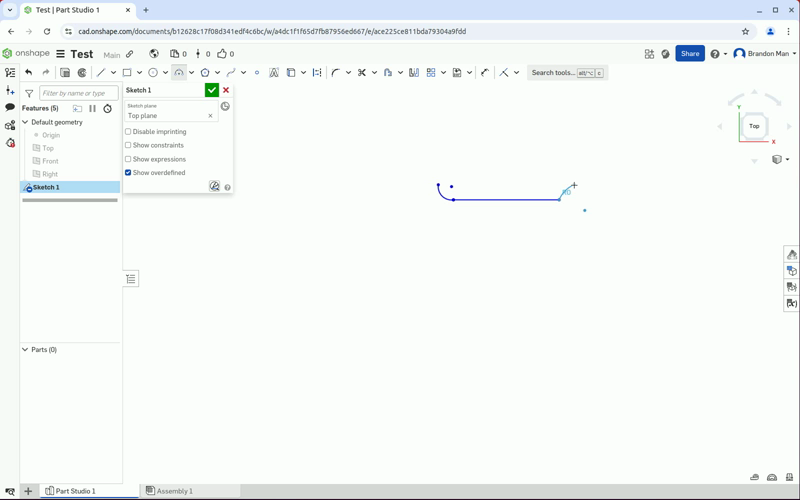
scroll(-6)
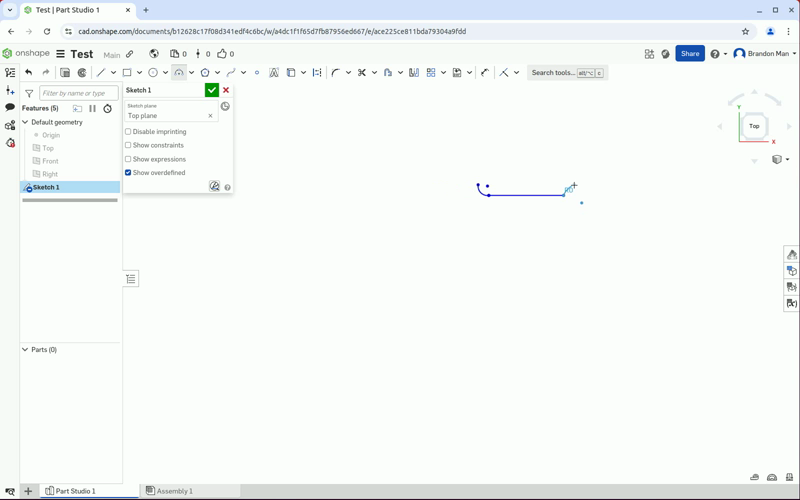
scroll(-6)
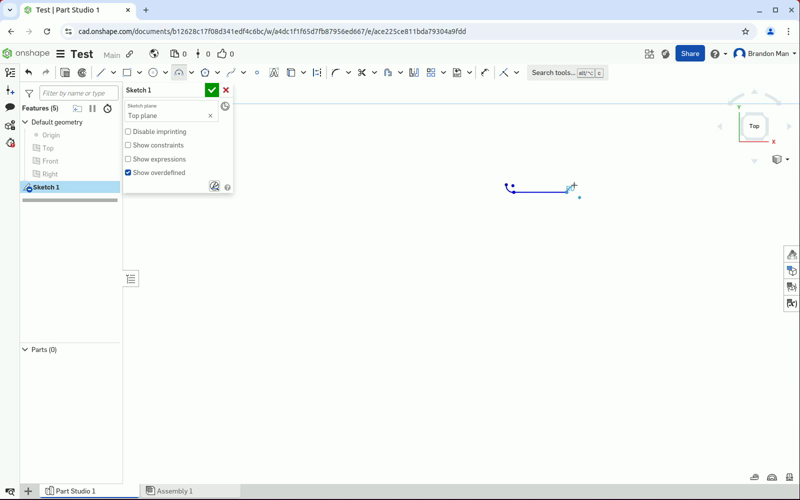
scroll(-6)
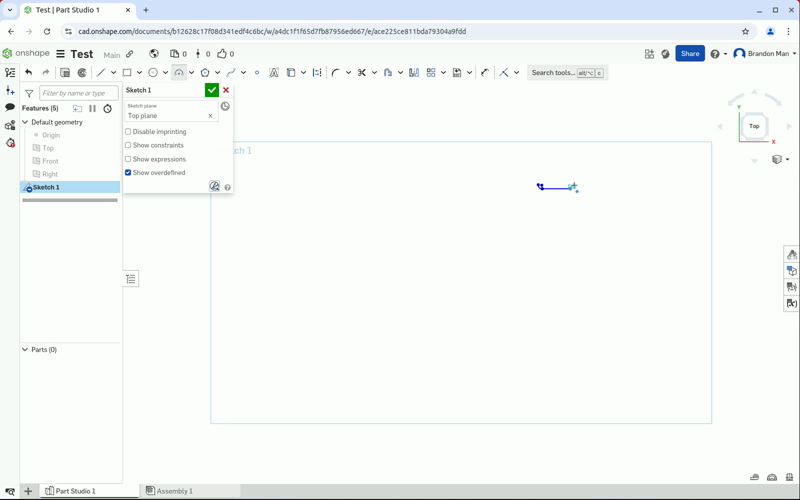
mouse_move(573, 187)
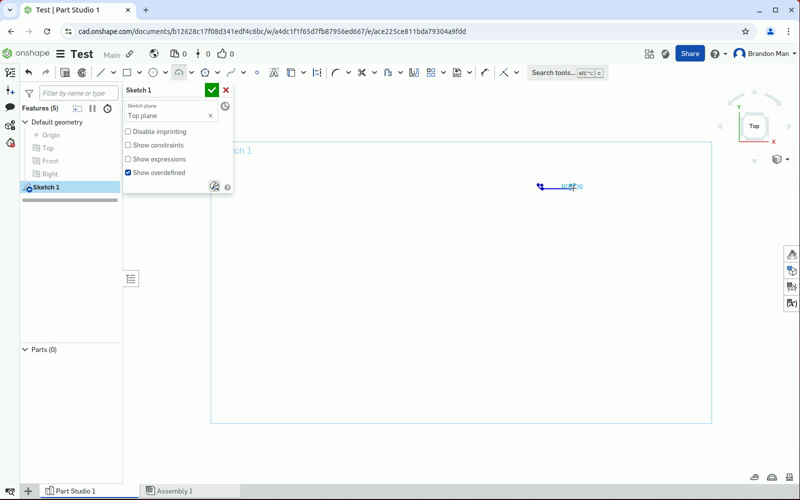
scroll(6)
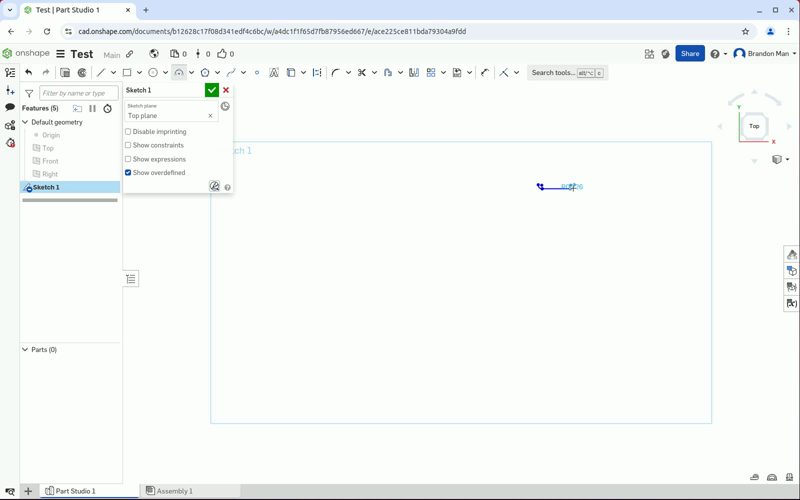
scroll(6)
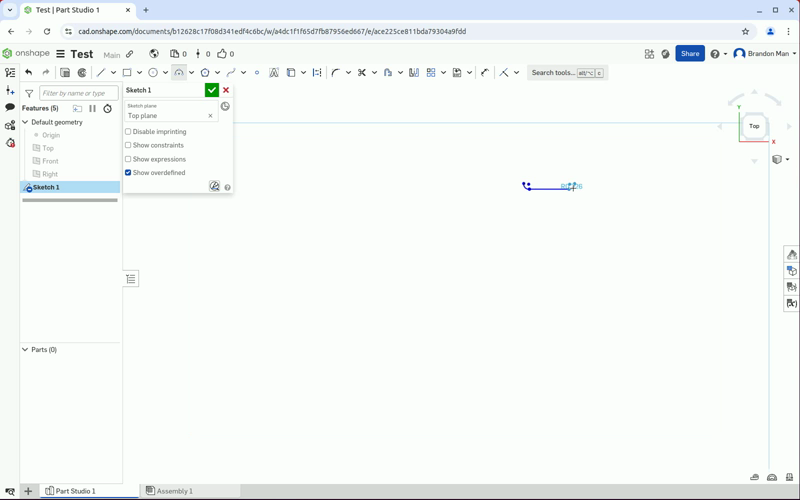
scroll(6)
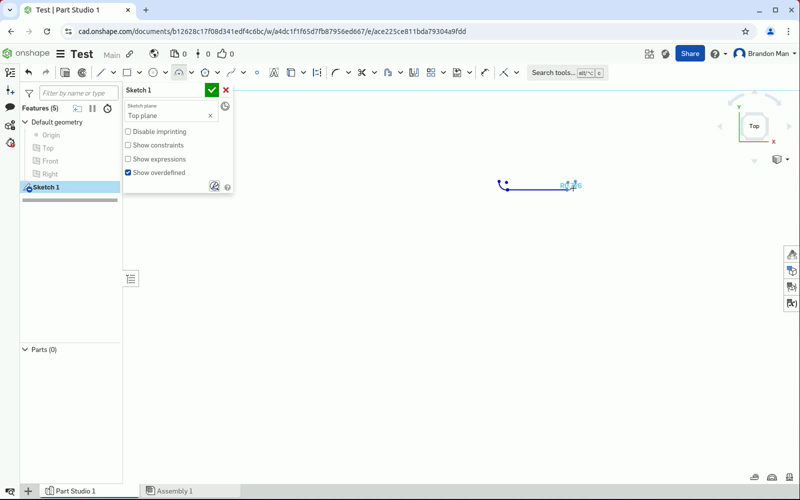
scroll(6)
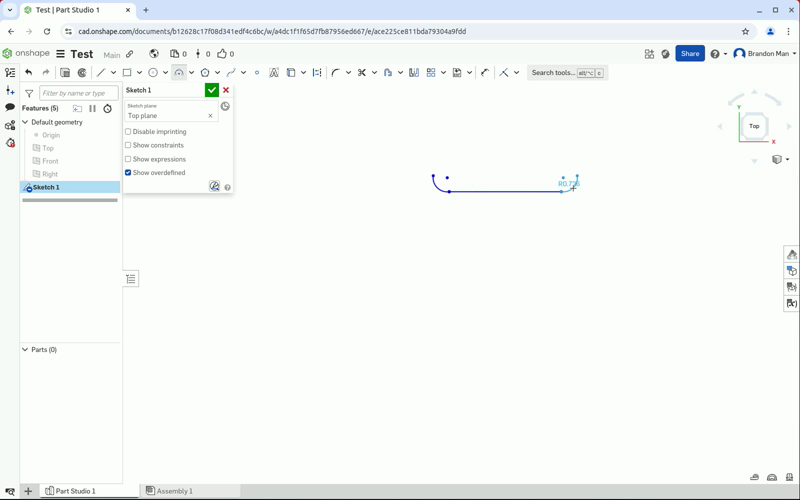
scroll(6)
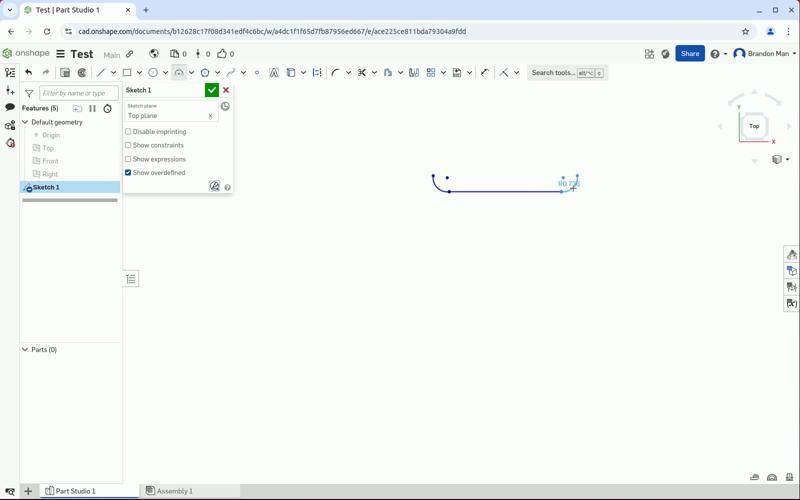
scroll(6)
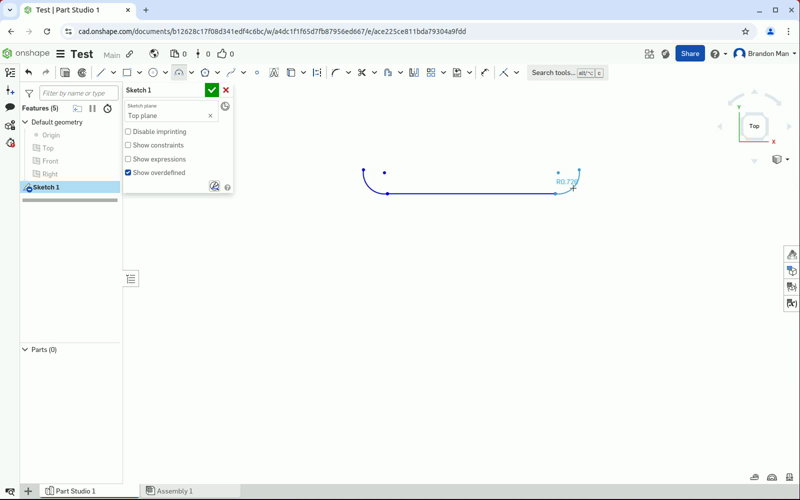
scroll(6)
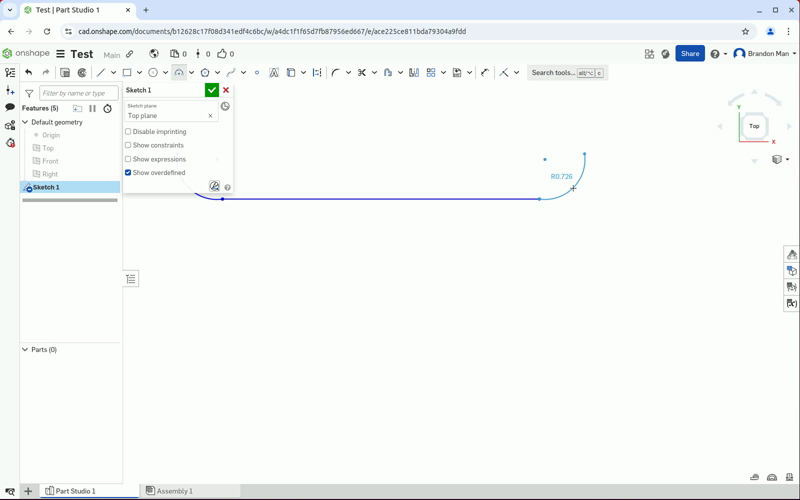
click(573, 187)
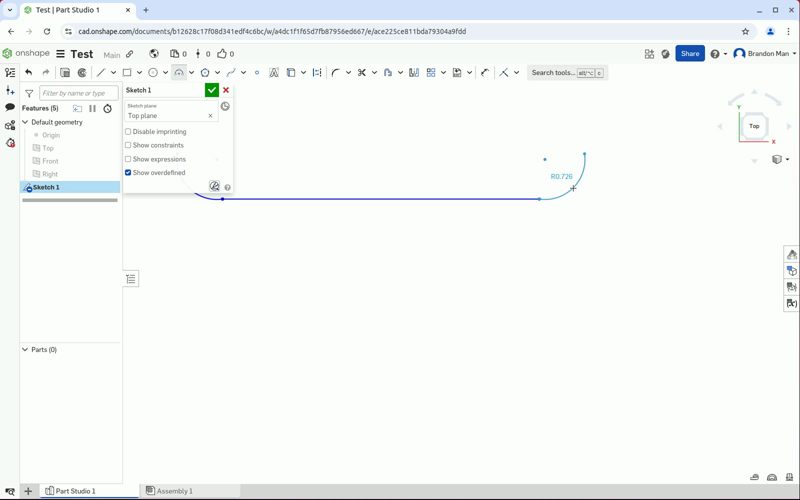
scroll(-6)
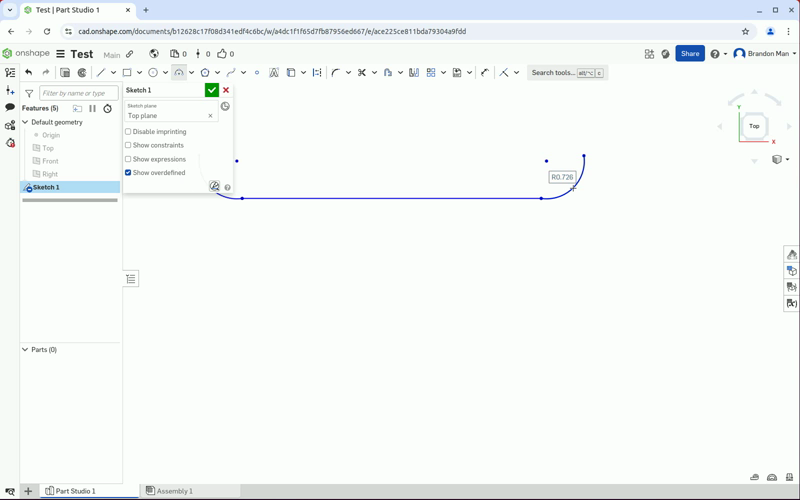
scroll(-6)
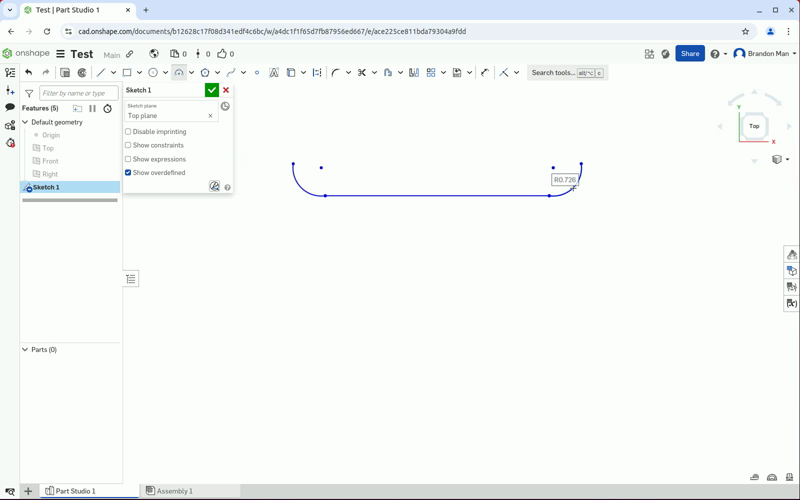
scroll(-6)
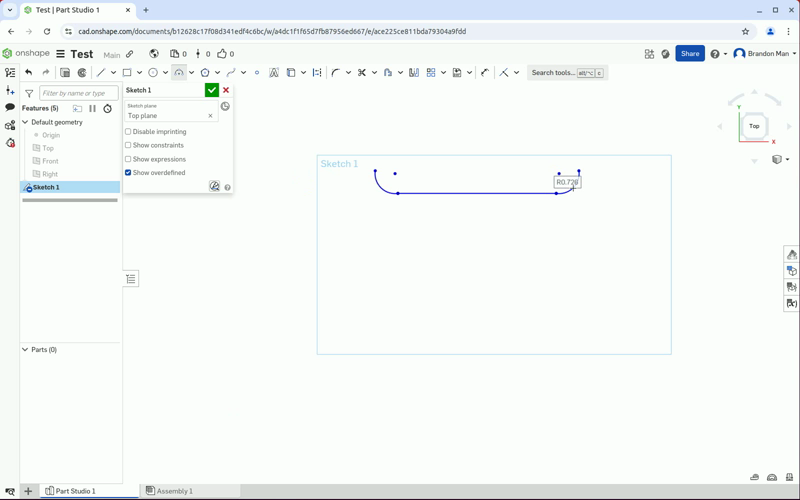
scroll(-6)
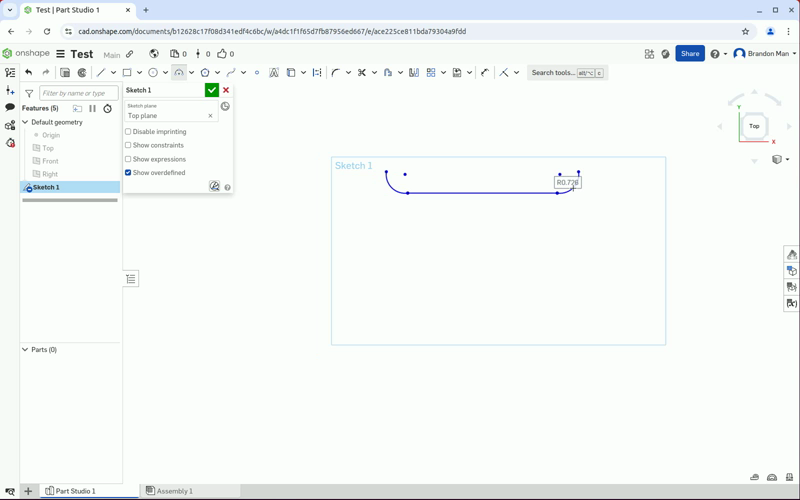
scroll(-6)
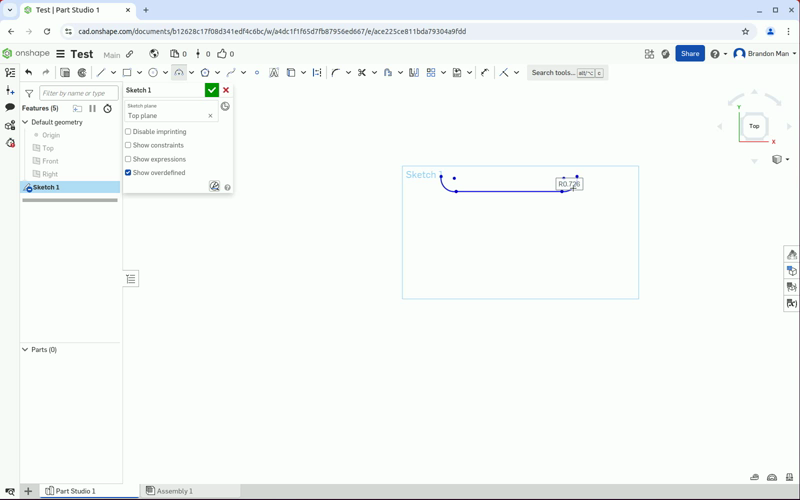
scroll(-6)
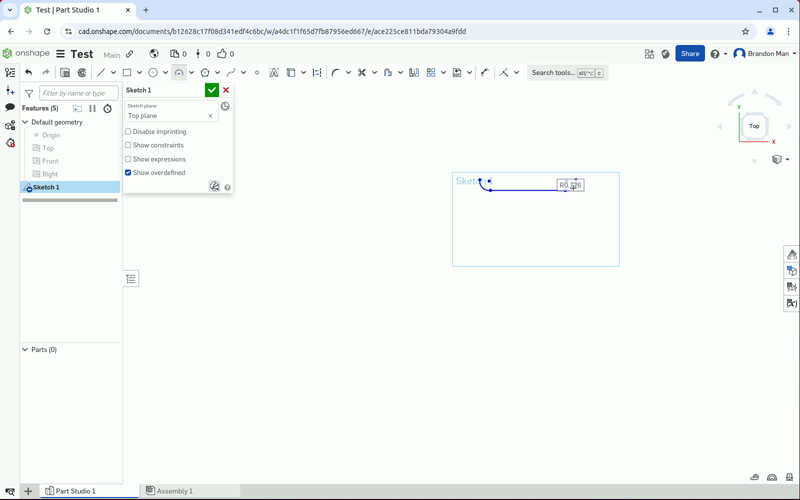
scroll(-6)
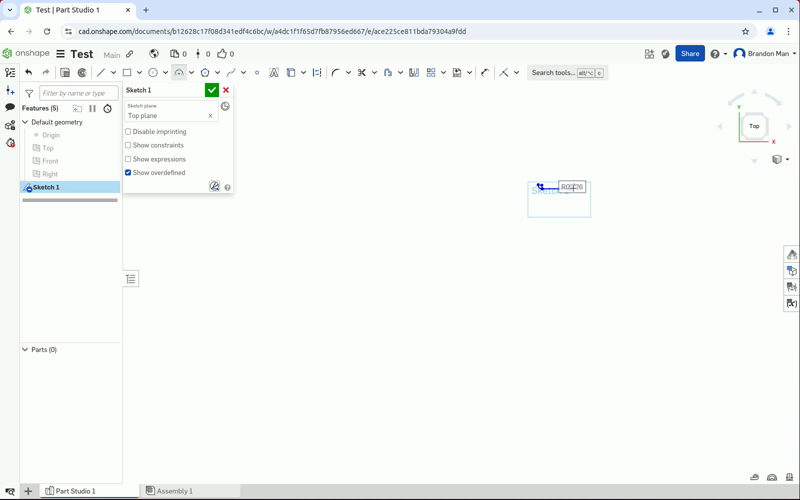
key_up(shift)
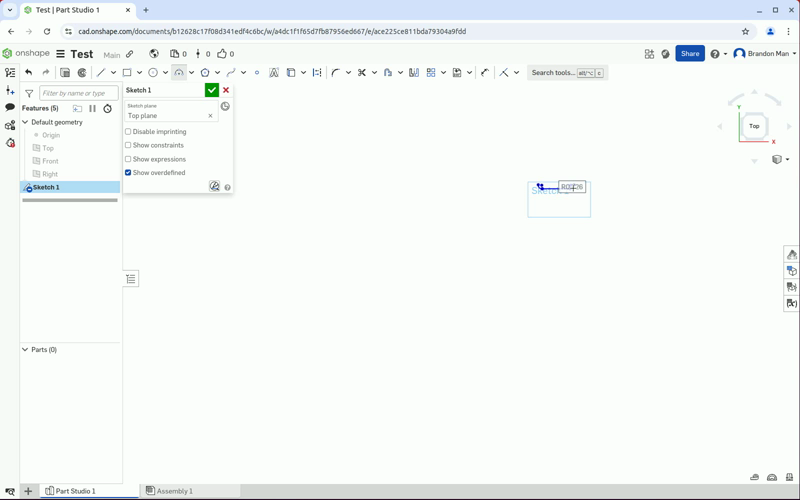
key(esc)
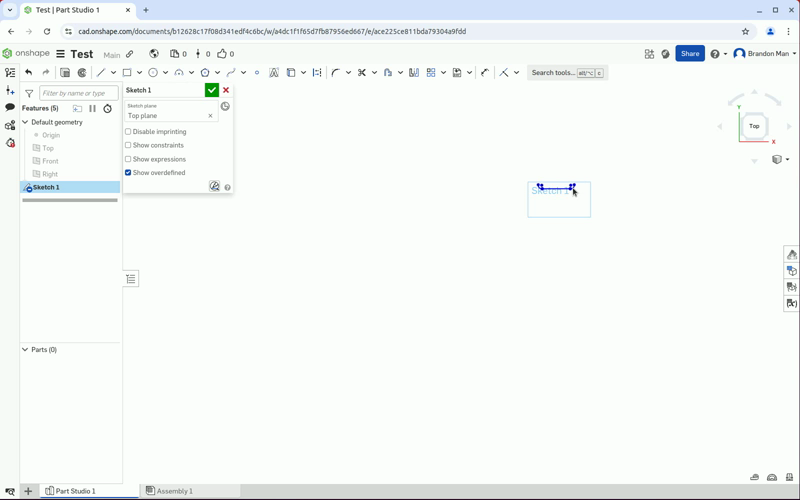
key(l)
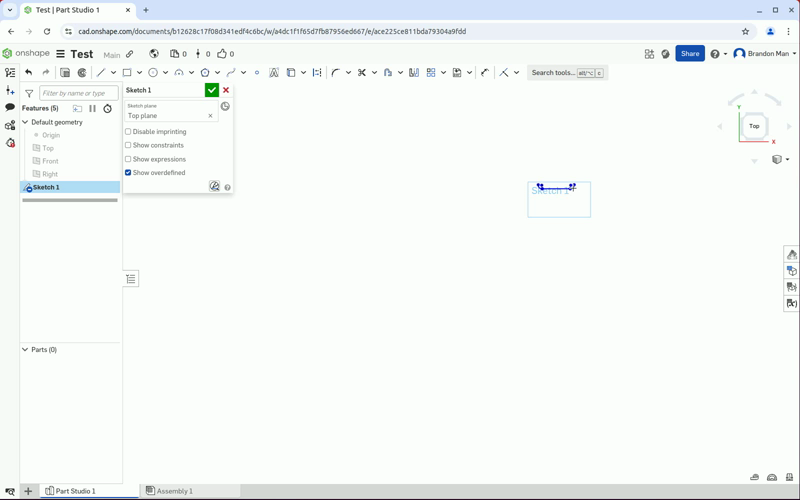
mouse_move(574, 184)
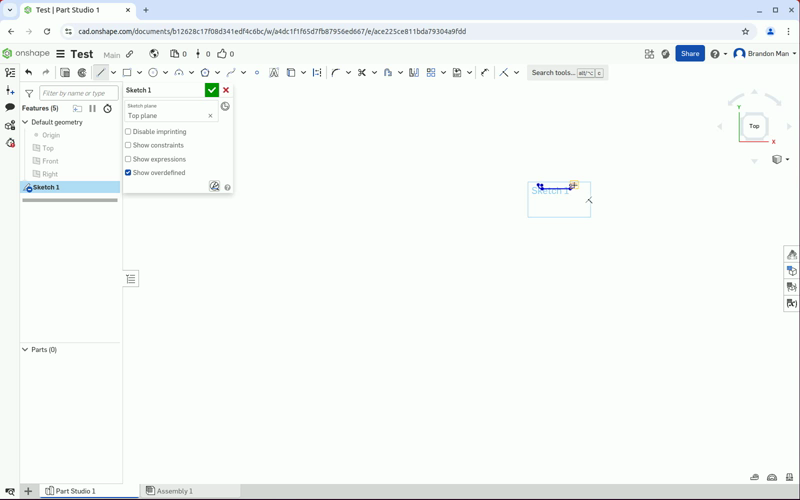
scroll(6)
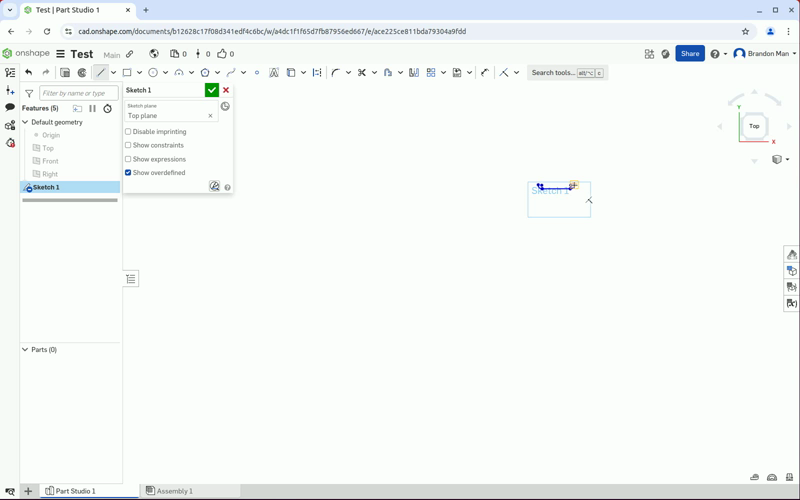
scroll(6)
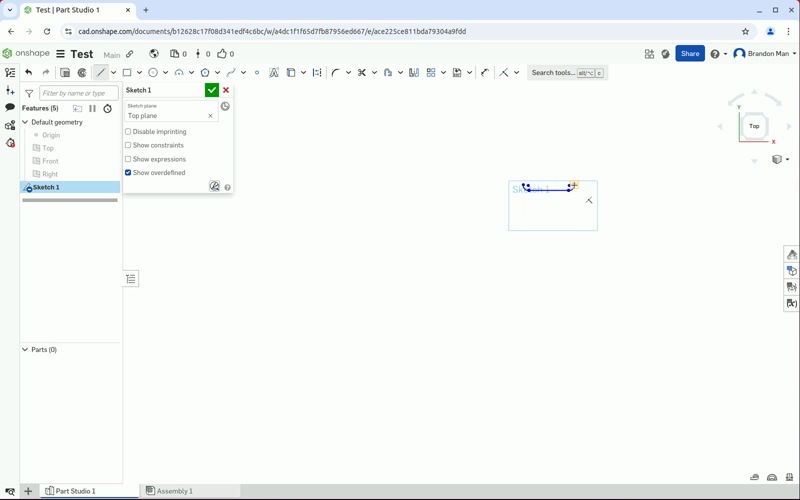
scroll(6)
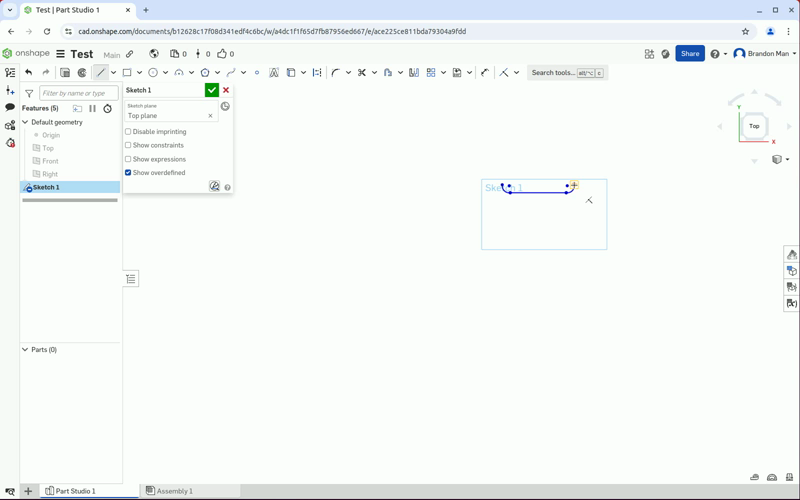
scroll(6)
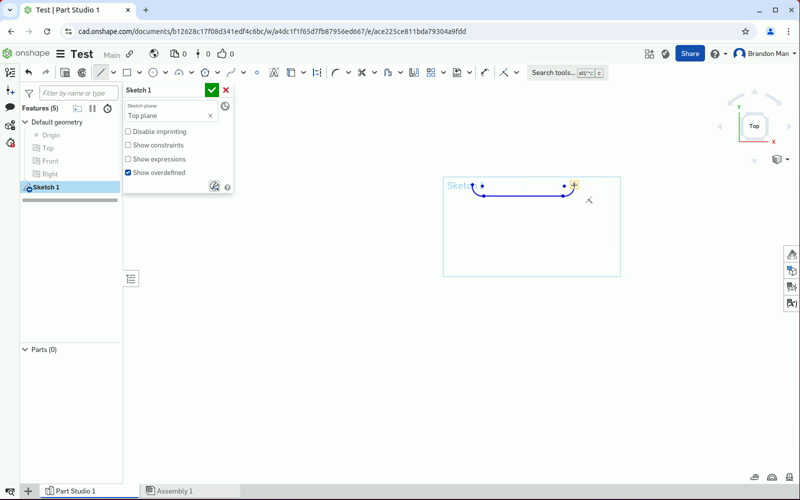
scroll(6)
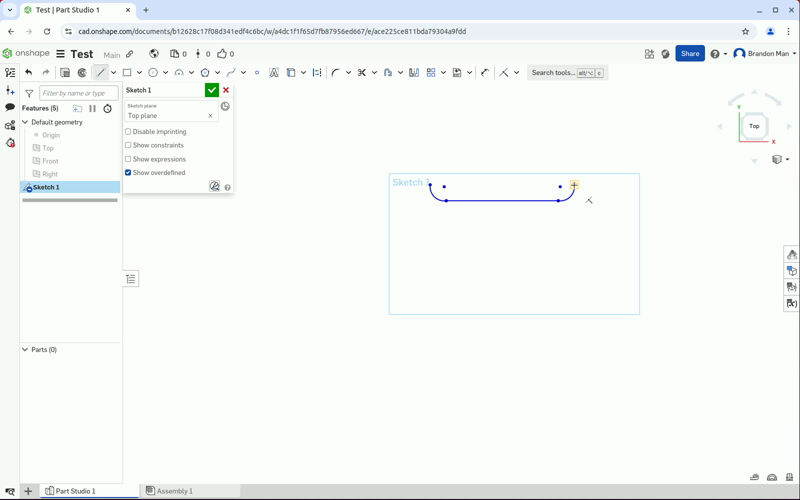
scroll(6)
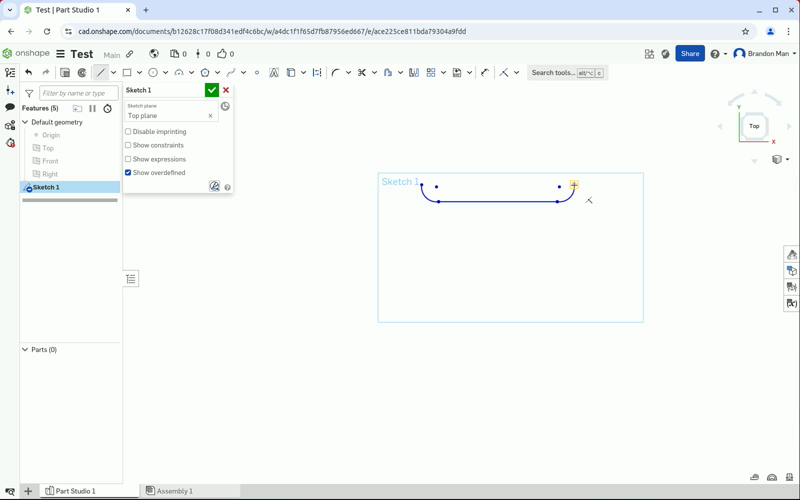
scroll(6)
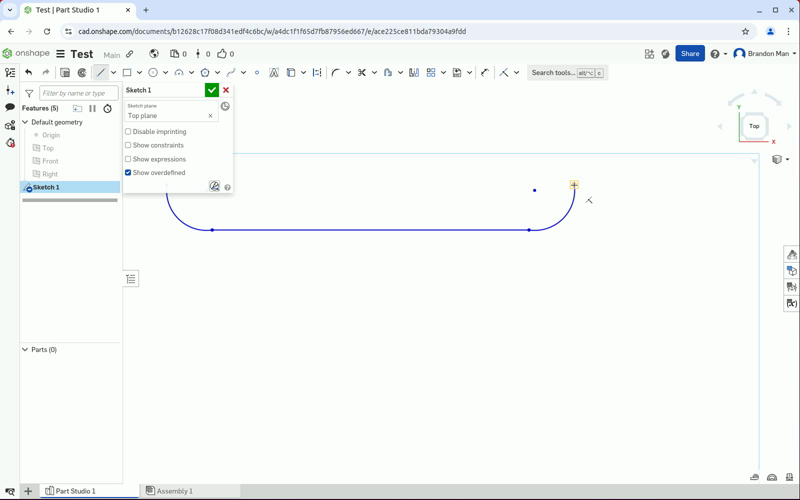
click(574, 184)
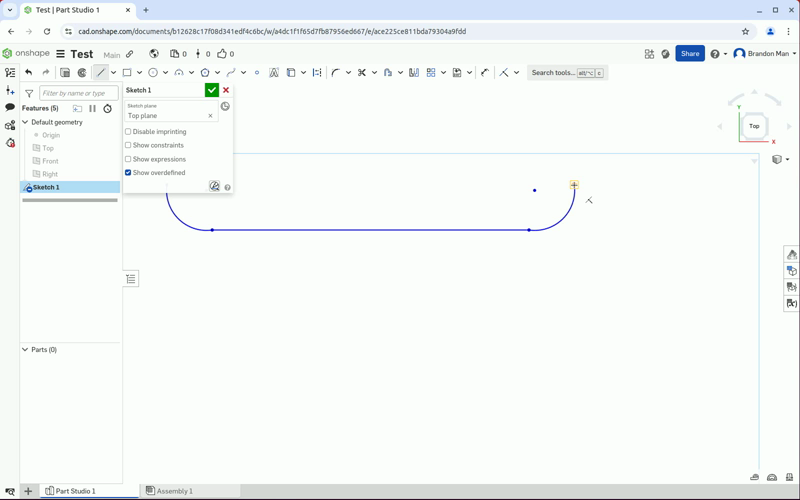
scroll(-6)
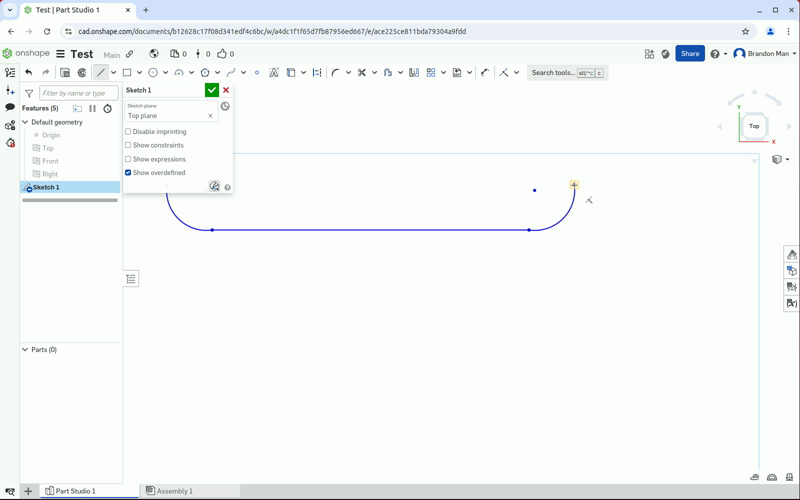
scroll(-6)
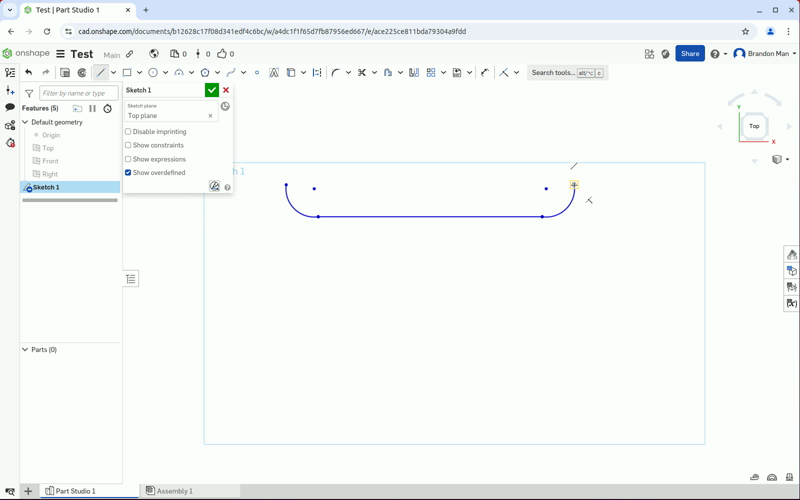
scroll(-6)
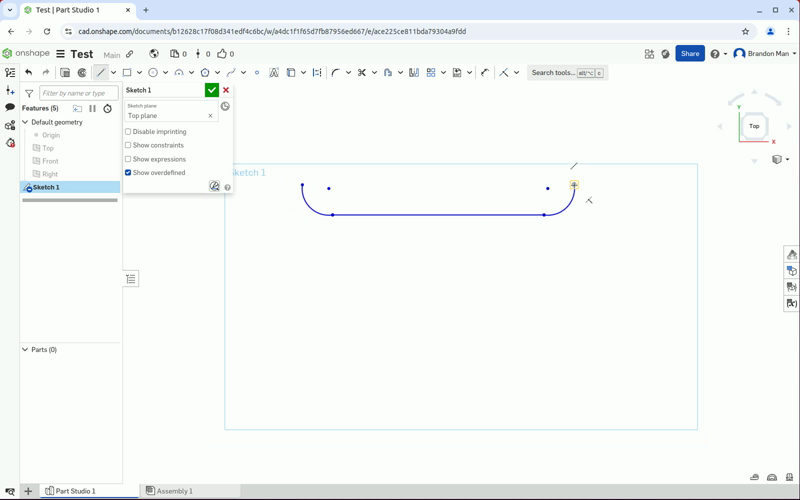
scroll(-6)
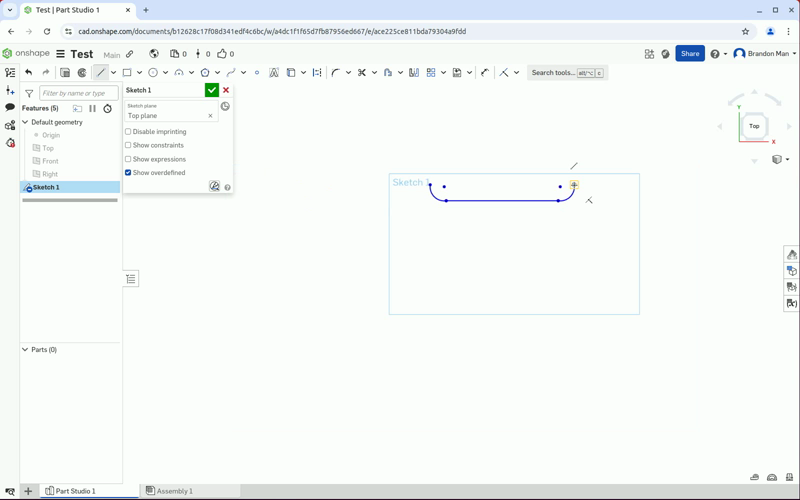
scroll(-6)
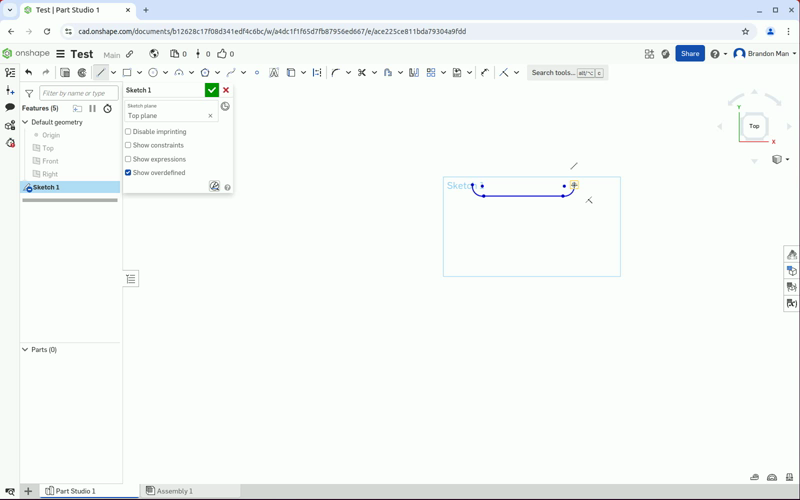
scroll(-6)
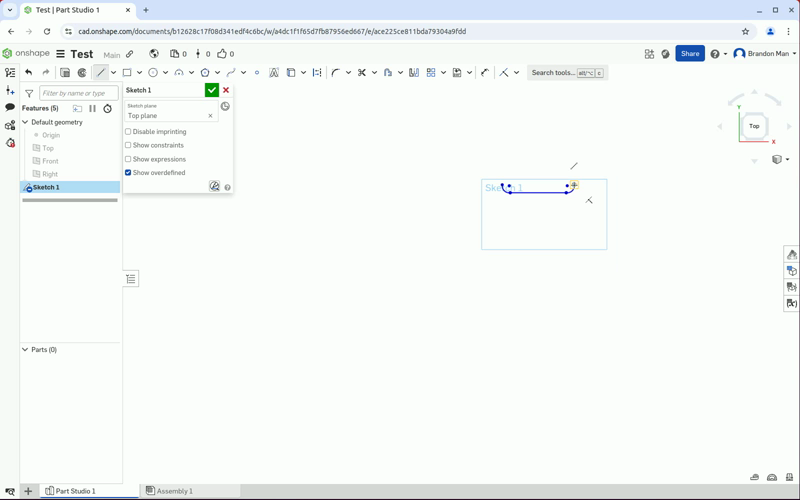
scroll(-6)
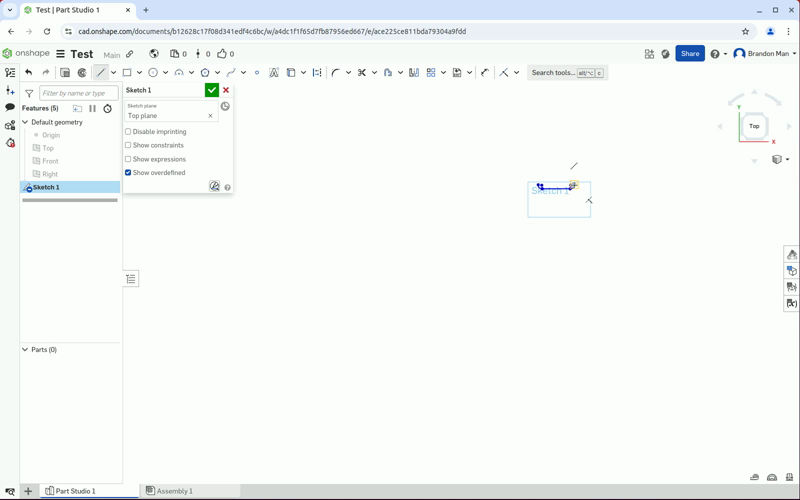
key_down(shift)
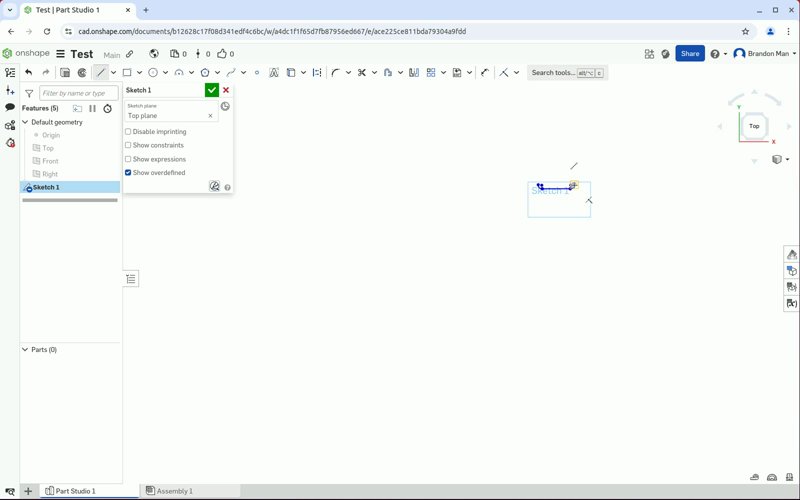
mouse_move(589, 184)
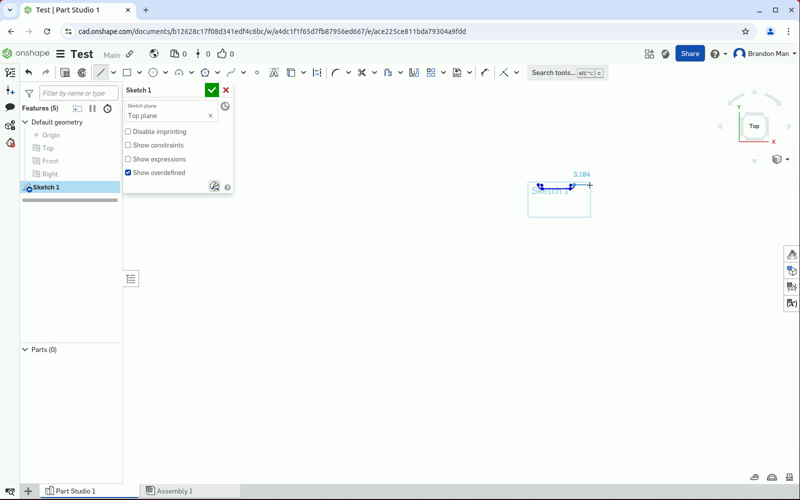
mouse_move(574, 174)
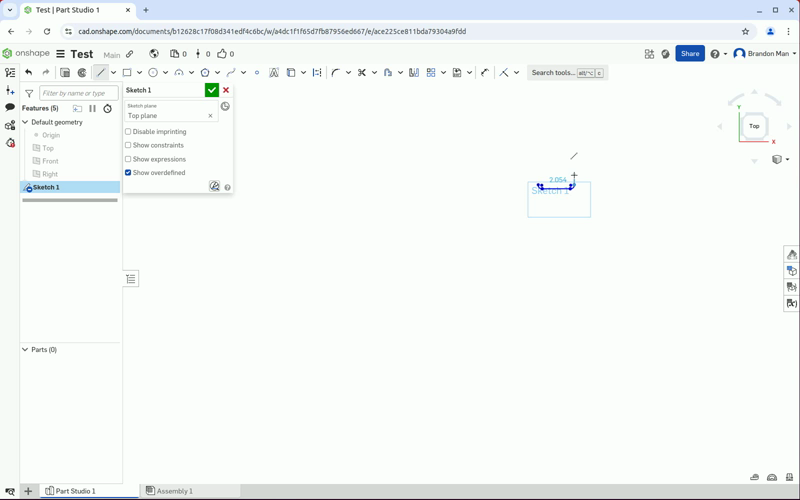
click(574, 174)
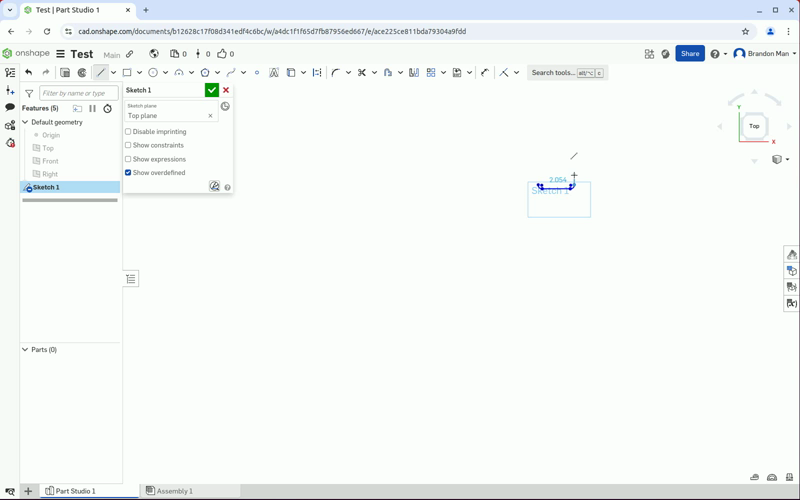
key_up(shift)
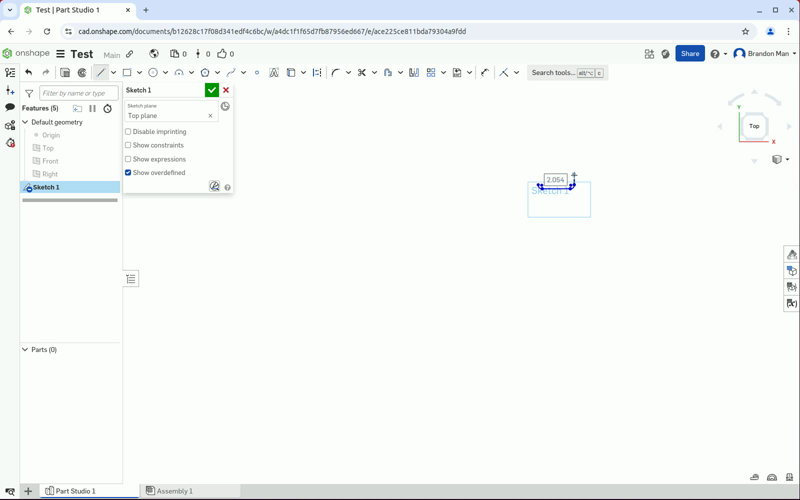
key_down(shift)
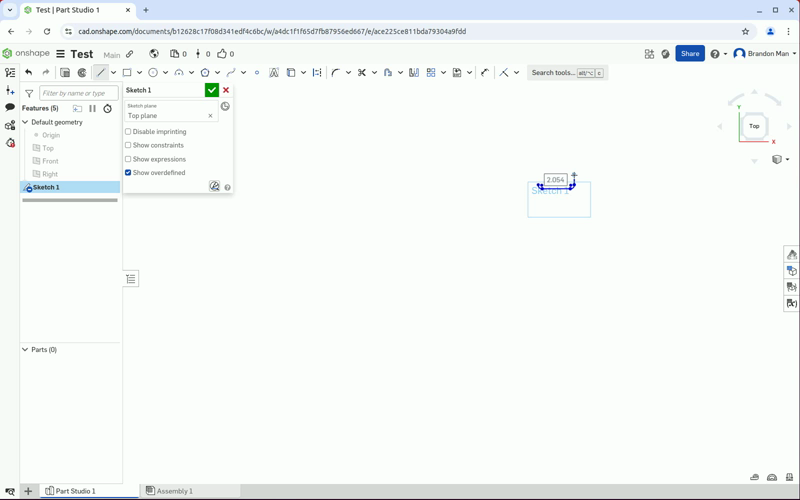
mouse_move(589, 174)
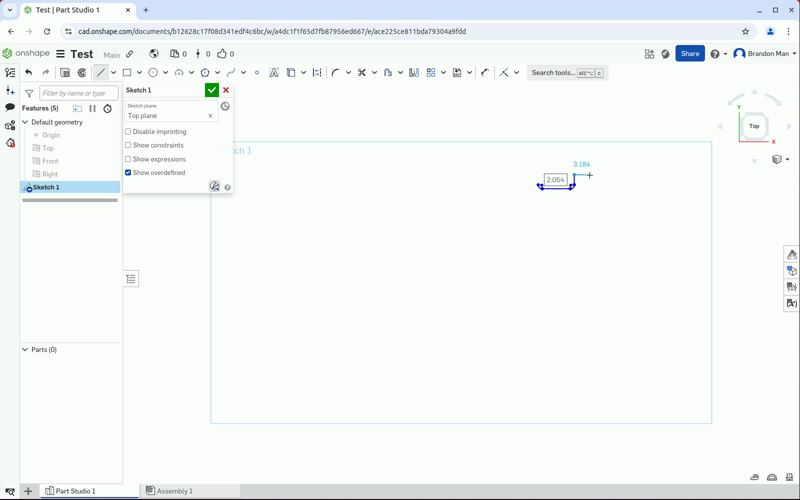
mouse_move(538, 174)
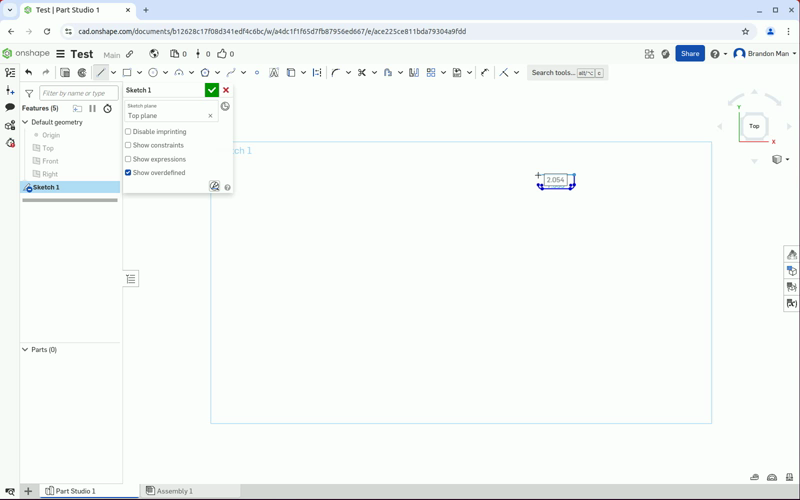
click(538, 174)
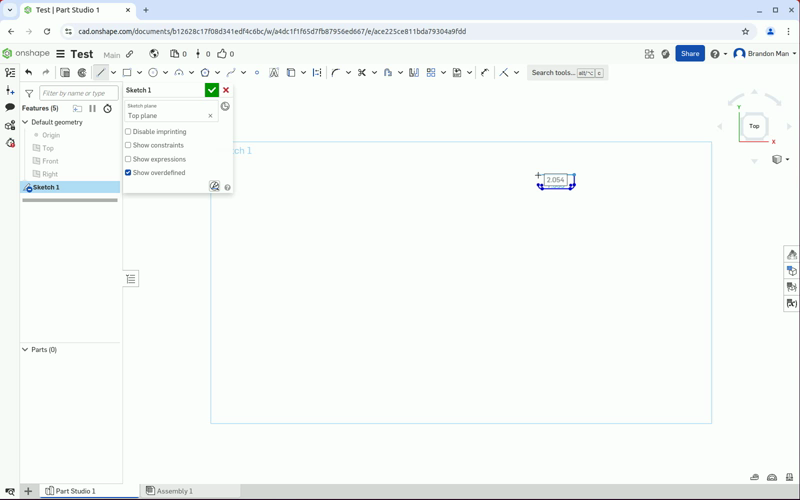
key_up(shift)
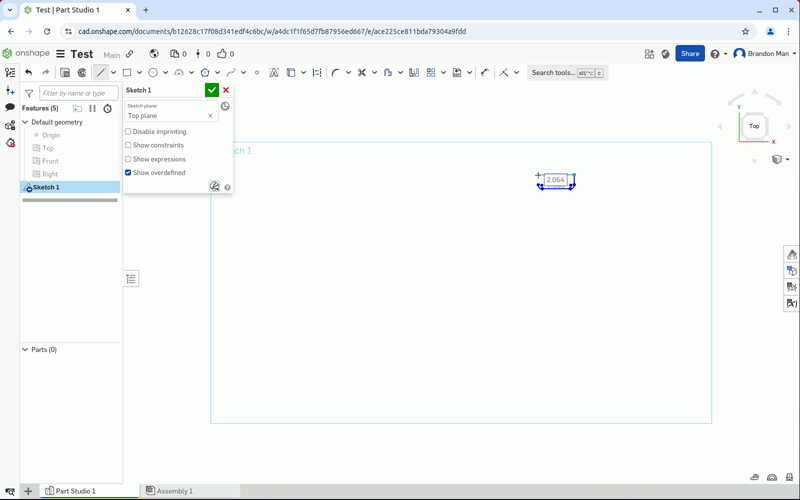
mouse_move(568, 174)
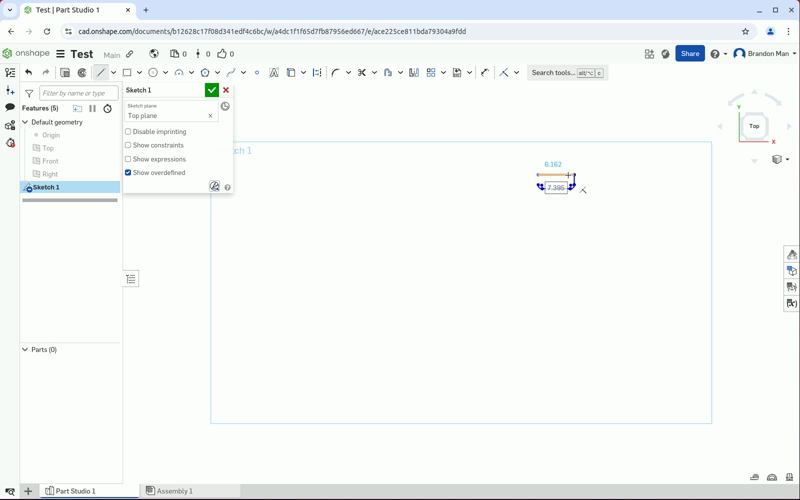
key_down(shift)
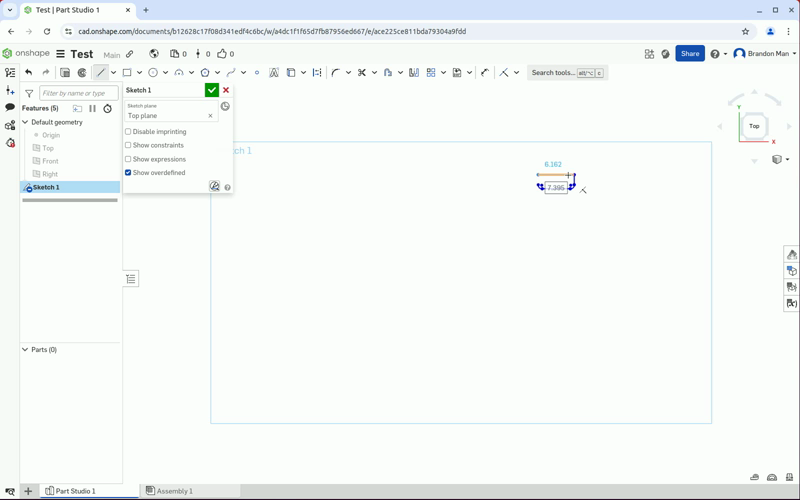
mouse_move(538, 184)
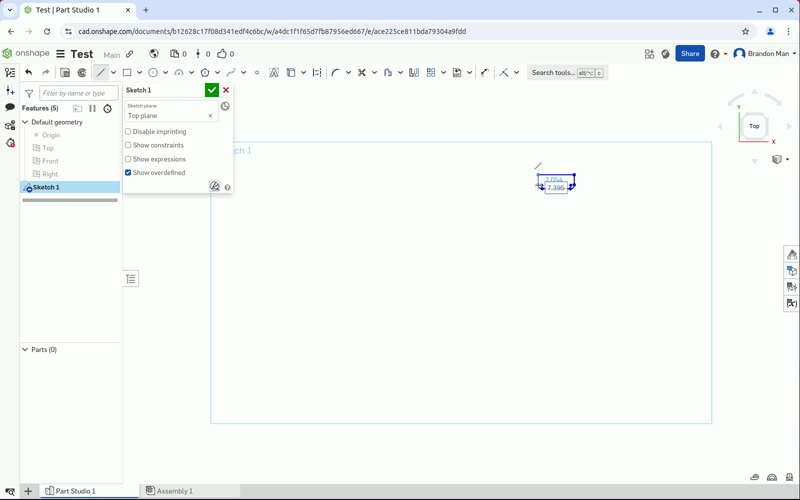
scroll(6)
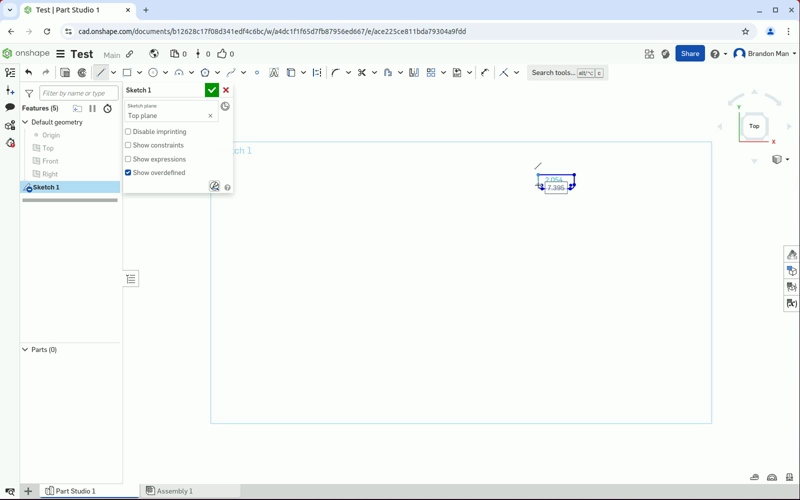
scroll(6)
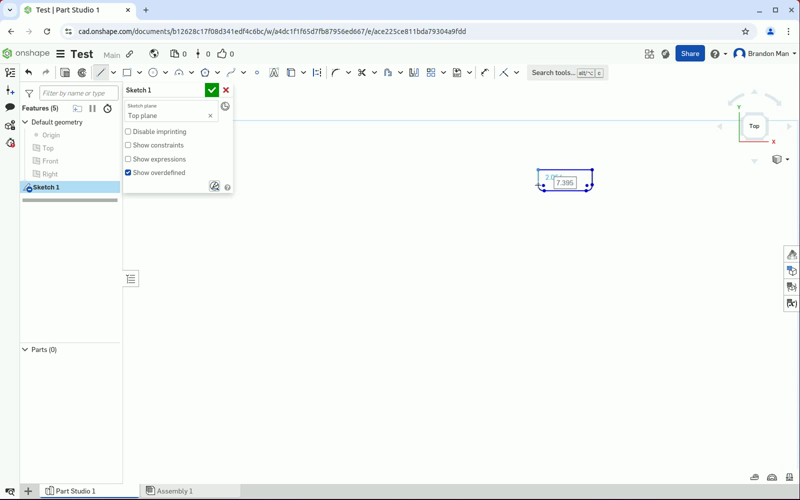
scroll(6)
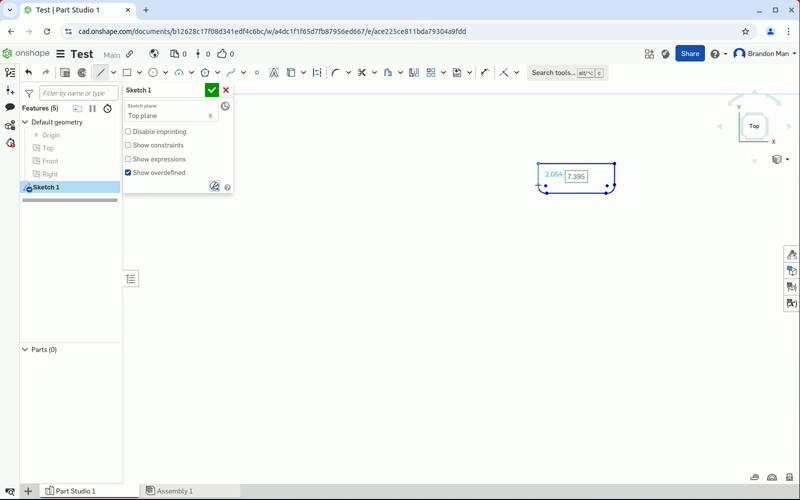
scroll(6)
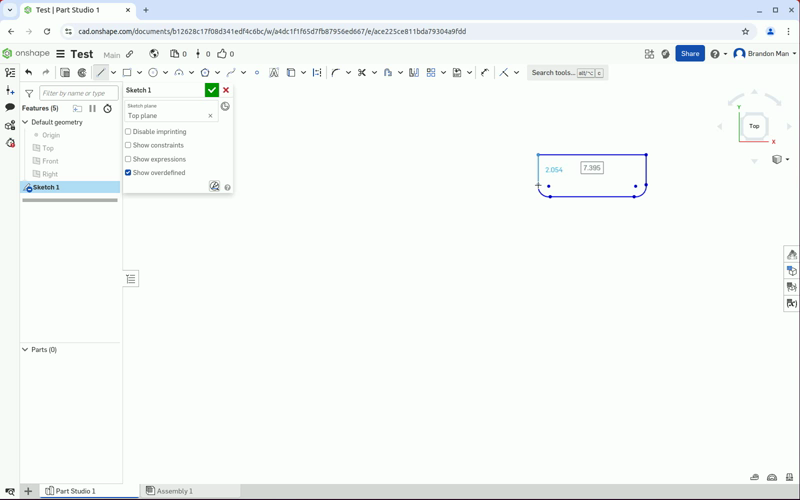
scroll(6)
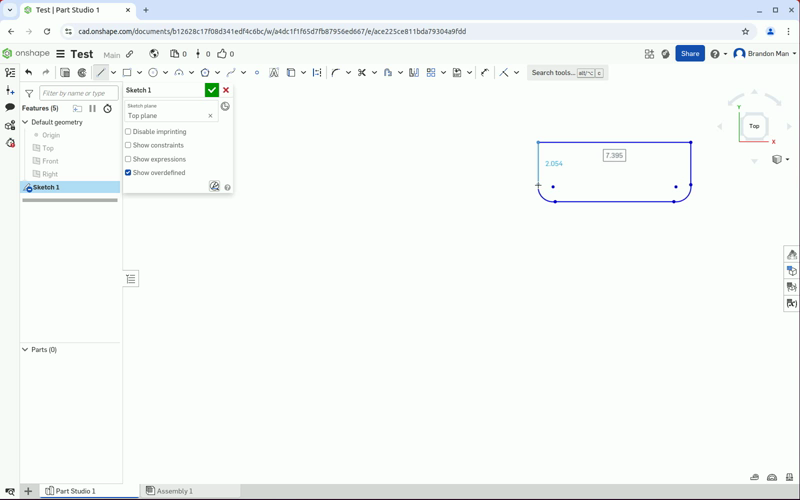
scroll(6)
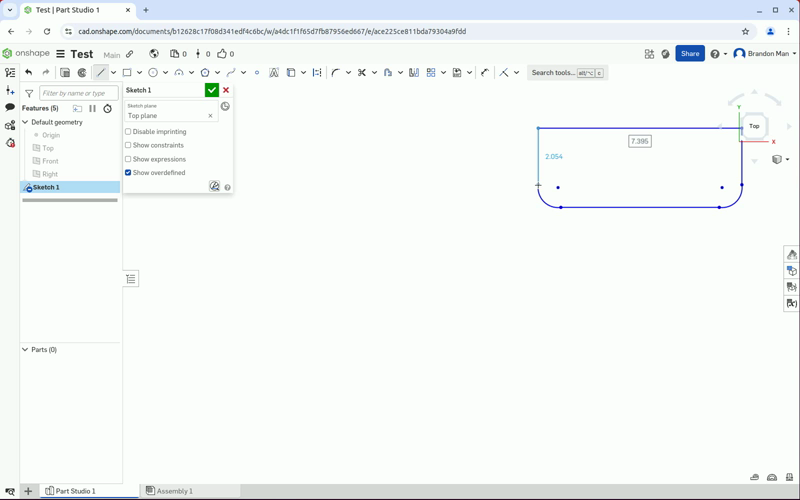
scroll(6)
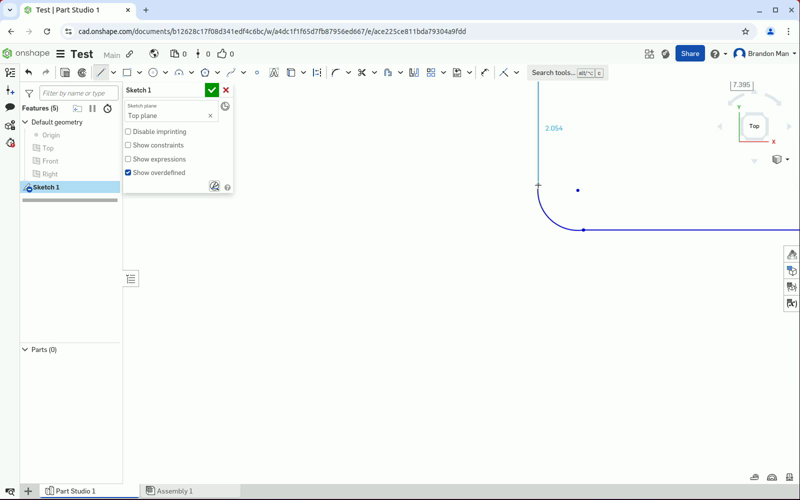
key_up(shift)
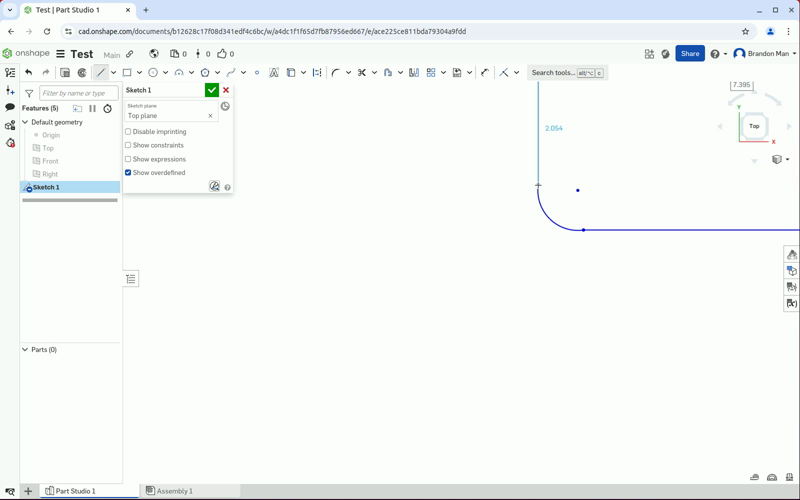
click(538, 184)
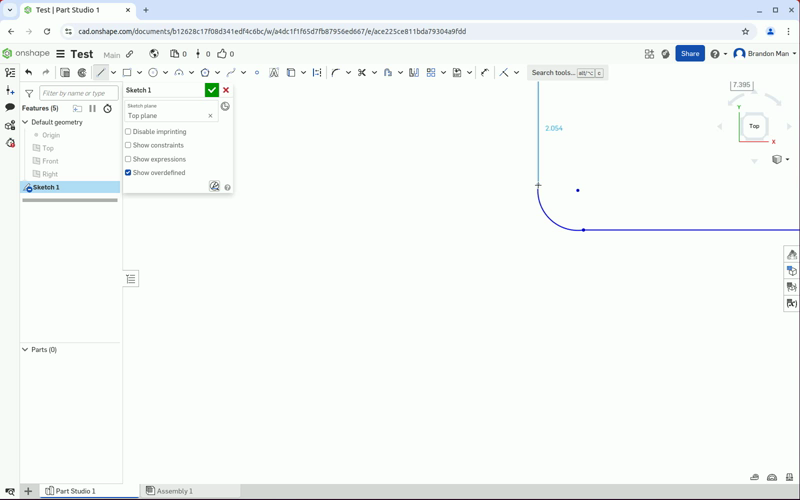
scroll(-6)
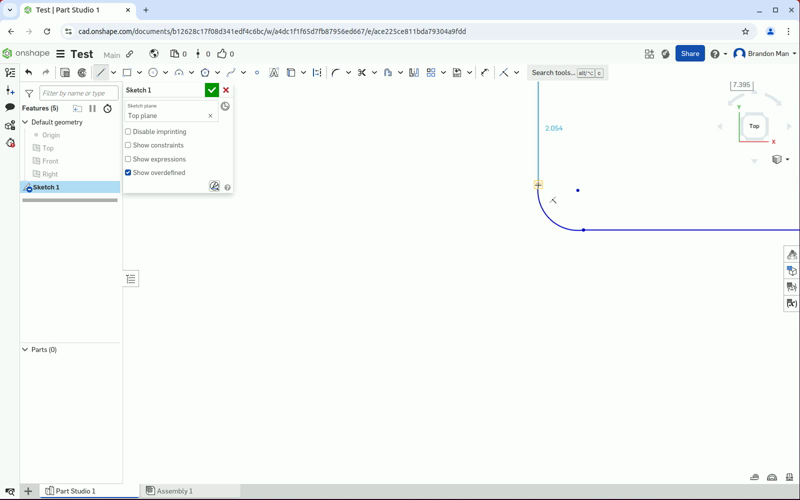
scroll(-6)
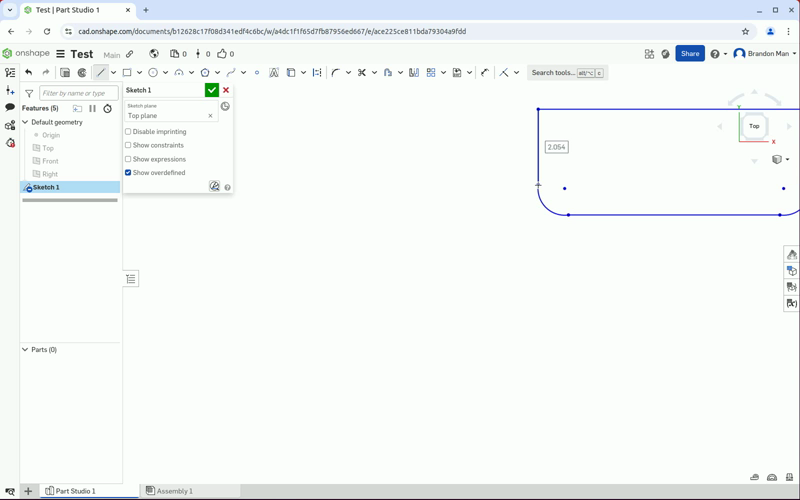
scroll(-6)
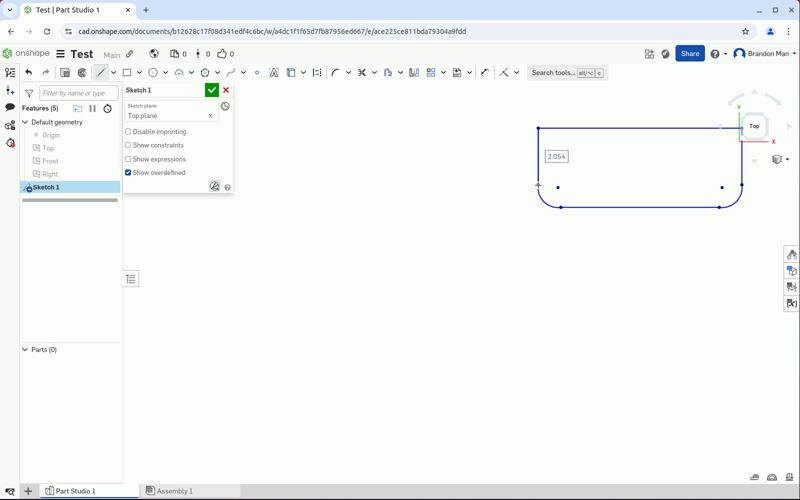
scroll(-6)
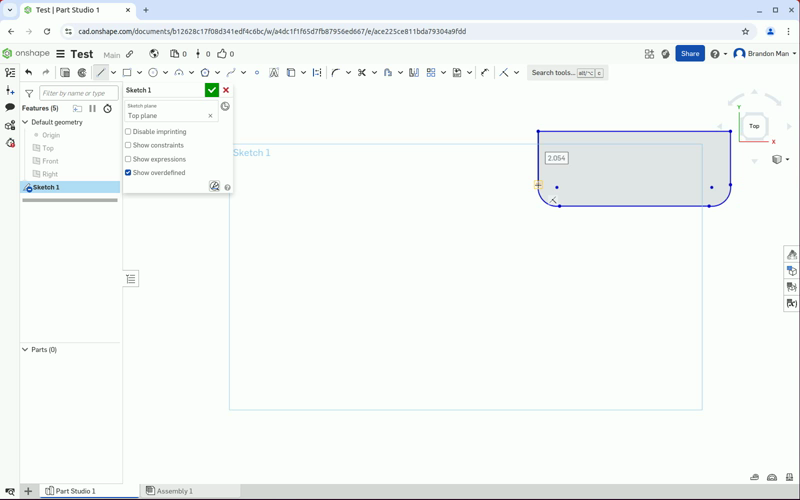
scroll(-6)
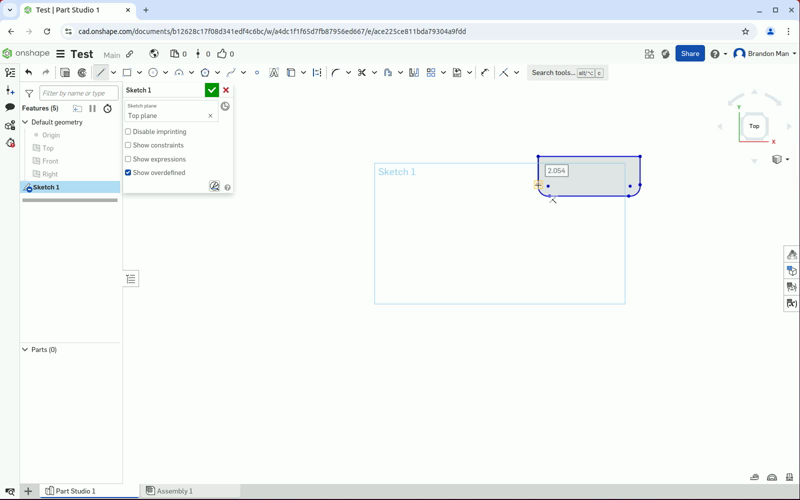
scroll(-6)
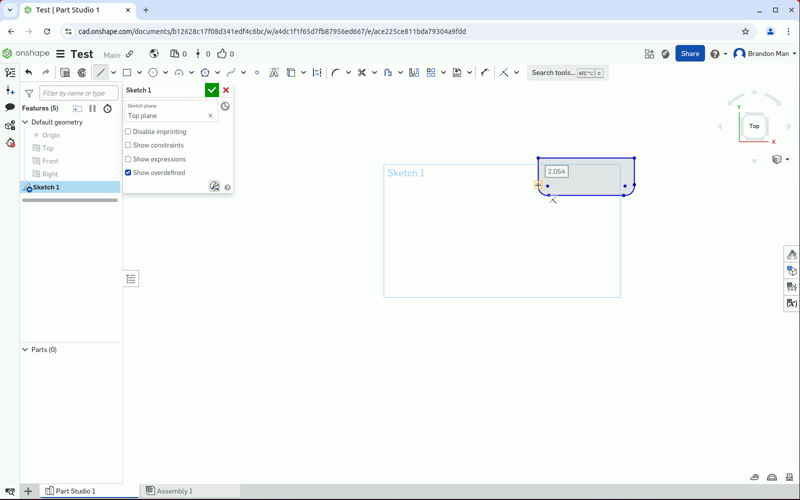
scroll(-6)
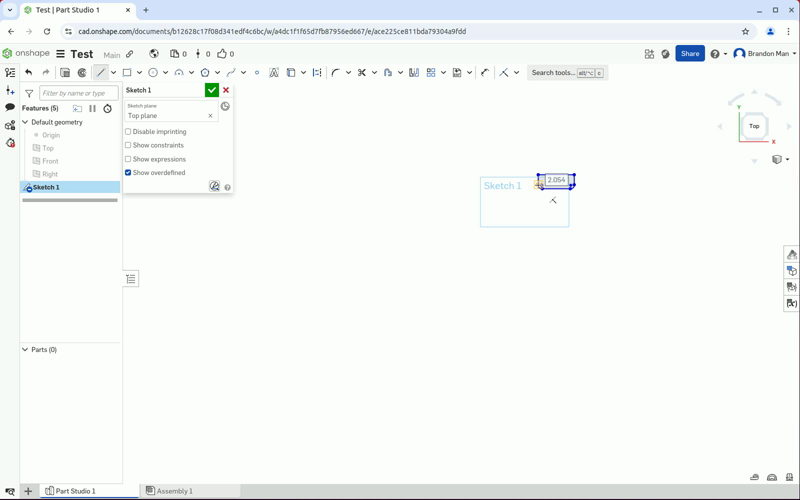
key(esc)
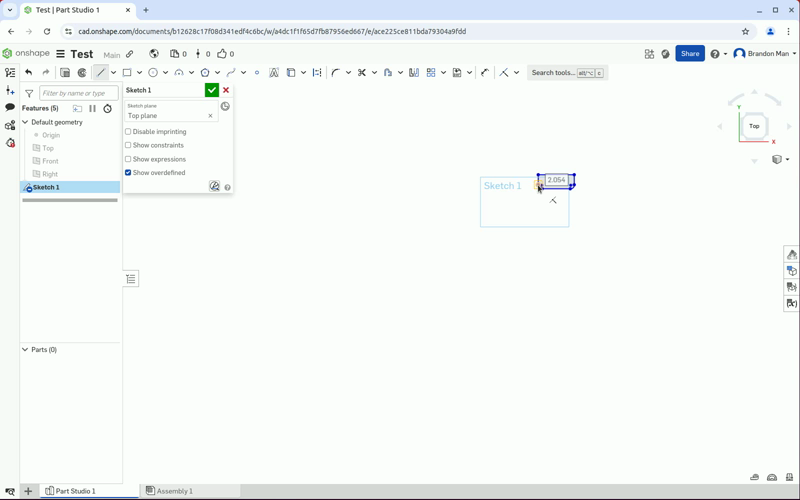
key(c)
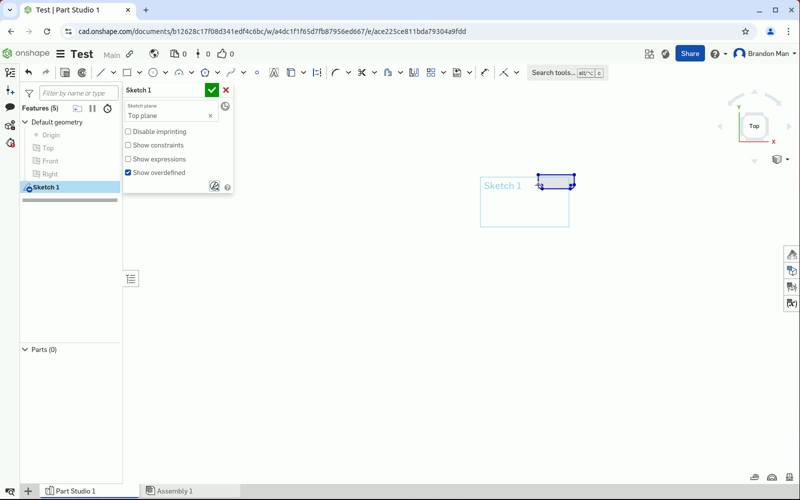
key_down(shift)
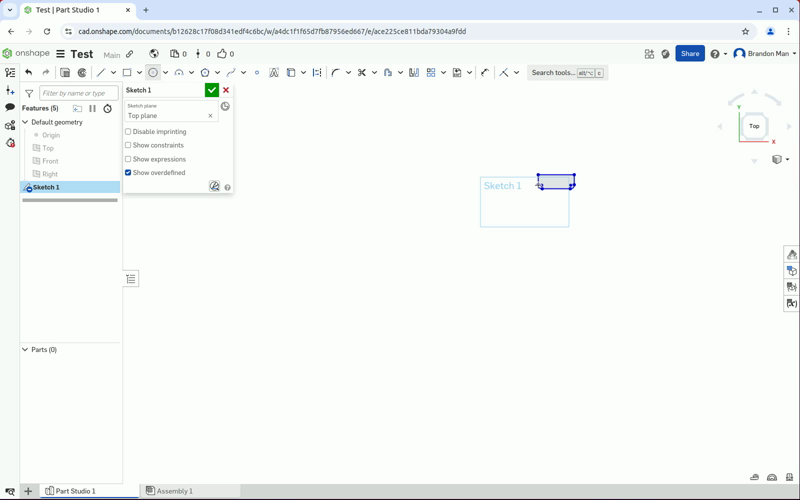
mouse_move(545, 181)
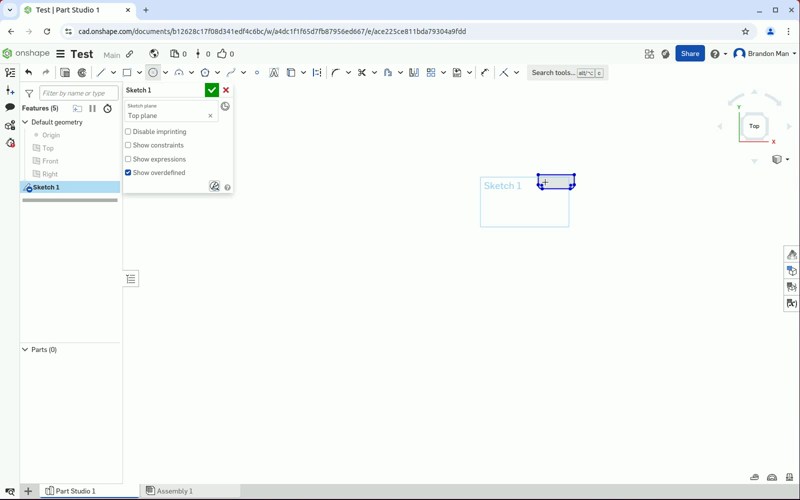
scroll(6)
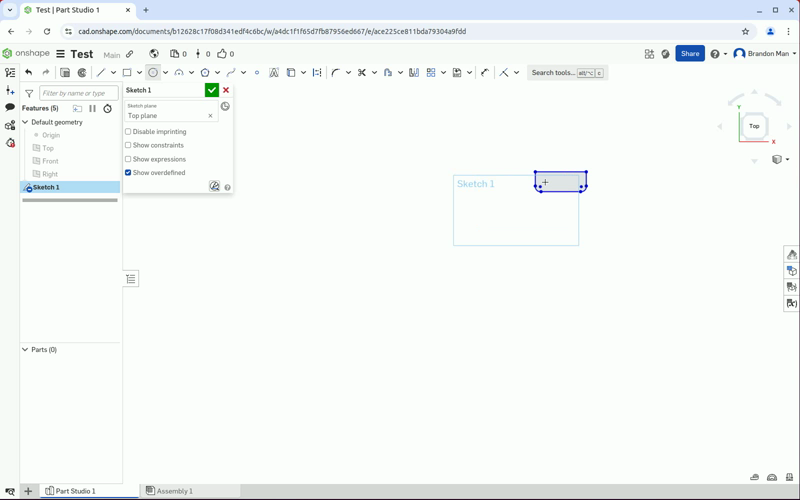
scroll(6)
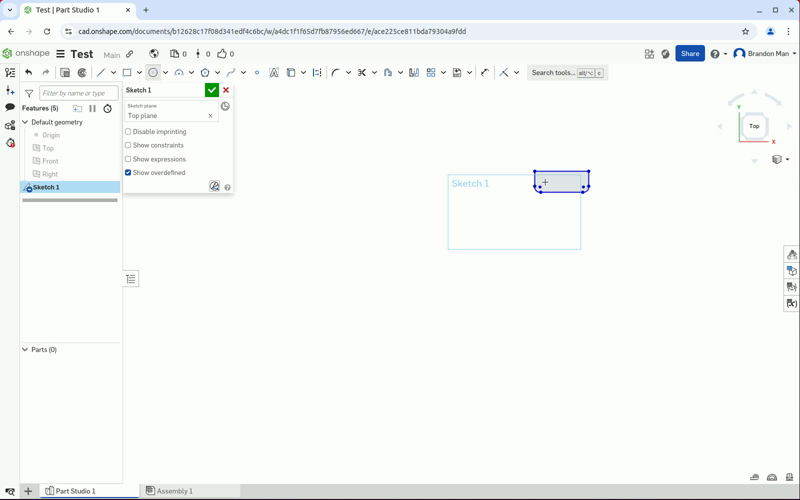
scroll(6)
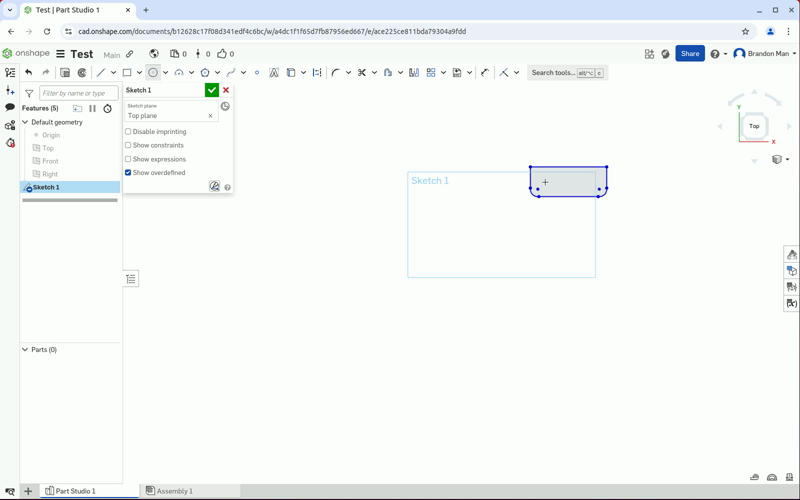
scroll(6)
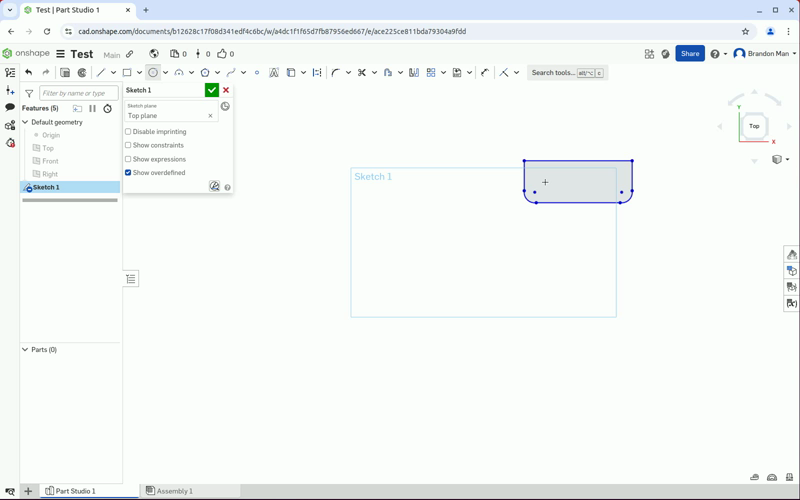
scroll(6)
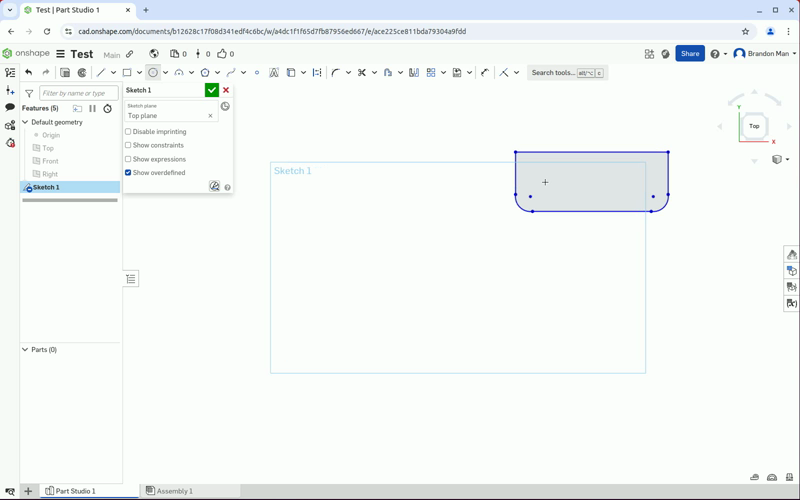
scroll(6)
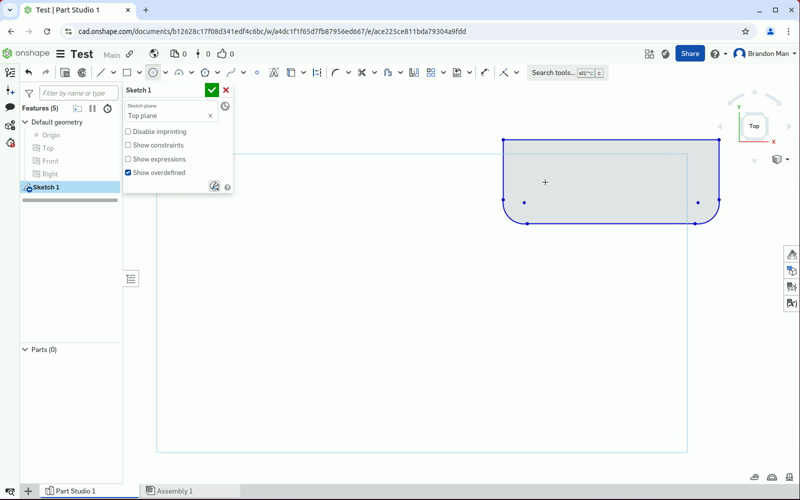
scroll(6)
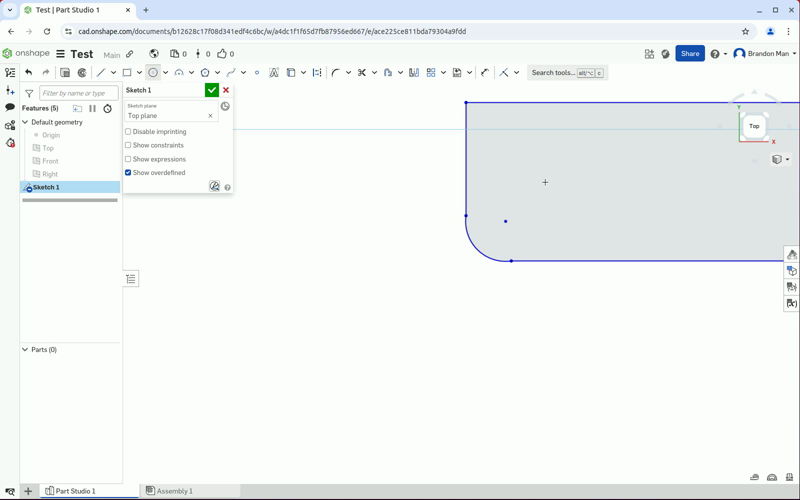
click(545, 181)
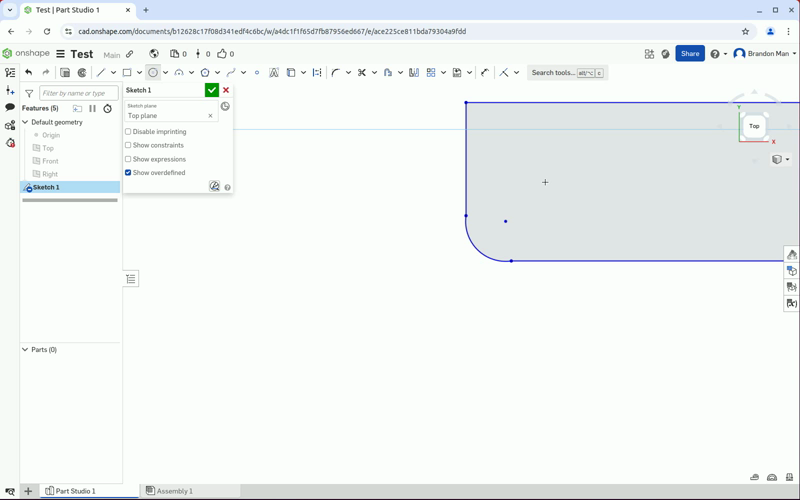
scroll(-6)
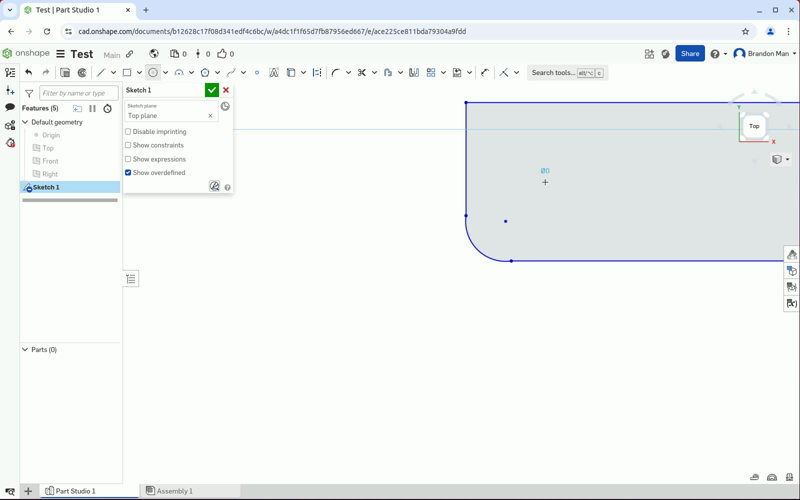
scroll(-6)
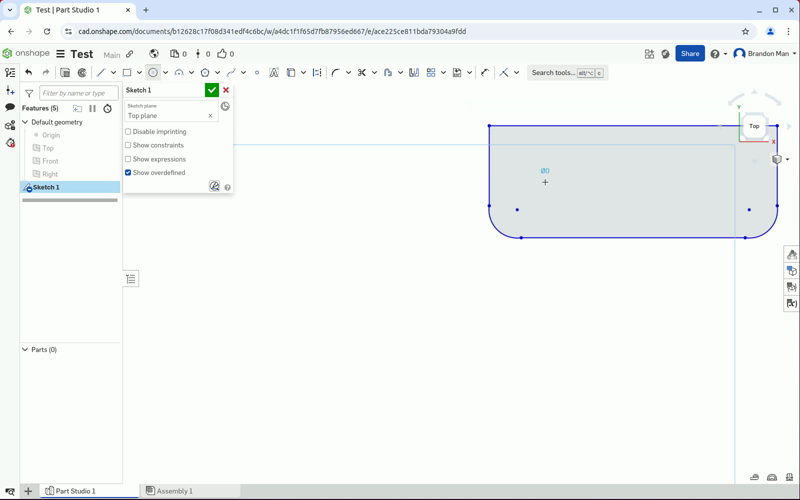
scroll(-6)
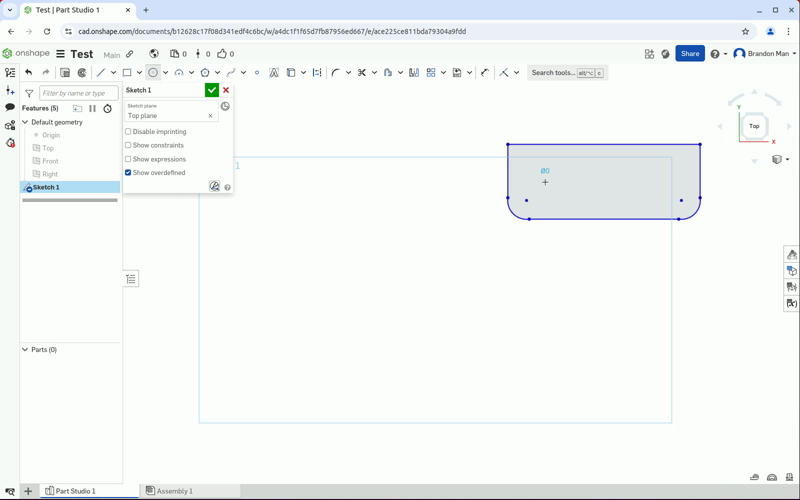
scroll(-6)
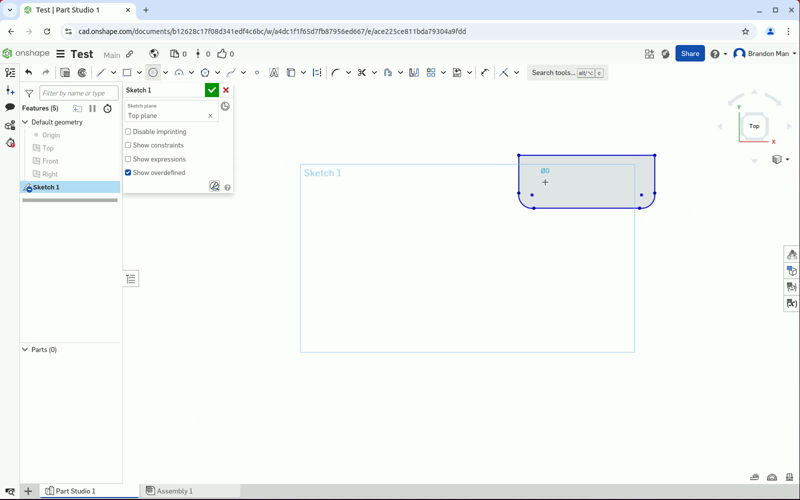
scroll(-6)
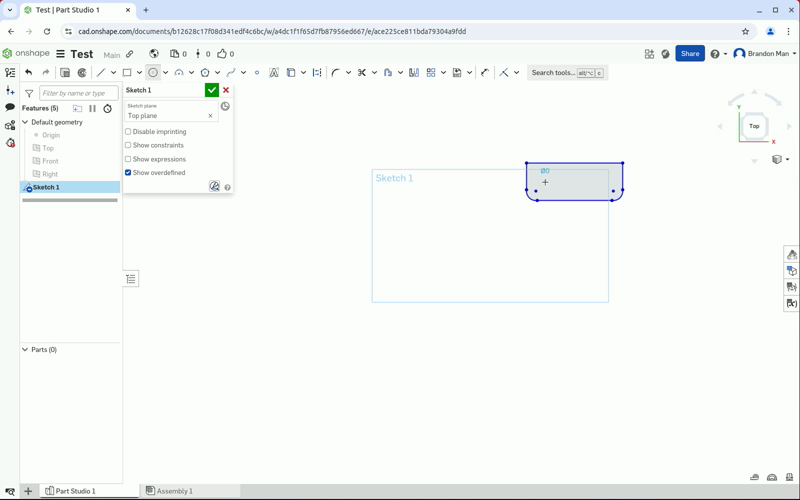
scroll(-6)
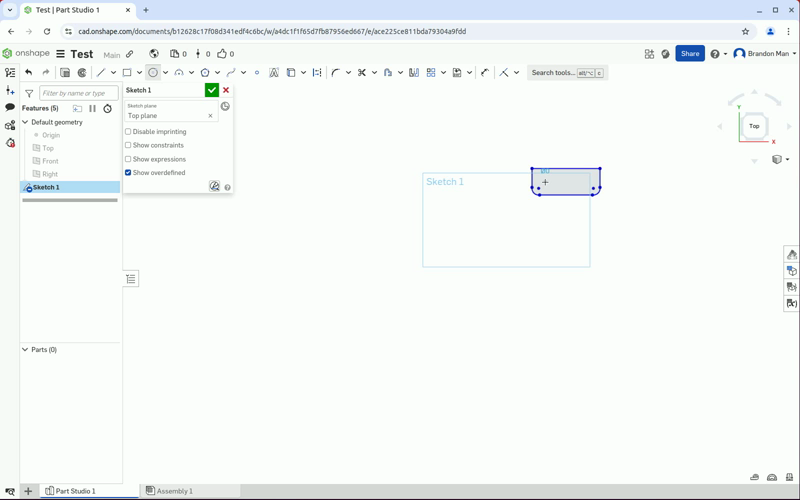
scroll(-6)
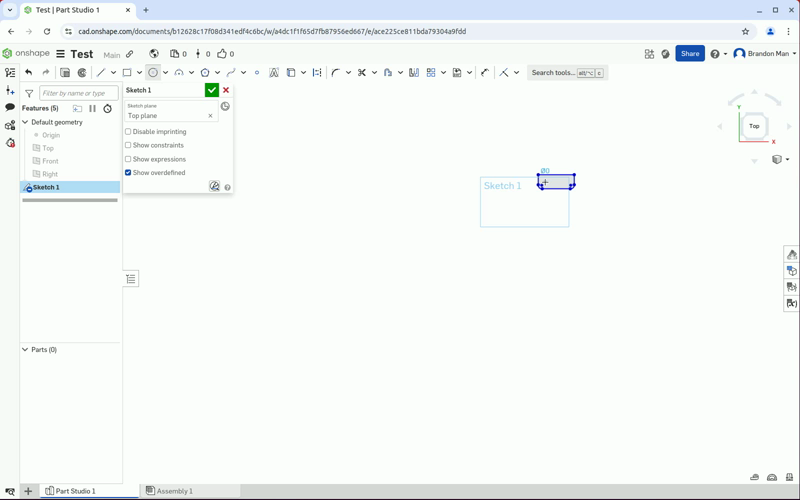
key_up(shift)
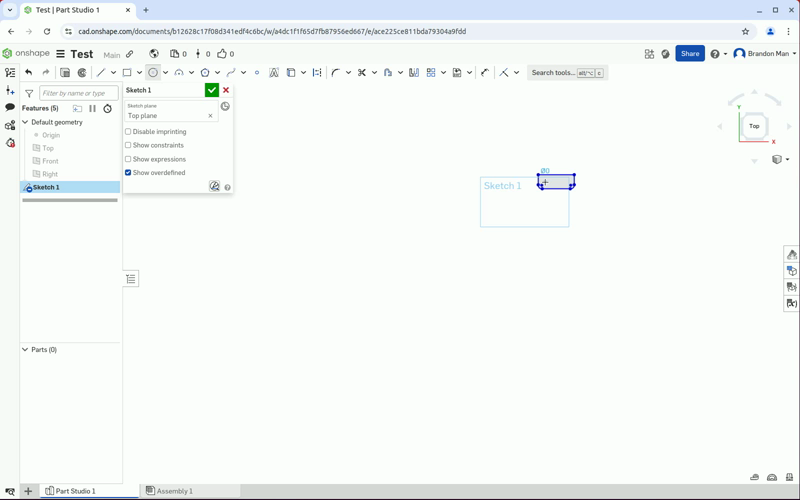
mouse_move(547, 181)
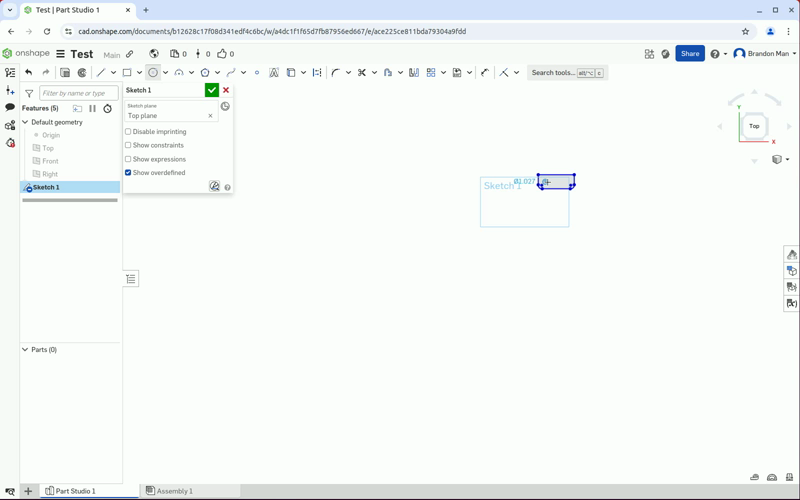
scroll(6)
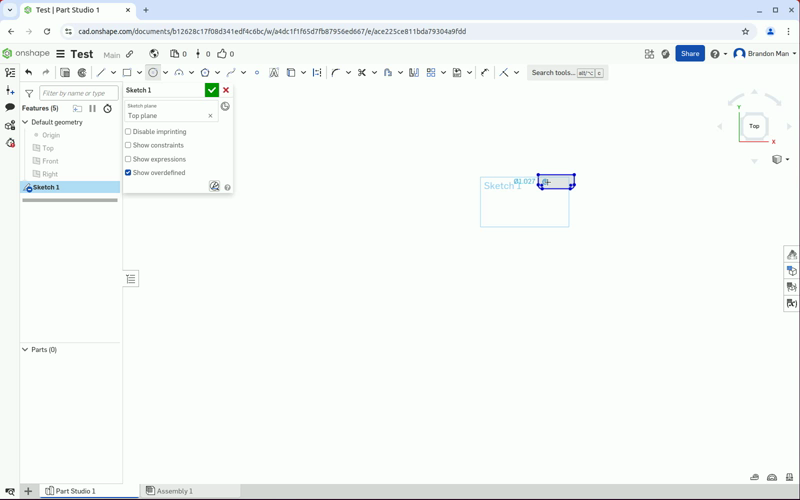
scroll(6)
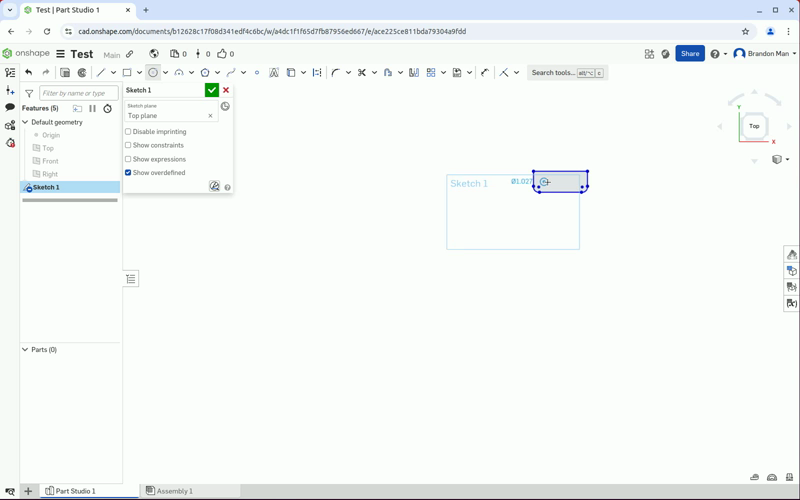
scroll(6)
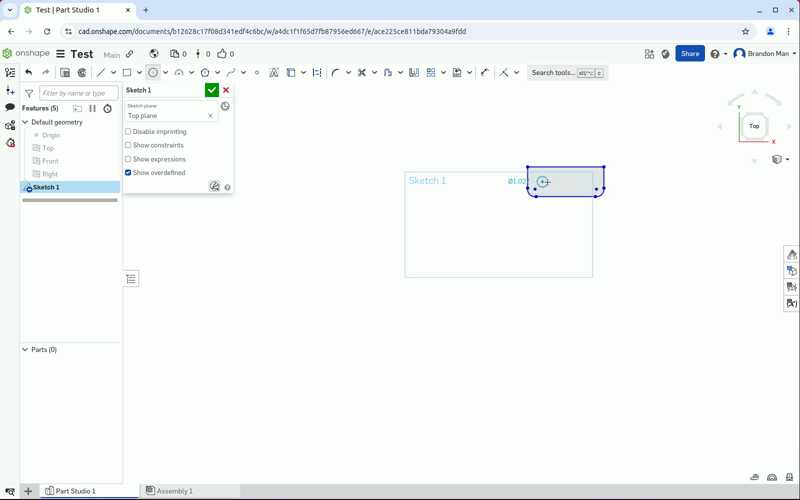
scroll(6)
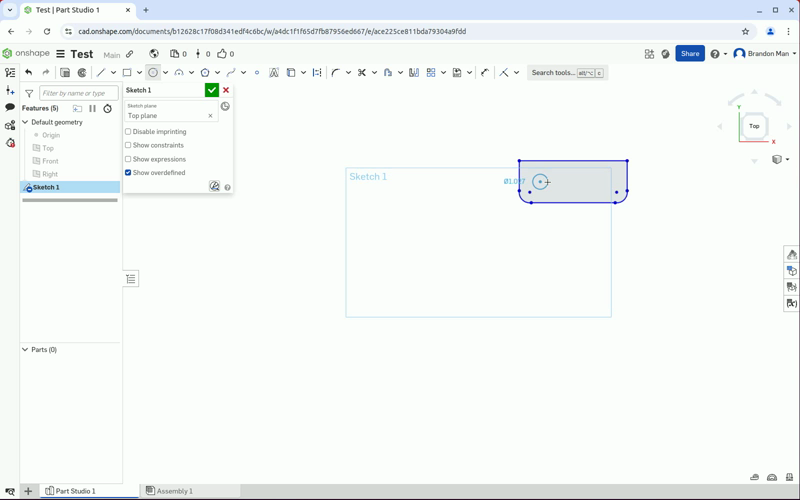
scroll(6)
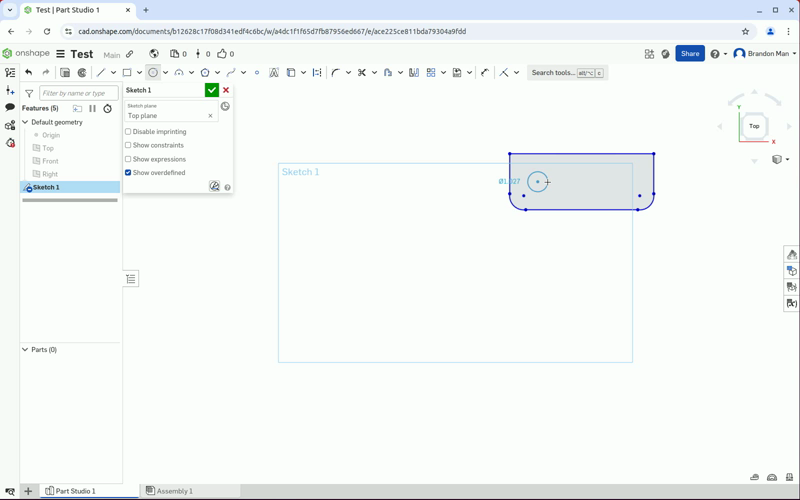
scroll(6)
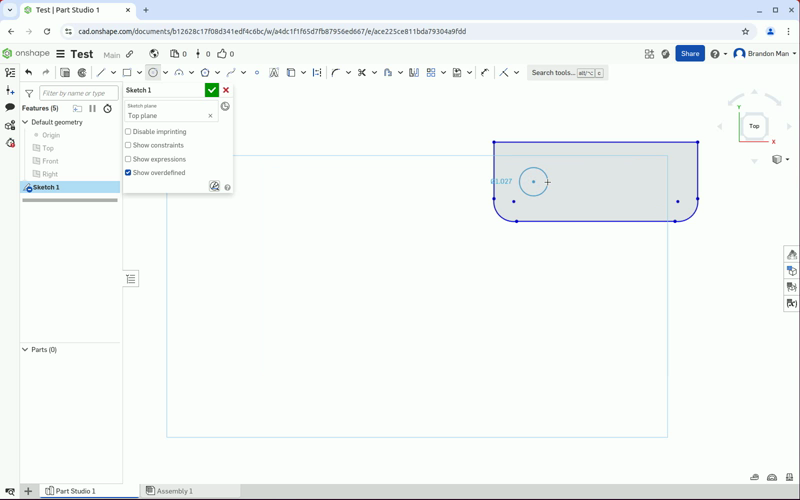
scroll(6)
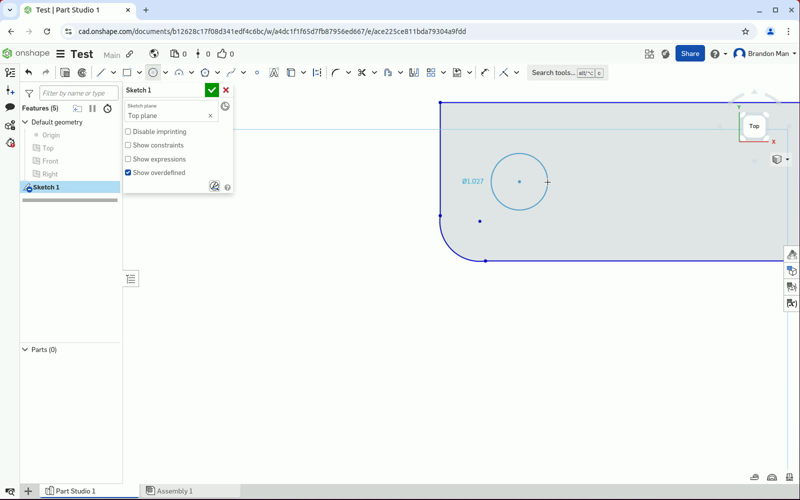
click(547, 181)
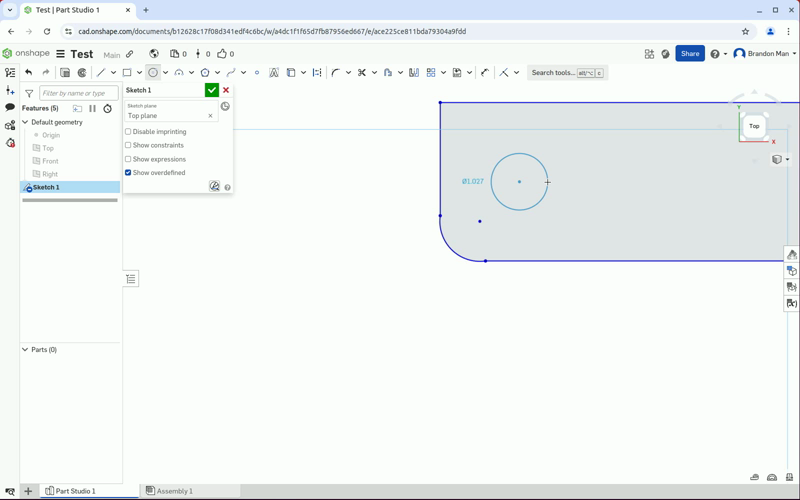
scroll(-6)
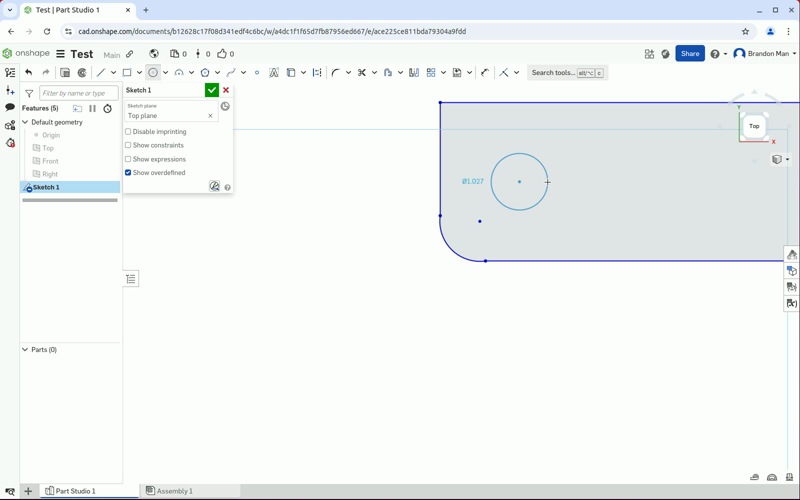
scroll(-6)
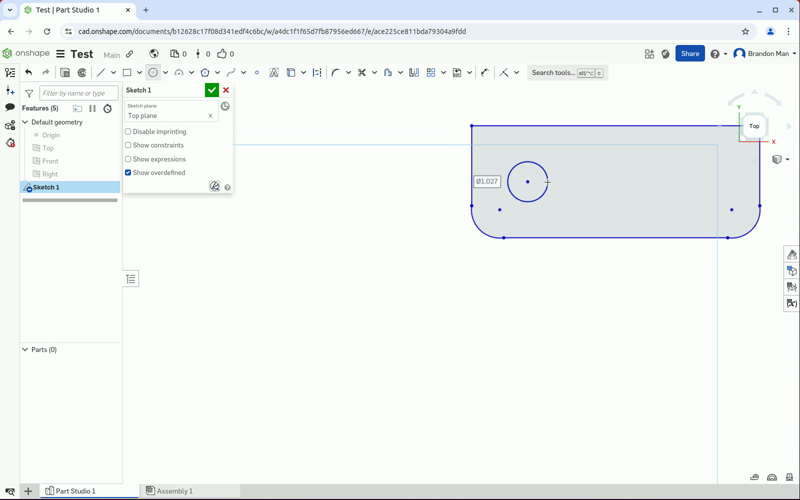
scroll(-6)
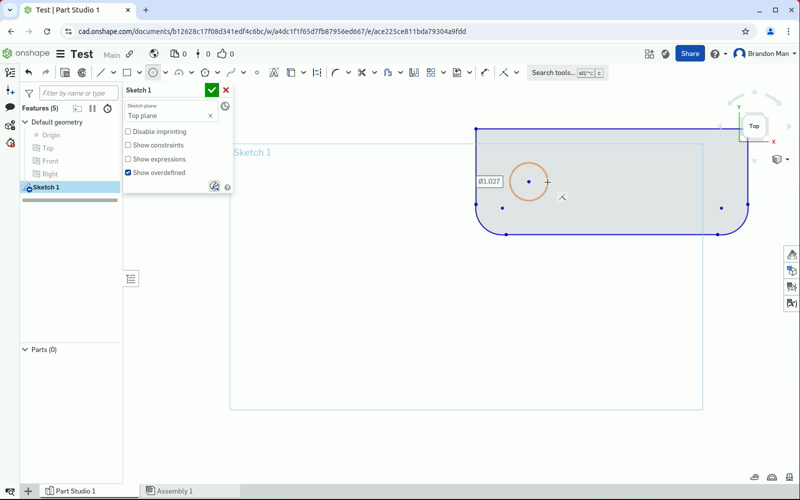
scroll(-6)
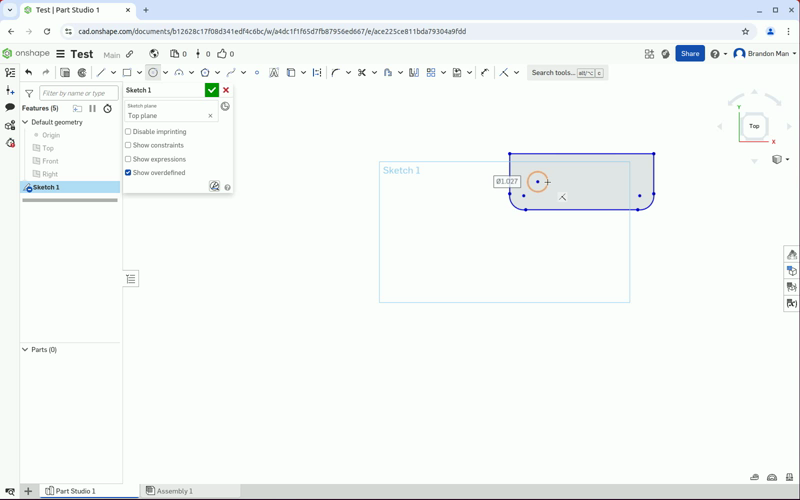
scroll(-6)
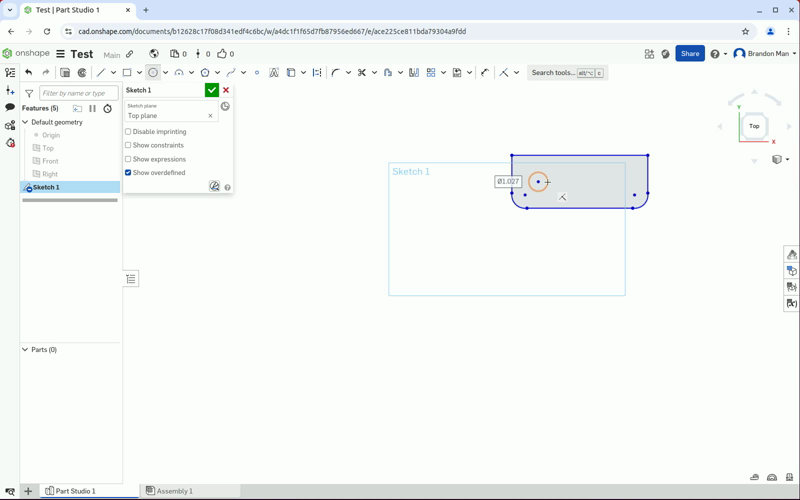
scroll(-6)
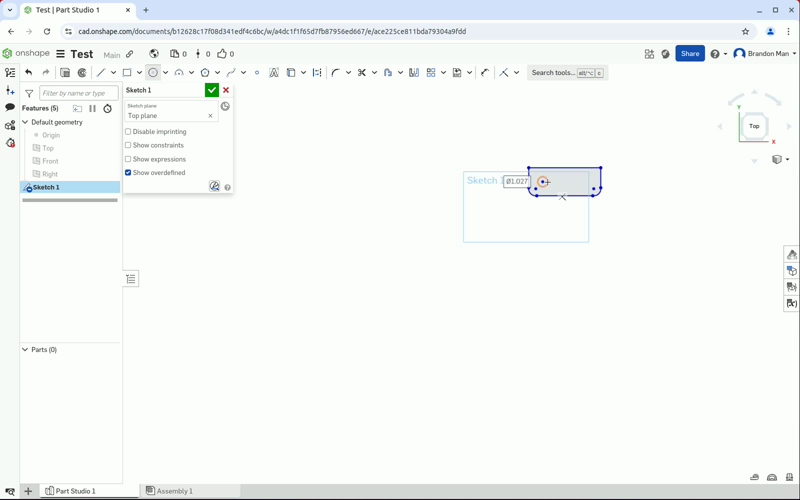
scroll(-6)
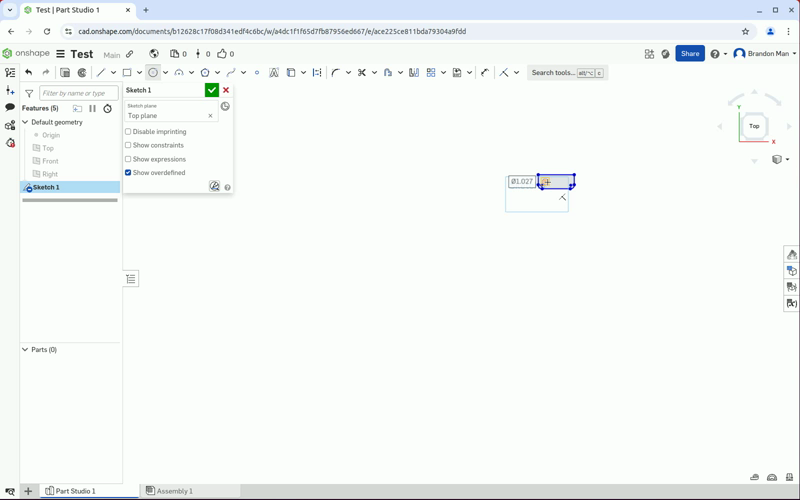
key(esc)
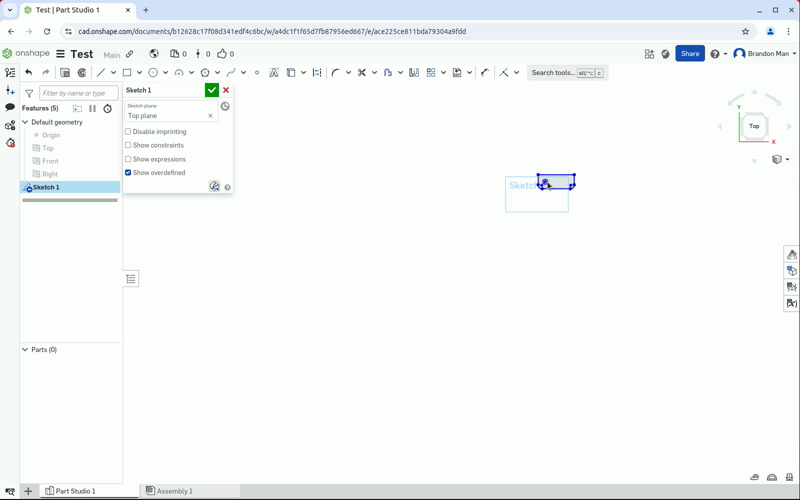
key(c)
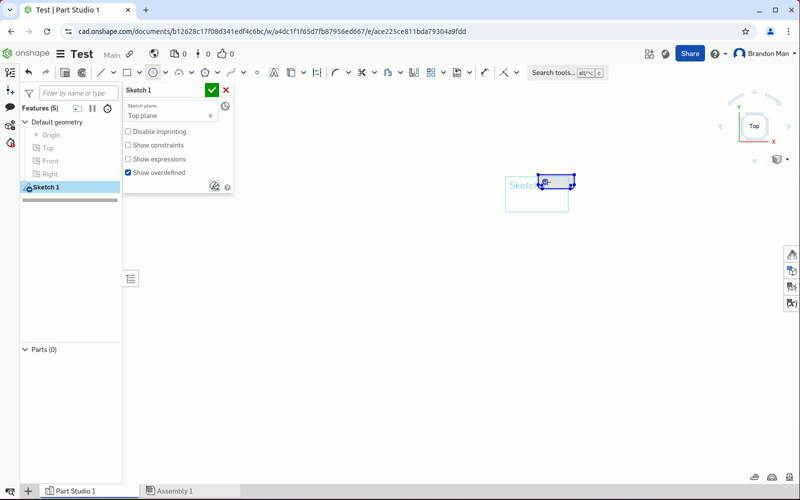
key_down(shift)
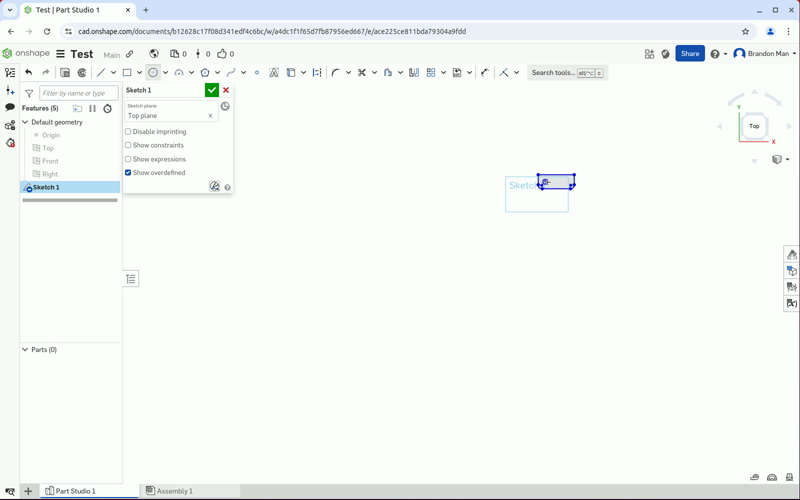
mouse_move(567, 181)
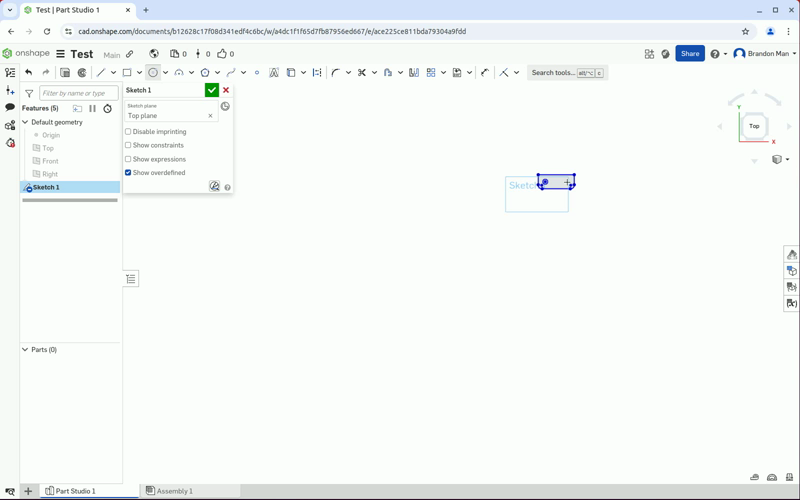
scroll(6)
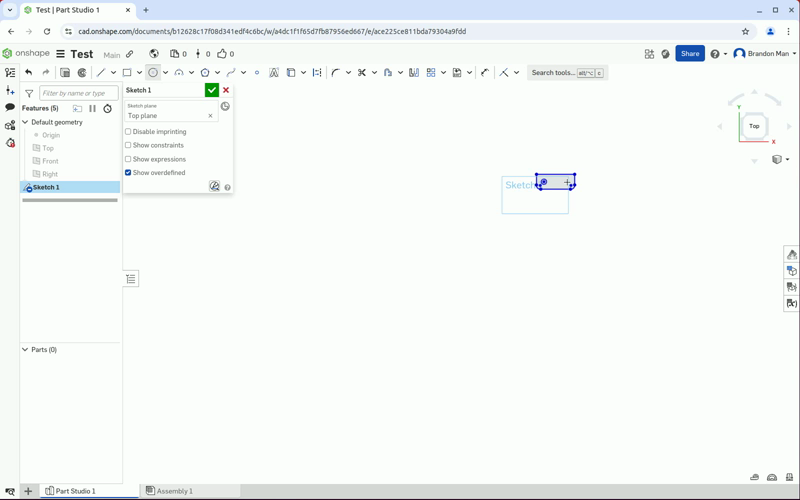
scroll(6)
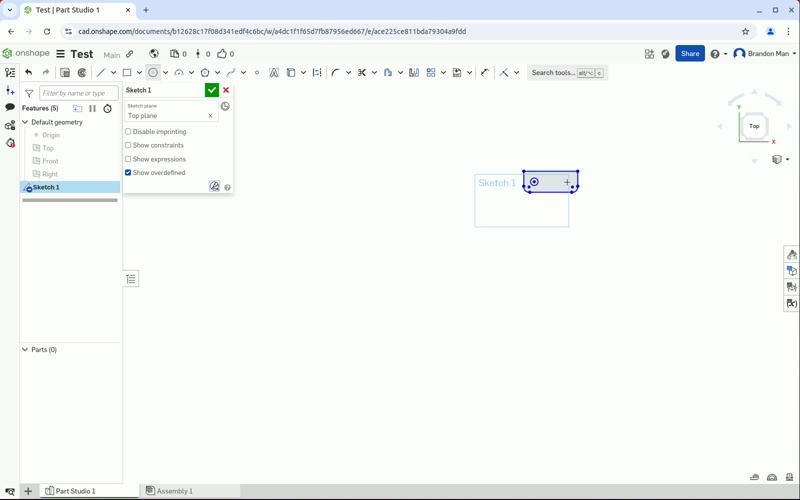
scroll(6)
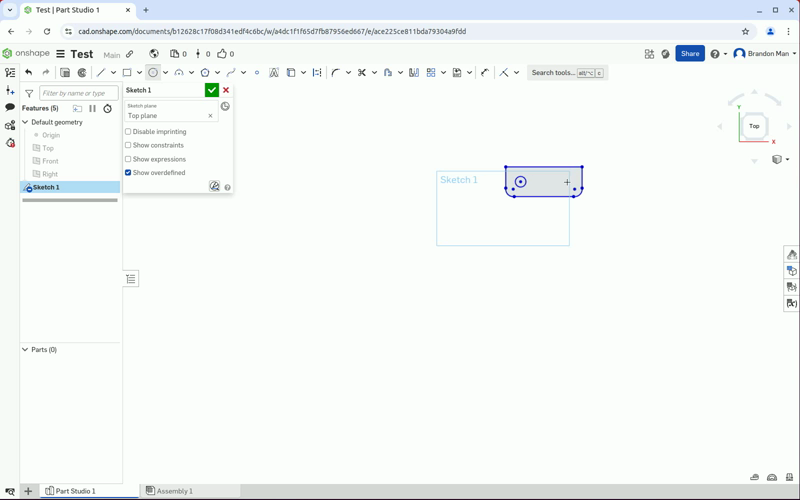
scroll(6)
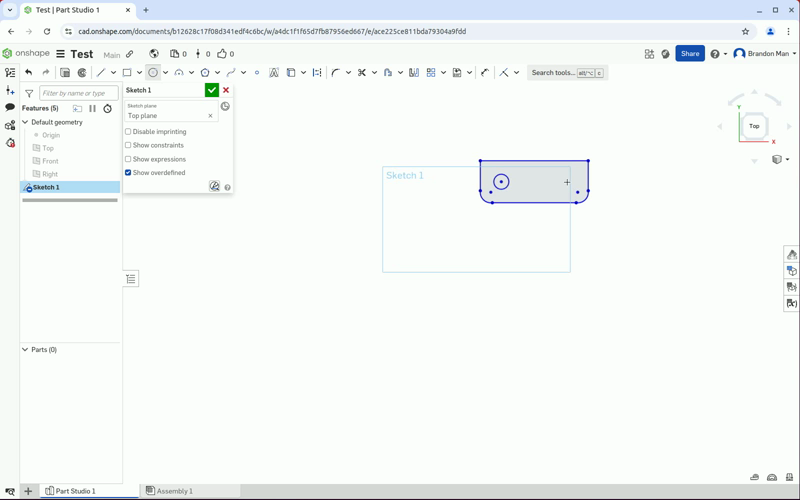
scroll(6)
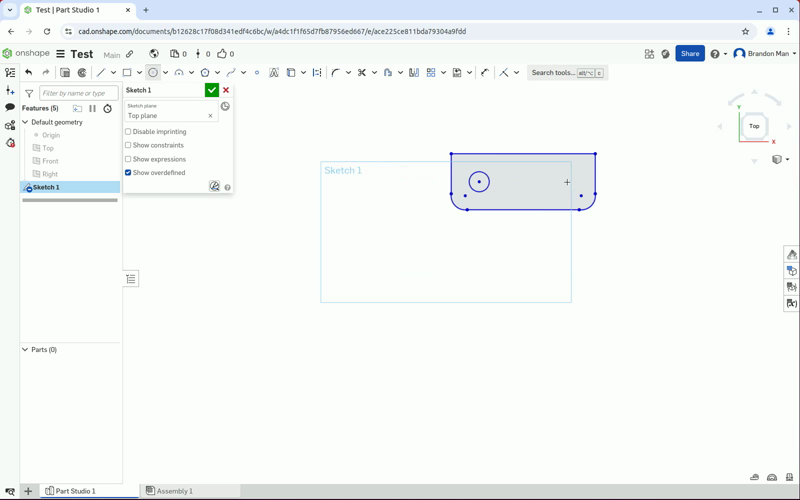
scroll(6)
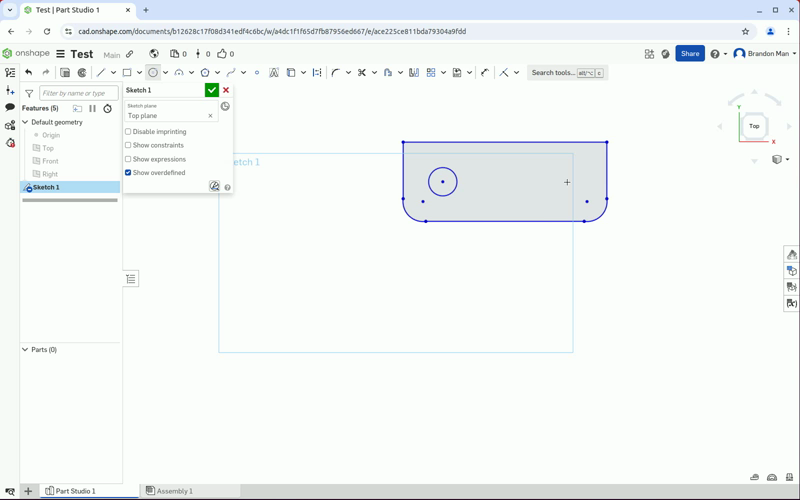
scroll(6)
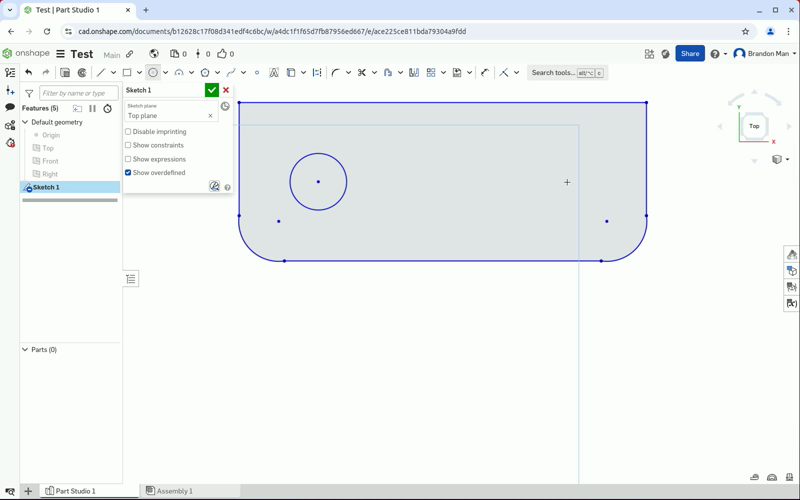
click(567, 181)
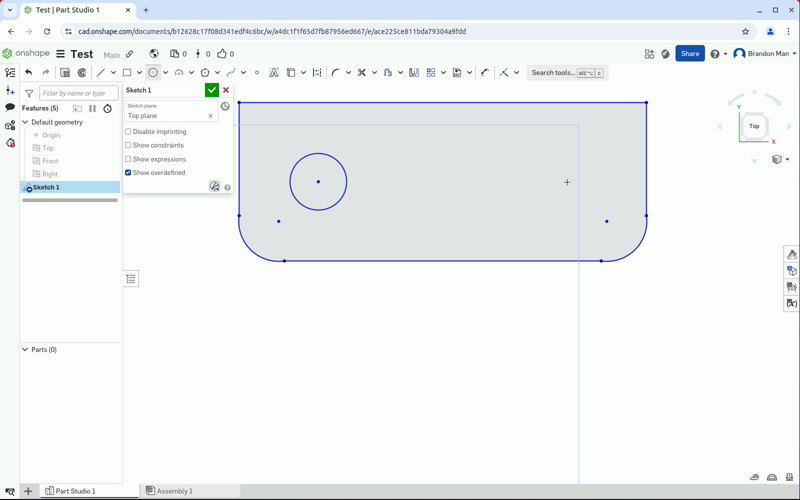
scroll(-6)
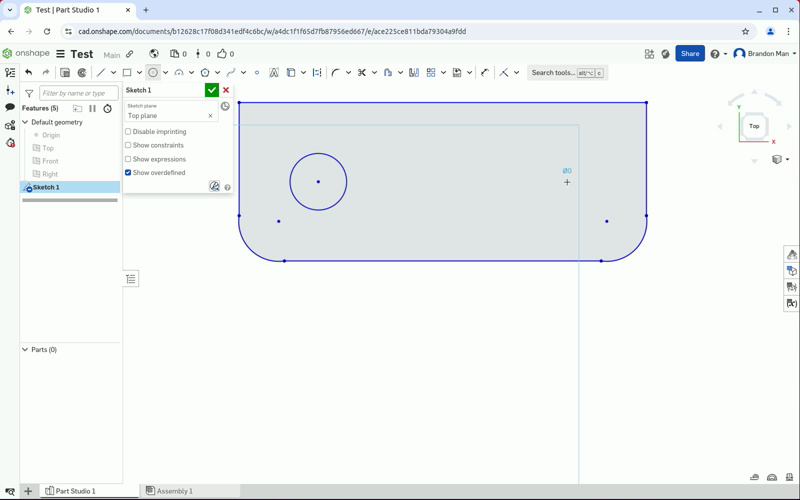
scroll(-6)
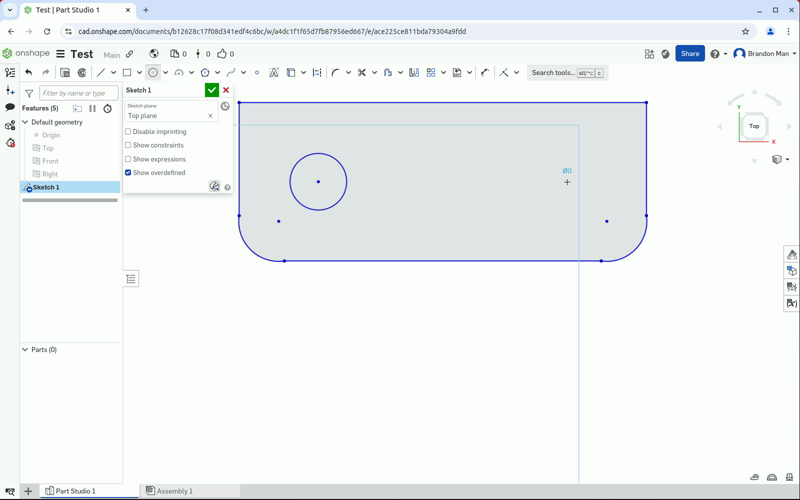
scroll(-6)
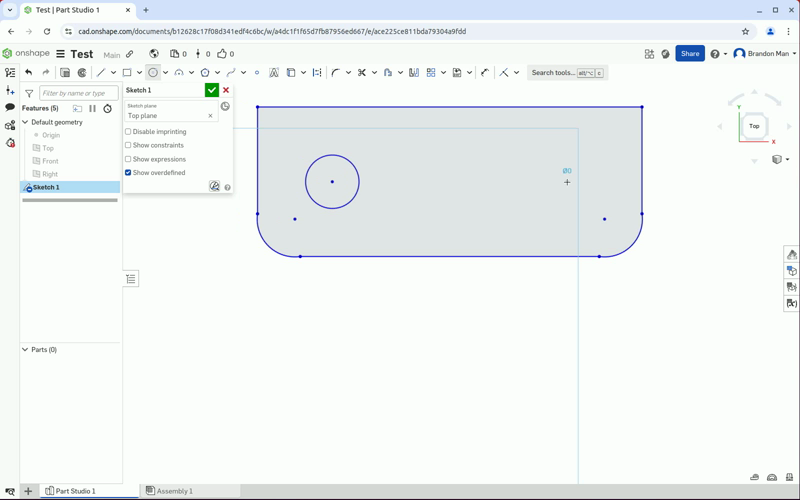
scroll(-6)
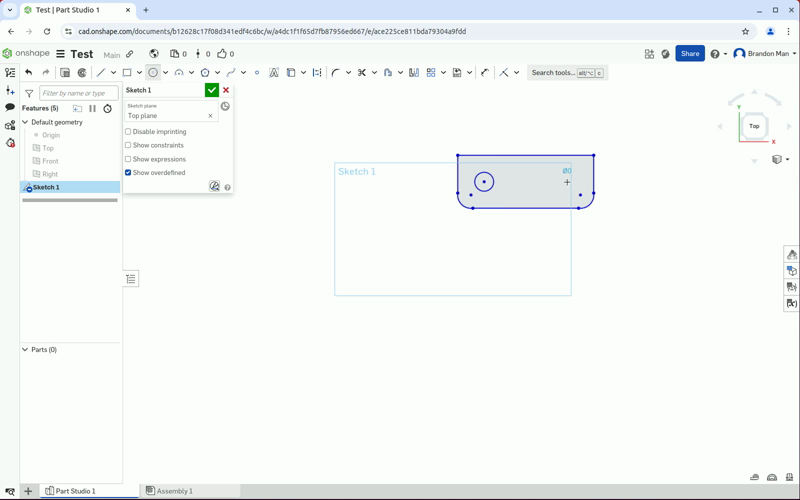
scroll(-6)
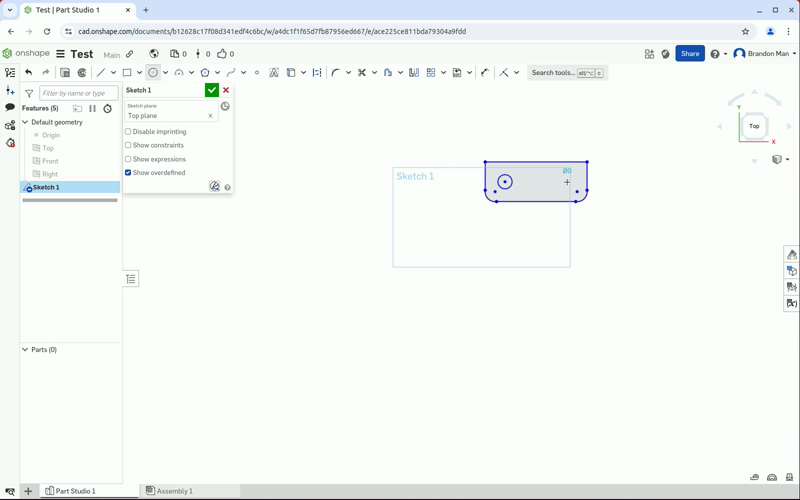
scroll(-6)
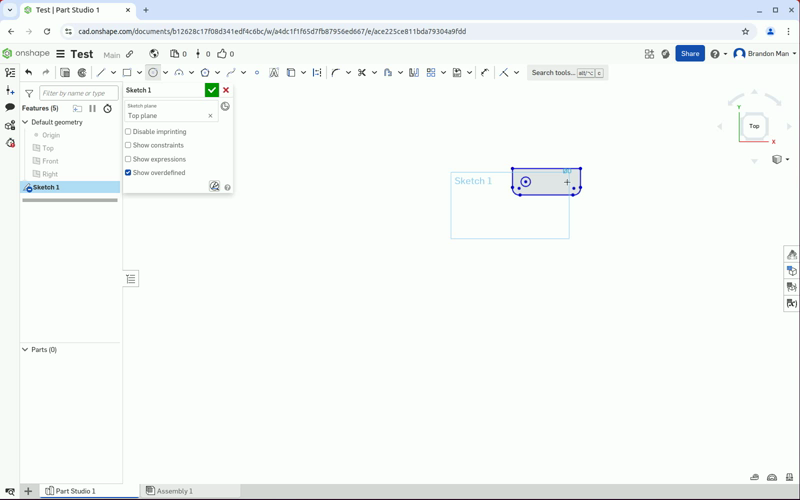
scroll(-6)
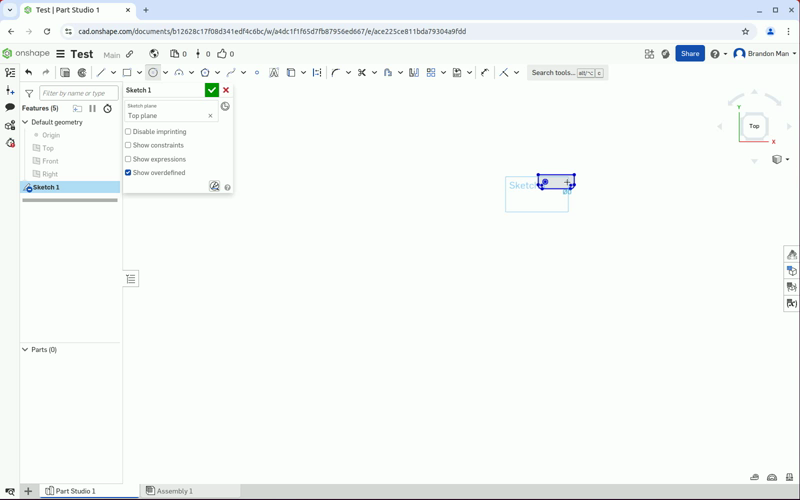
key_up(shift)
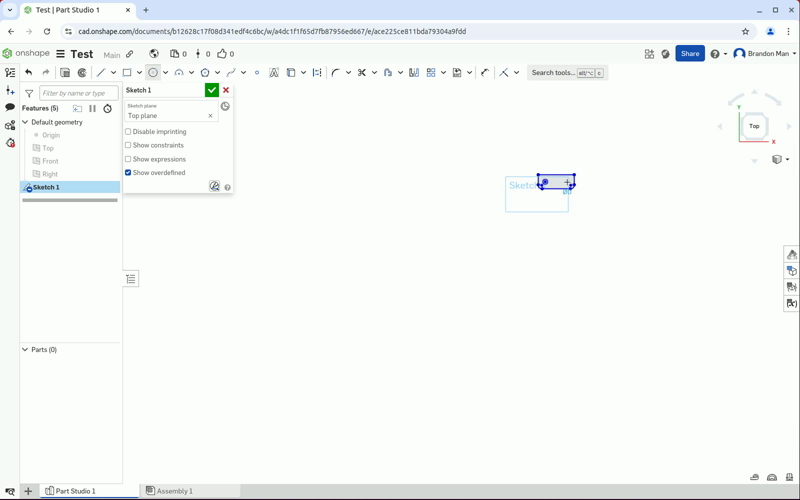
mouse_move(570, 181)
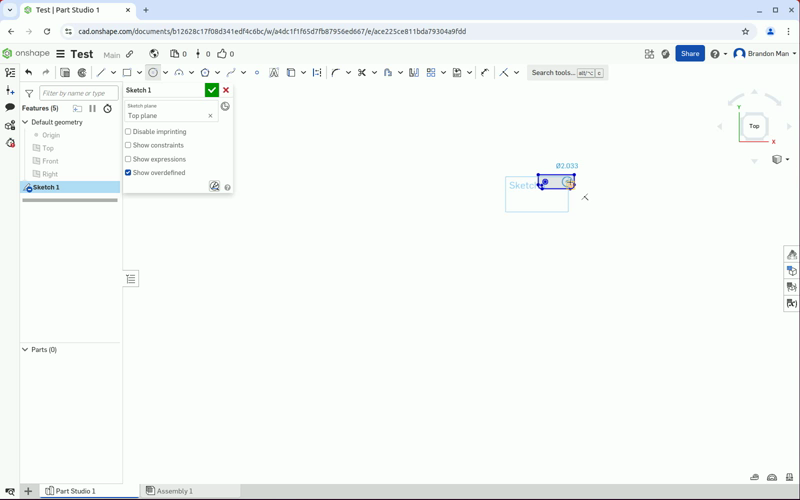
scroll(6)
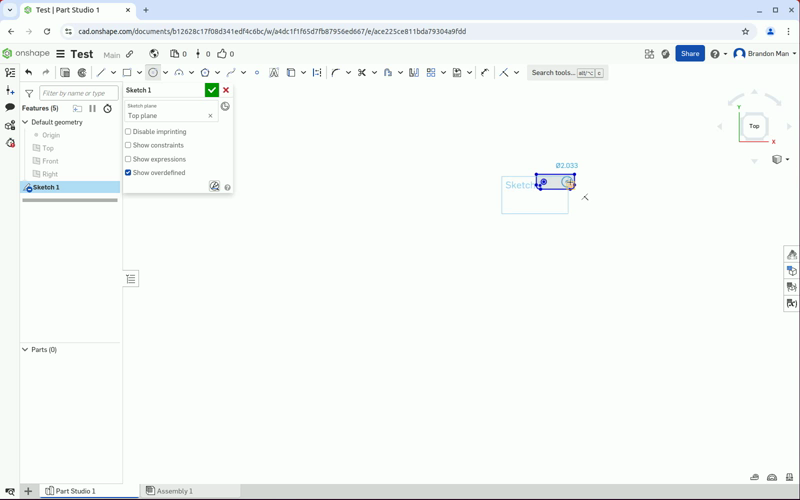
scroll(6)
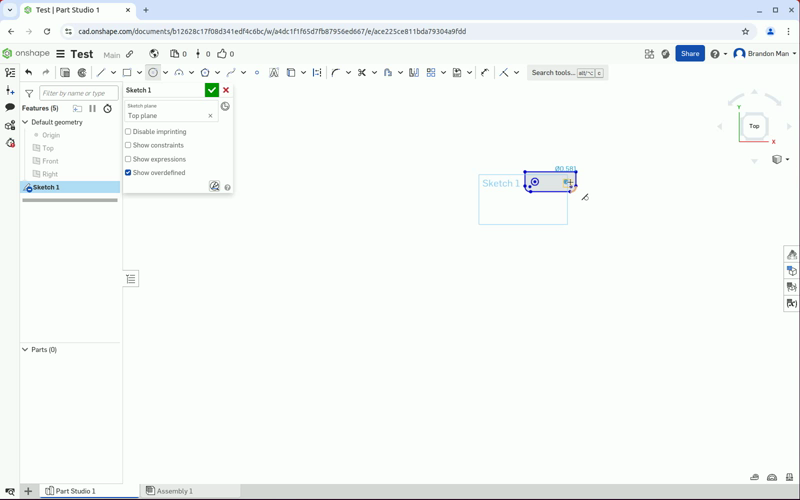
scroll(6)
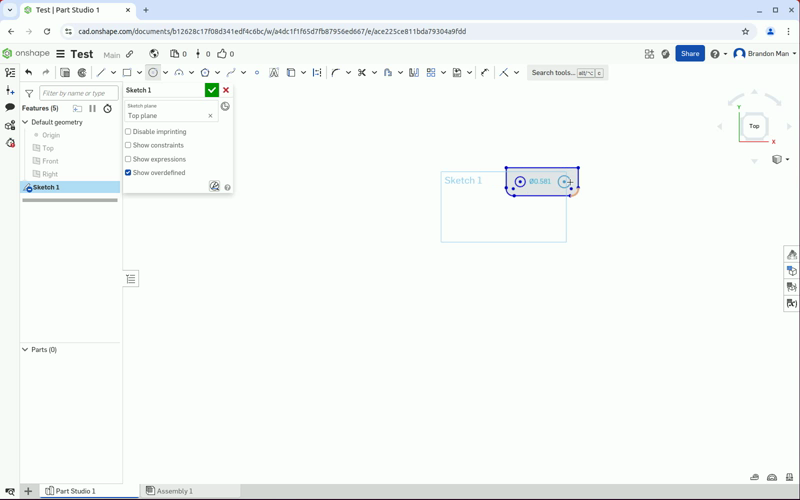
scroll(6)
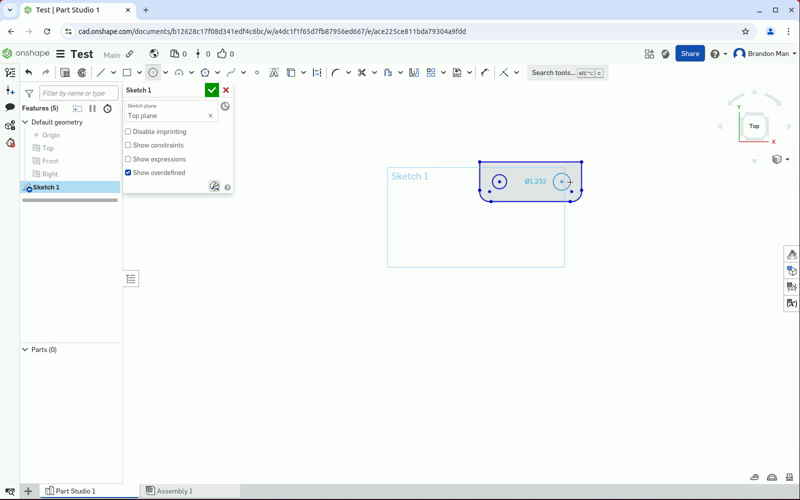
scroll(6)
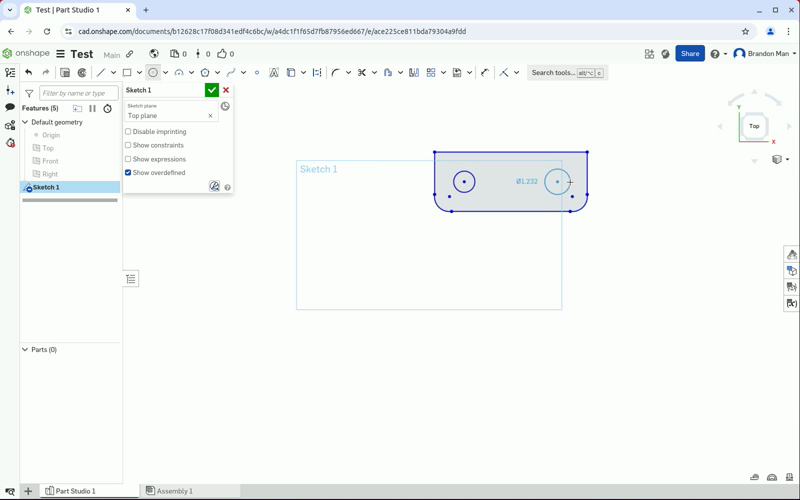
scroll(6)
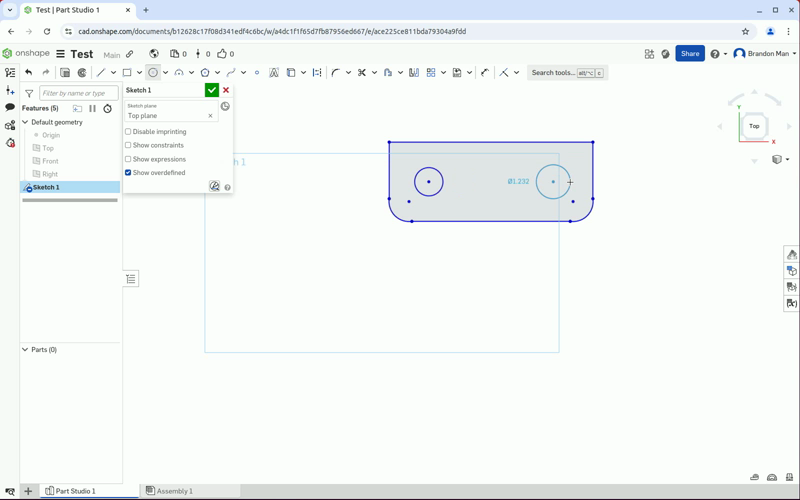
scroll(6)
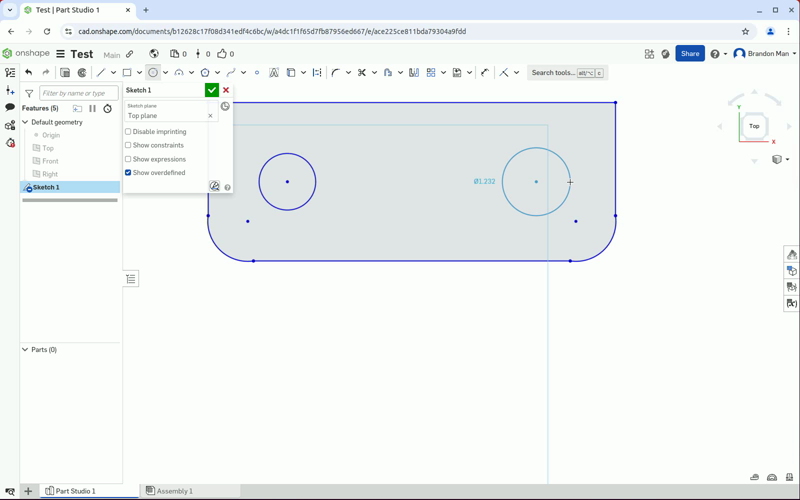
click(570, 181)
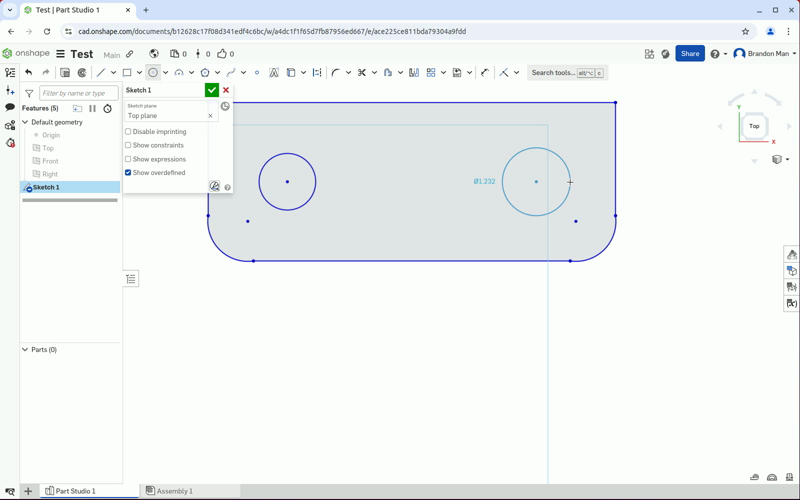
scroll(-6)
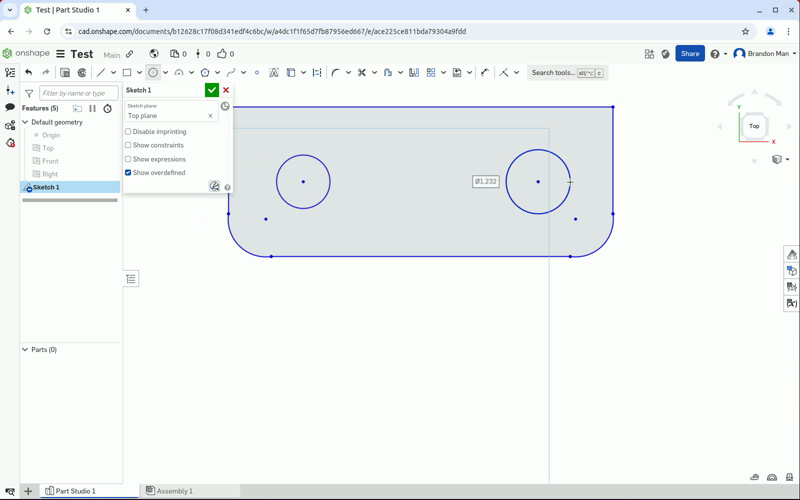
scroll(-6)
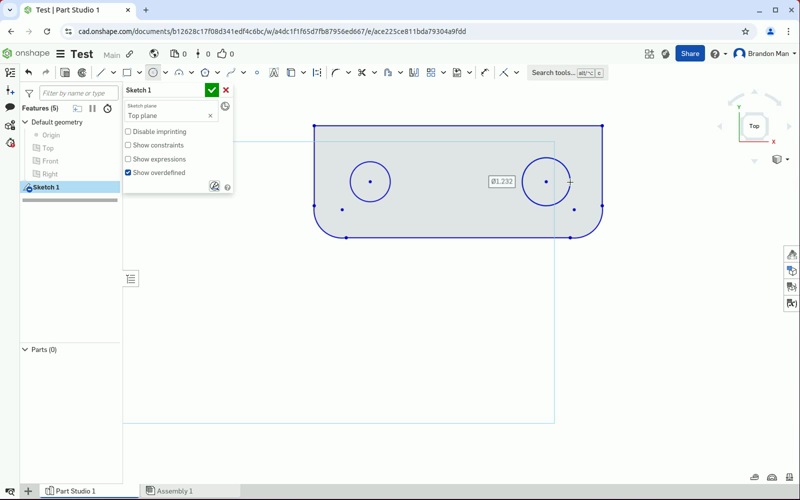
scroll(-6)
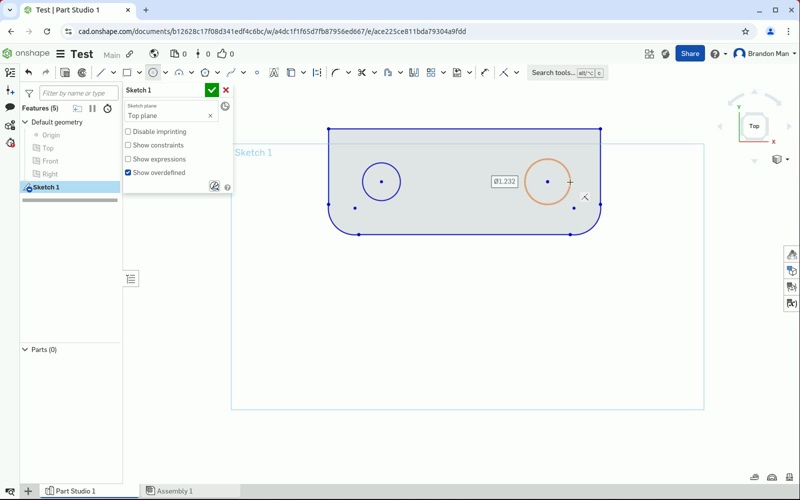
scroll(-6)
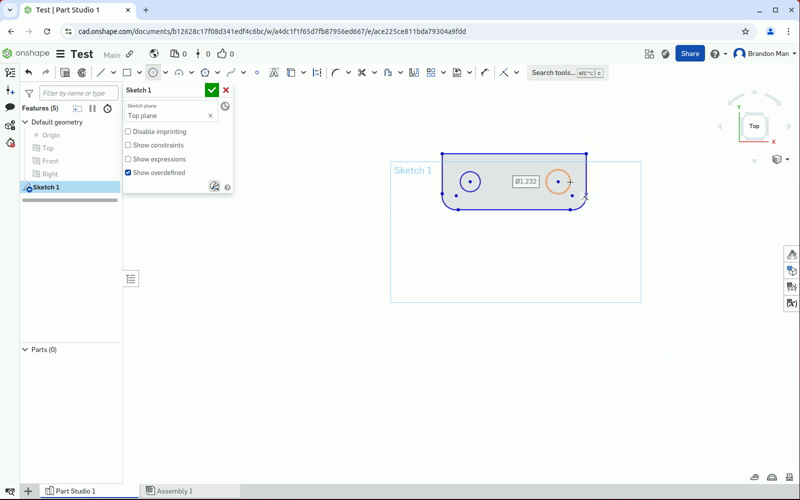
scroll(-6)
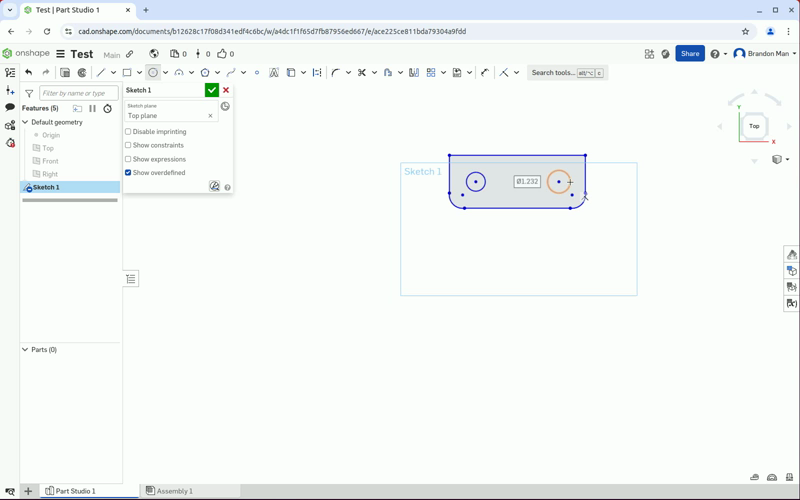
scroll(-6)
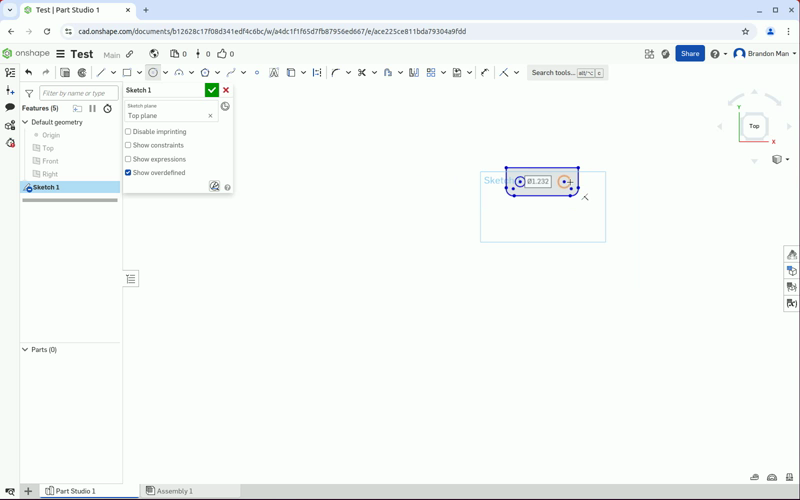
scroll(-6)
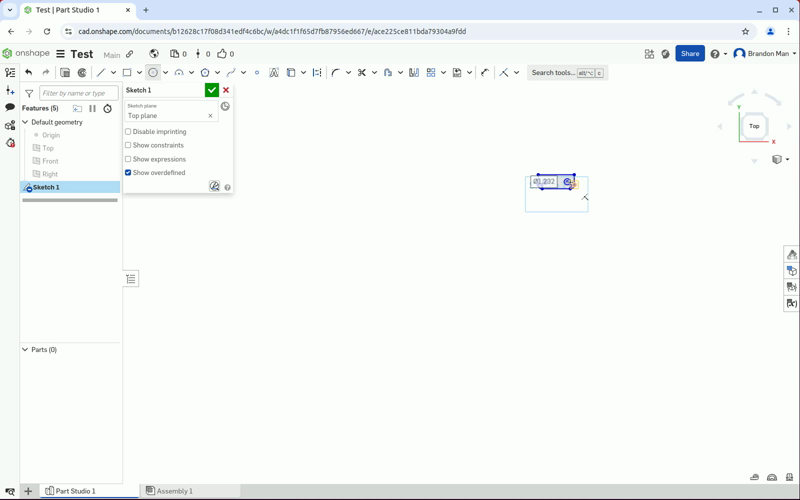
key(esc)
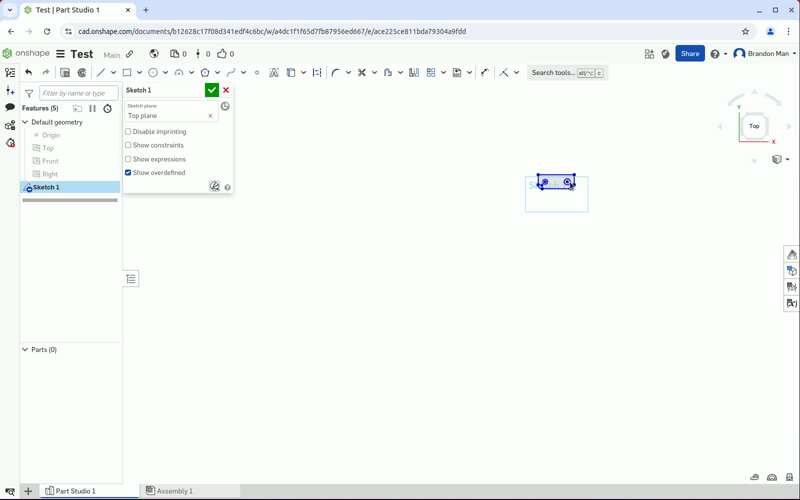
mouse_move(552, 186)
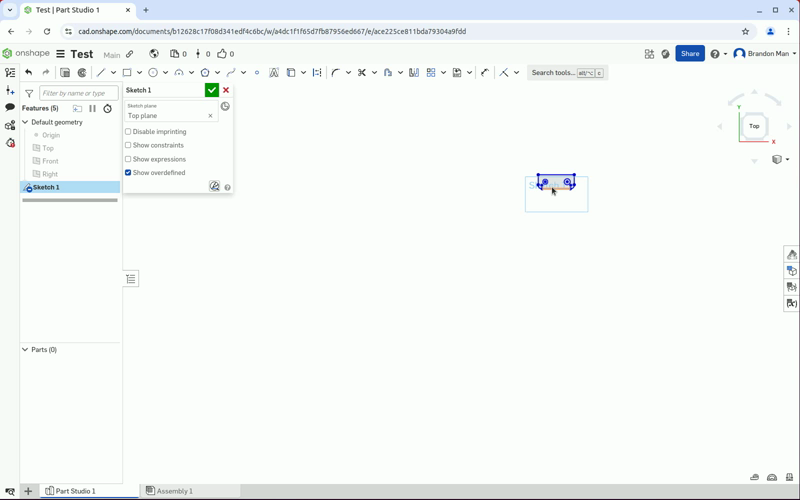
scroll(6)
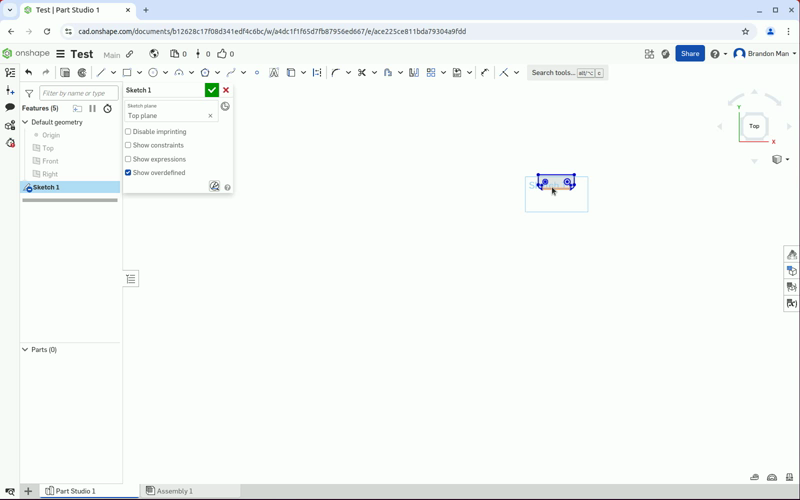
scroll(6)
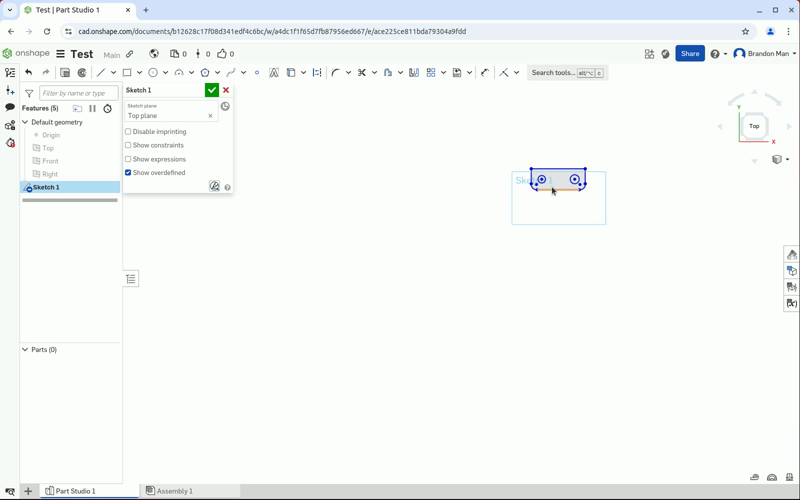
scroll(6)
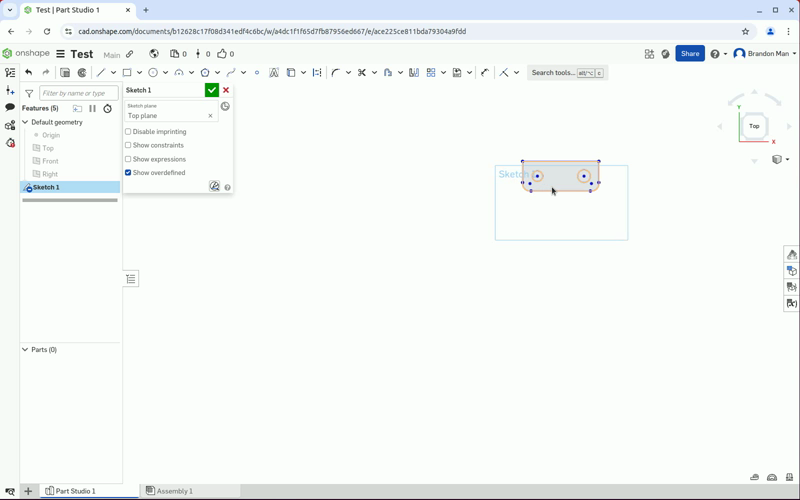
scroll(6)
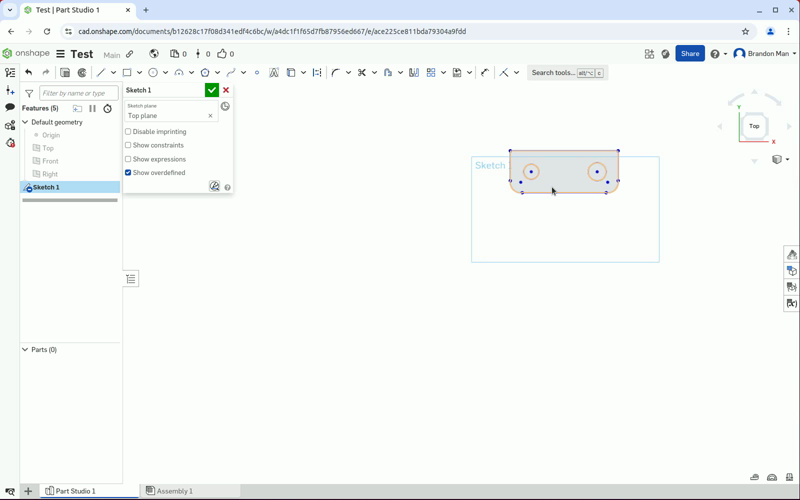
scroll(6)
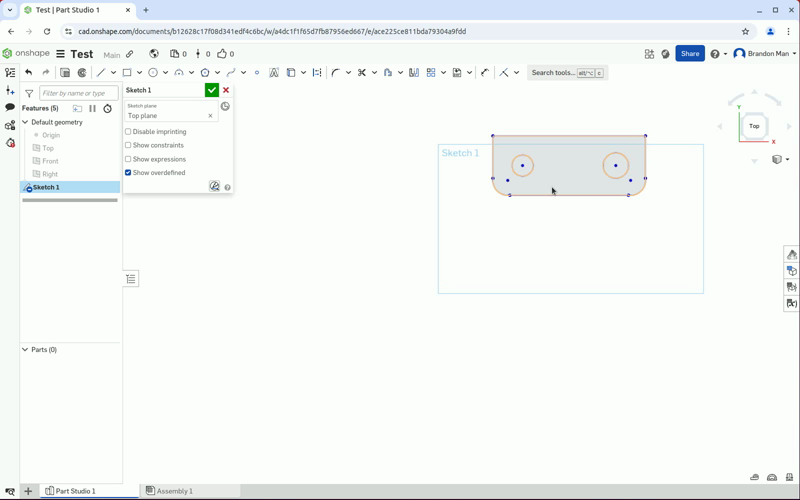
scroll(6)
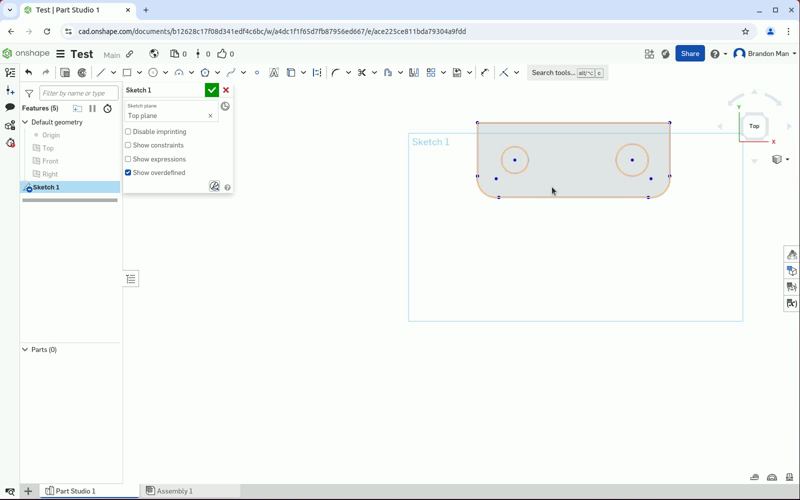
scroll(6)
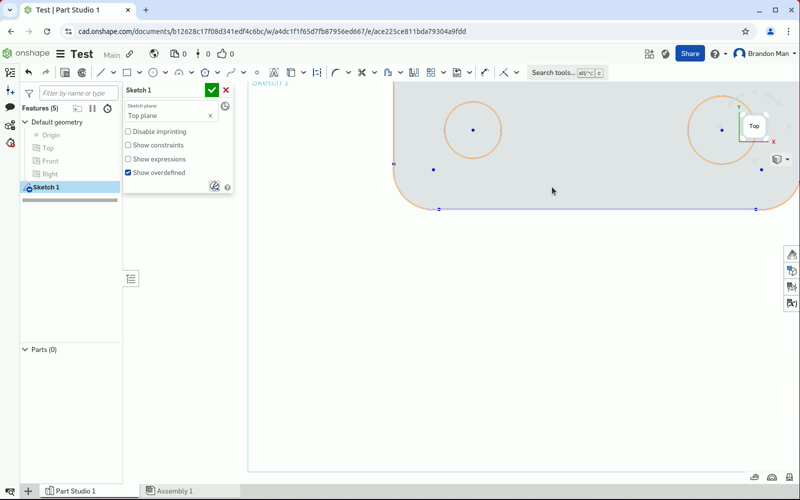
click(552, 186)
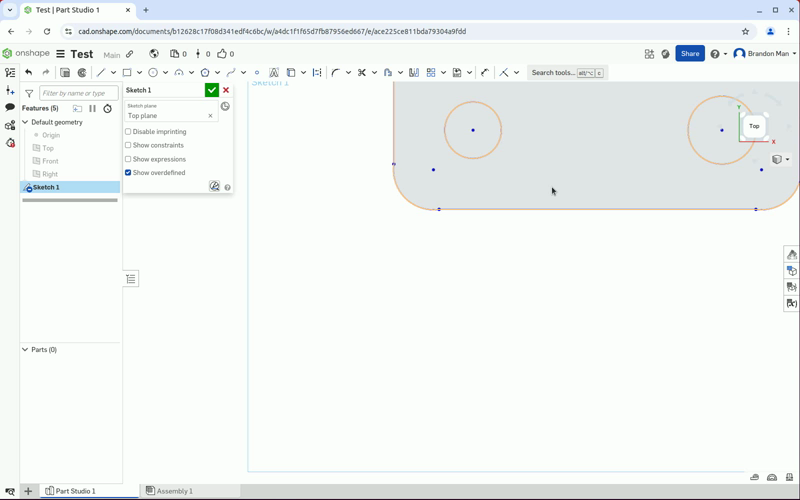
scroll(-6)
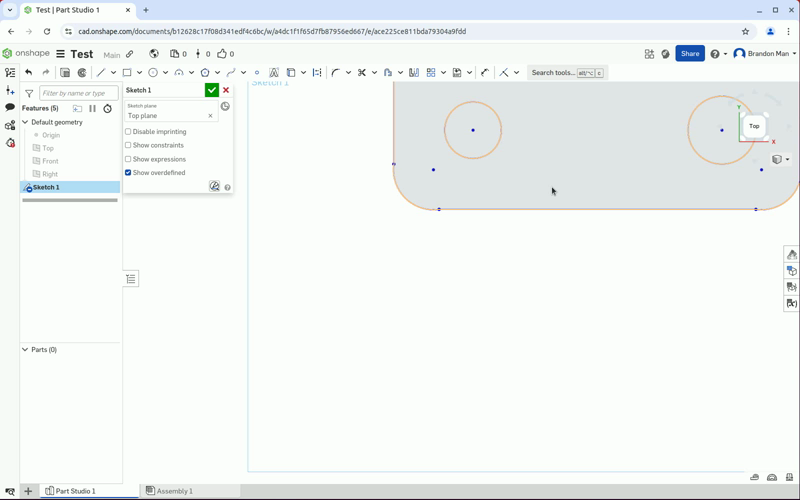
scroll(-6)
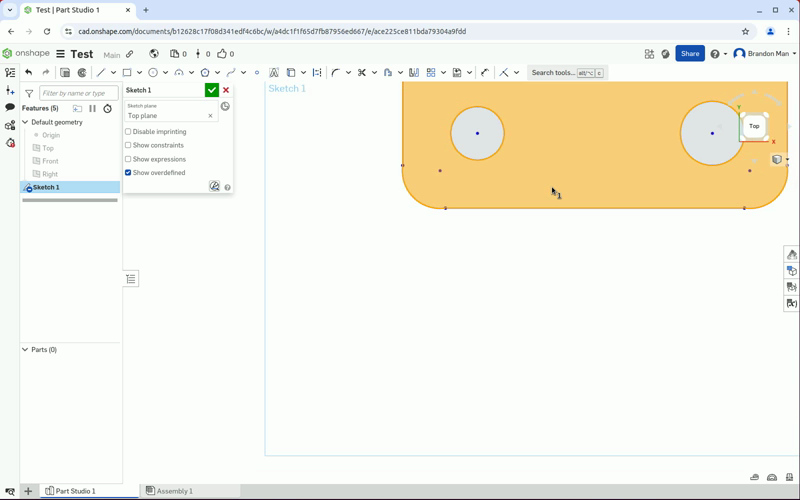
scroll(-6)
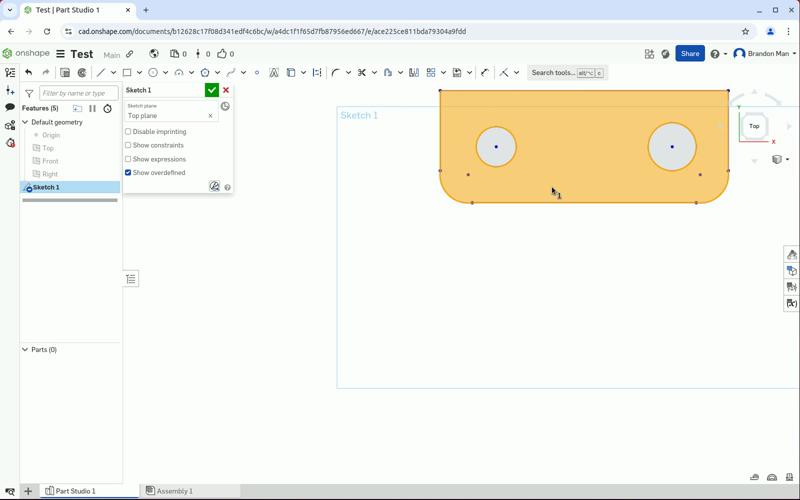
scroll(-6)
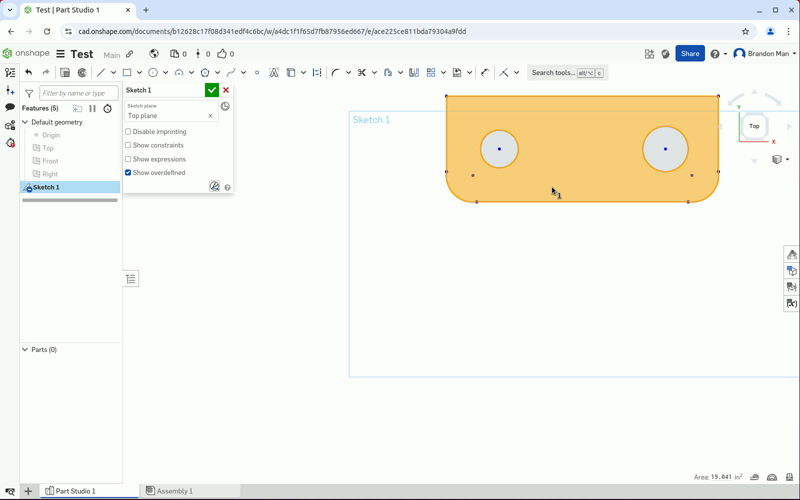
scroll(-6)
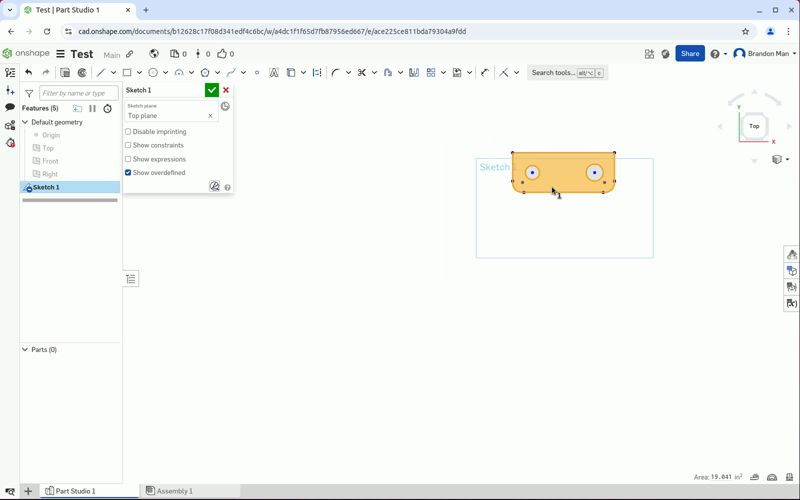
scroll(-6)
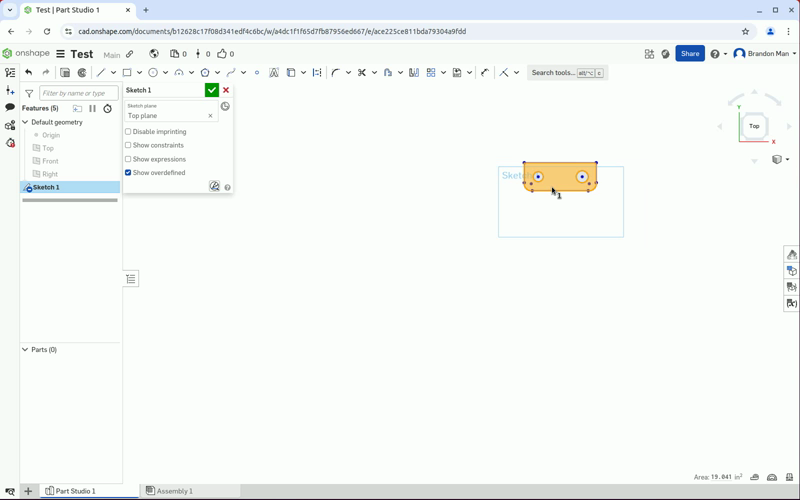
scroll(-6)
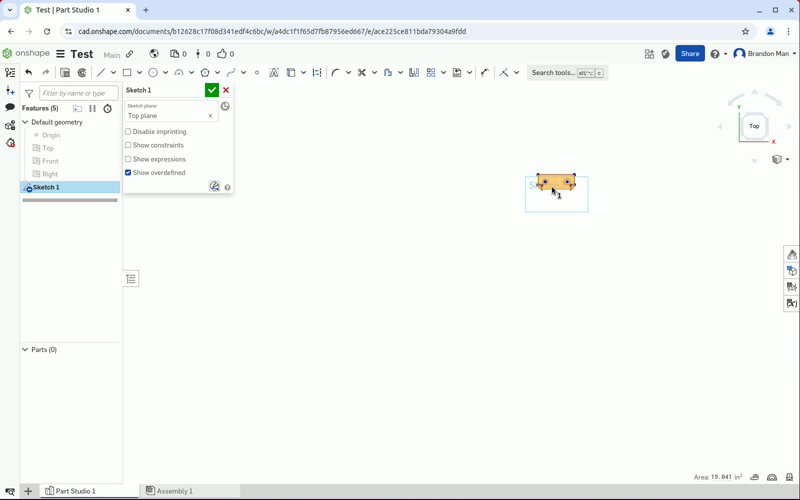
mouse_move(73, 352)
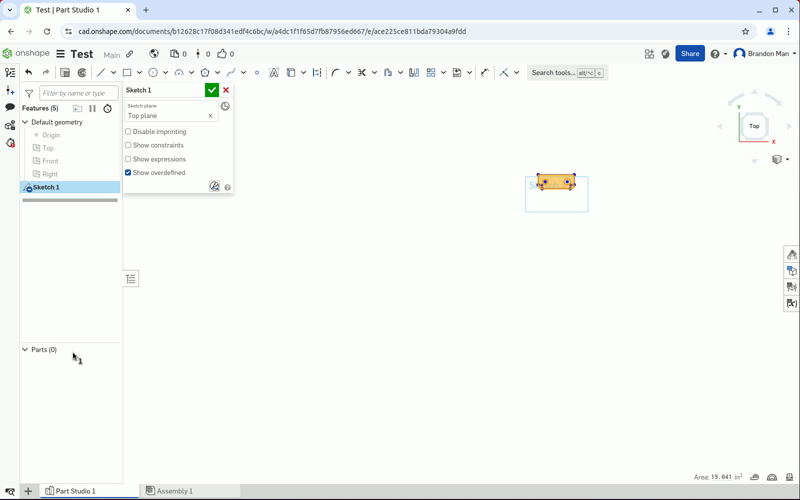
key(shift+y)
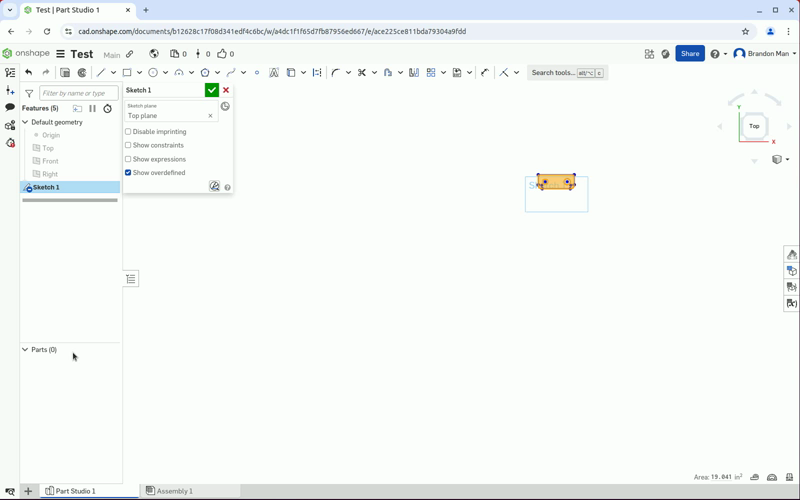
key(shift+e)
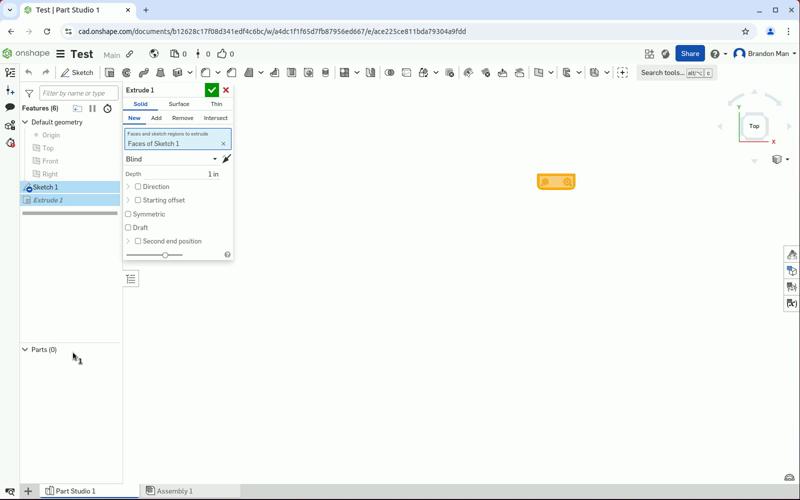
mouse_move(143, 106)
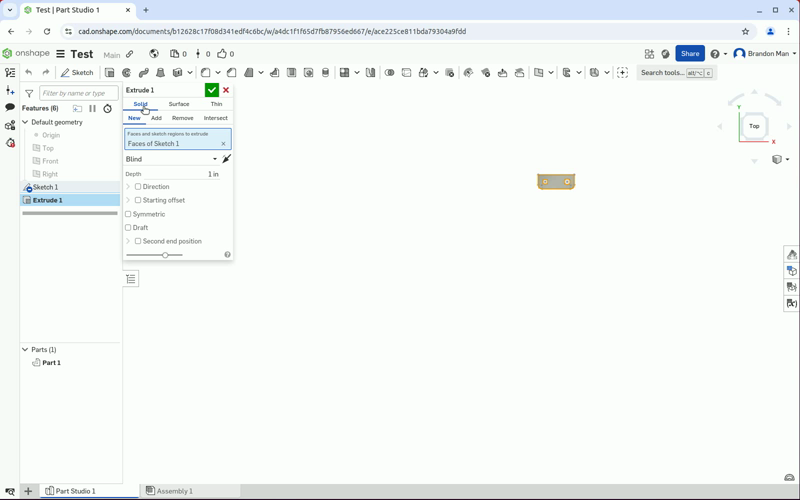
click(143, 106)
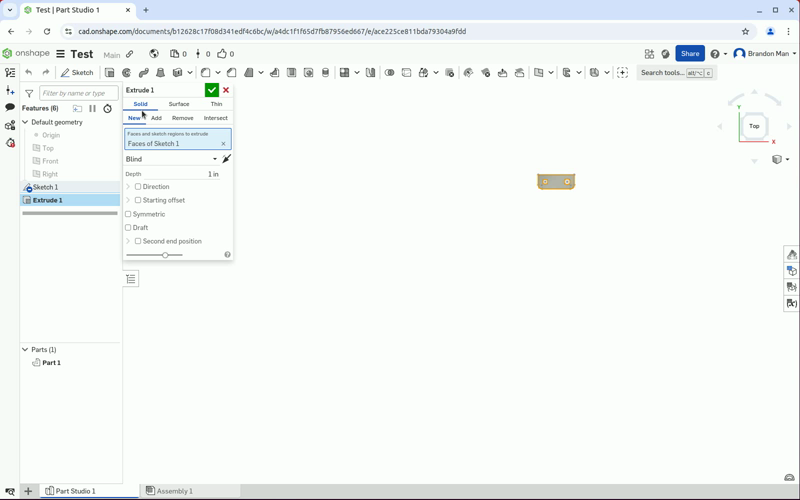
mouse_move(137, 120)
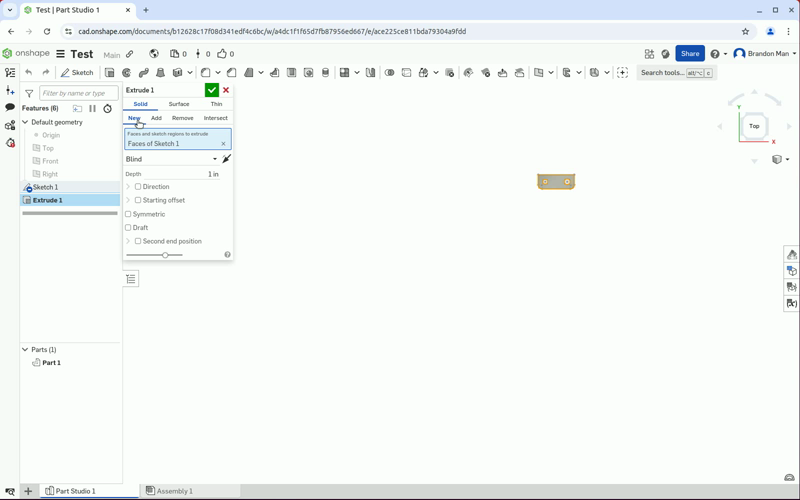
click(137, 120)
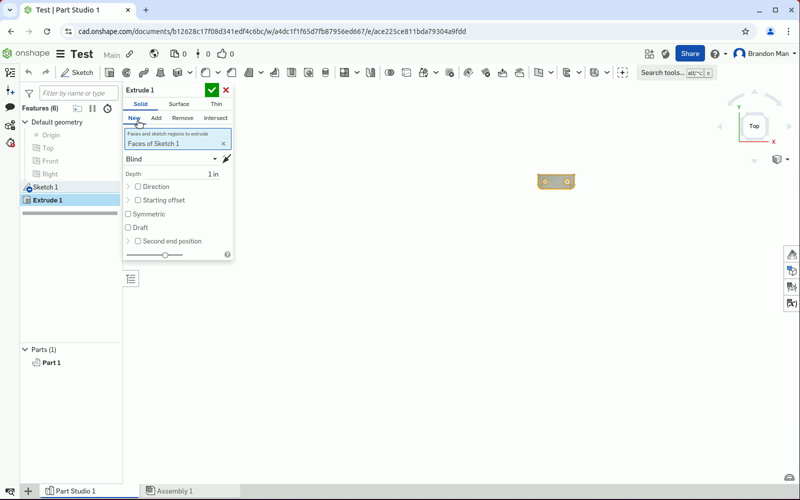
key(tab, 4)
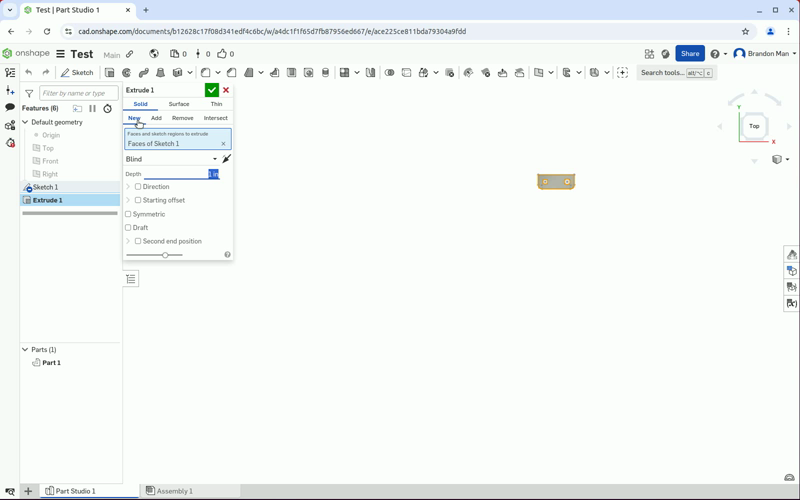
text(1.685)
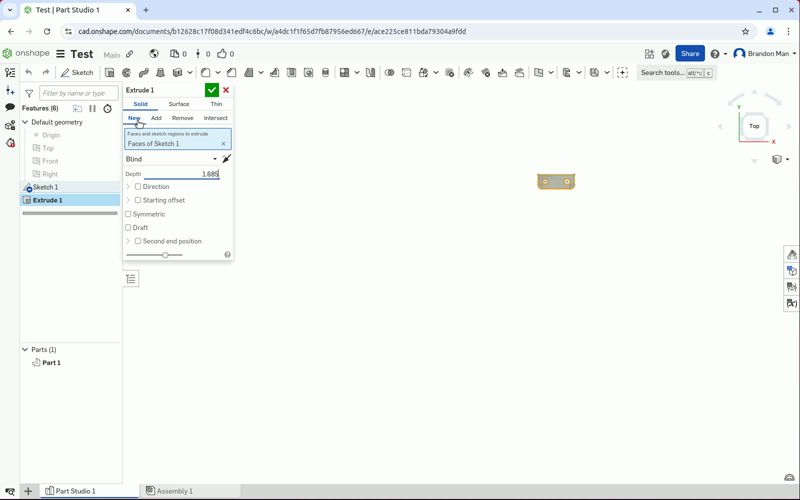
key(enter)
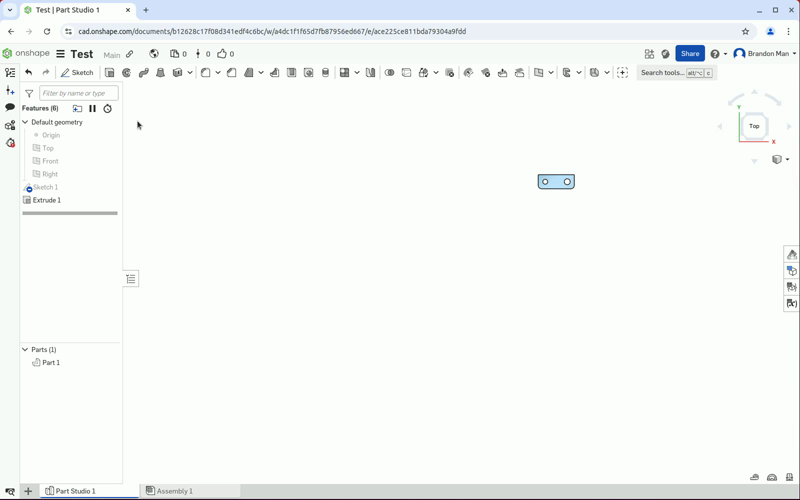
key(shift+h)
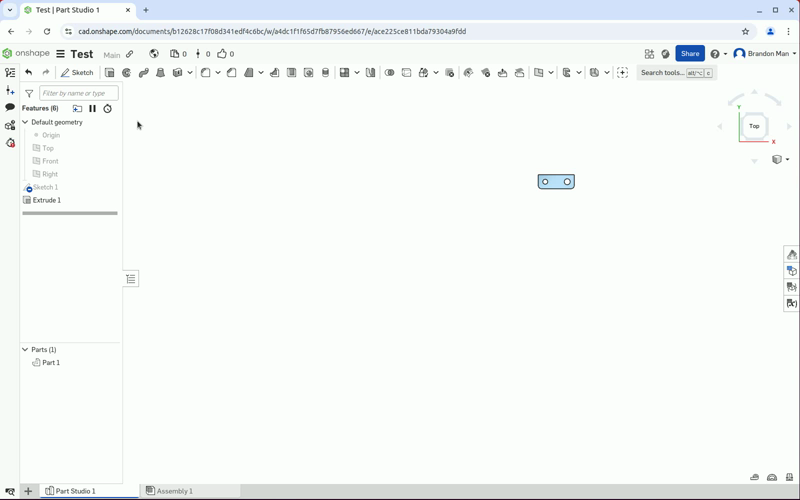
key(shift+h)
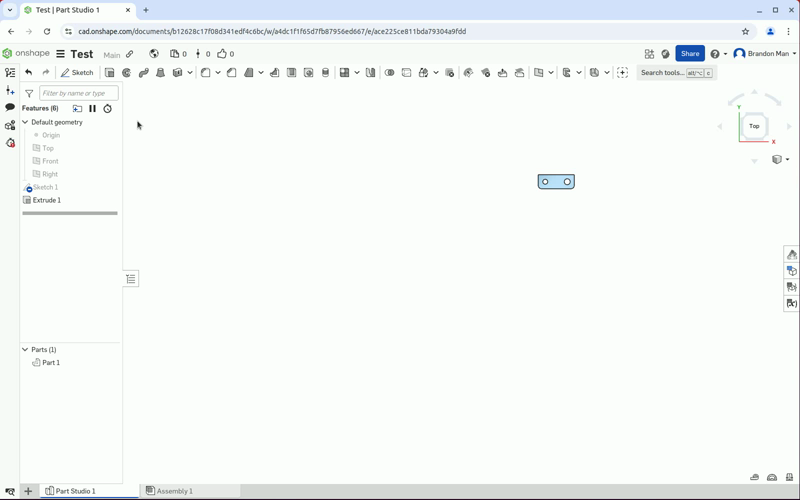
mouse_move(73, 189)
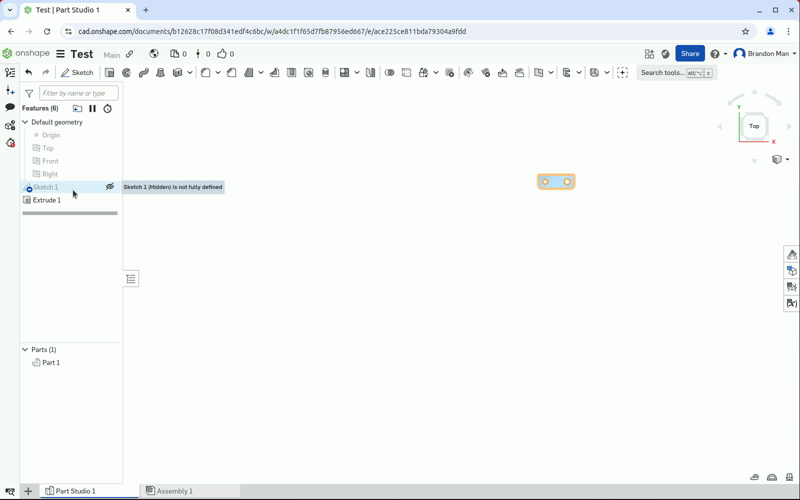
click(73, 189)
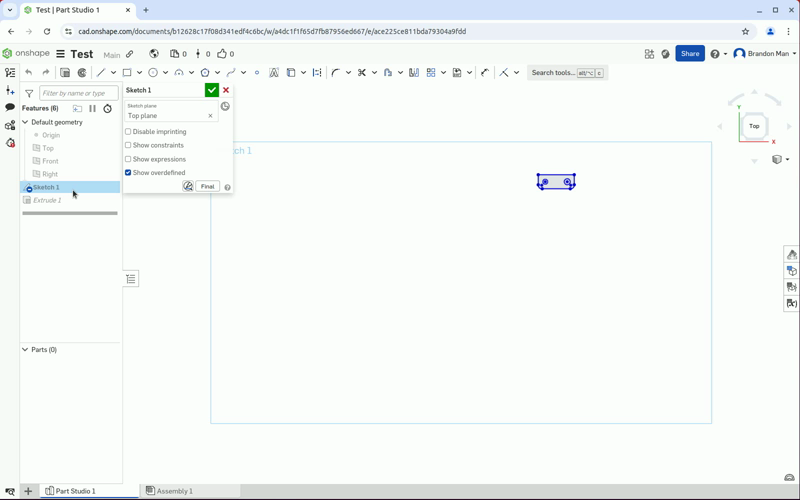
mouse_move(229, 92)
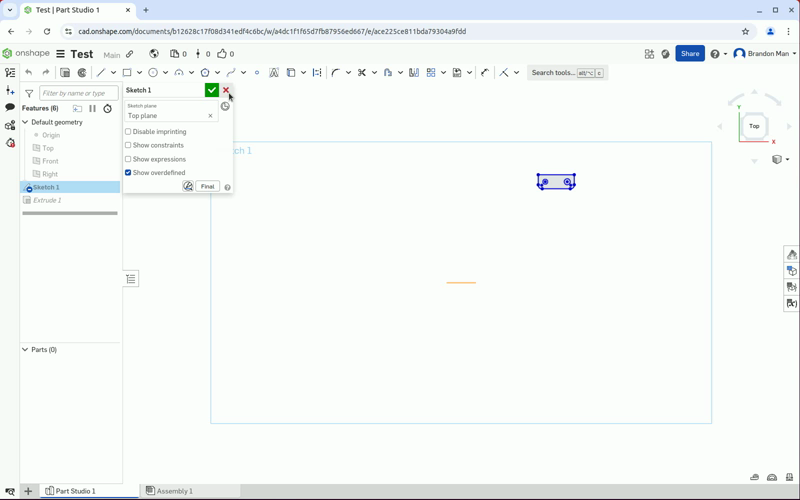
click(229, 92)
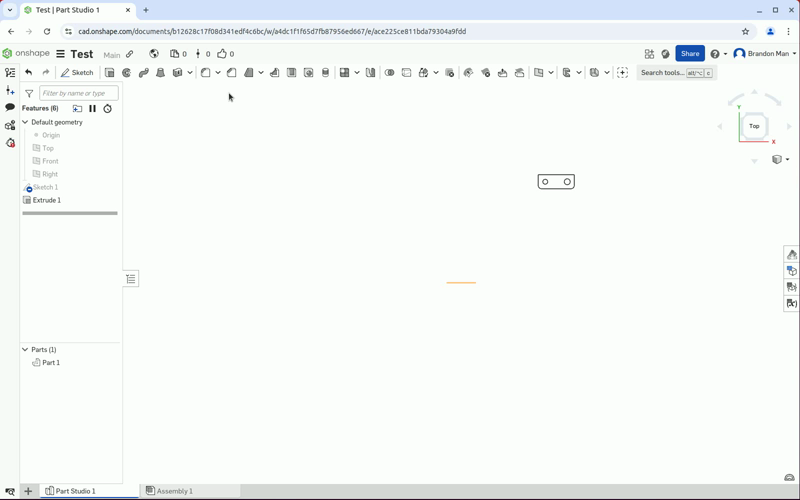
mouse_move(541, 75)
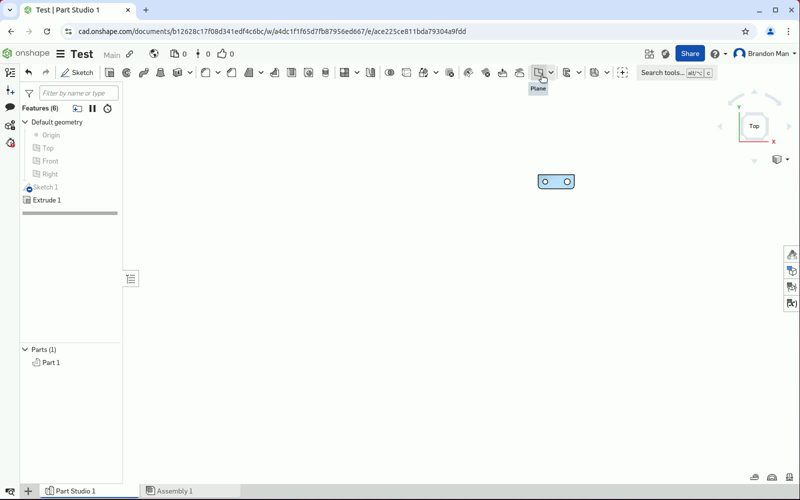
click(541, 75)
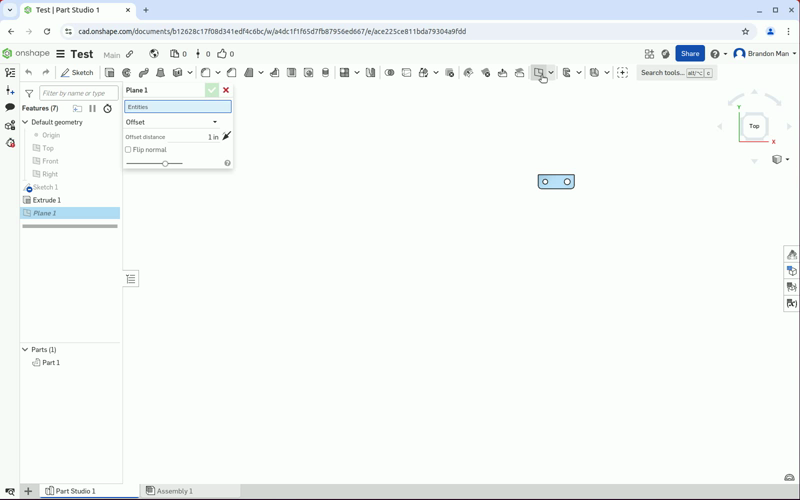
mouse_move(73, 150)
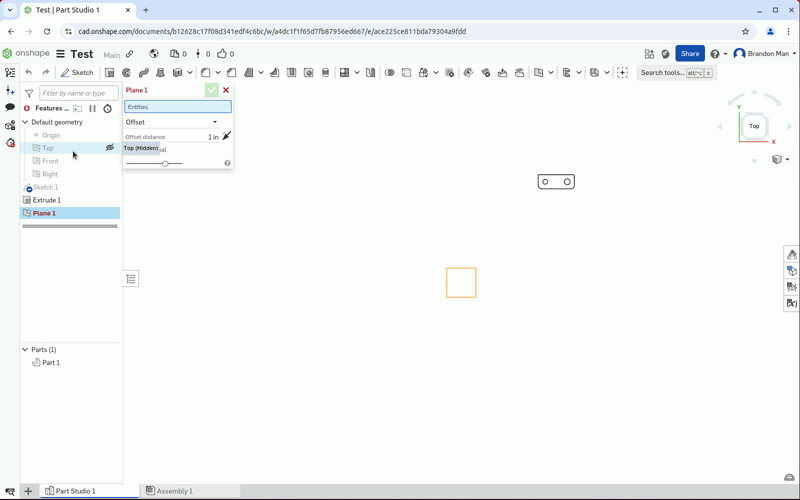
click(73, 150)
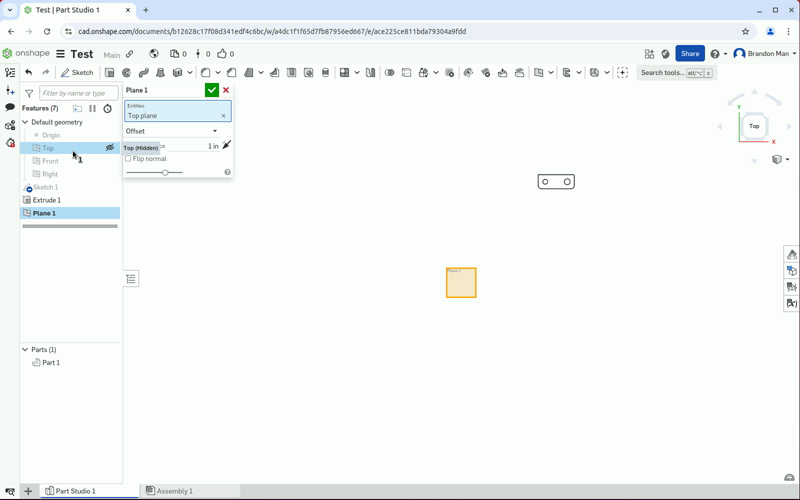
key(tab, 2)
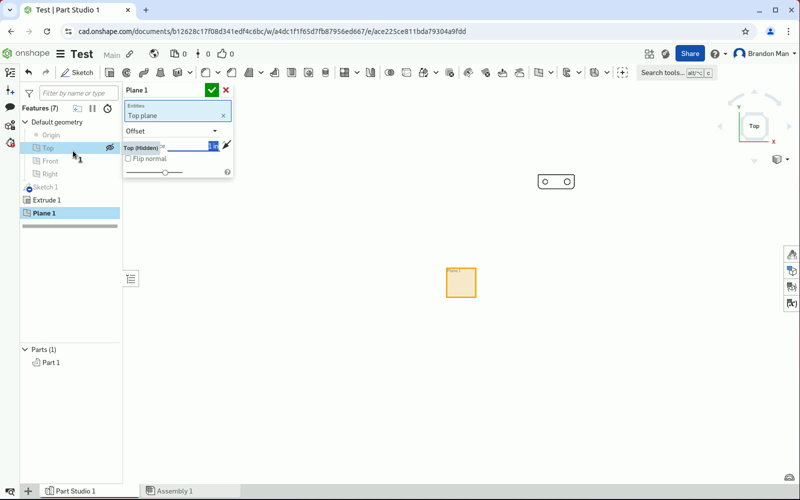
text(1.695)
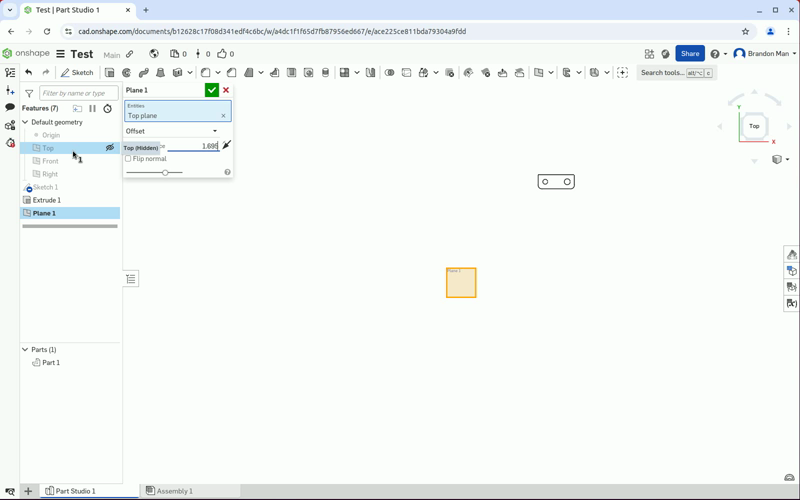
key(enter, 2)
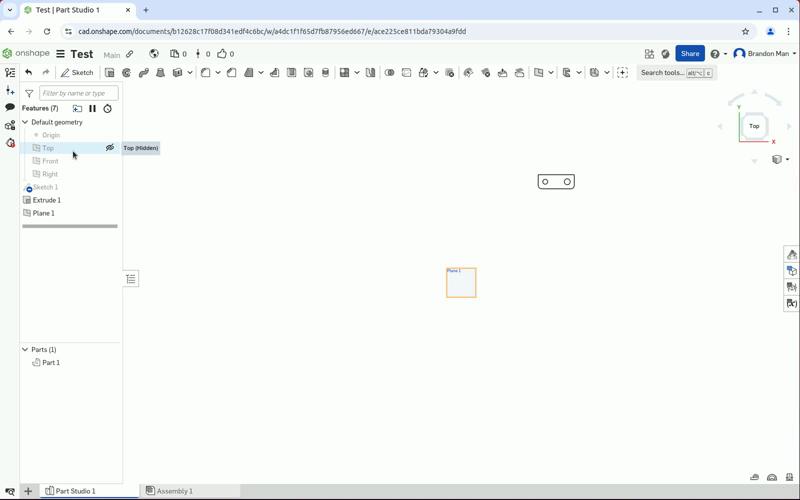
key(shift+s)
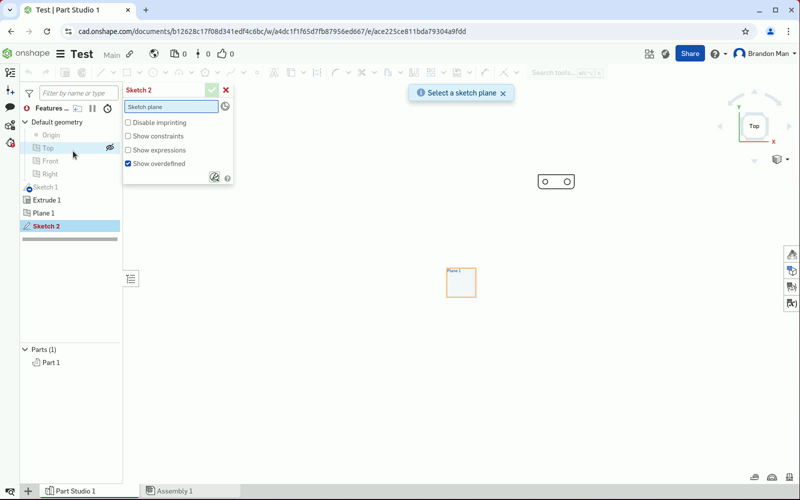
mouse_move(73, 215)
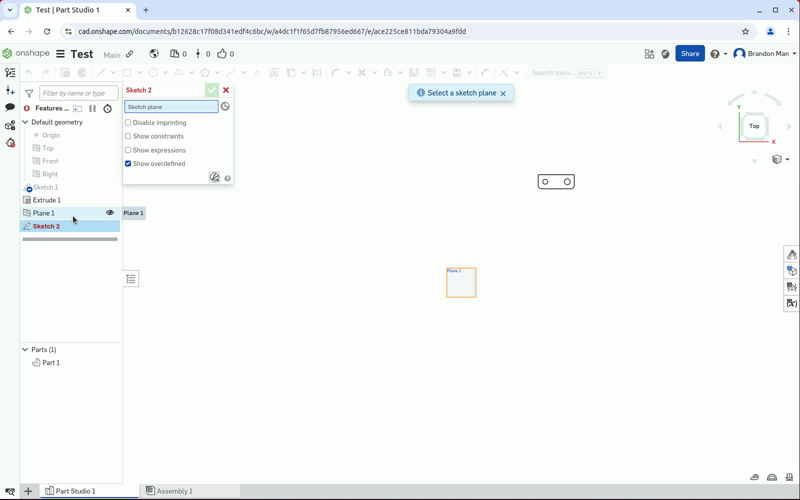
click(73, 215)
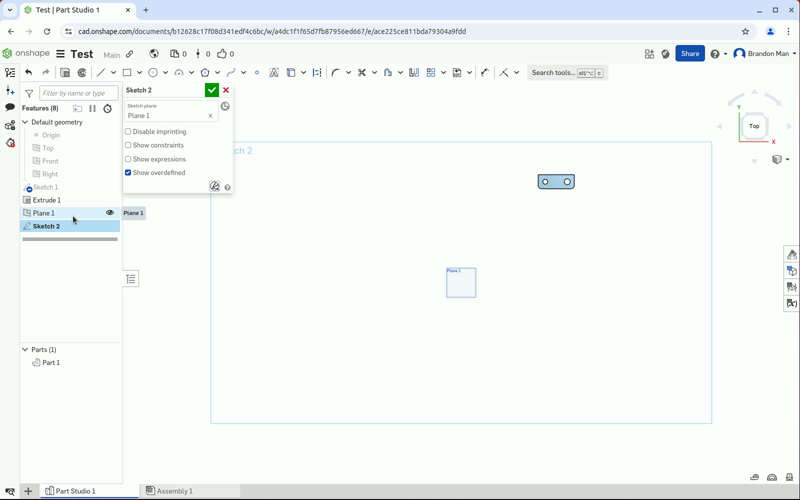
mouse_move(73, 352)
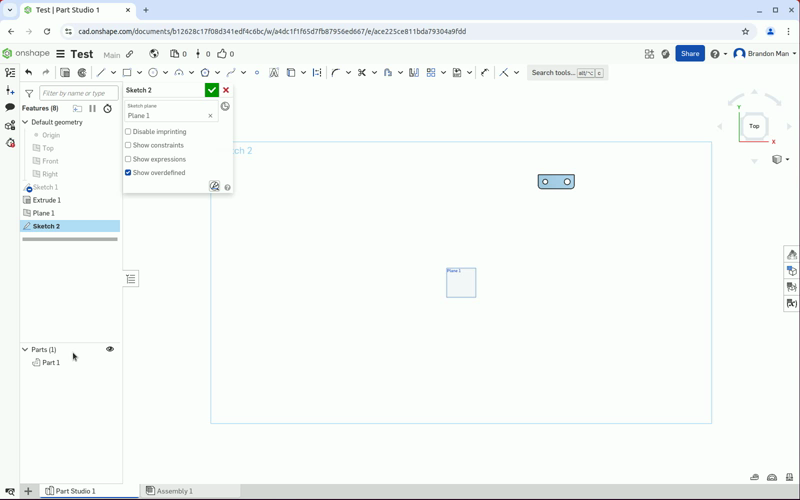
key(y)
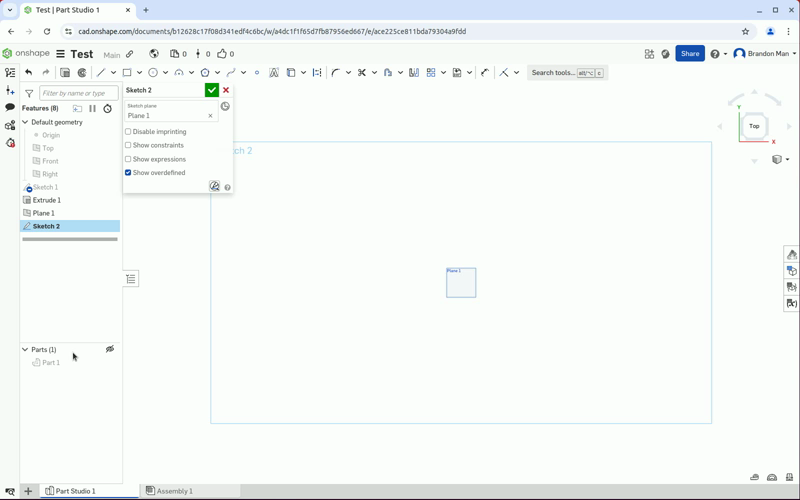
key(c)
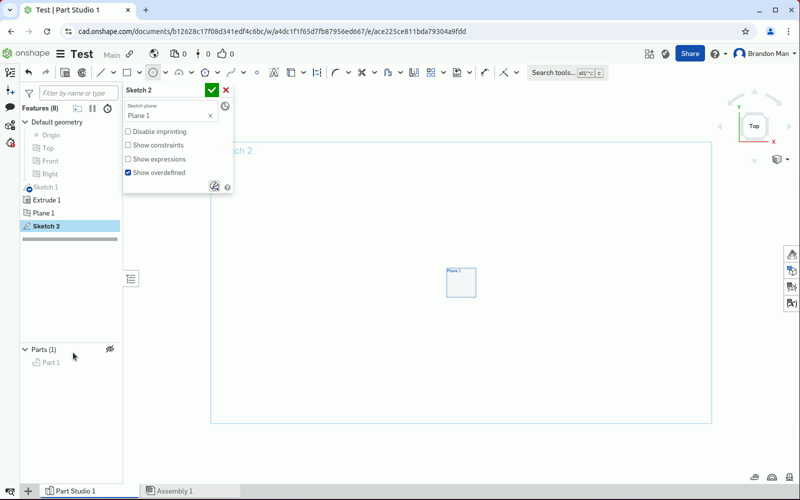
key_down(shift)
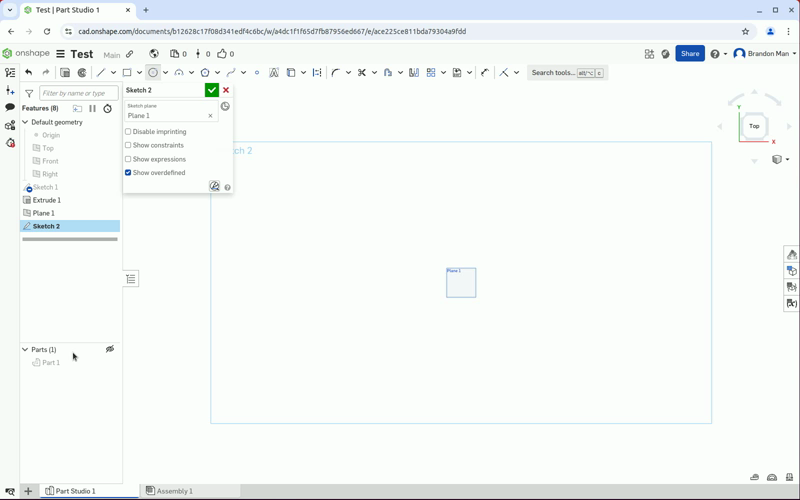
mouse_move(567, 180)
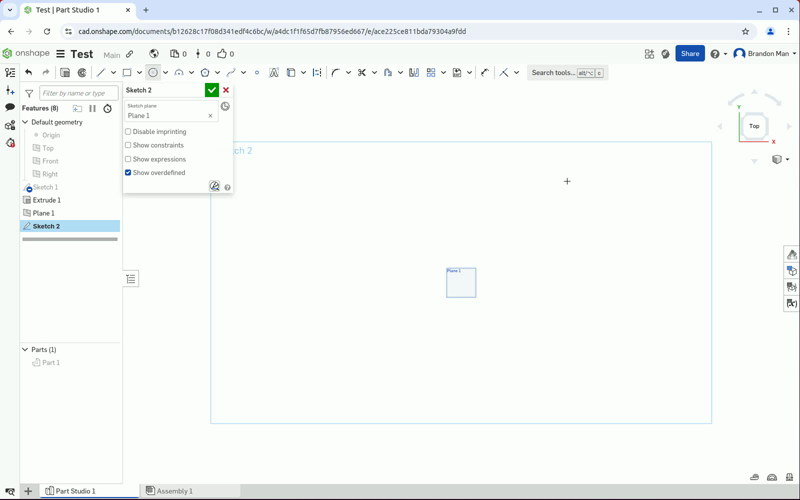
click(567, 180)
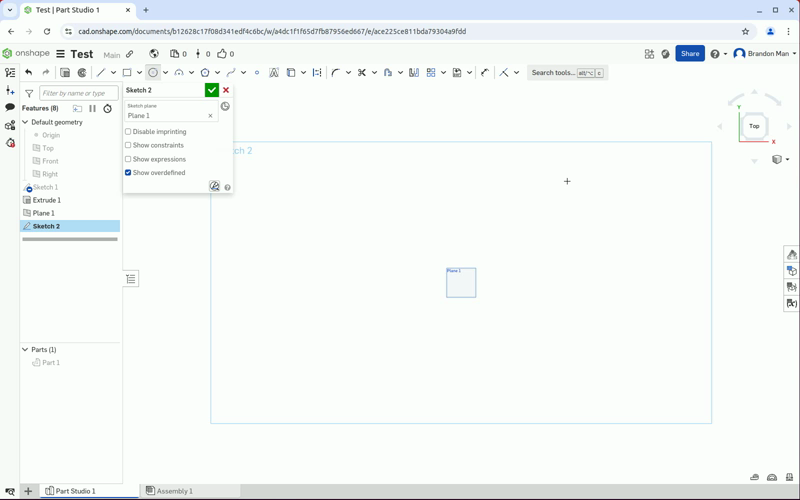
key_up(shift)
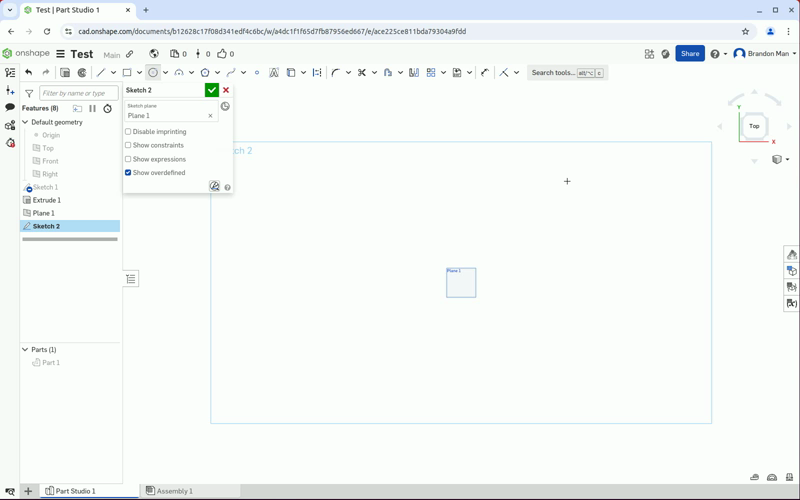
mouse_move(570, 180)
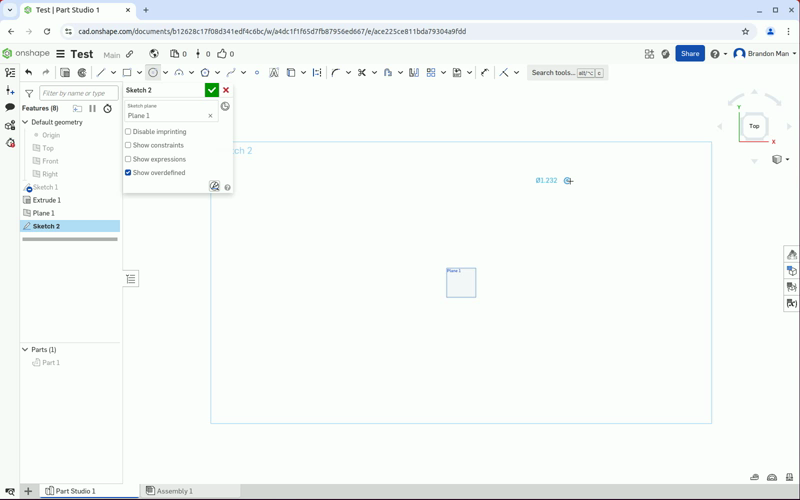
click(570, 180)
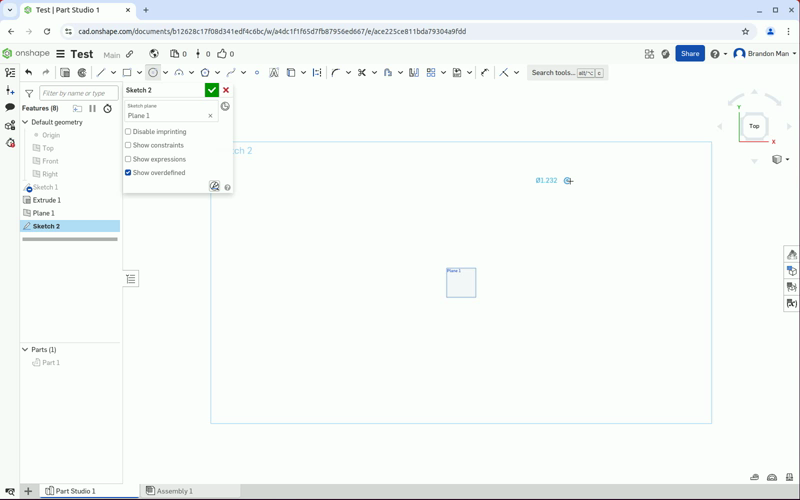
key(esc)
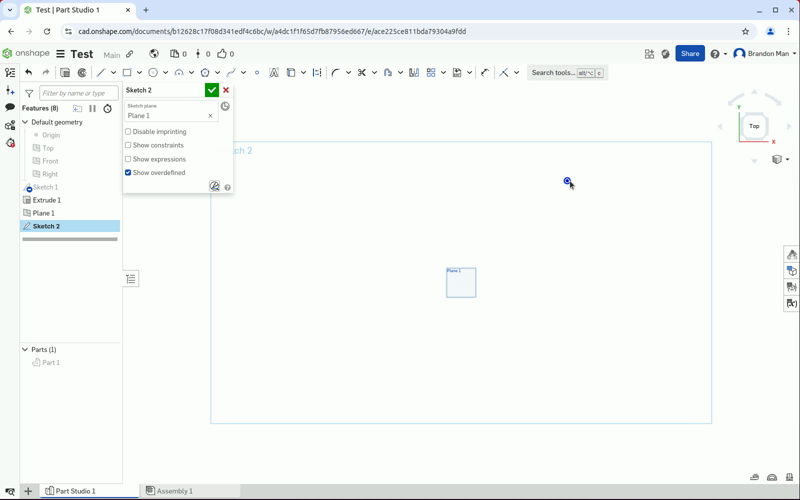
mouse_move(569, 179)
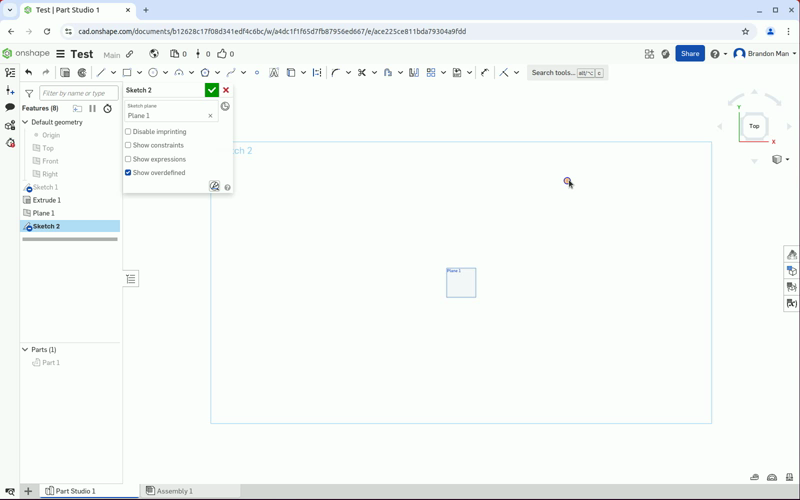
scroll(6)
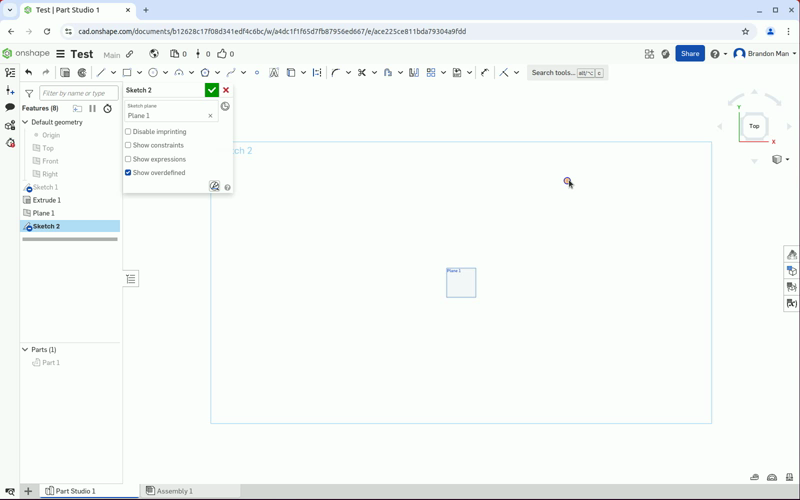
scroll(6)
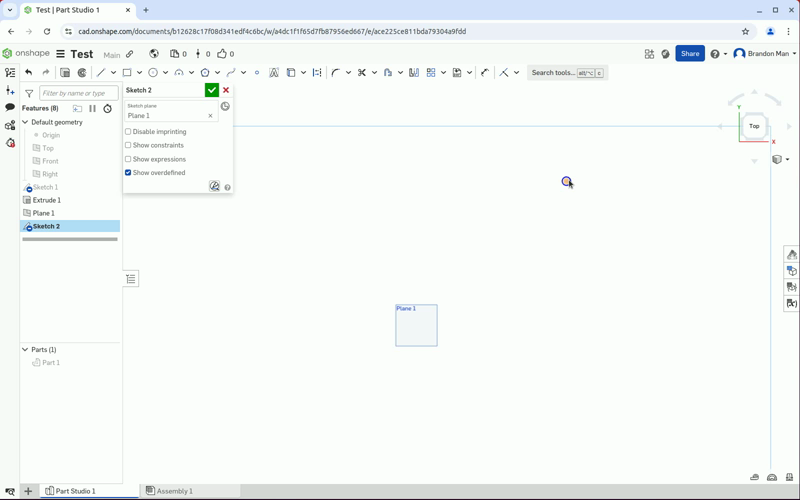
scroll(6)
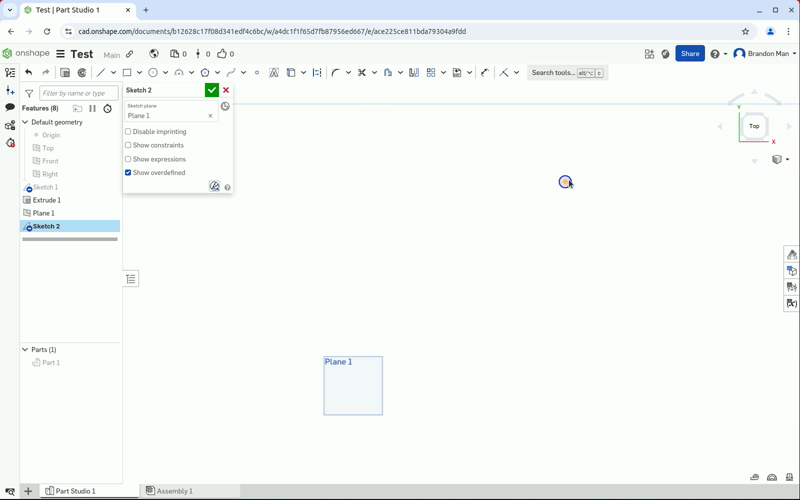
scroll(6)
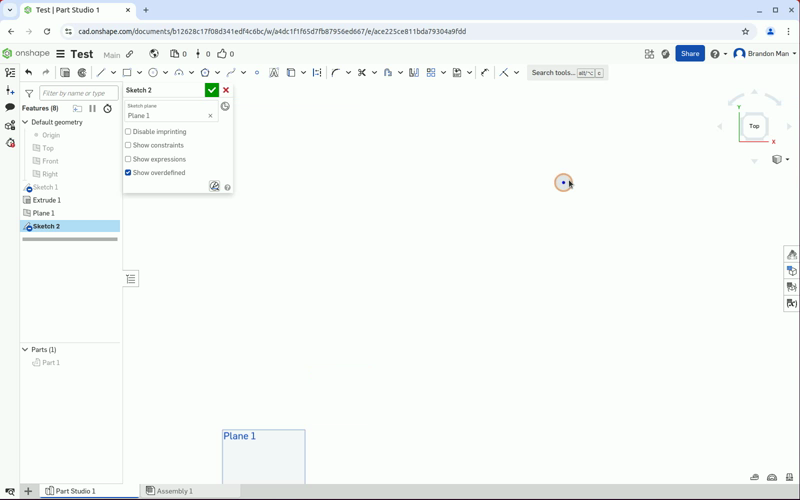
scroll(6)
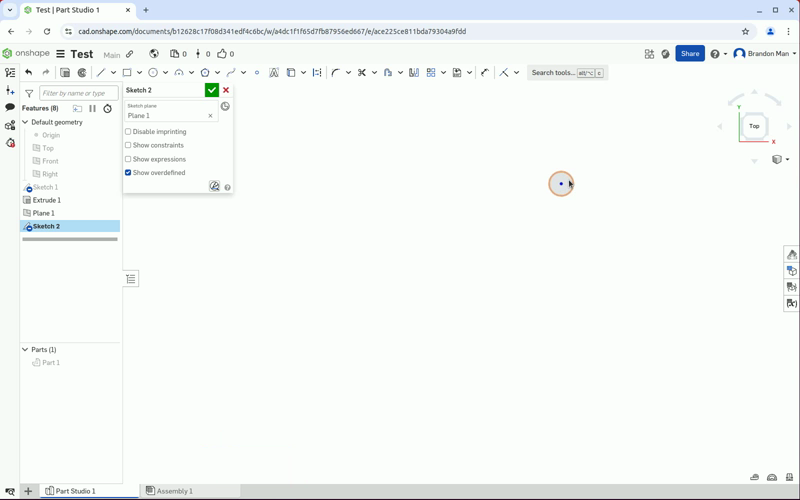
scroll(6)
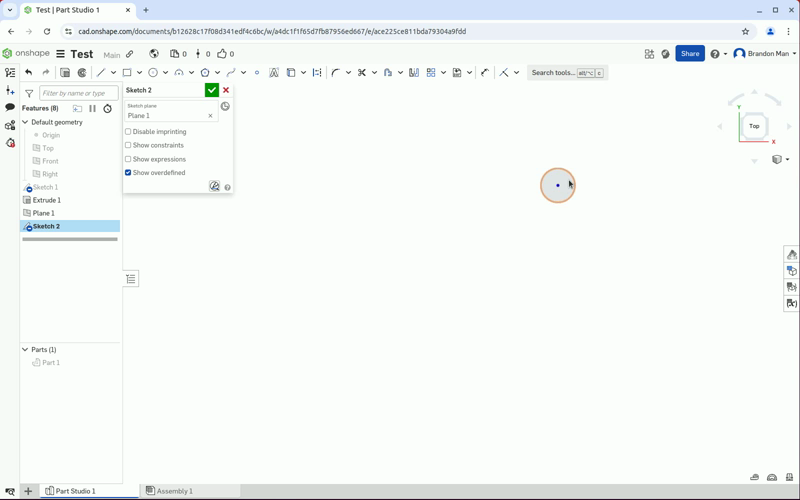
scroll(6)
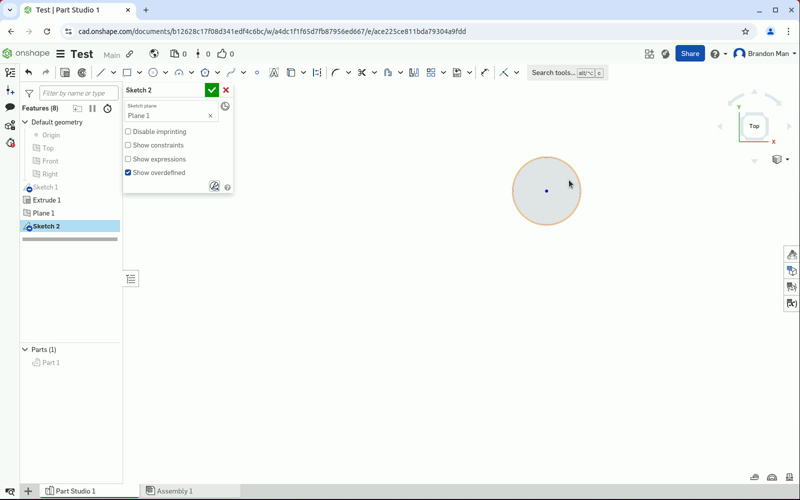
click(569, 179)
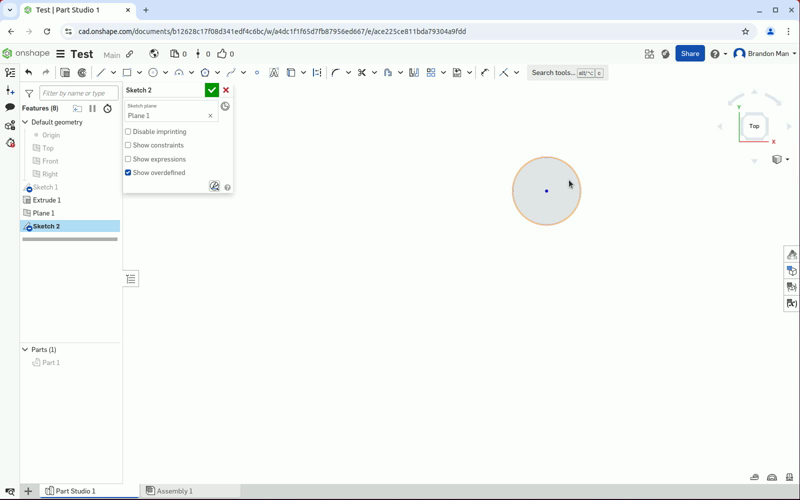
scroll(-6)
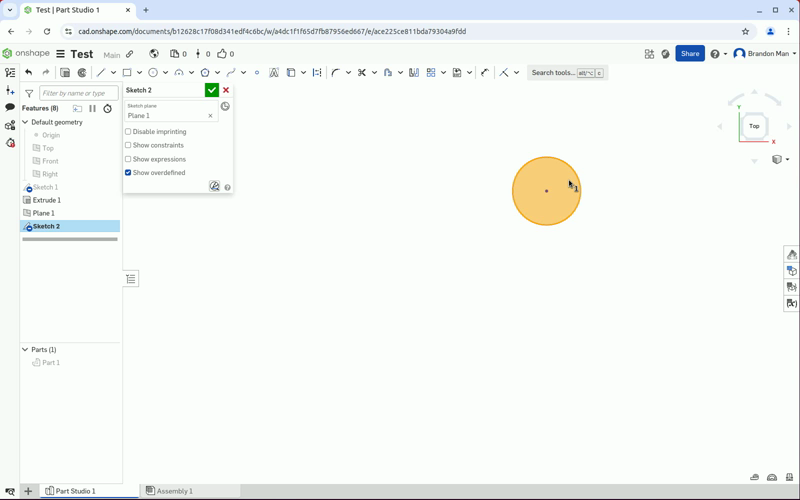
scroll(-6)
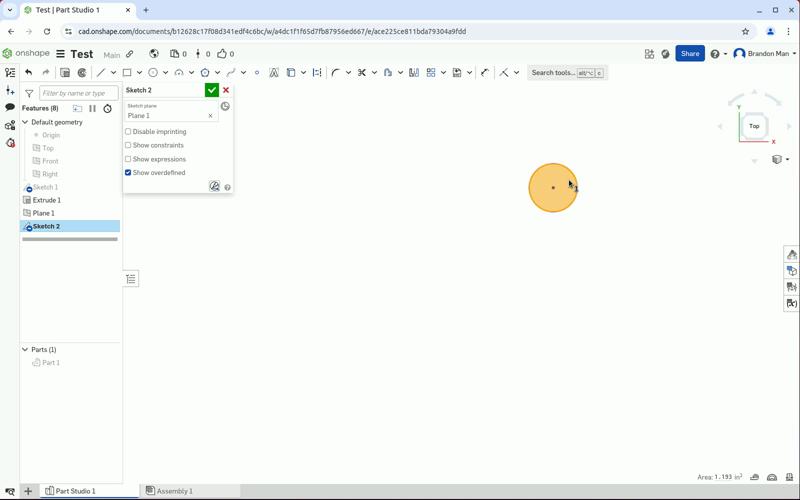
scroll(-6)
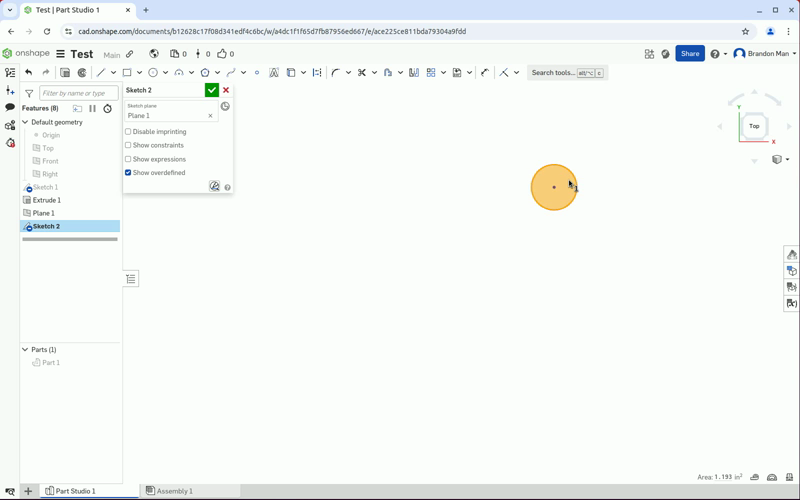
scroll(-6)
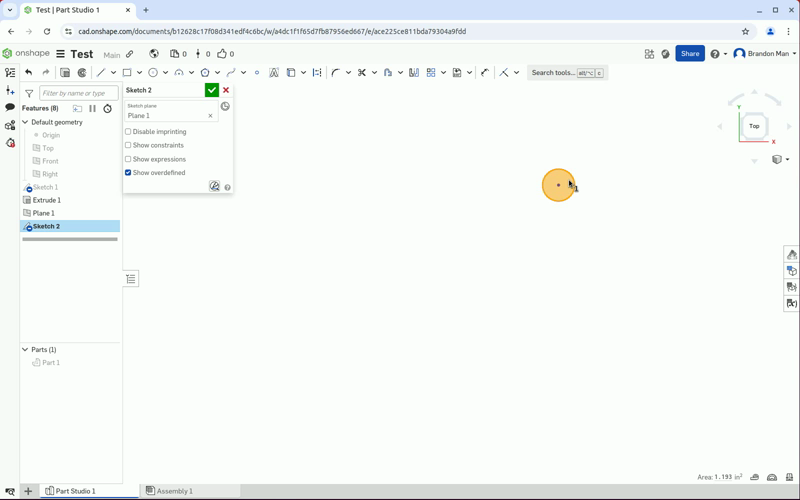
scroll(-6)
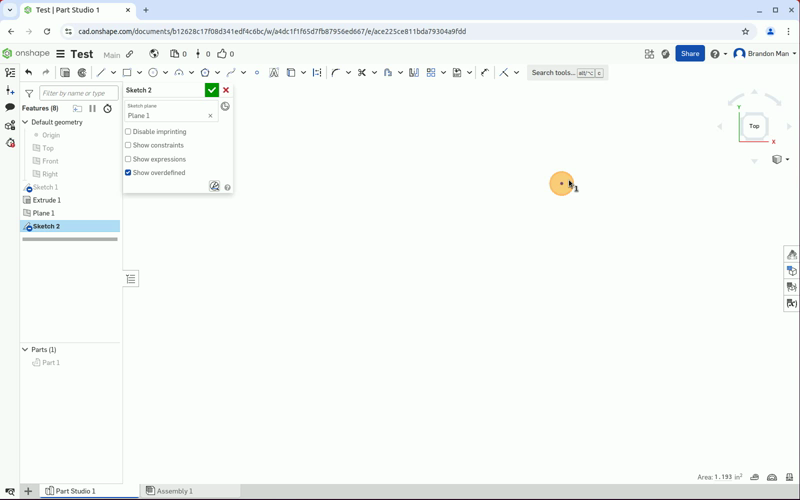
scroll(-6)
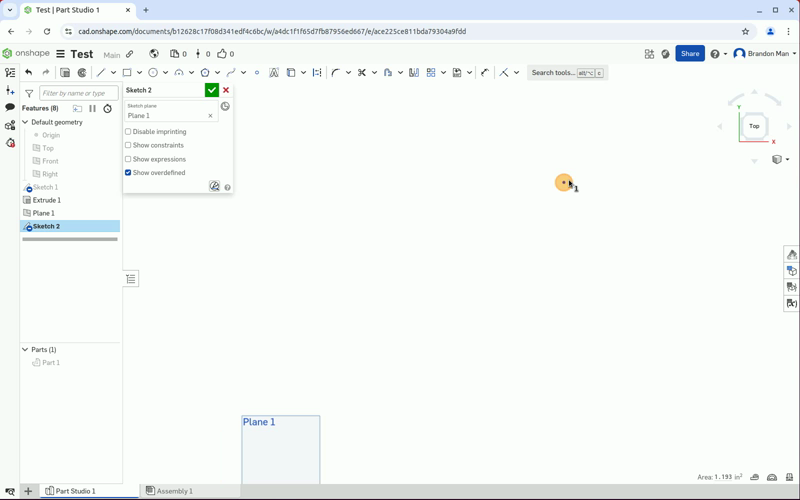
scroll(-6)
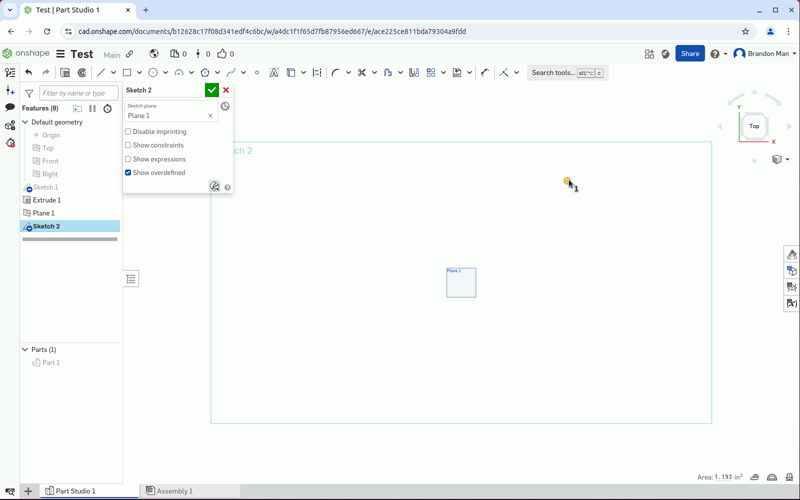
mouse_move(73, 352)
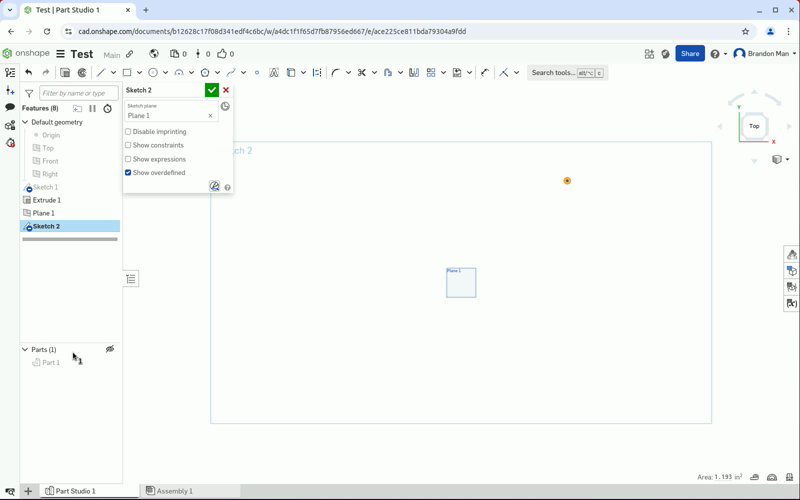
key(shift+y)
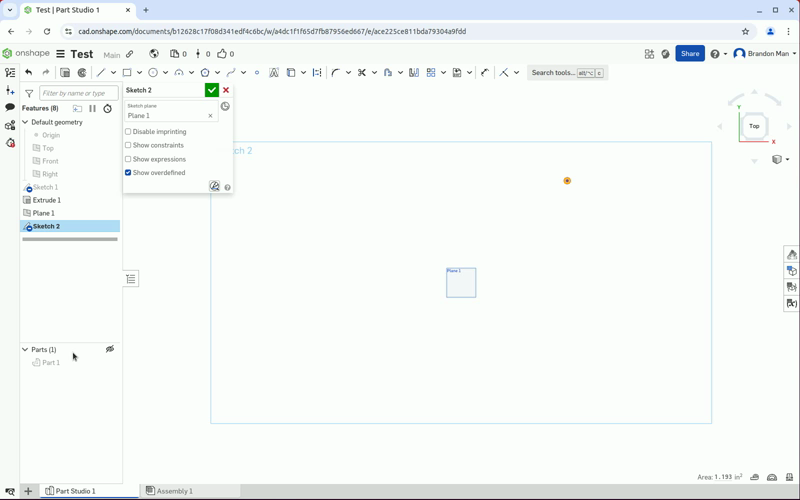
key(shift+e)
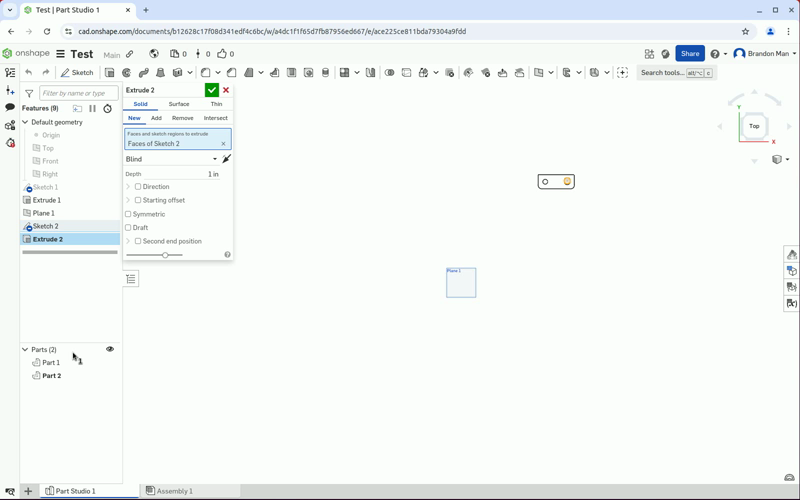
mouse_move(143, 106)
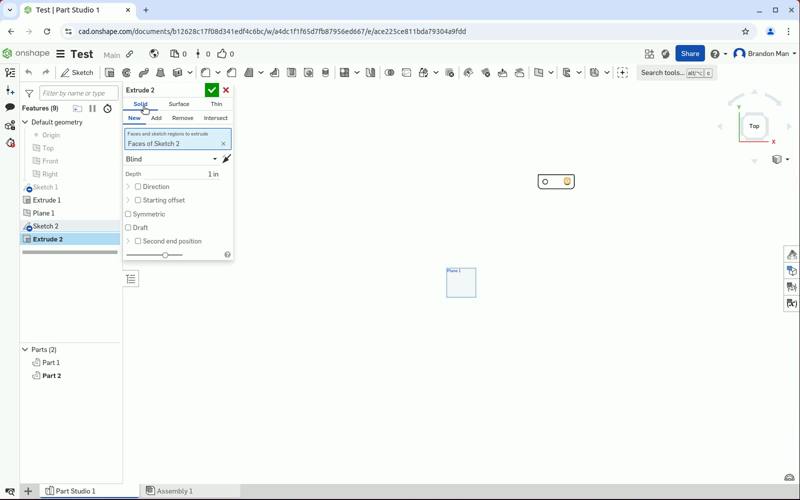
click(143, 106)
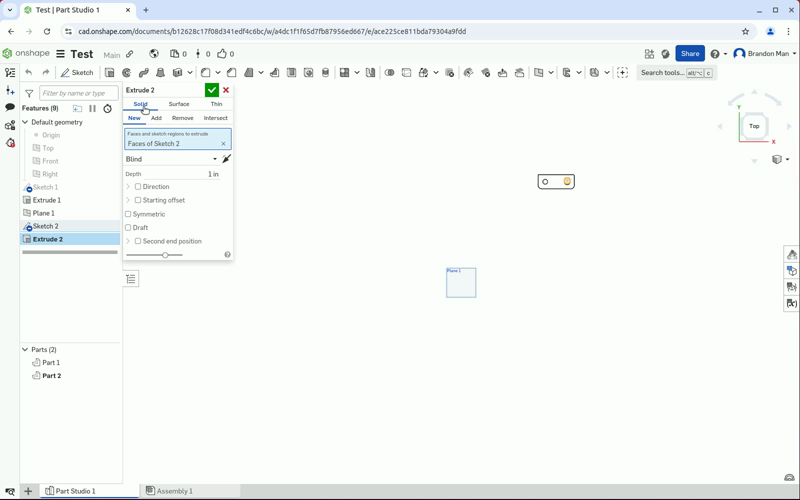
mouse_move(186, 120)
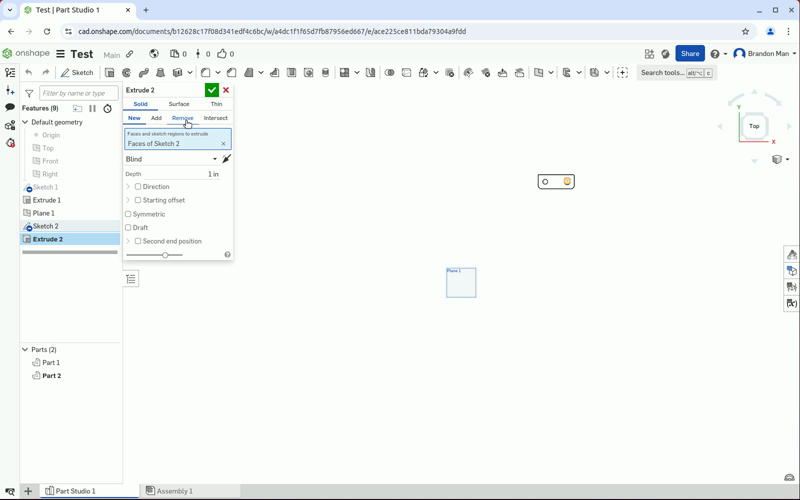
click(186, 120)
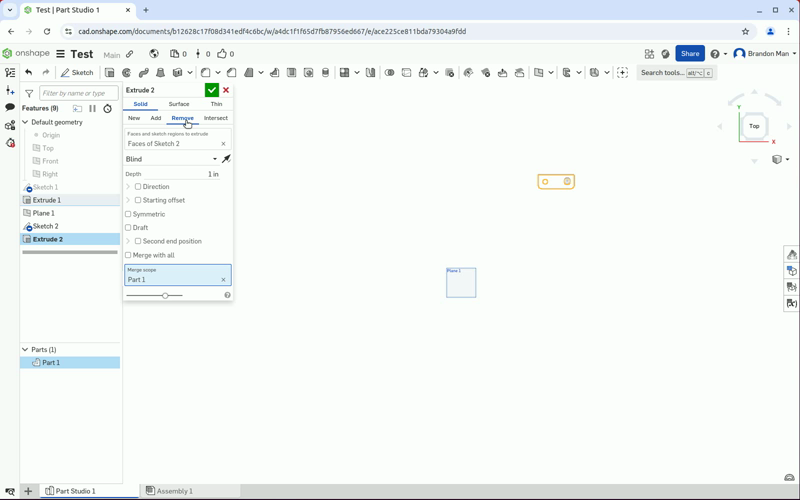
key(tab, 4)
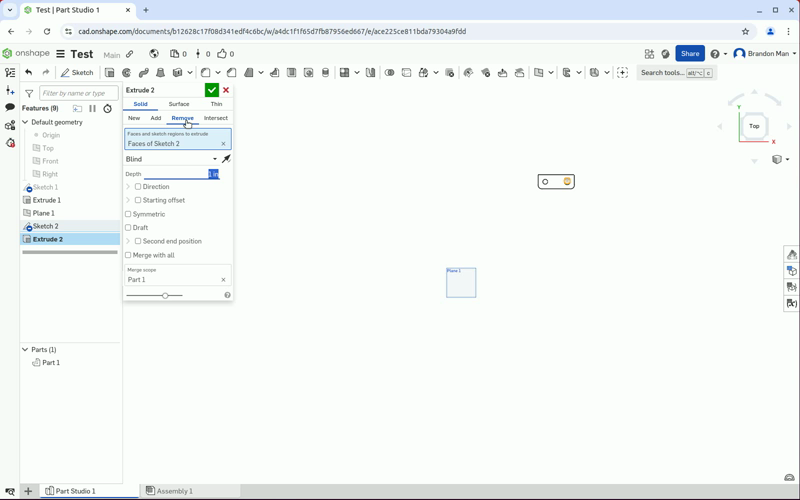
text(0.722)
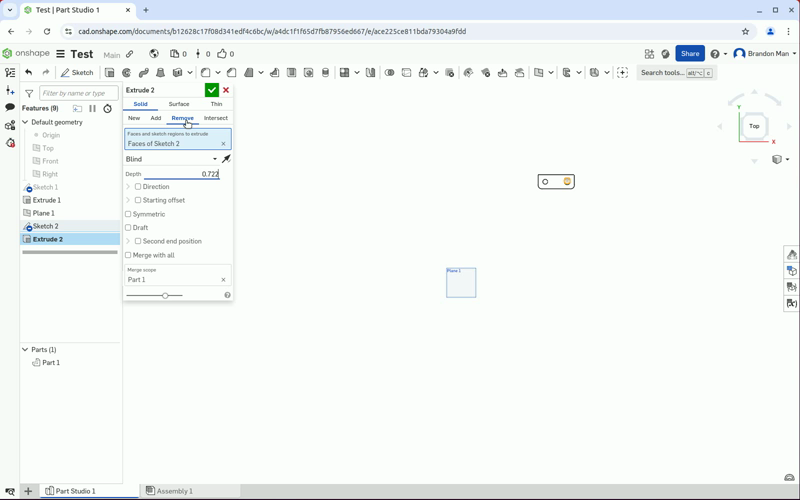
key(tab, 6)
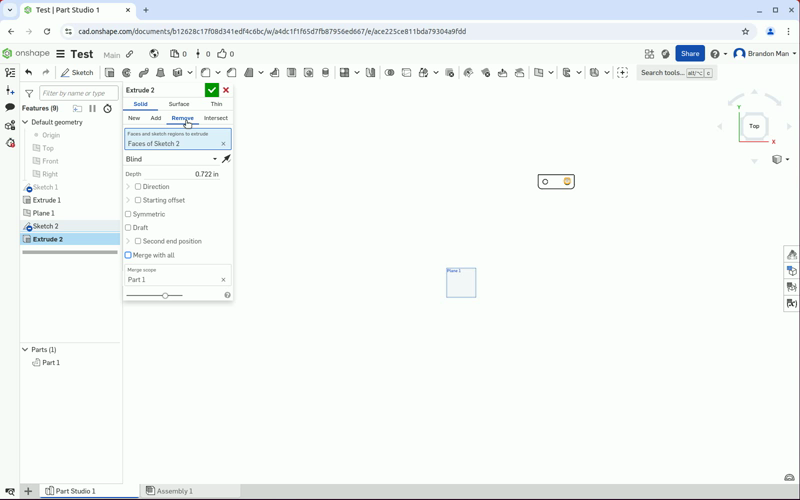
key(space)
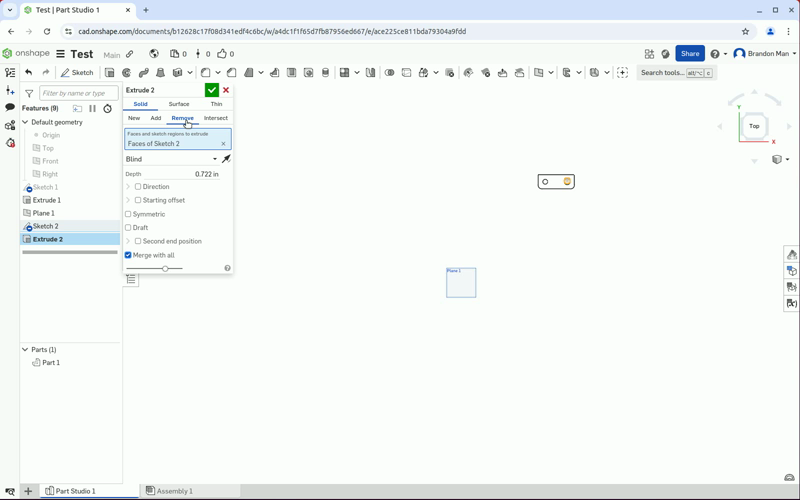
key(enter)
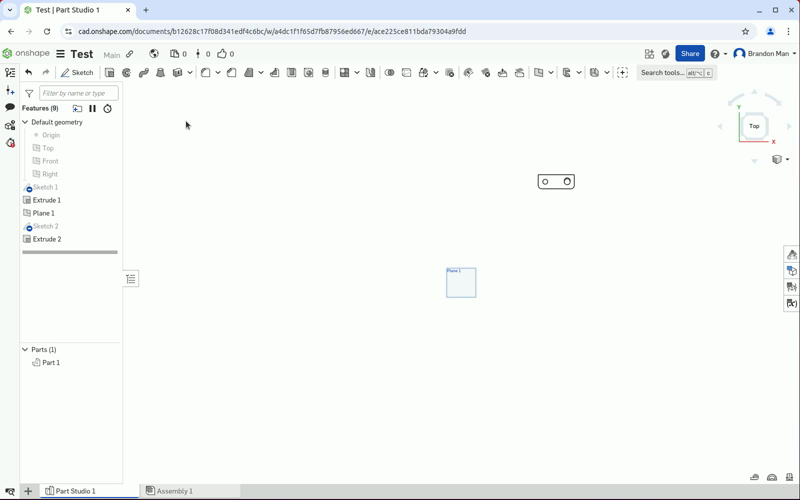
key(shift+h)
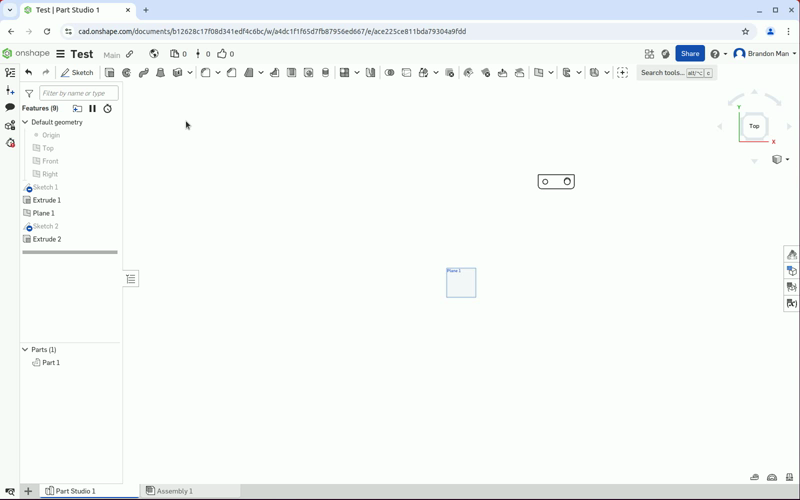
key(shift+h)
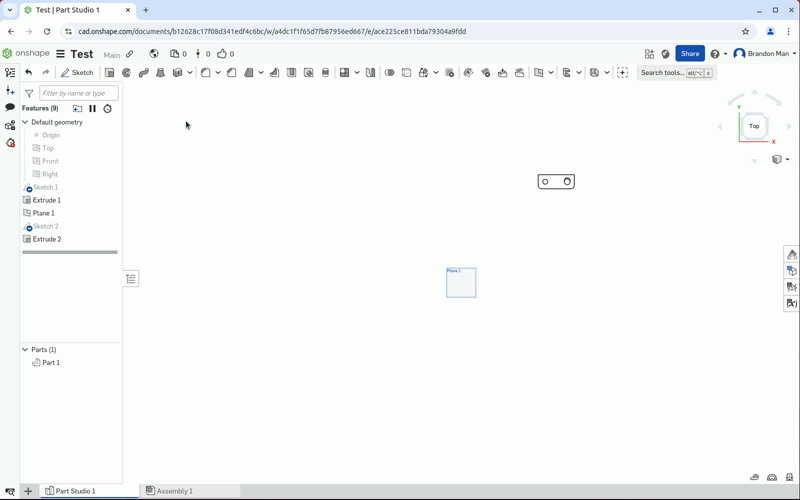
mouse_move(73, 189)
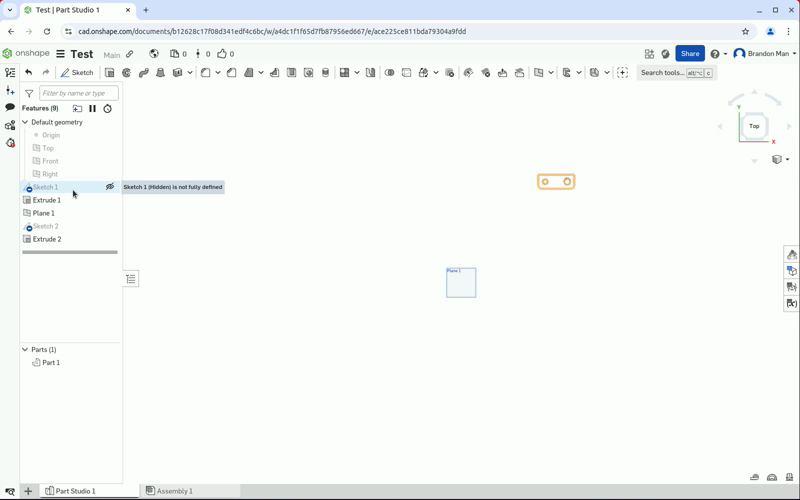
click(73, 189)
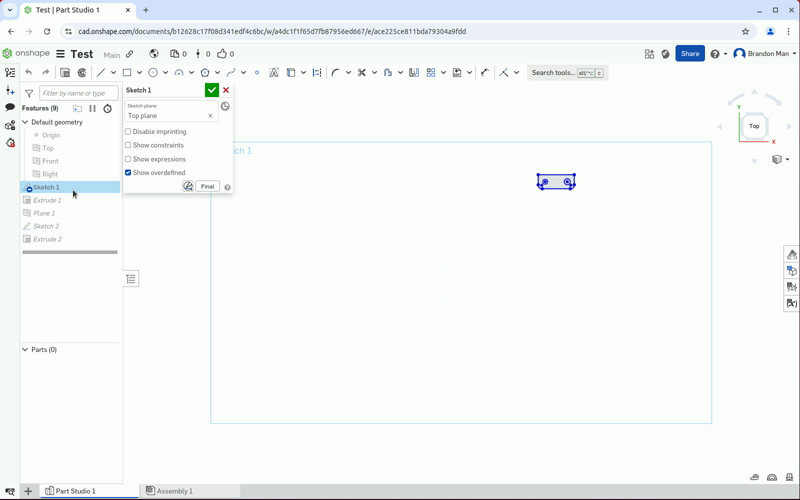
mouse_move(229, 92)
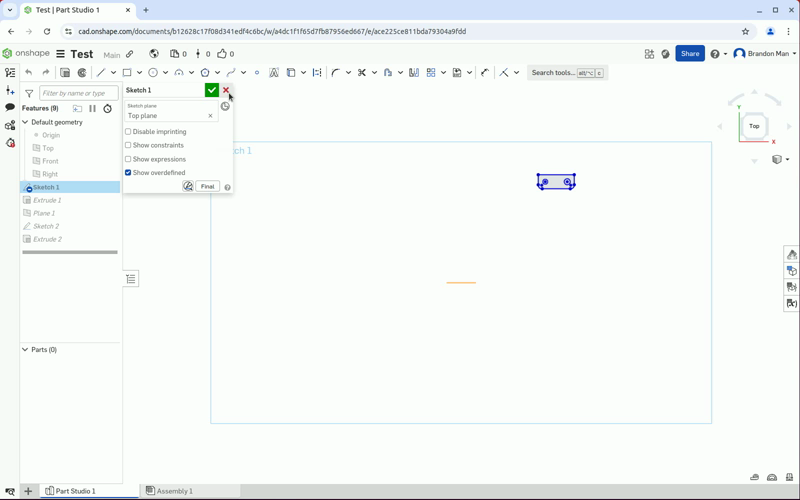
click(229, 92)
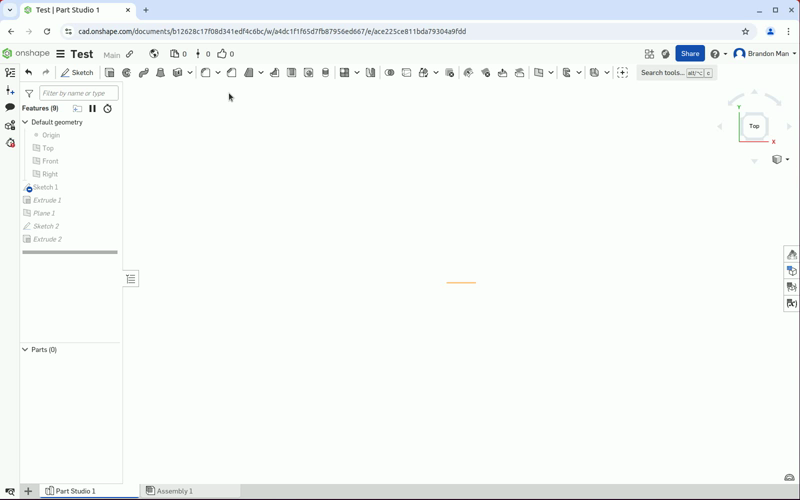
key(shift+s)
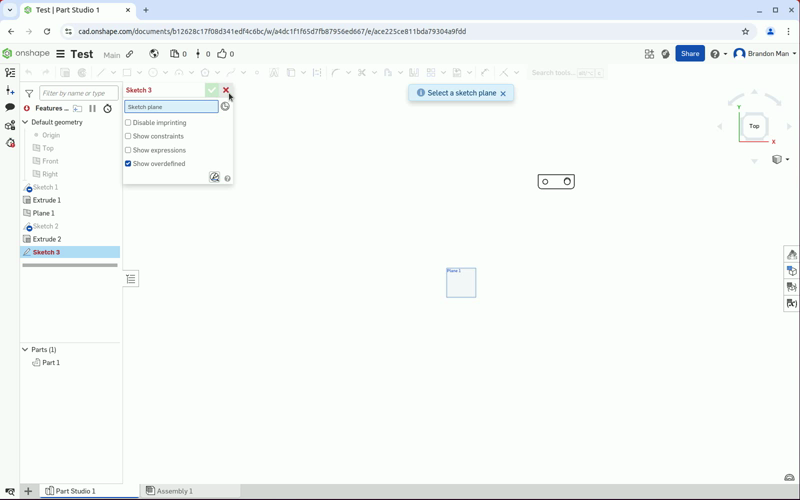
mouse_move(73, 215)
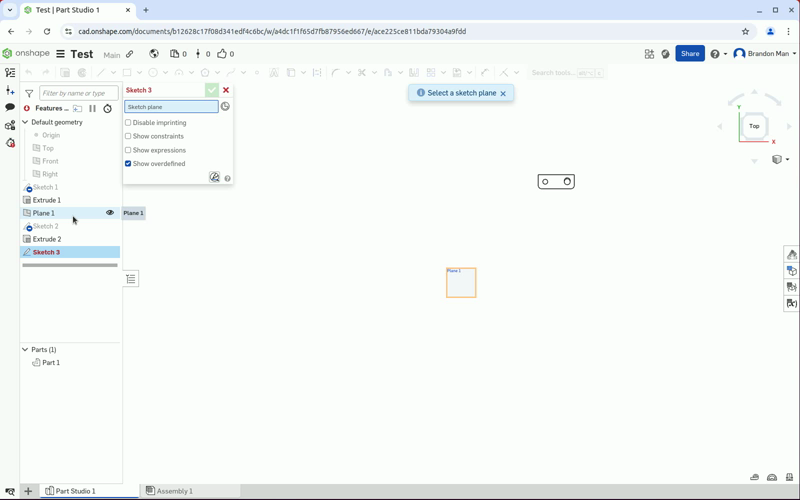
click(73, 215)
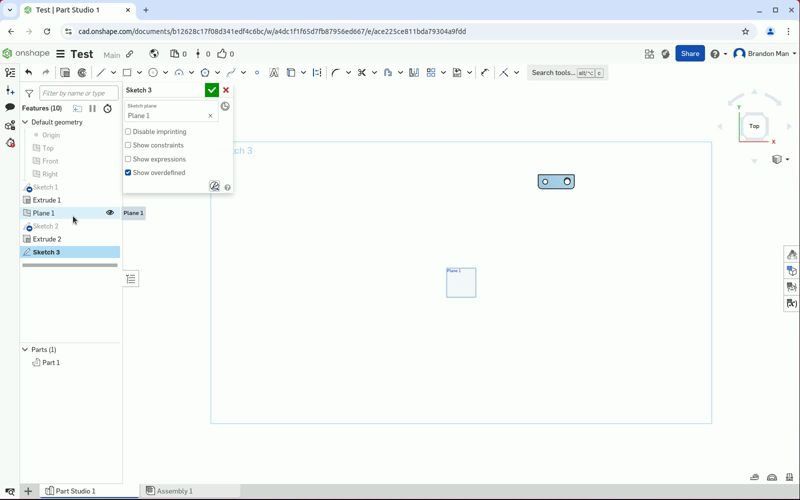
mouse_move(73, 352)
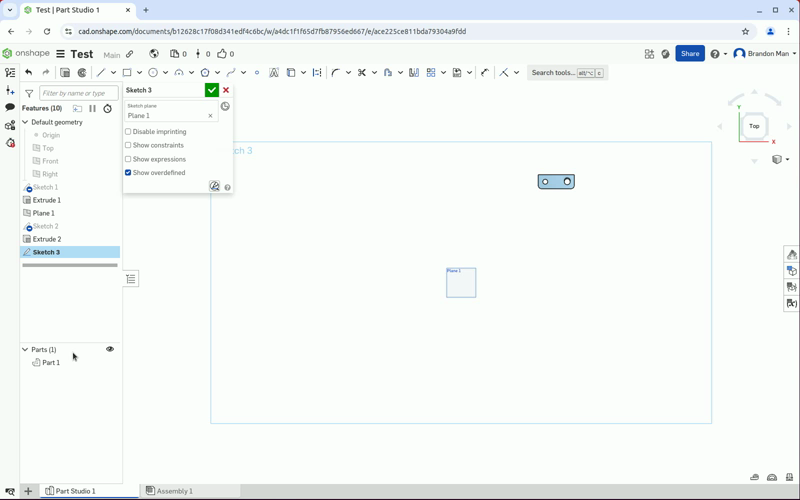
key(y)
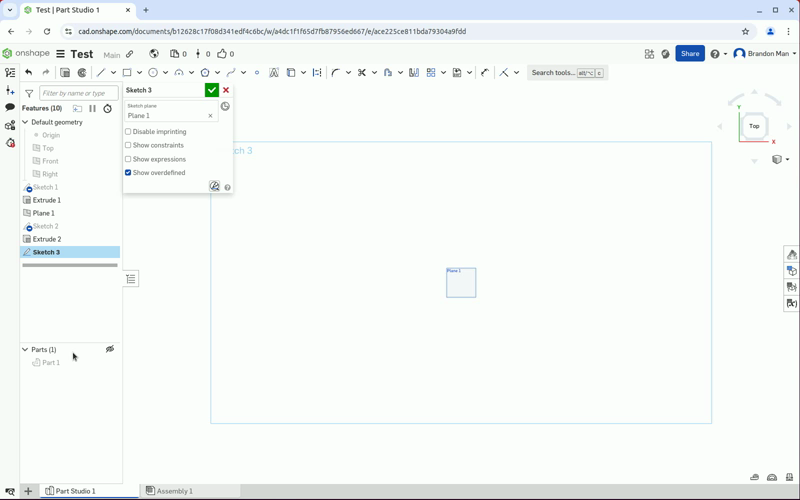
key(c)
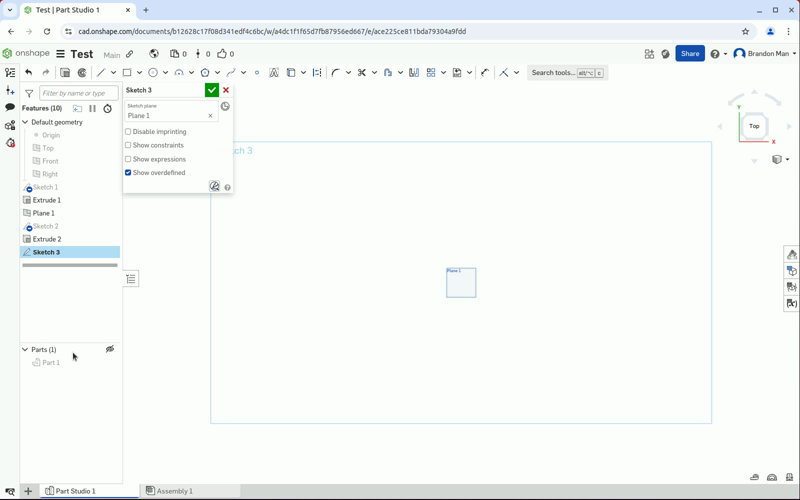
key_down(shift)
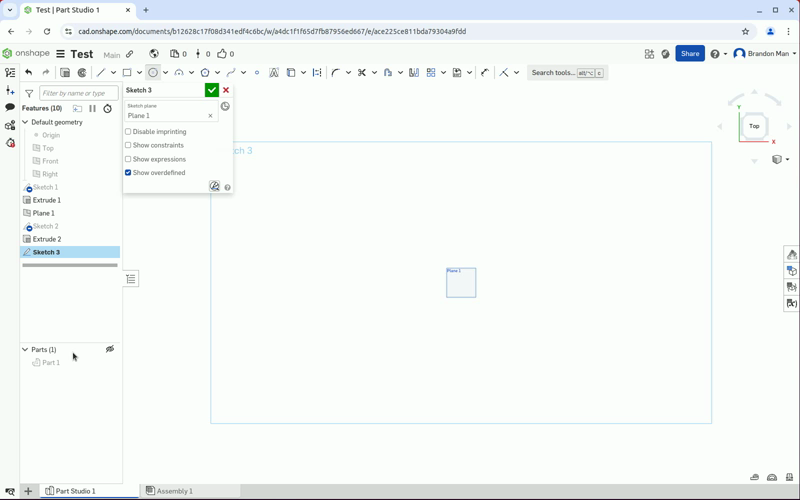
mouse_move(545, 180)
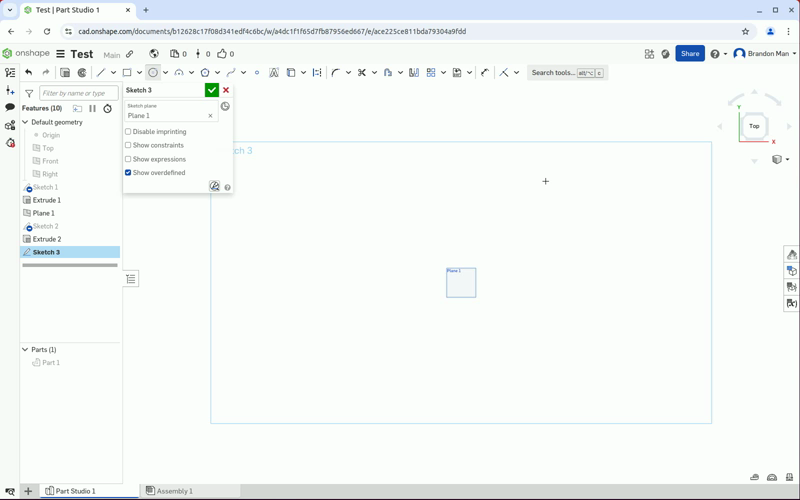
click(545, 180)
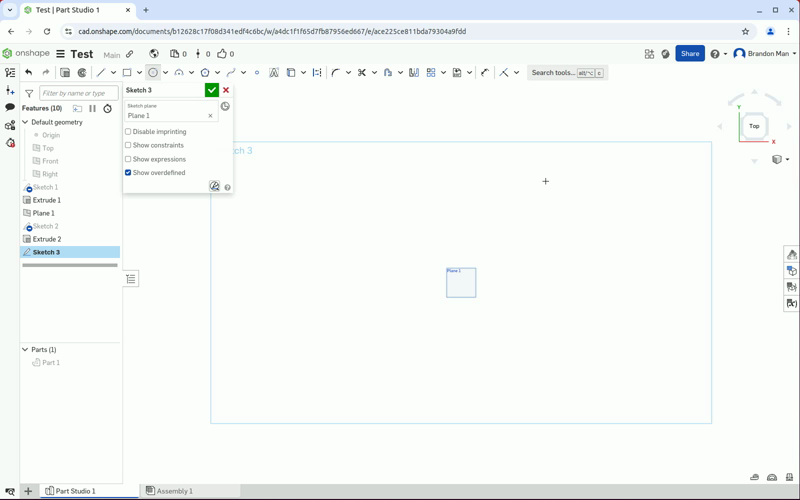
key_up(shift)
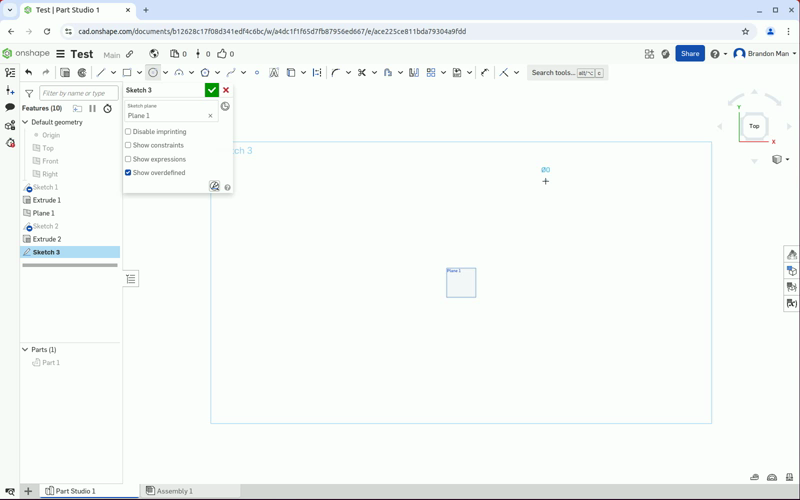
mouse_move(548, 180)
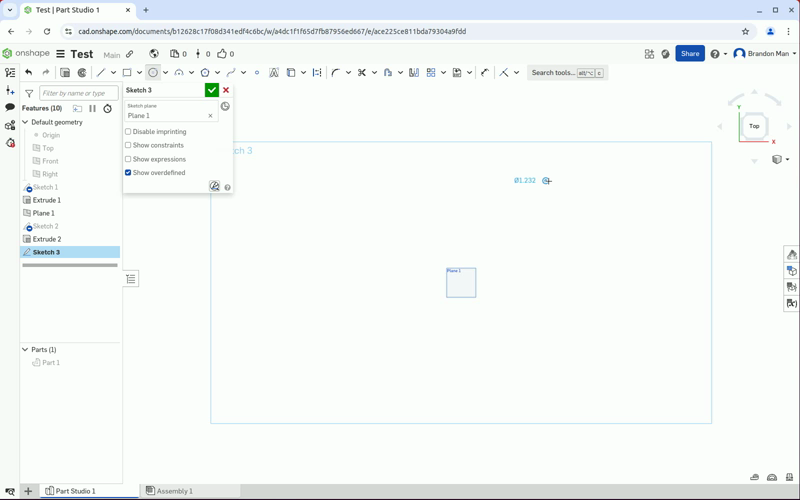
click(548, 180)
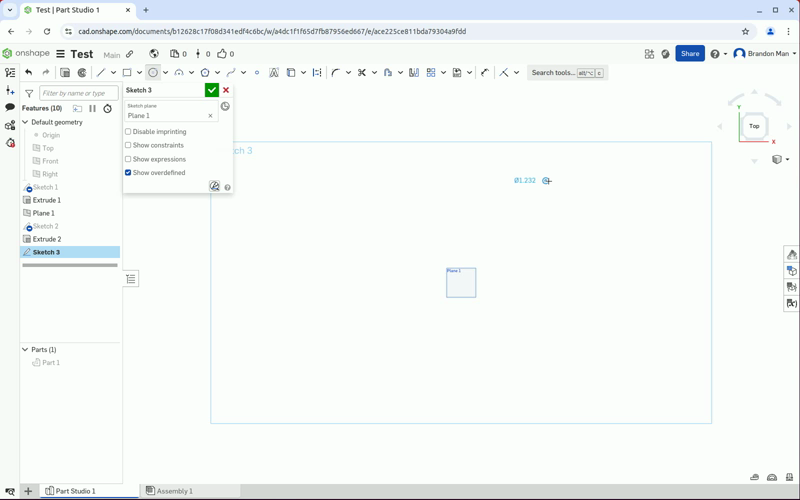
key(esc)
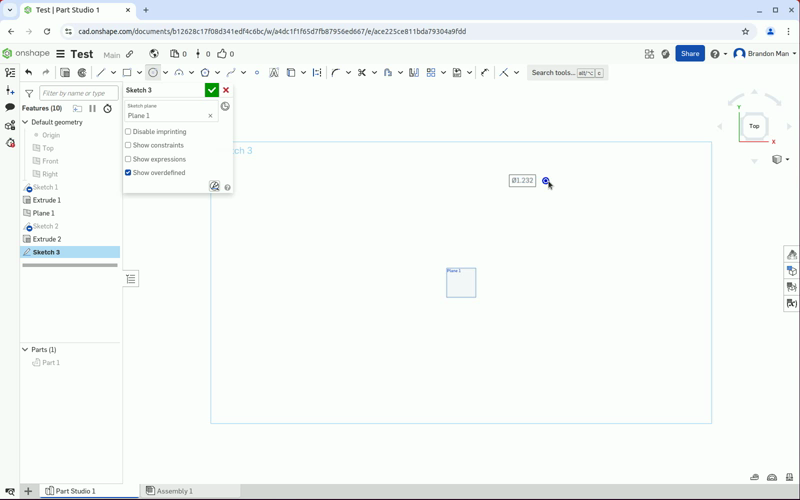
mouse_move(548, 180)
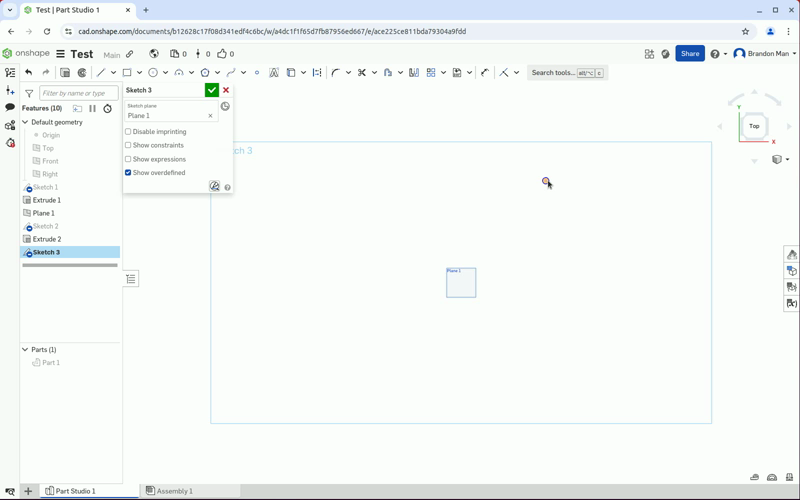
scroll(6)
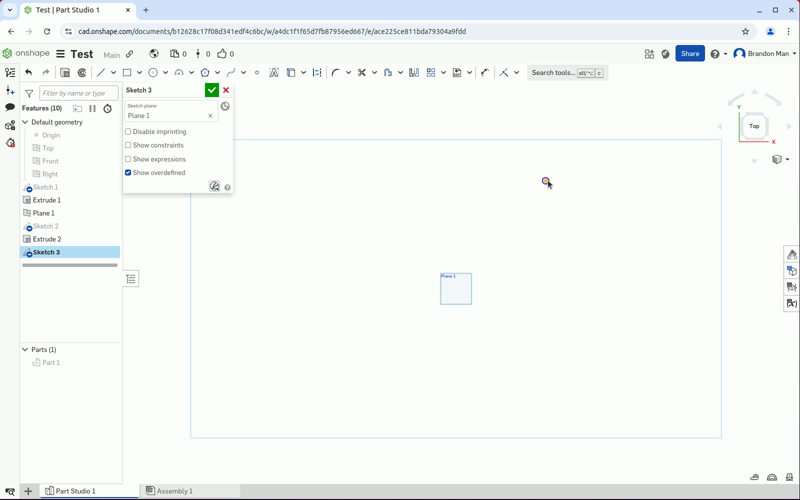
scroll(6)
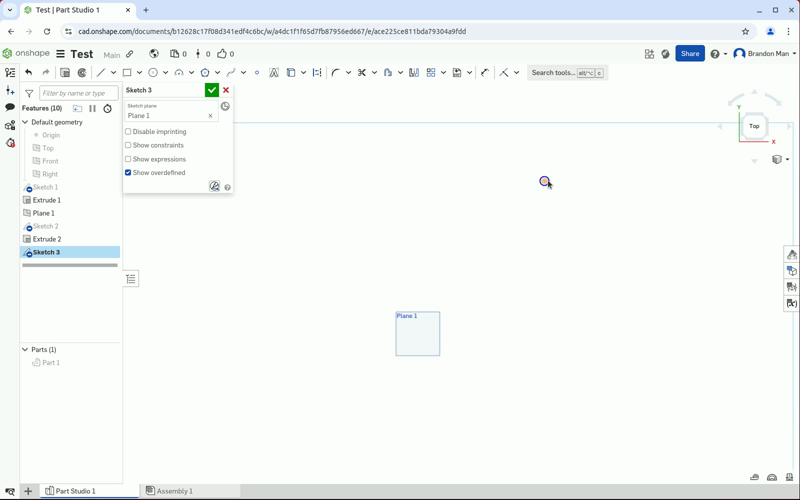
scroll(6)
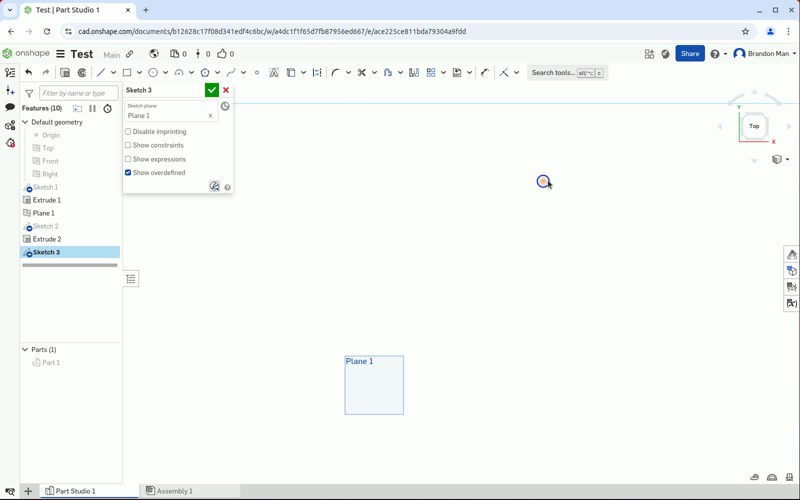
scroll(6)
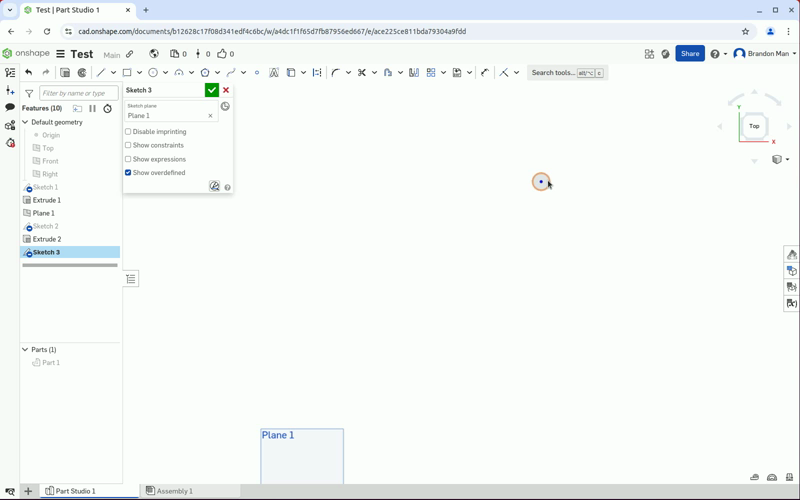
scroll(6)
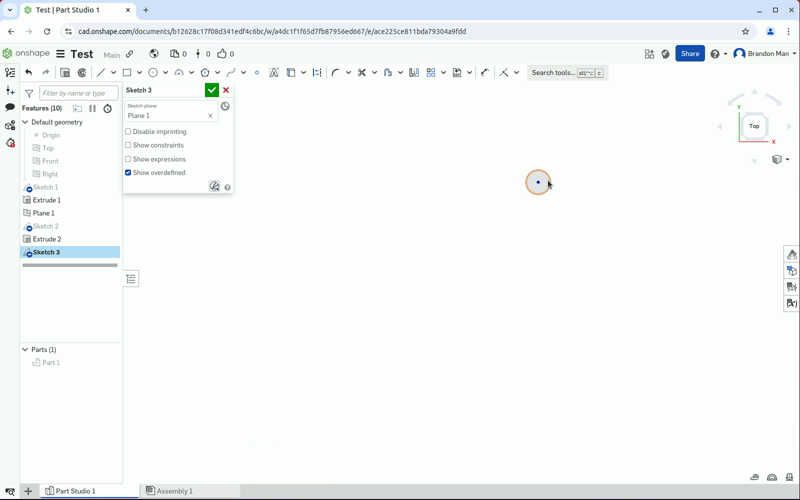
scroll(6)
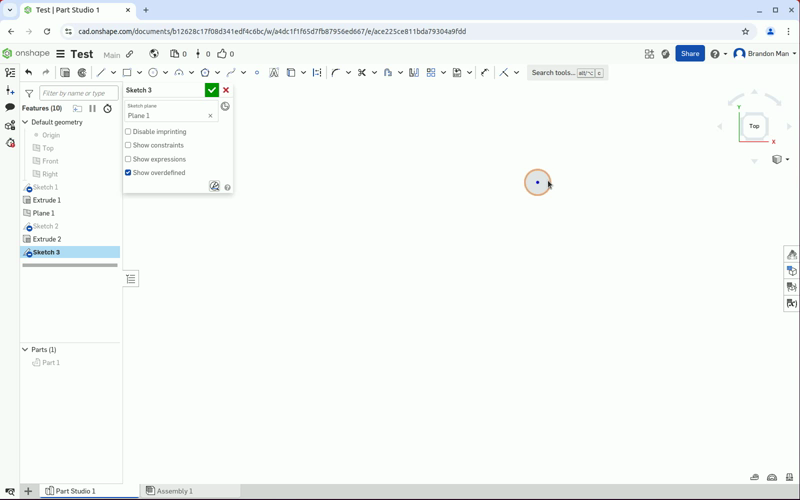
scroll(6)
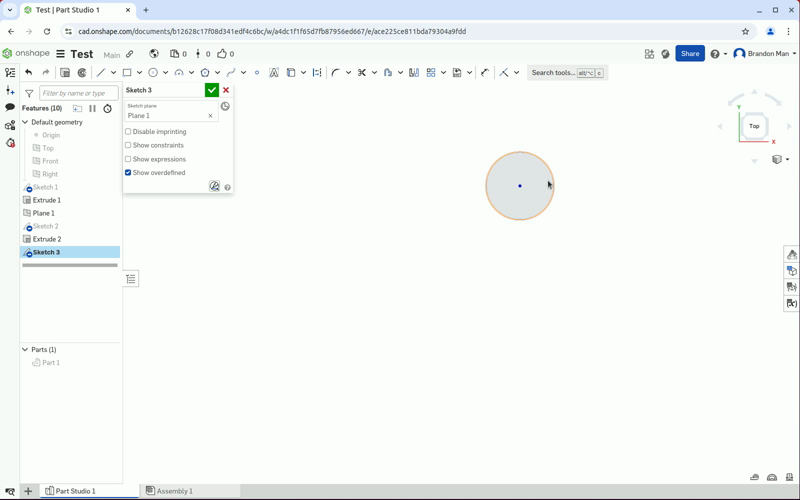
click(548, 180)
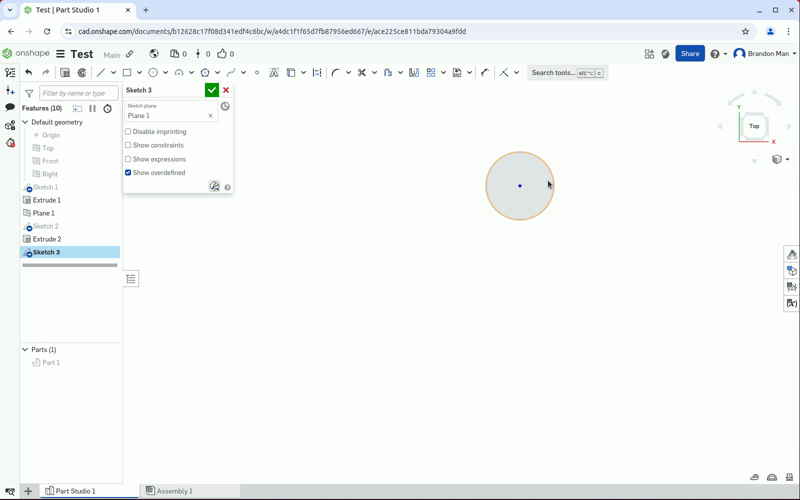
scroll(-6)
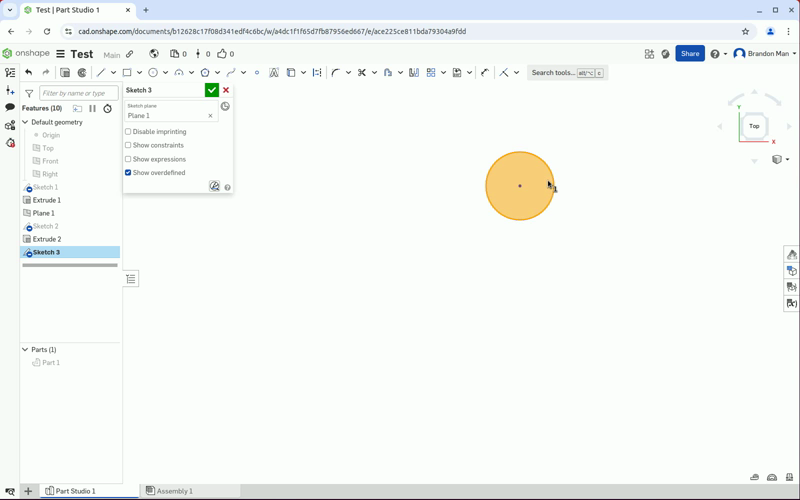
scroll(-6)
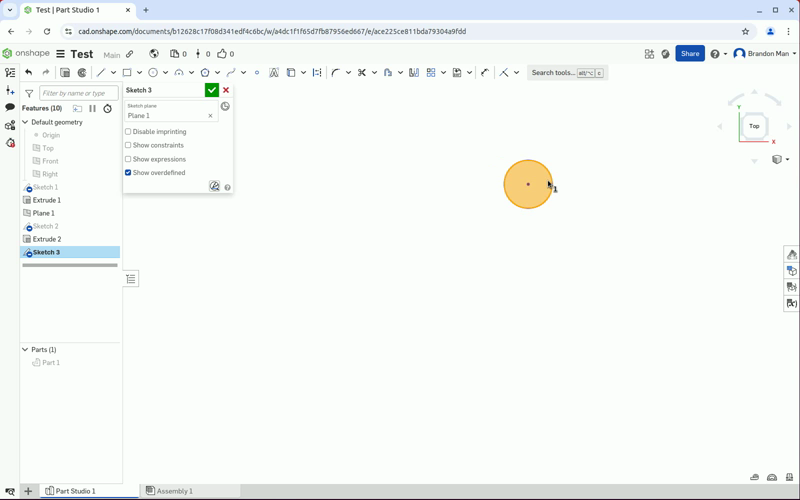
scroll(-6)
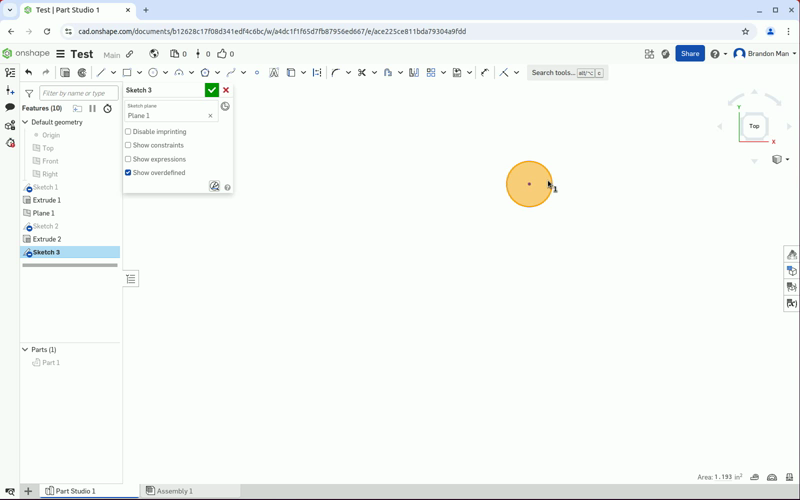
scroll(-6)
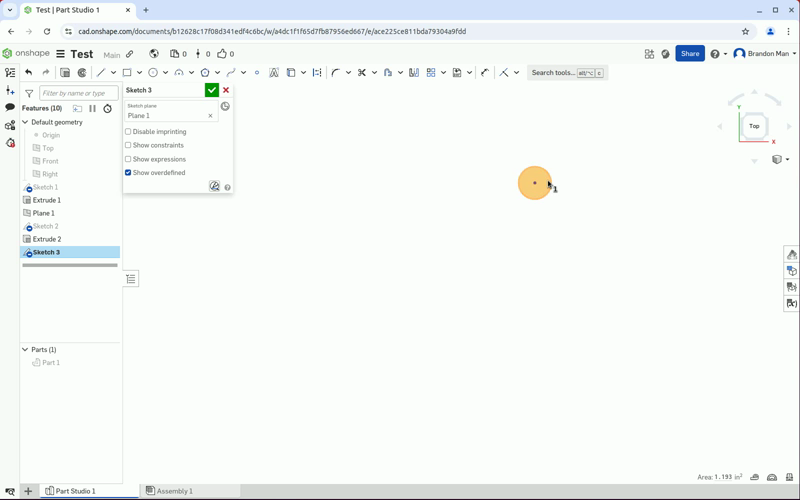
scroll(-6)
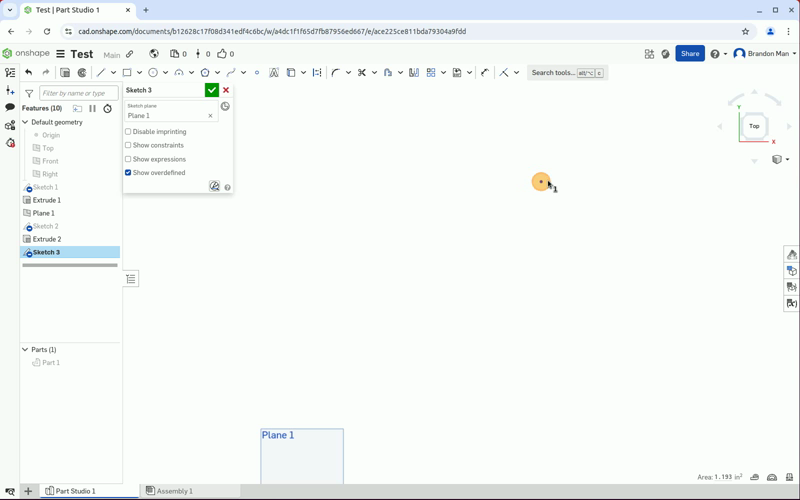
scroll(-6)
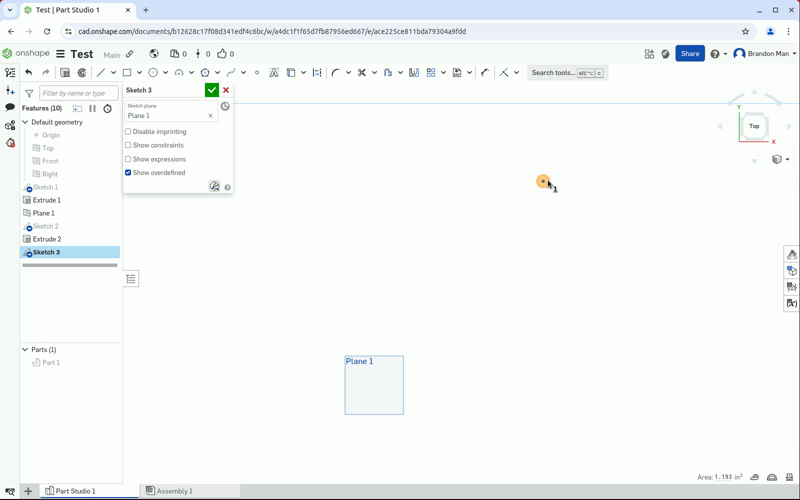
scroll(-6)
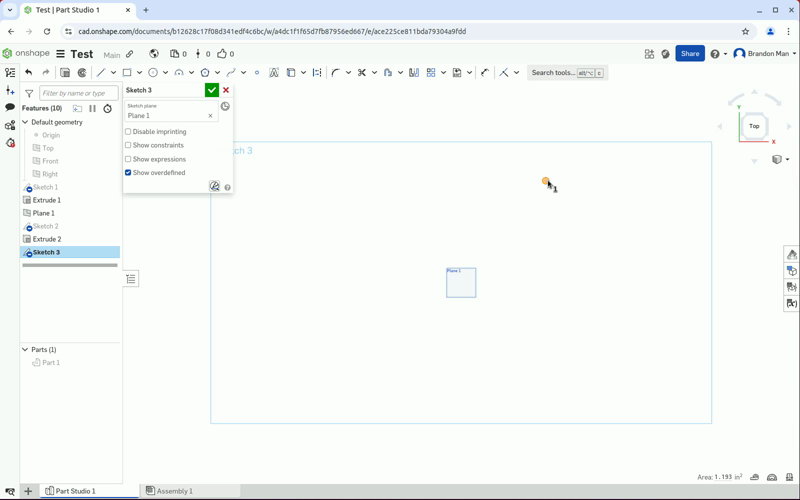
mouse_move(73, 352)
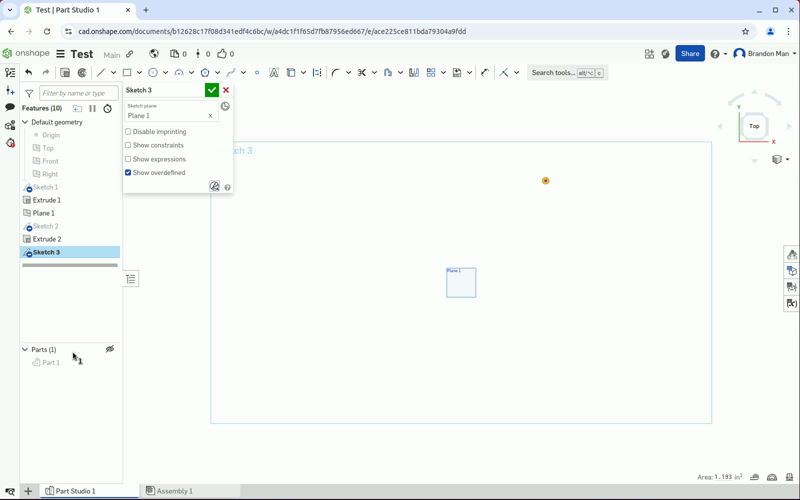
key(shift+y)
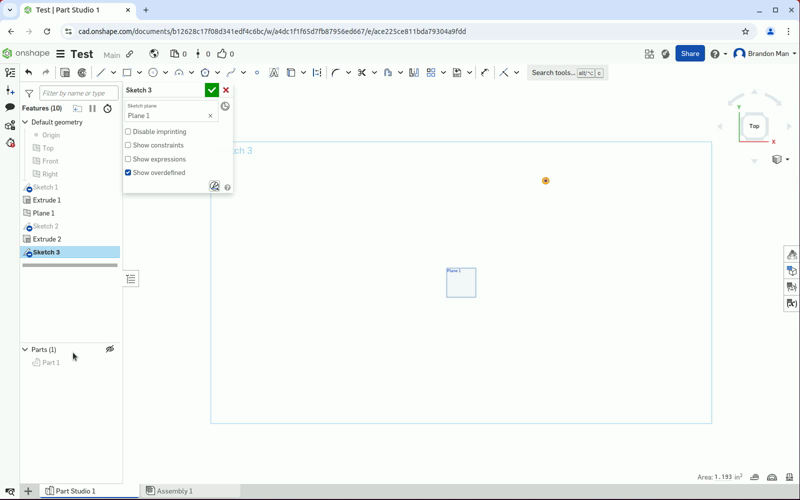
key(shift+e)
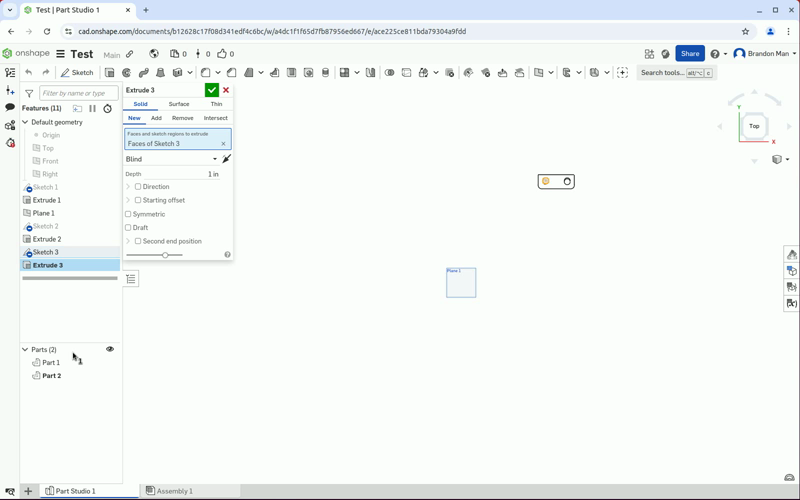
mouse_move(143, 106)
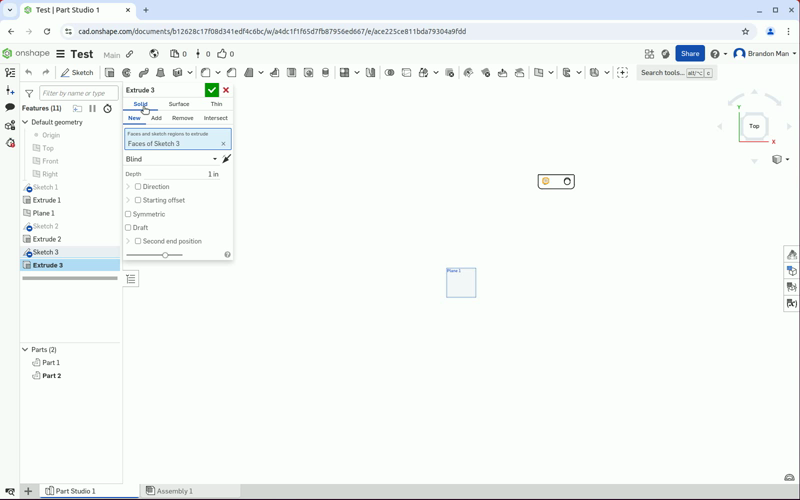
click(143, 106)
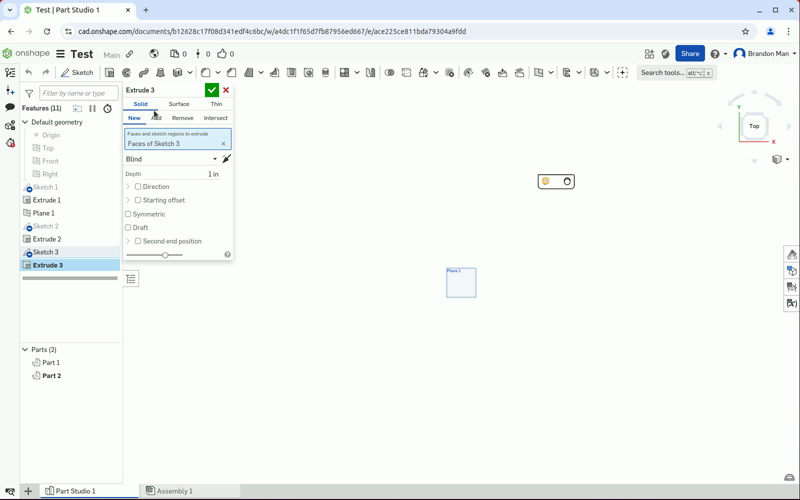
mouse_move(186, 120)
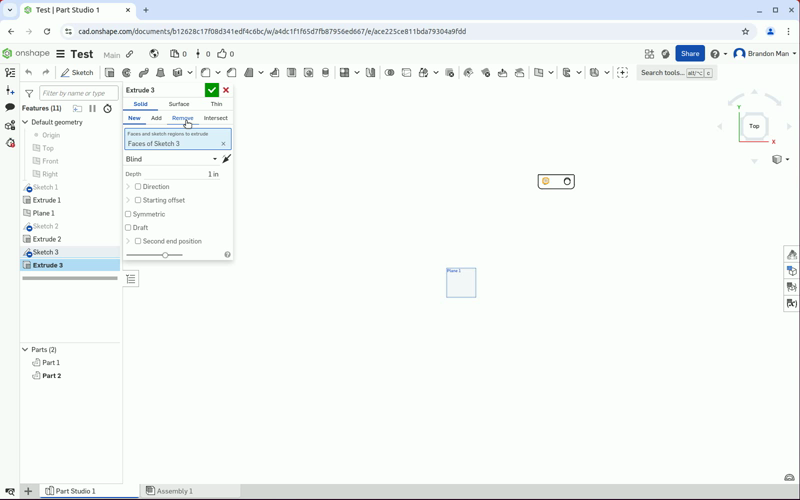
click(186, 120)
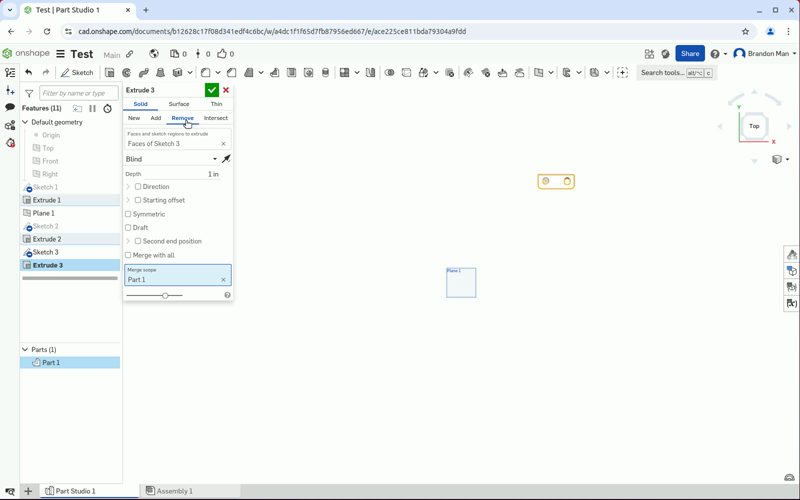
key(tab, 4)
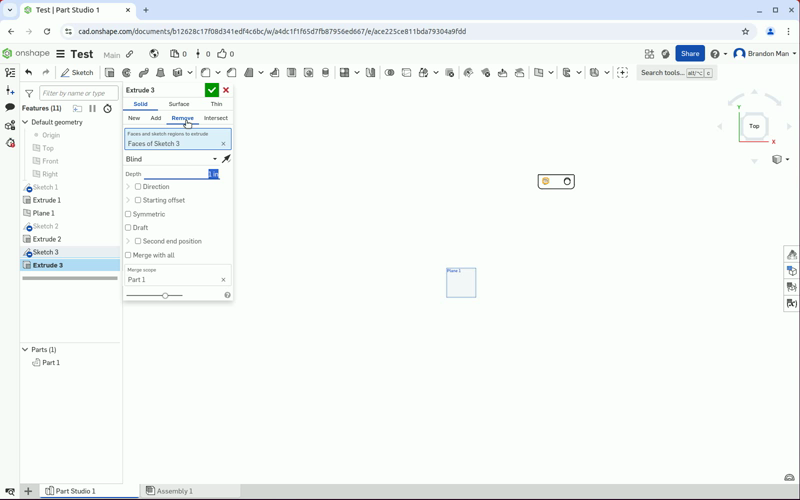
text(0.722)
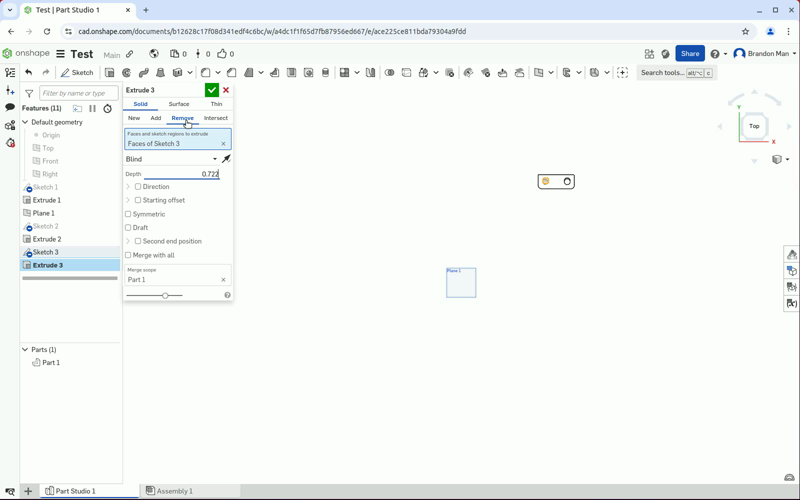
key(tab, 6)
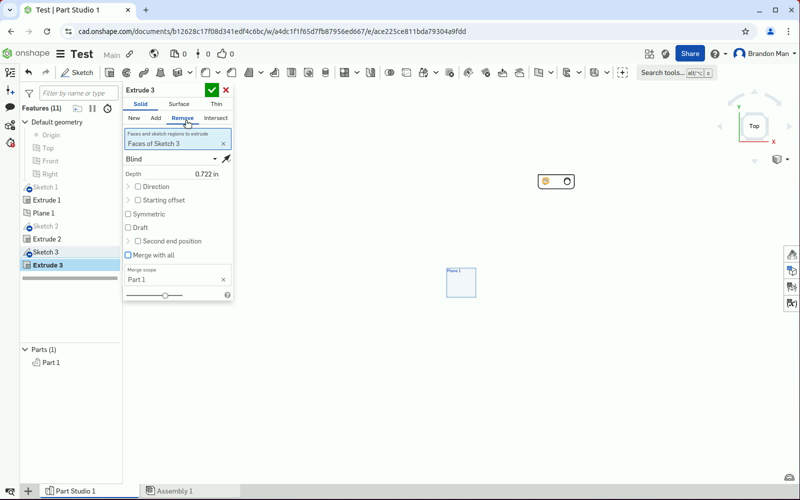
key(space)
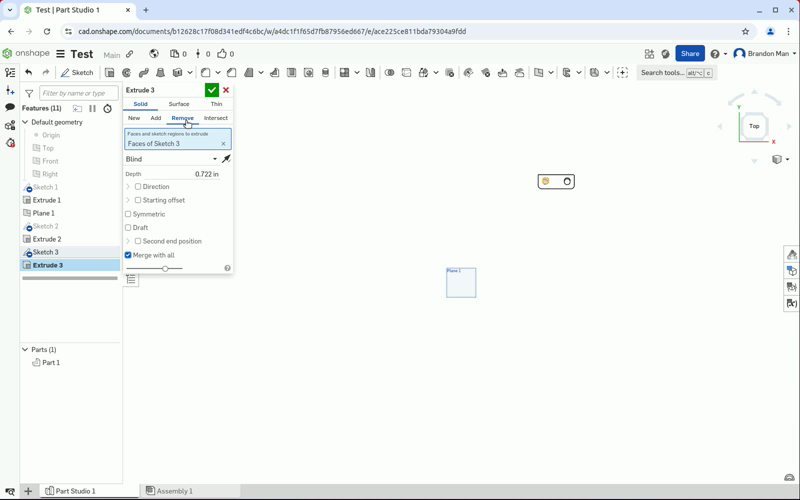
key(enter)
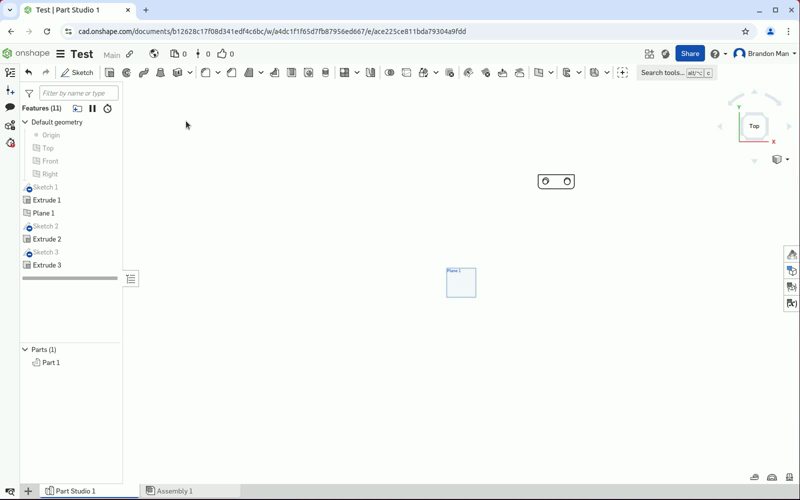
key(shift+h)
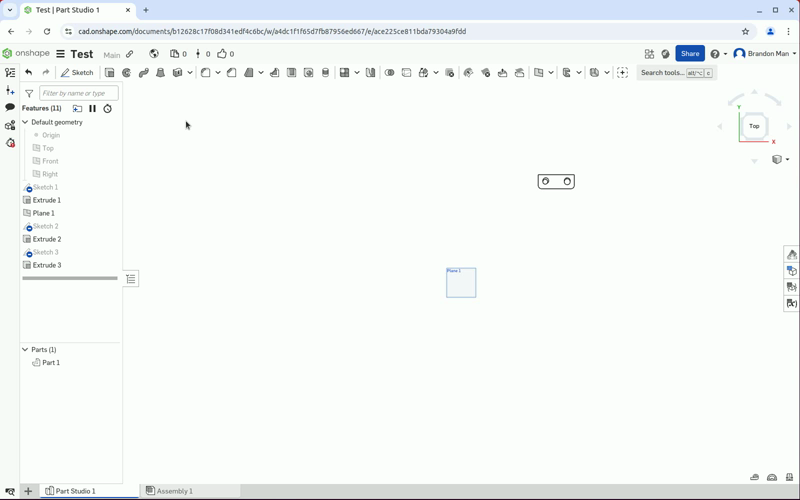
key(shift+h)
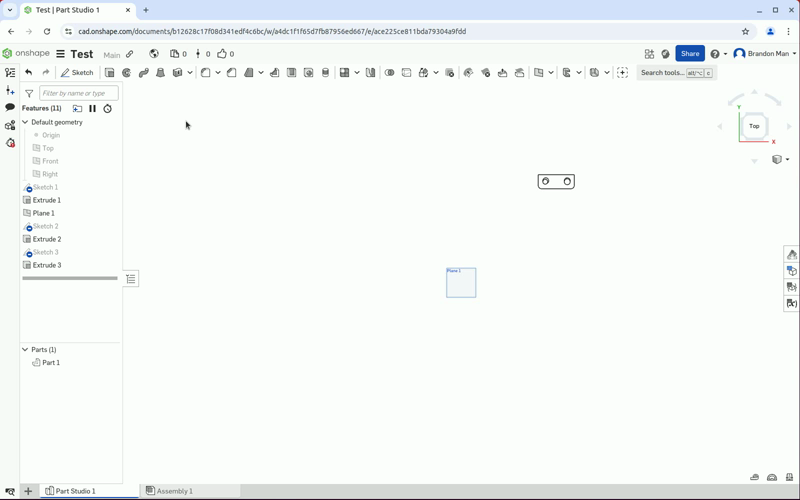
mouse_move(73, 189)
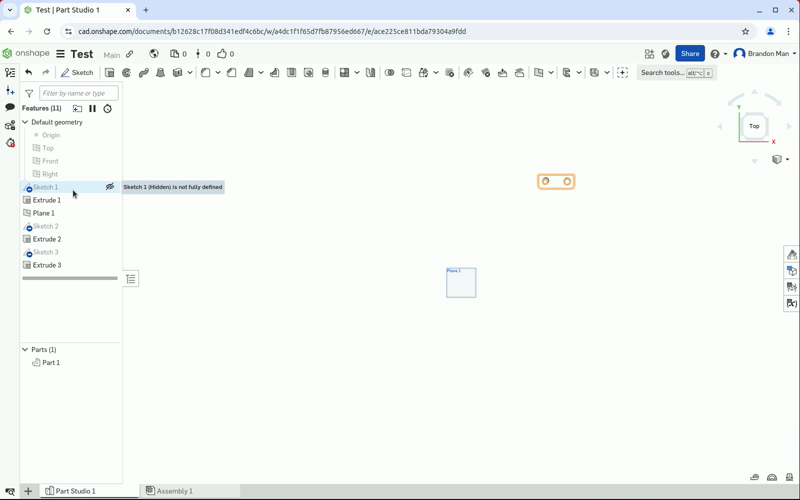
click(73, 189)
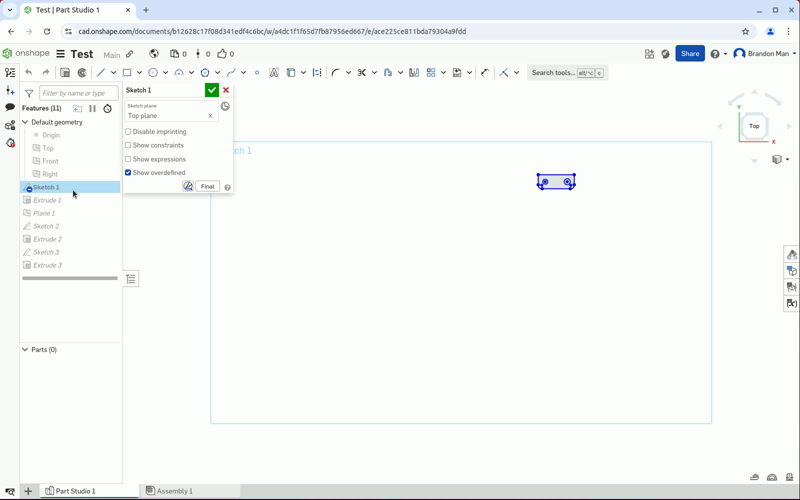
mouse_move(229, 92)
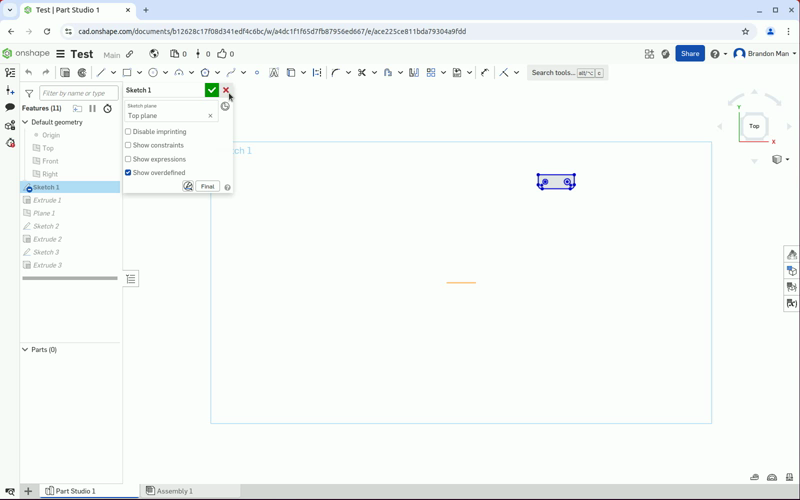
click(229, 92)
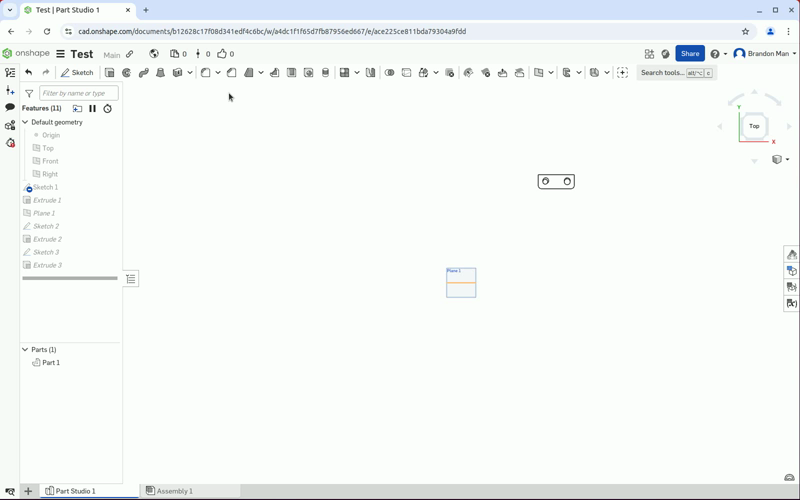
key(shift+s)
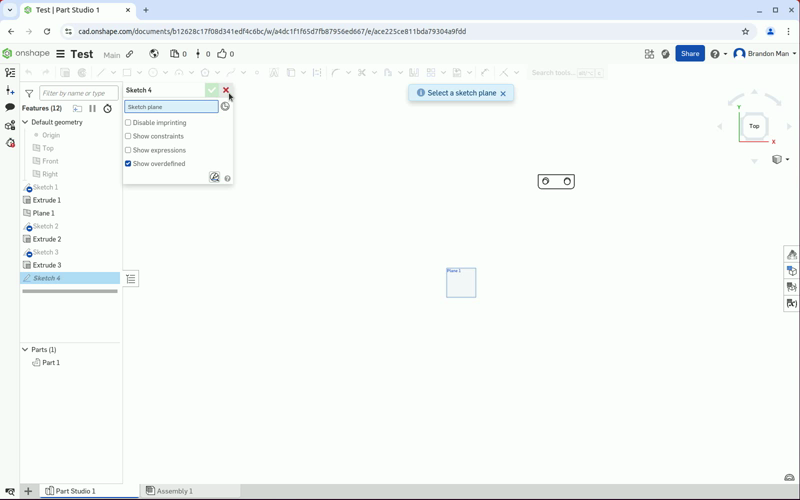
mouse_move(73, 215)
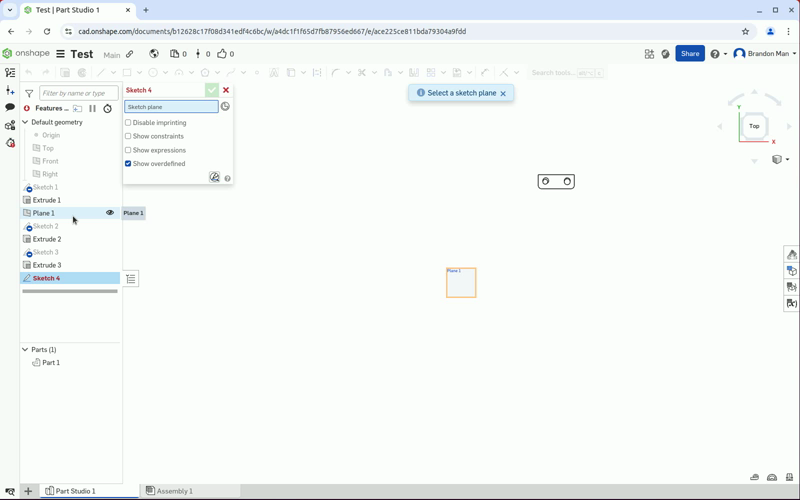
click(73, 215)
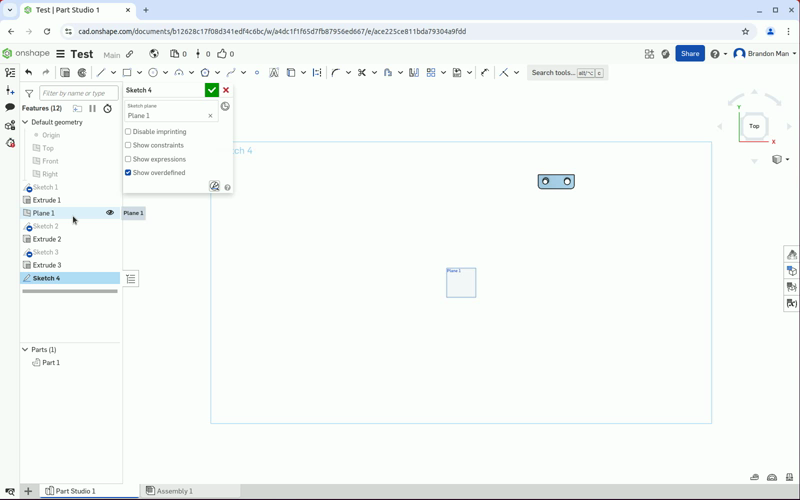
mouse_move(73, 352)
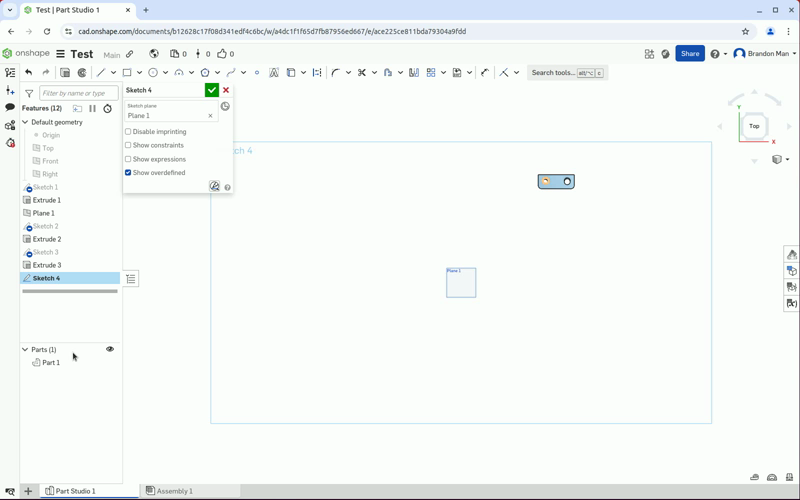
key(y)
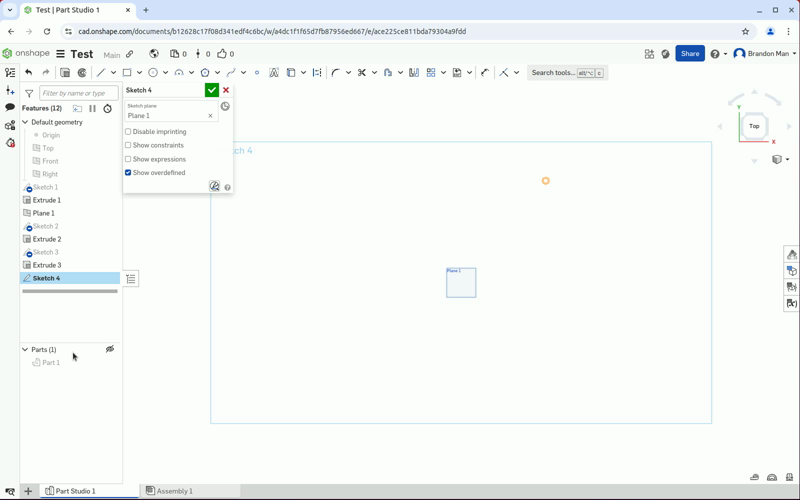
key(c)
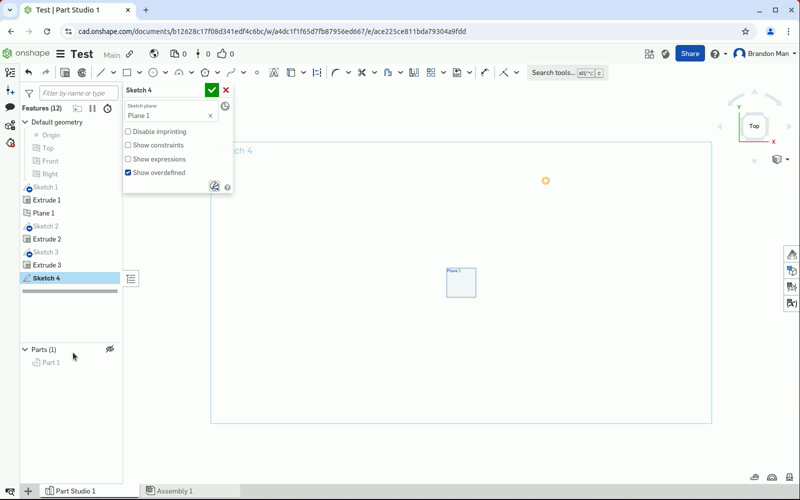
key_down(shift)
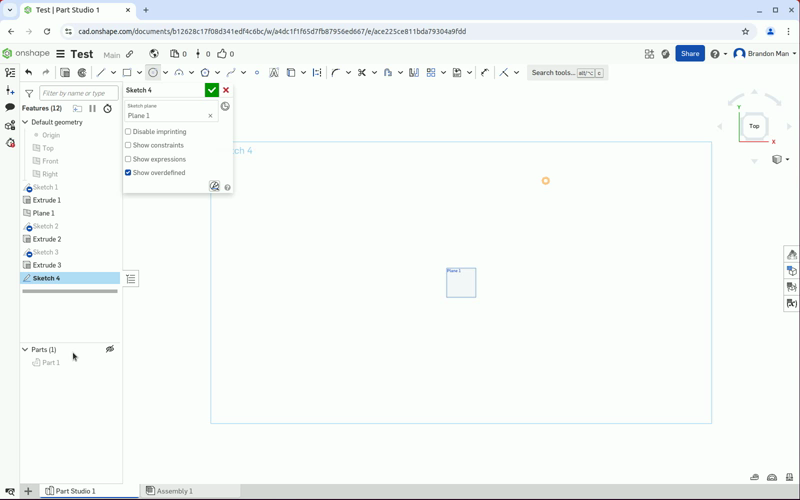
mouse_move(567, 180)
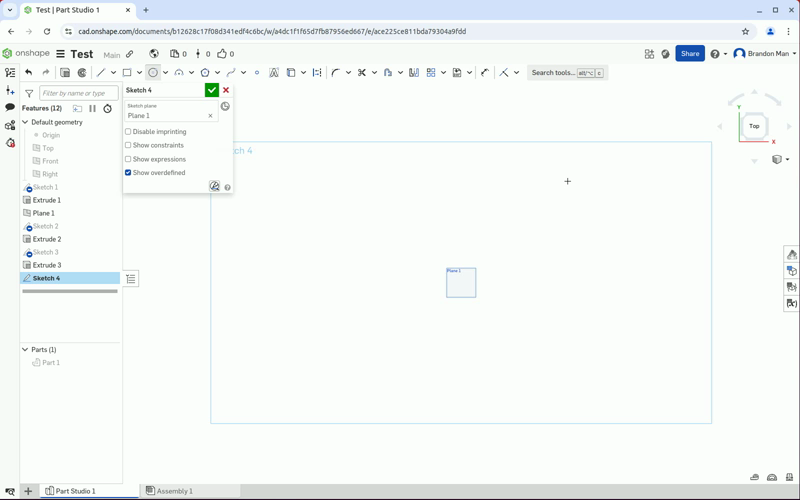
click(567, 180)
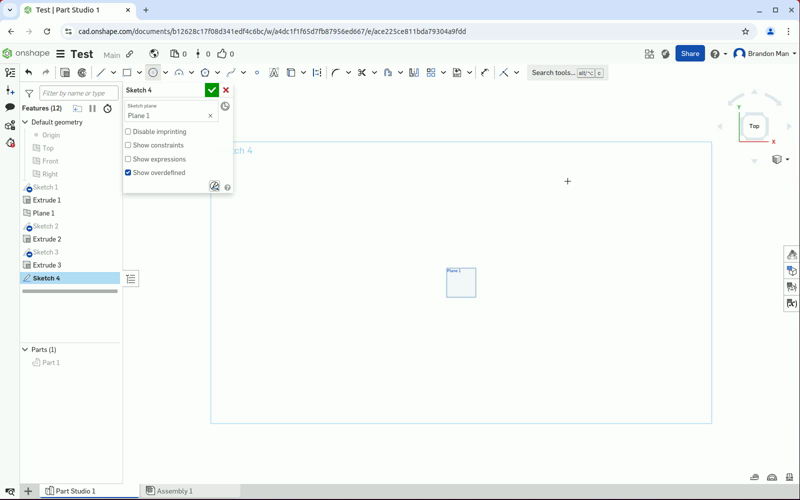
key_up(shift)
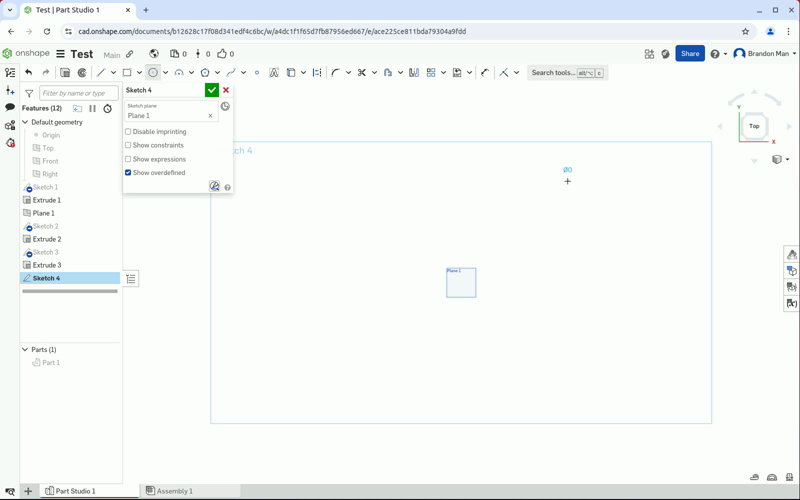
mouse_move(573, 180)
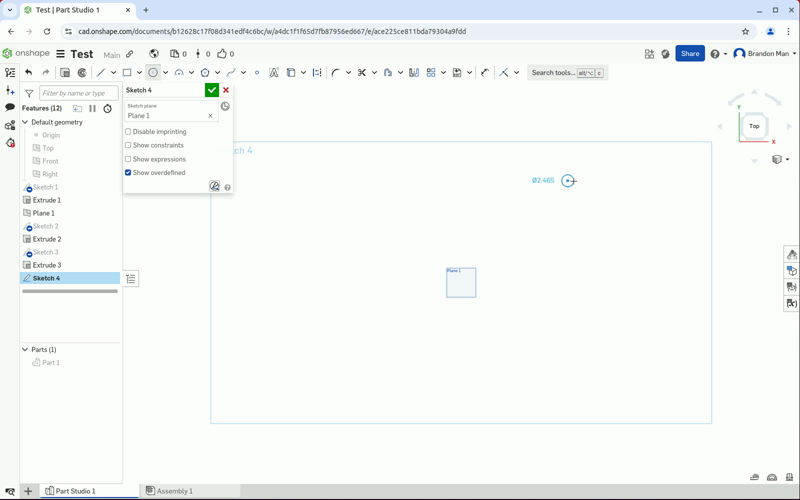
click(573, 180)
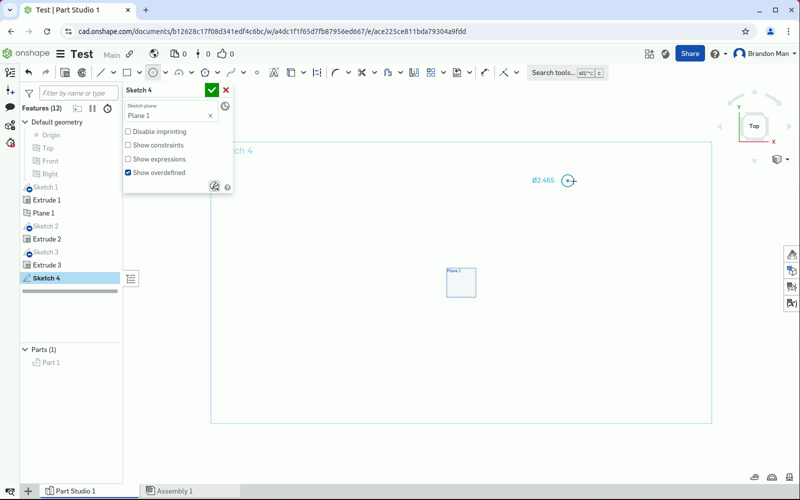
key(esc)
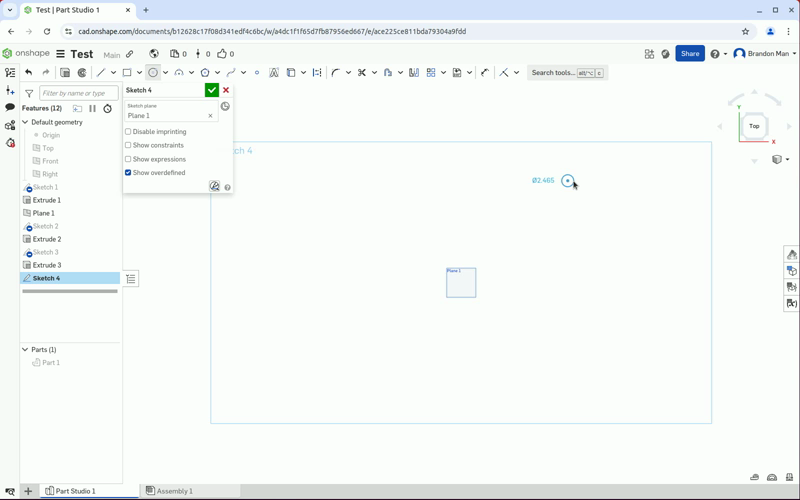
key(c)
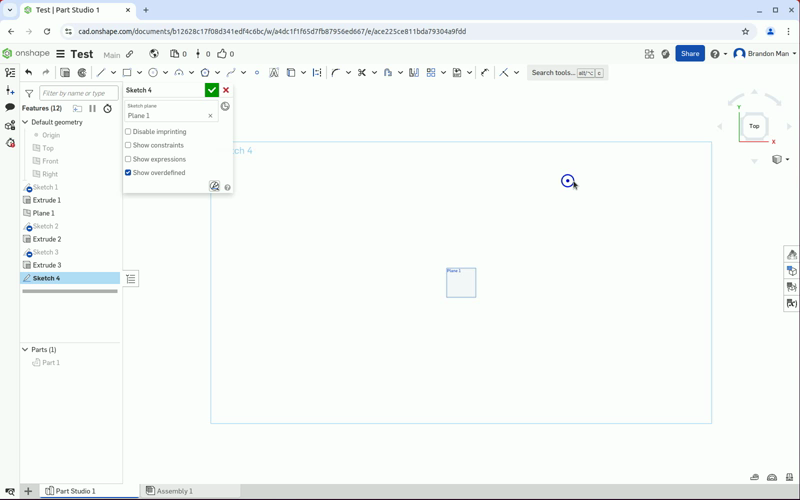
key_down(shift)
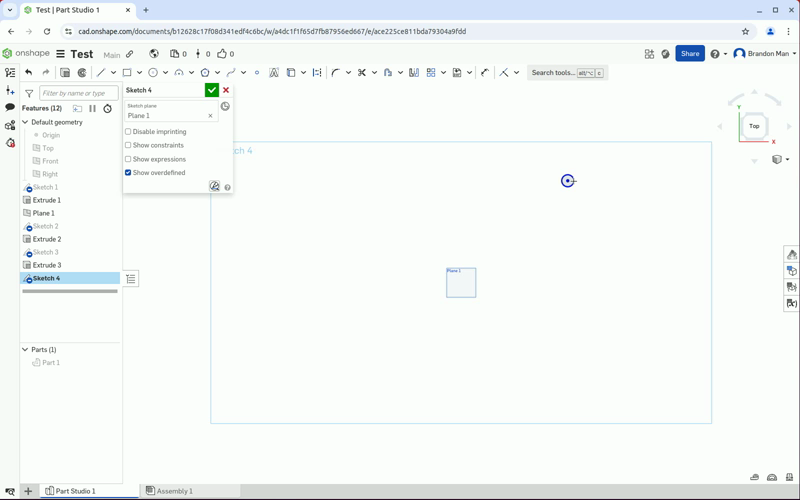
mouse_move(567, 180)
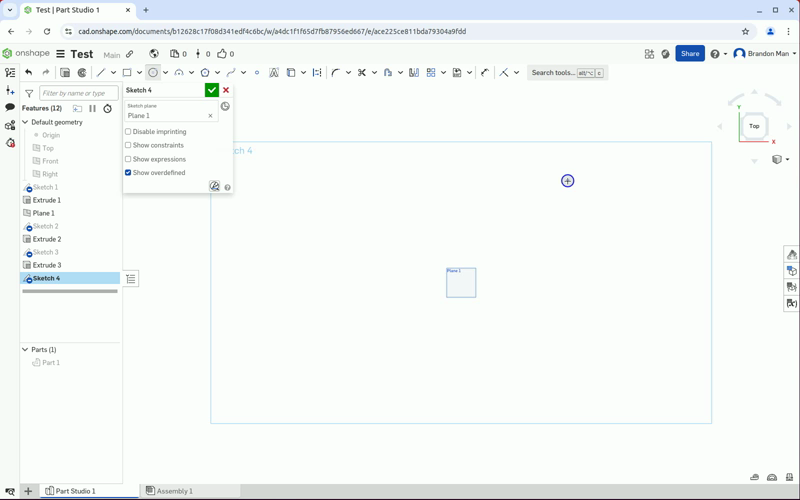
click(567, 180)
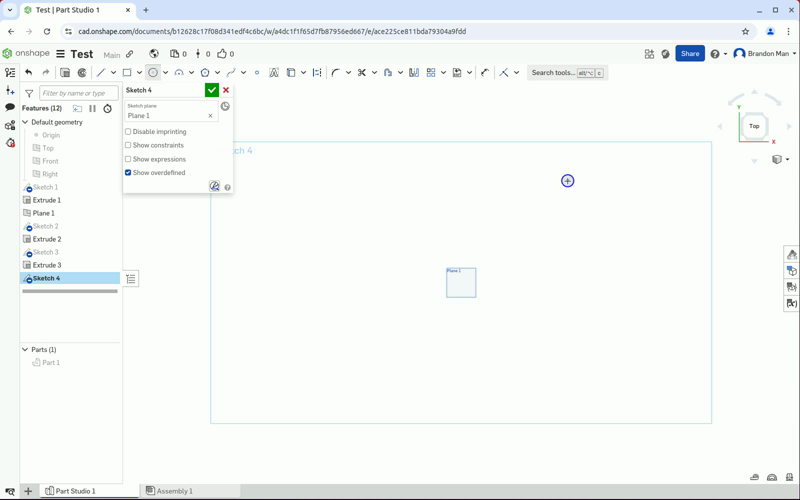
key_up(shift)
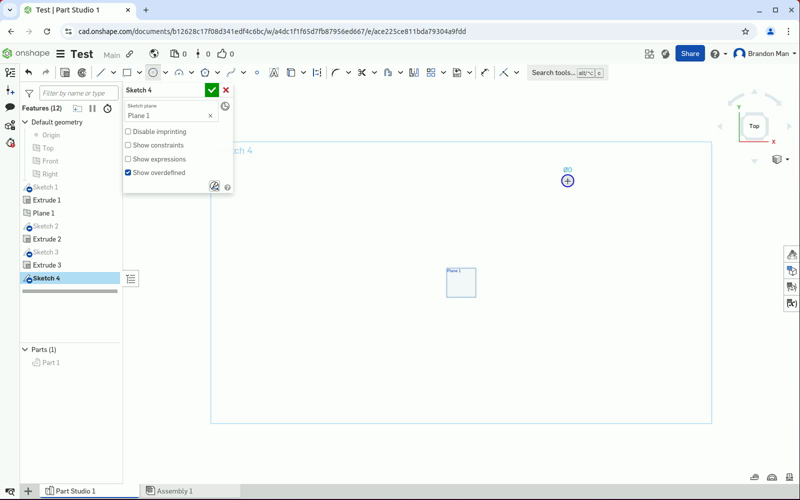
mouse_move(570, 180)
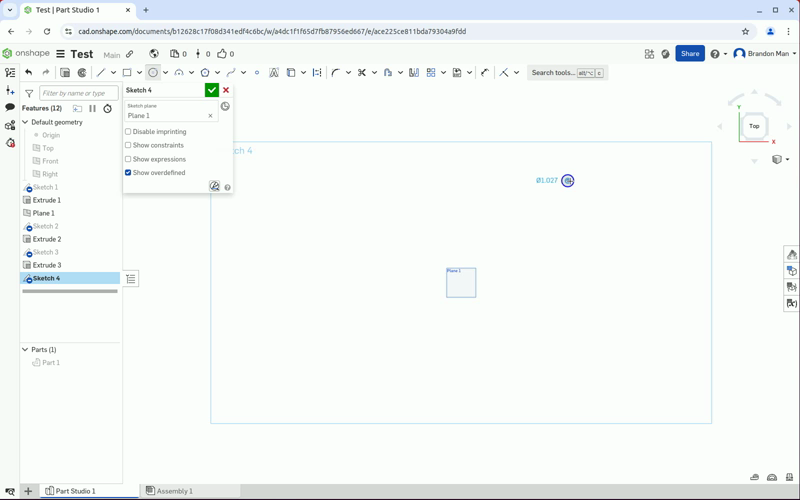
scroll(6)
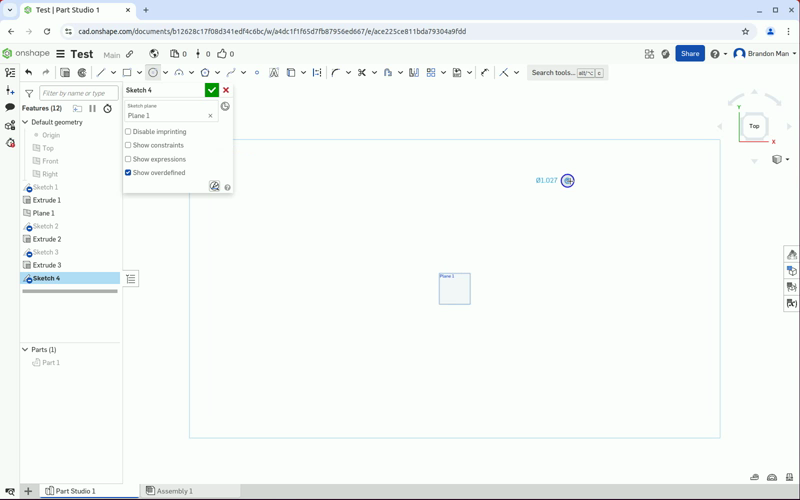
scroll(6)
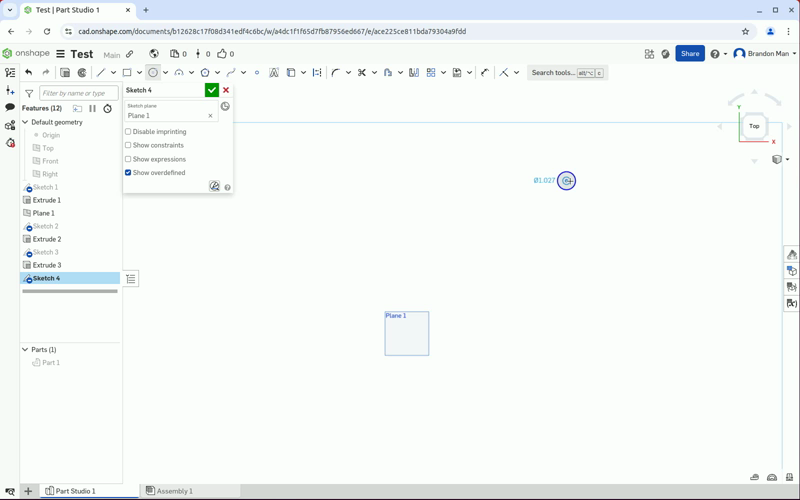
scroll(6)
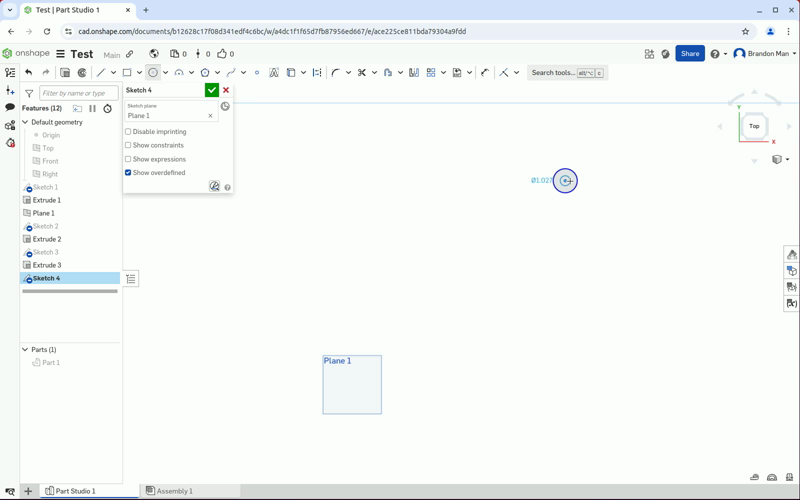
scroll(6)
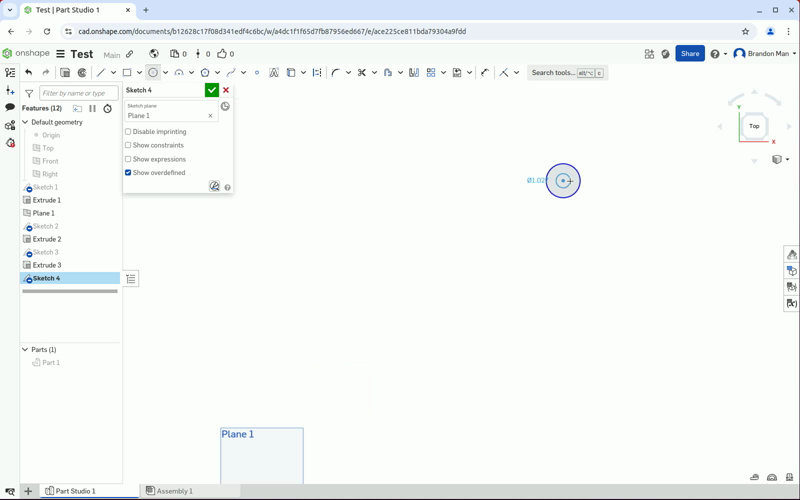
scroll(6)
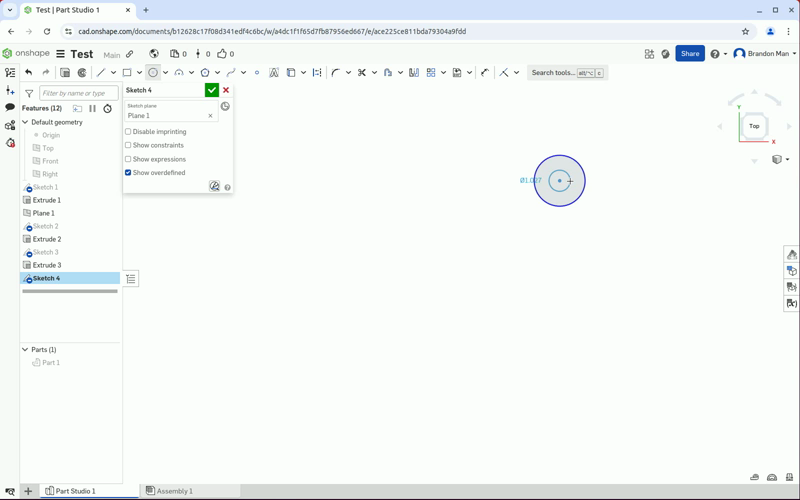
scroll(6)
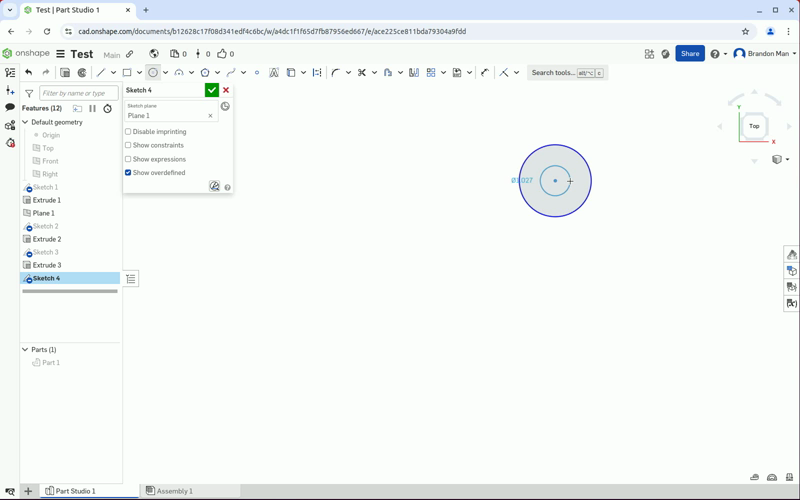
scroll(6)
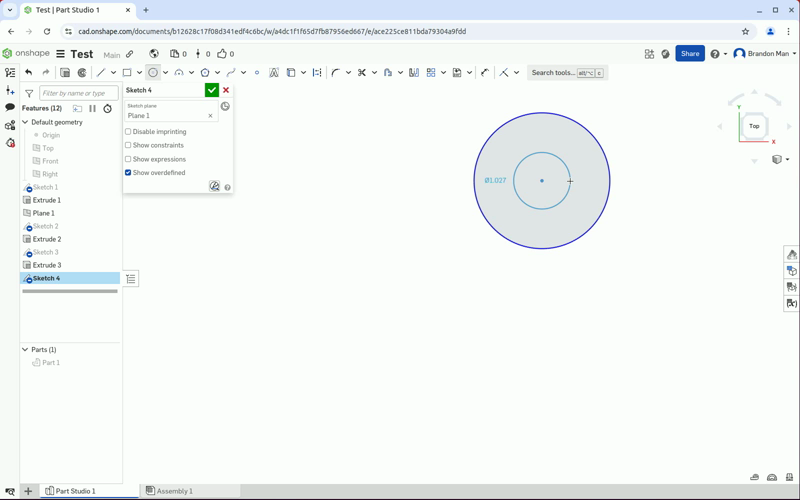
click(570, 180)
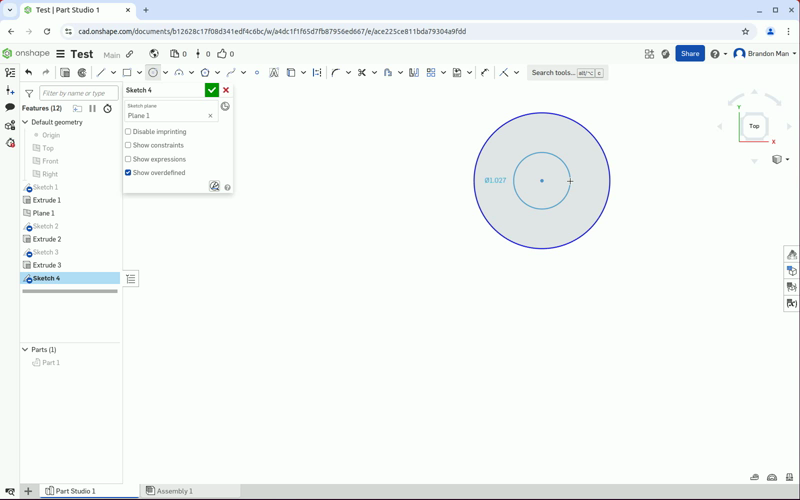
scroll(-6)
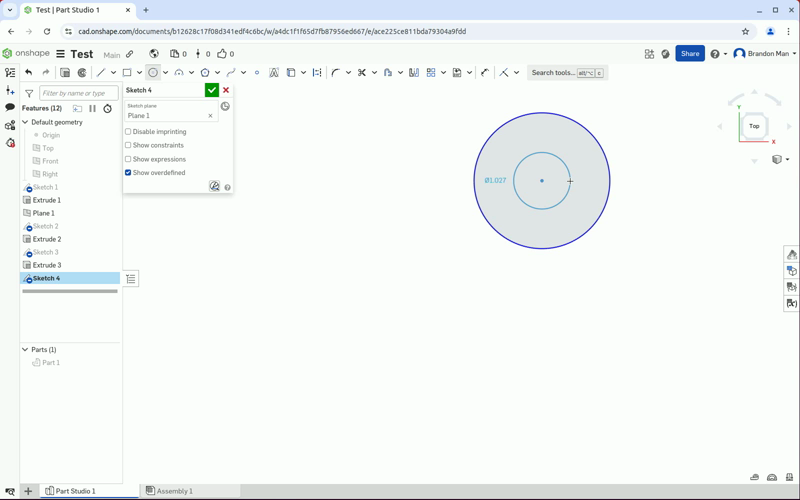
scroll(-6)
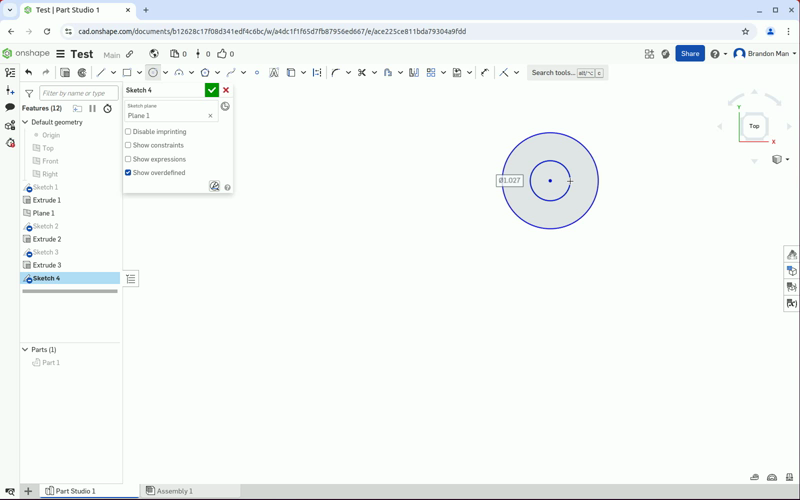
scroll(-6)
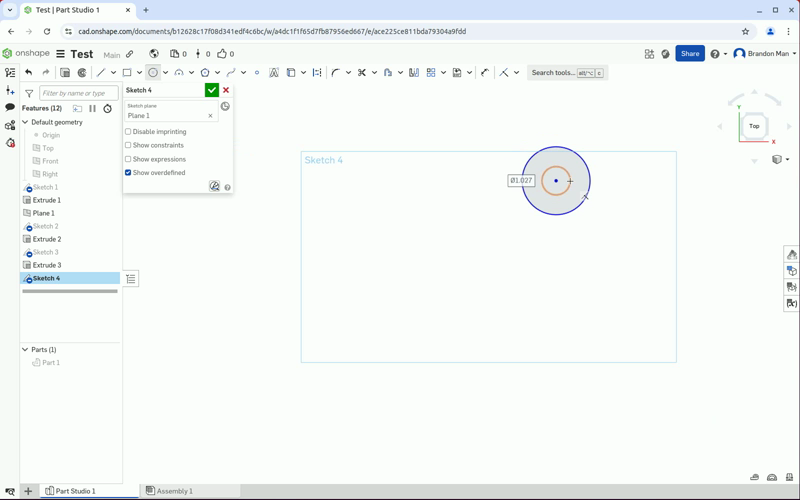
scroll(-6)
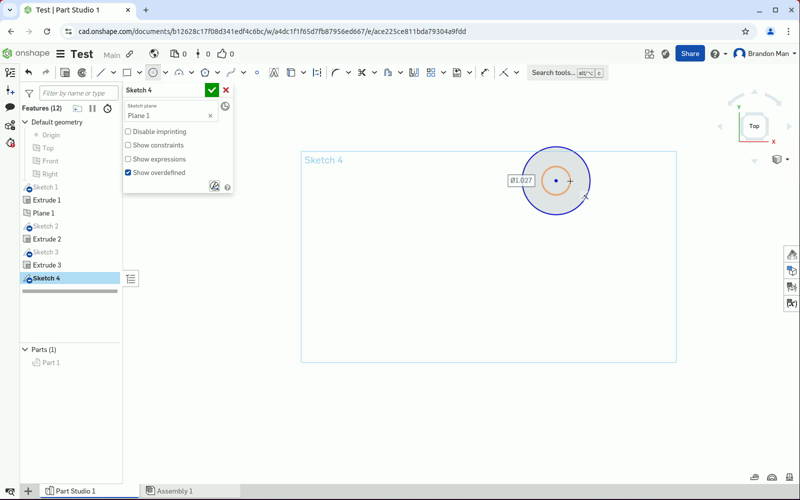
scroll(-6)
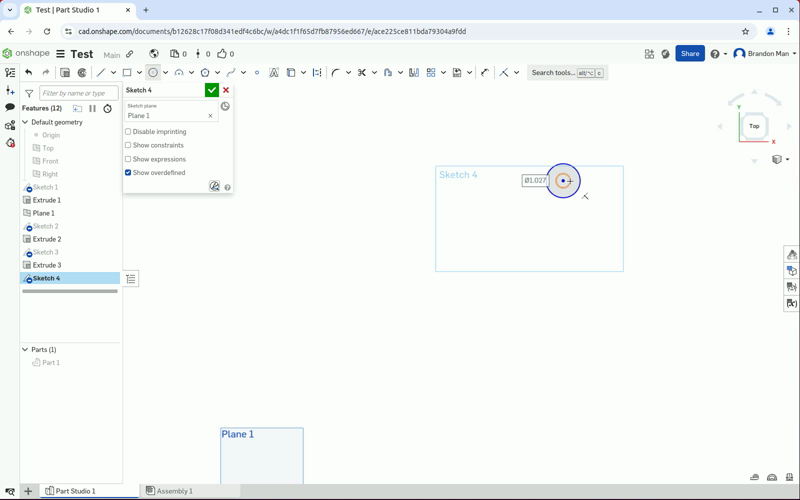
scroll(-6)
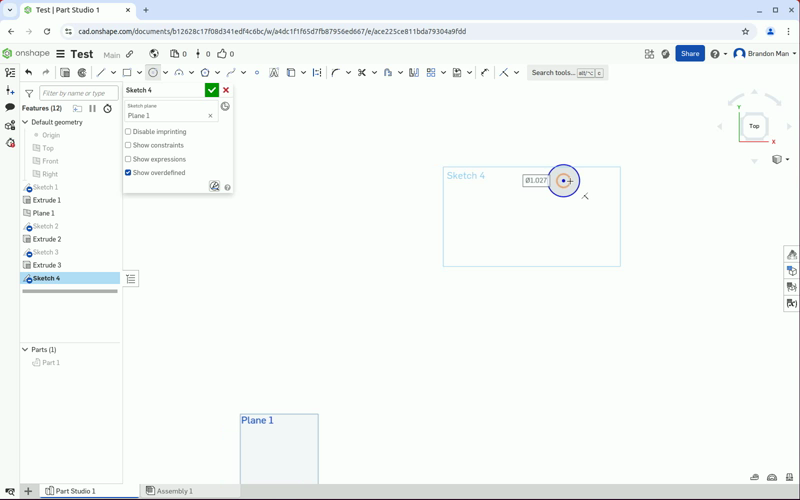
scroll(-6)
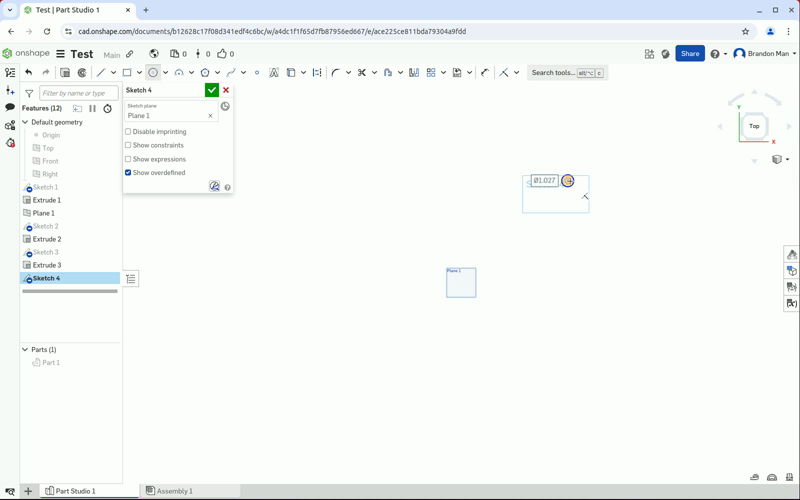
key(esc)
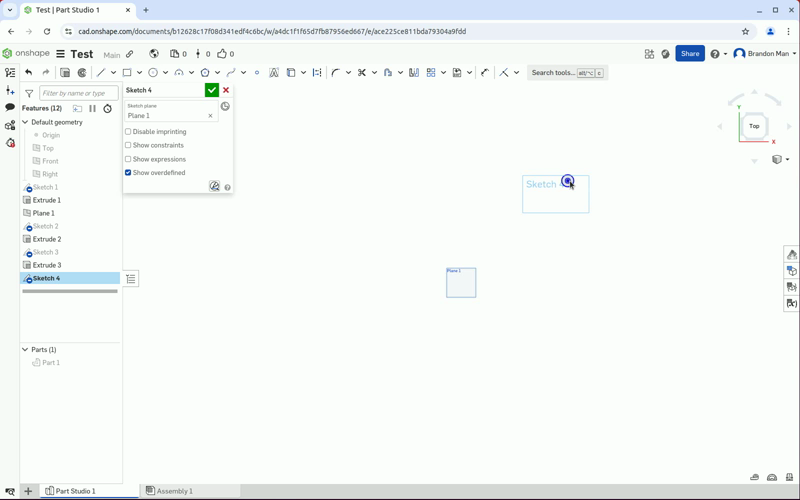
mouse_move(571, 181)
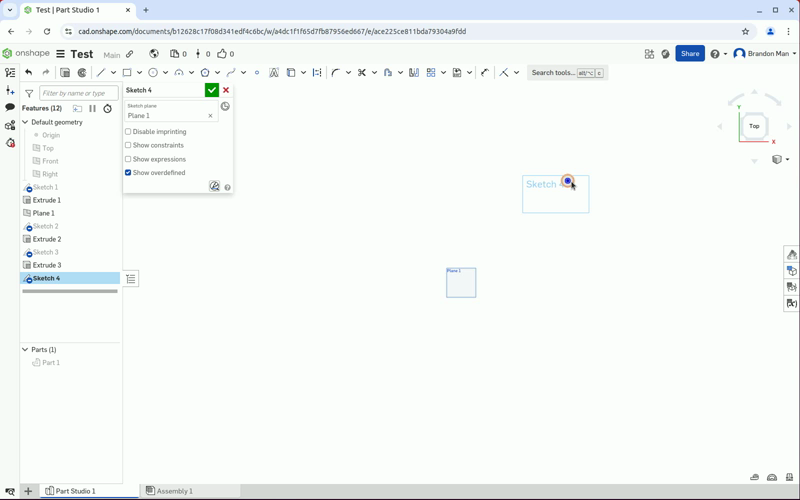
scroll(6)
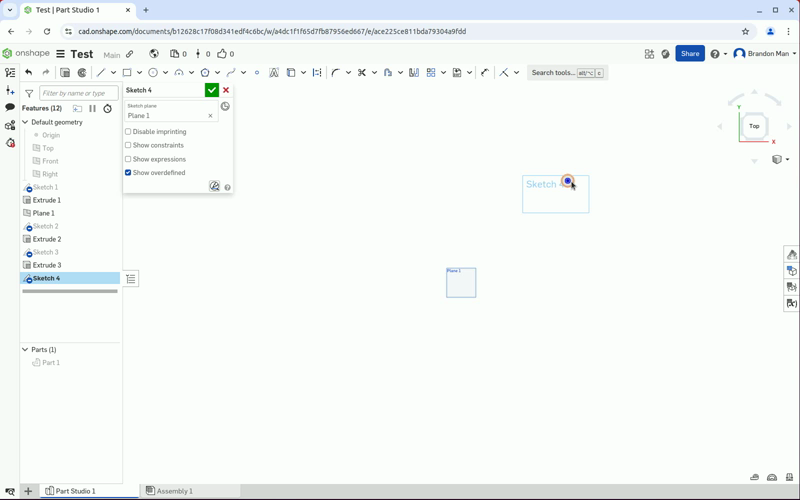
scroll(6)
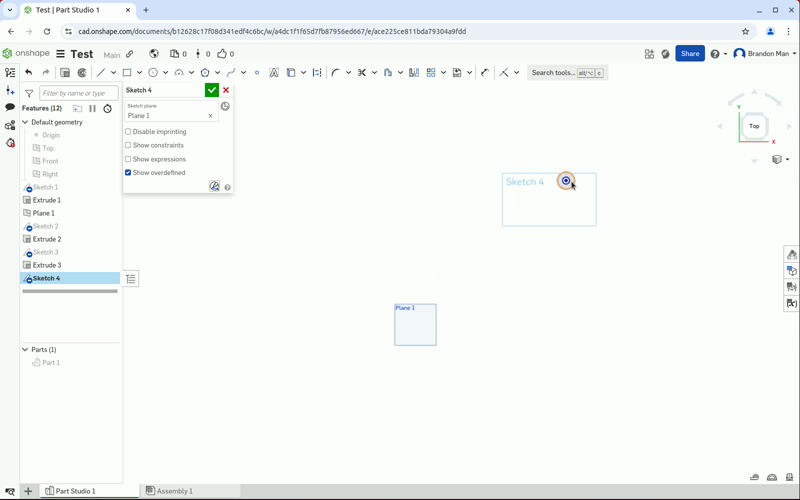
scroll(6)
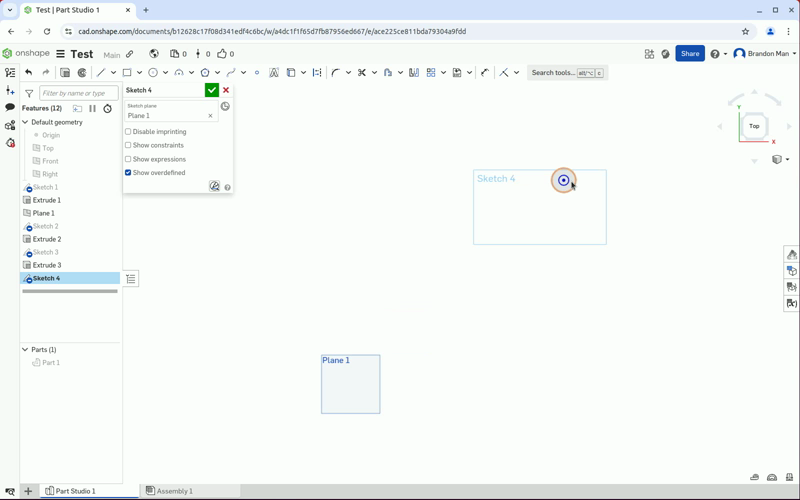
scroll(6)
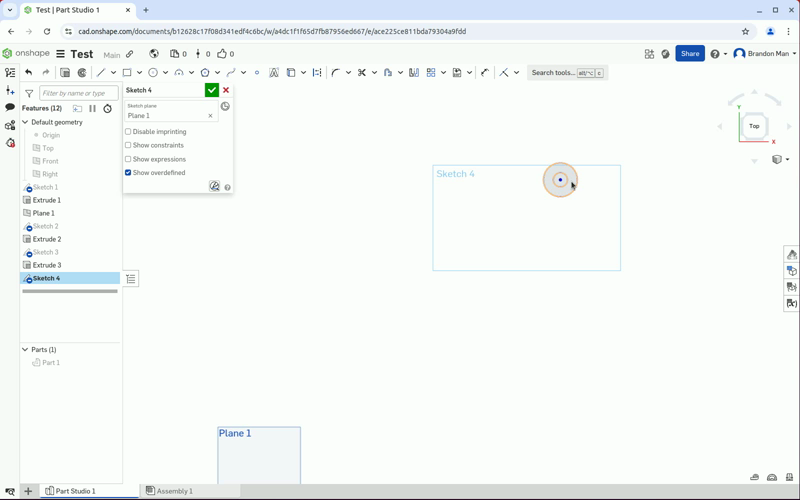
scroll(6)
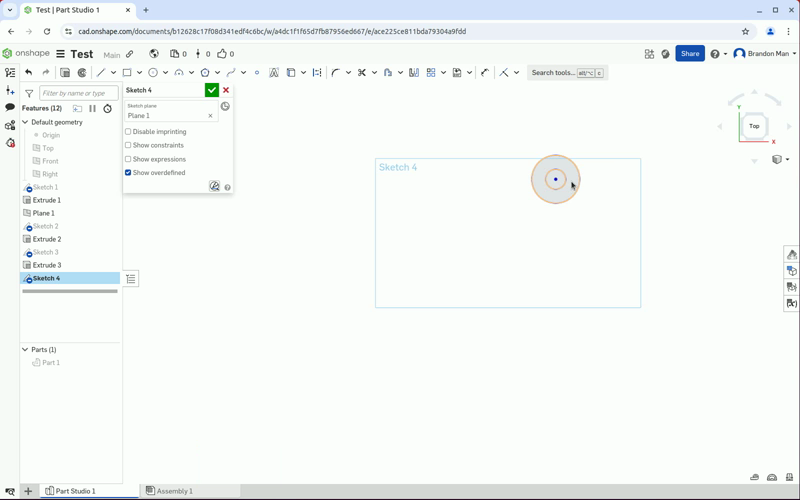
scroll(6)
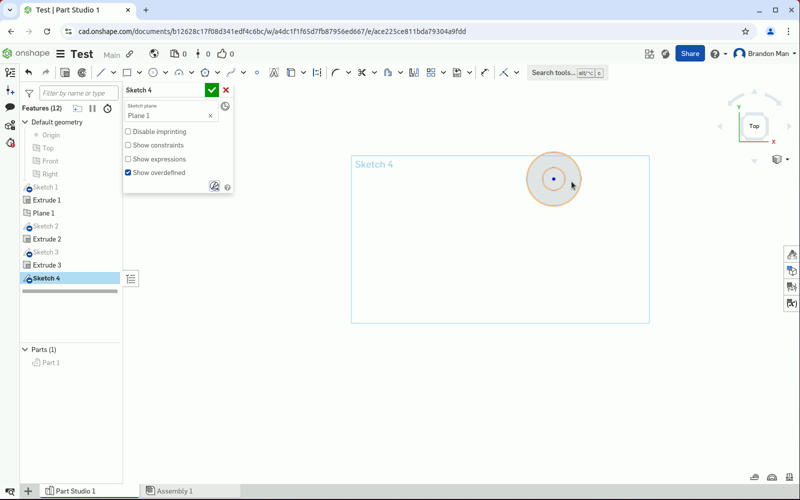
scroll(6)
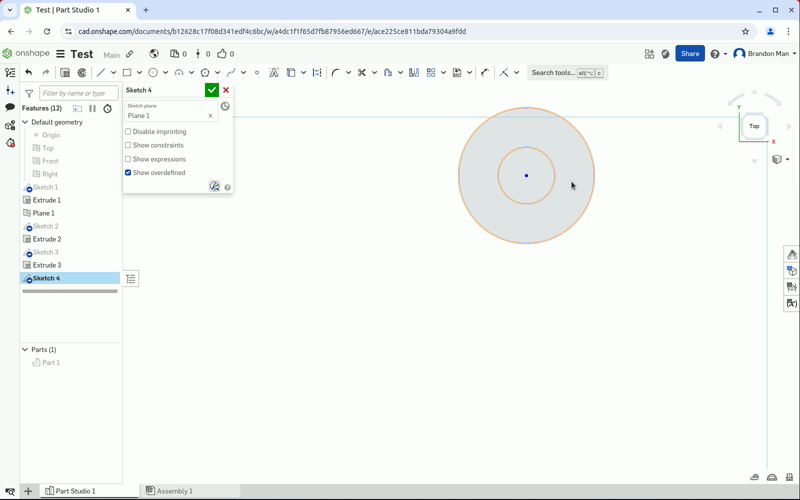
click(571, 181)
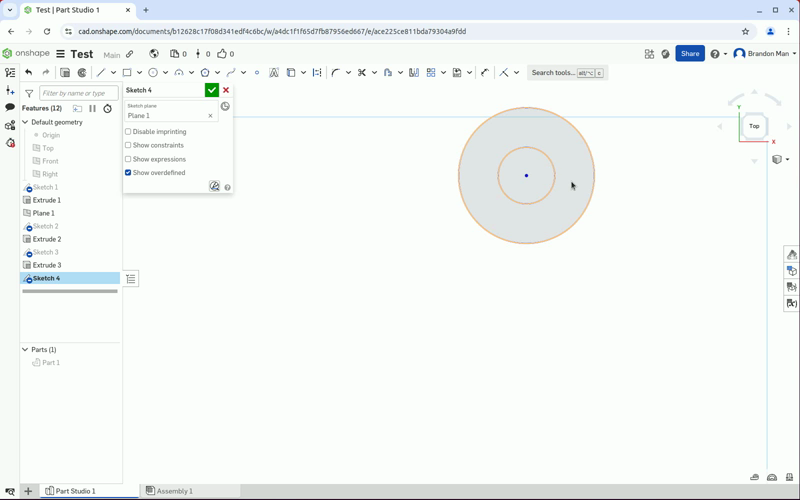
scroll(-6)
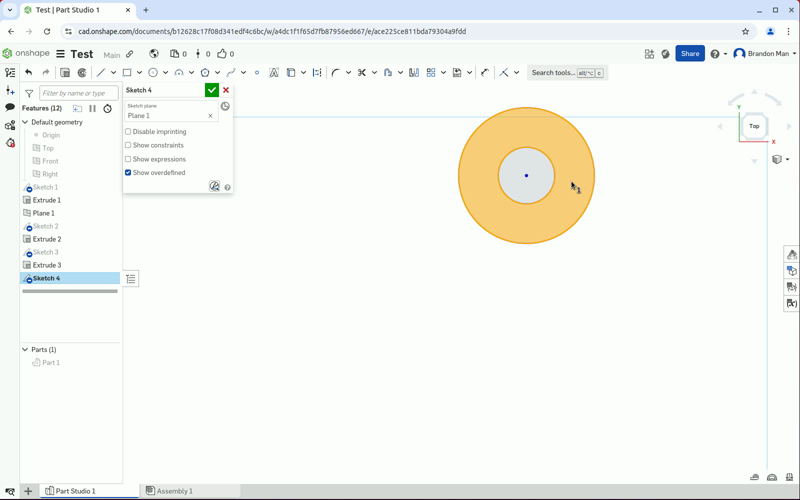
scroll(-6)
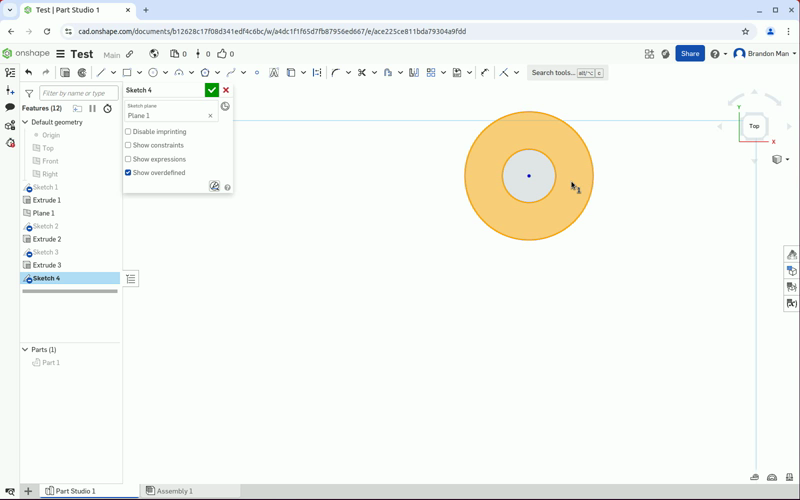
scroll(-6)
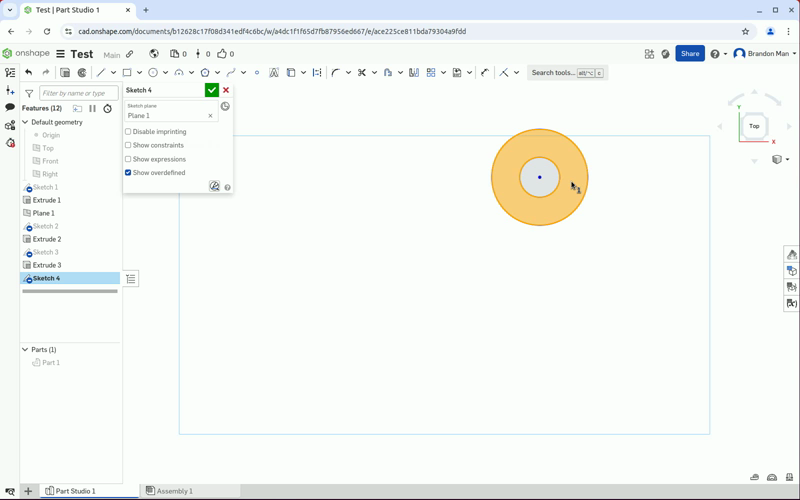
scroll(-6)
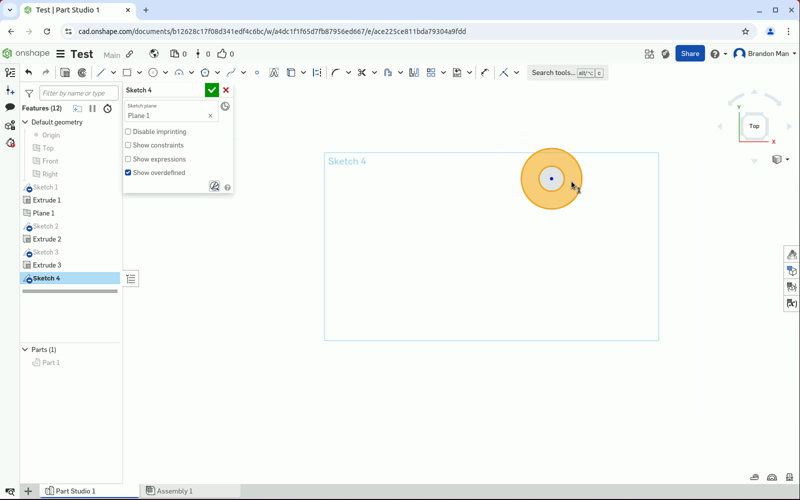
scroll(-6)
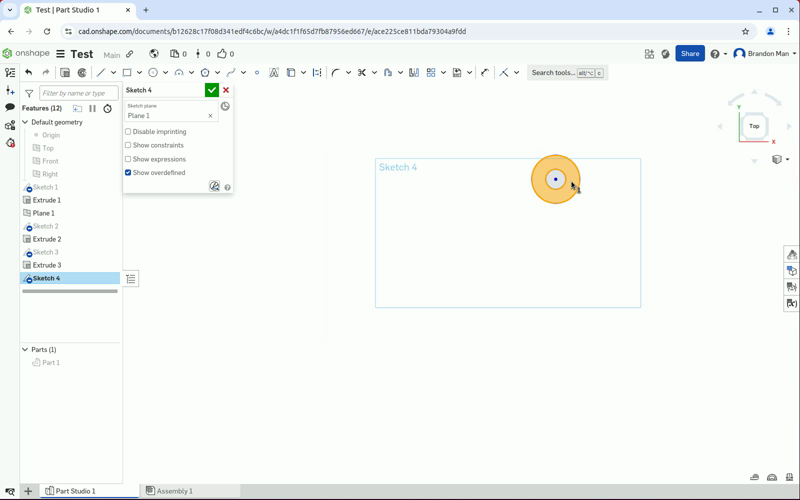
scroll(-6)
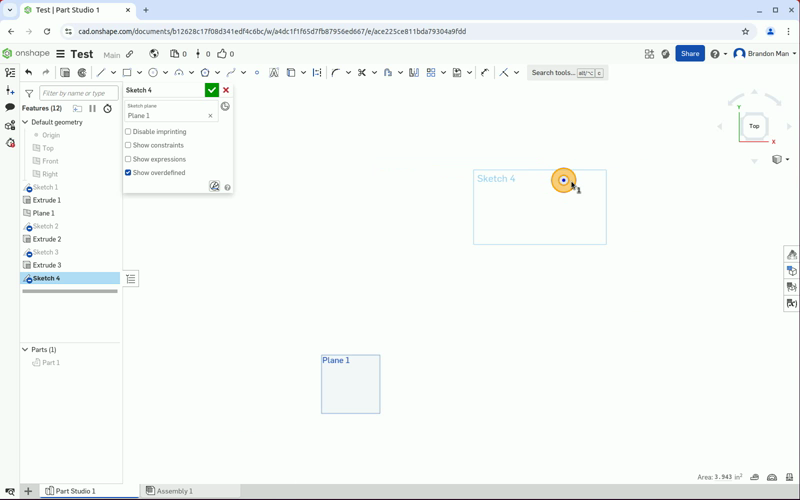
scroll(-6)
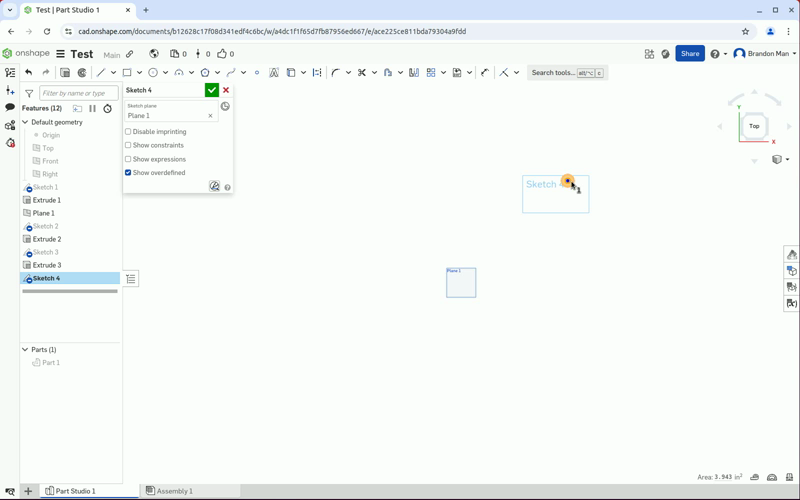
mouse_move(73, 352)
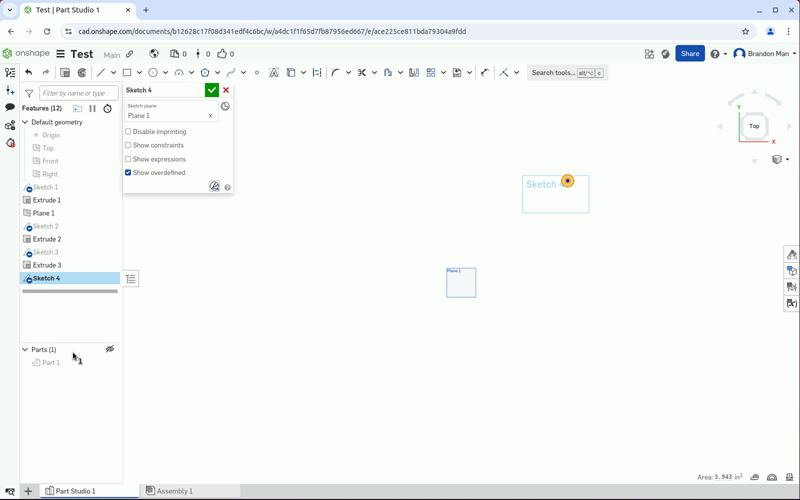
key(shift+y)
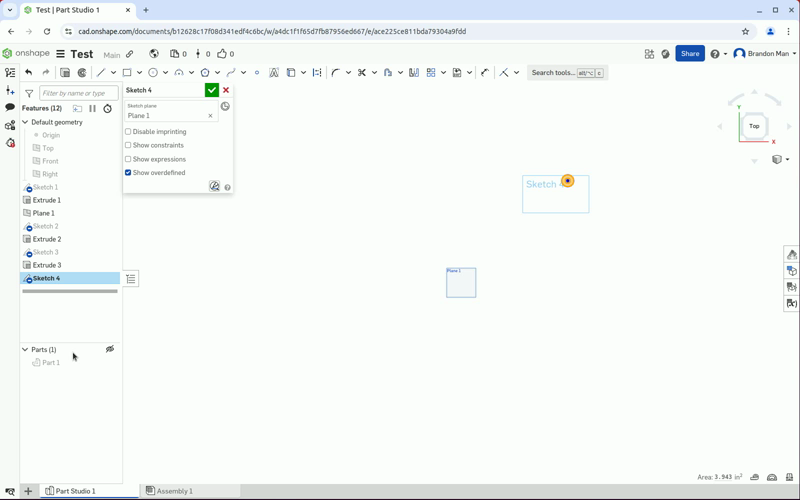
key(shift+e)
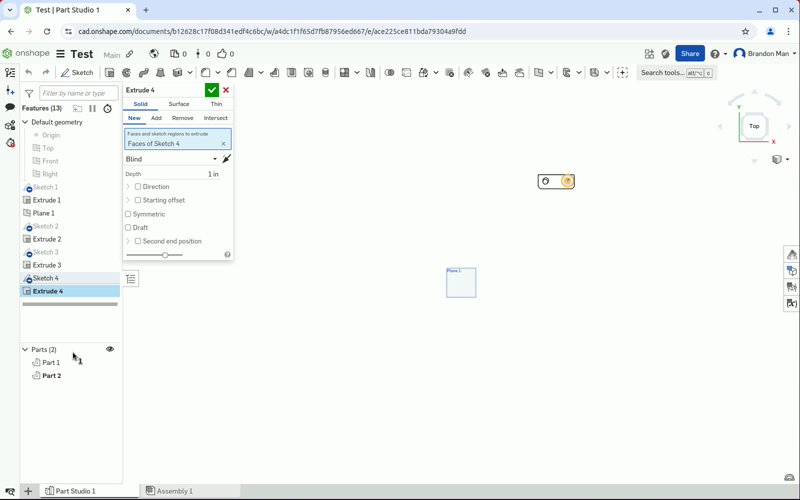
mouse_move(143, 106)
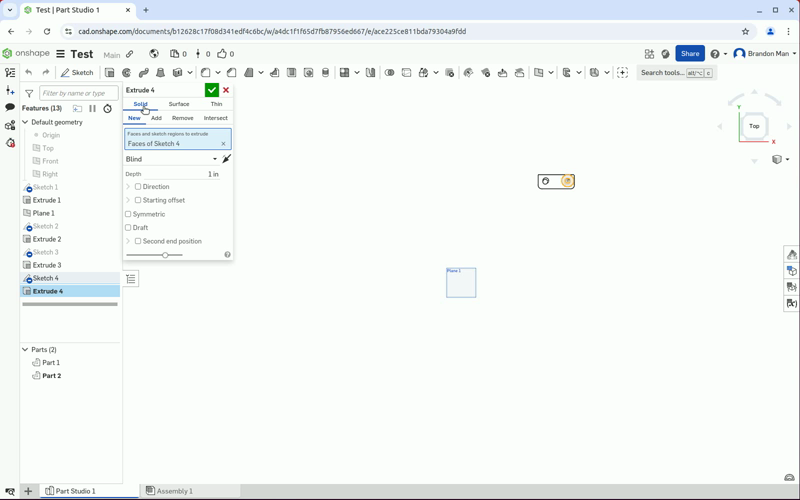
click(143, 106)
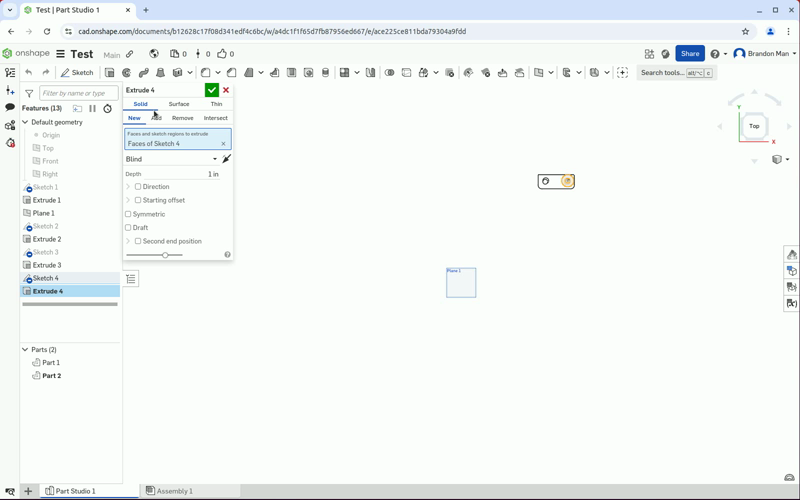
mouse_move(186, 120)
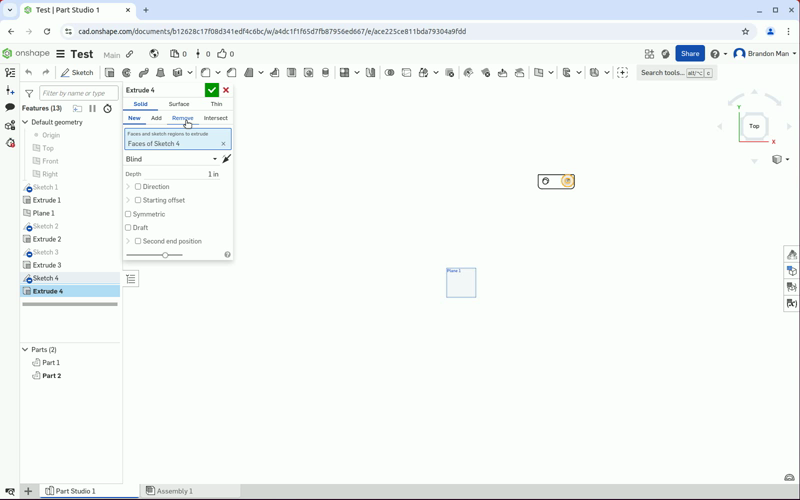
click(186, 120)
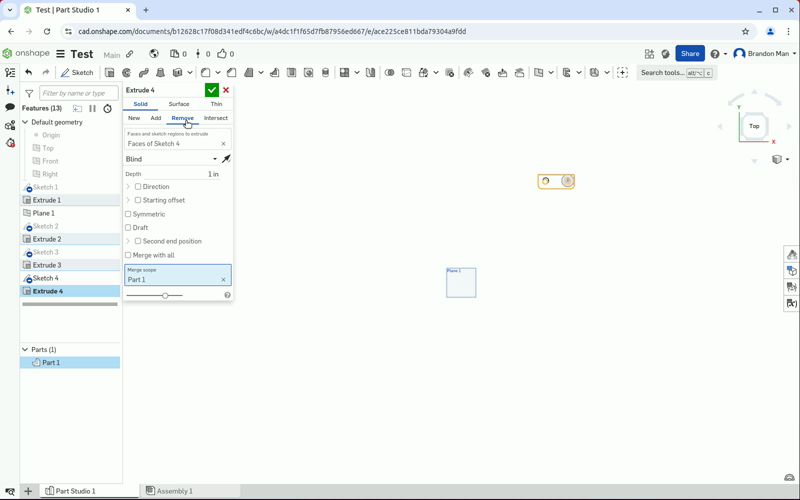
key(tab, 4)
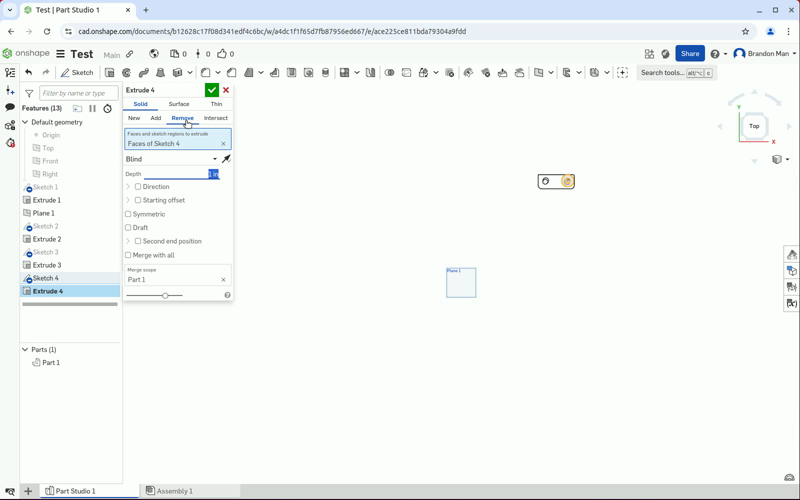
text(0.722)
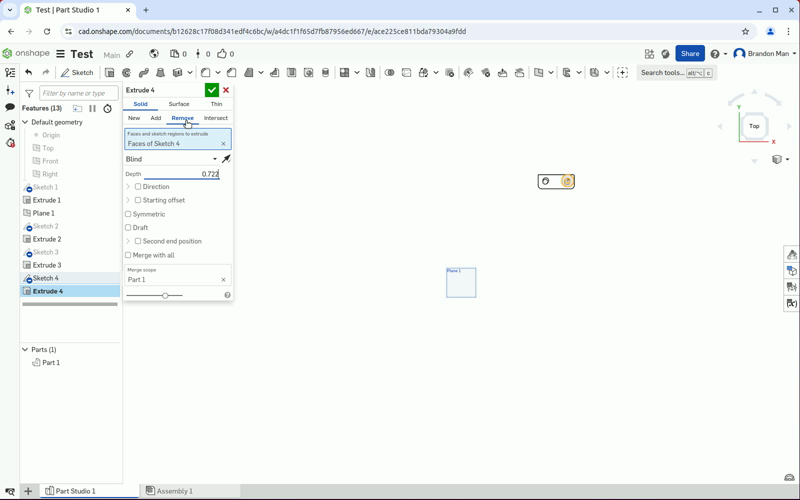
key(tab, 6)
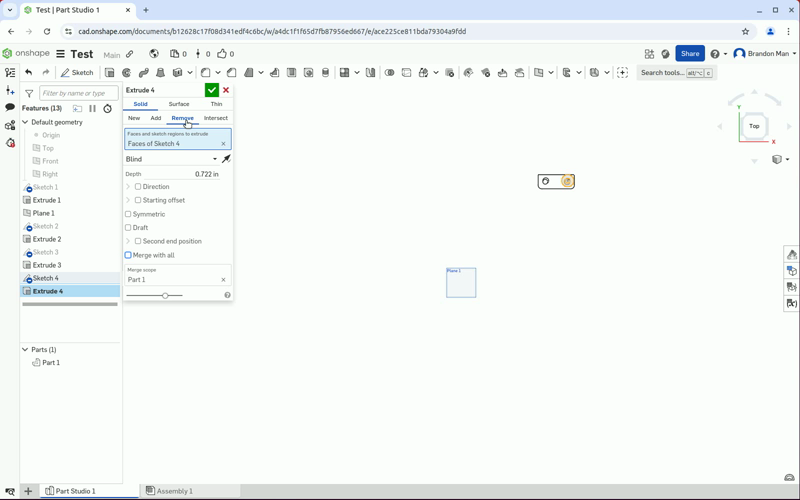
key(space)
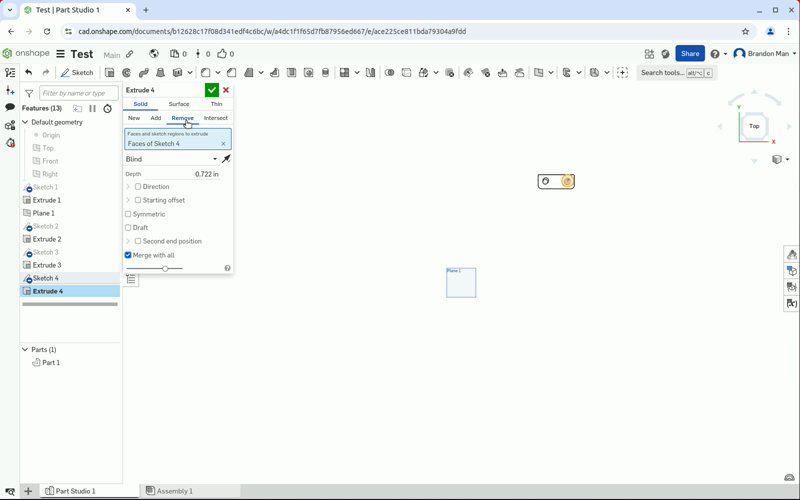
key(enter)
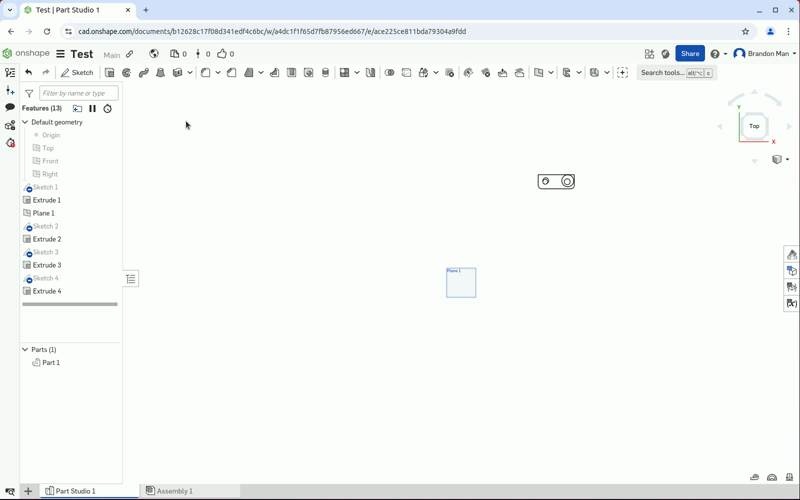
key(shift+h)
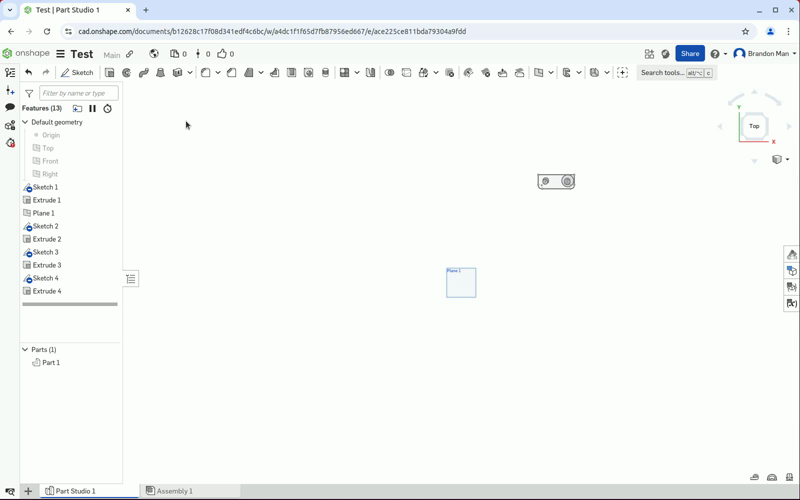
key(shift+h)
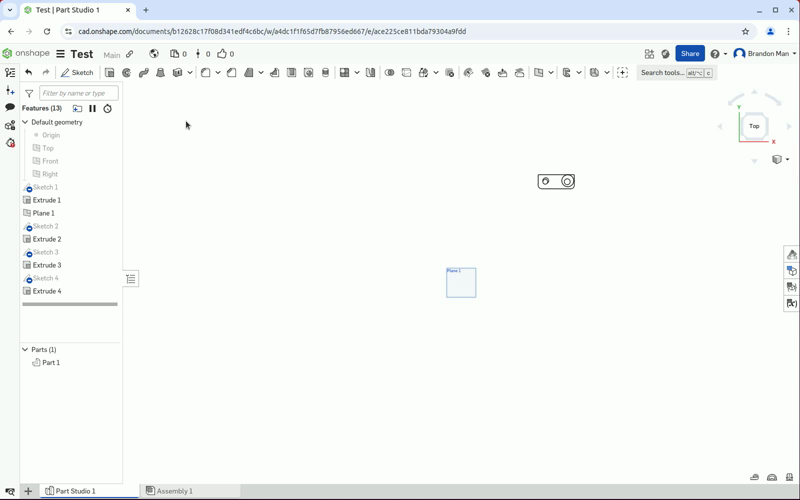
mouse_move(73, 189)
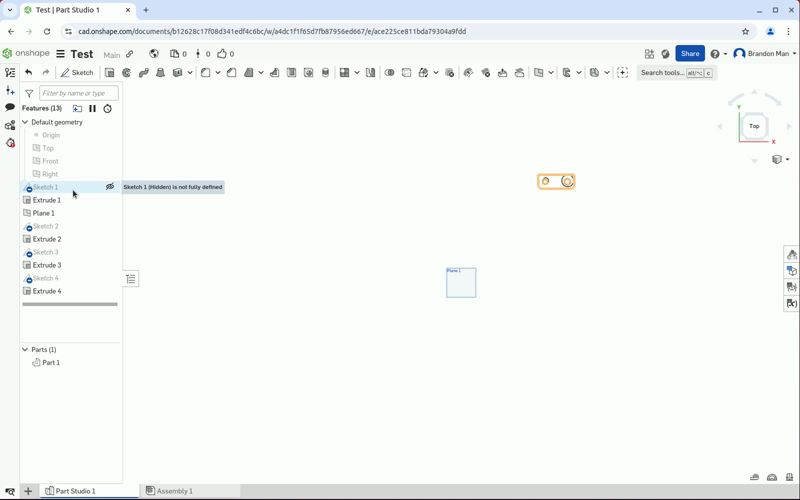
click(73, 189)
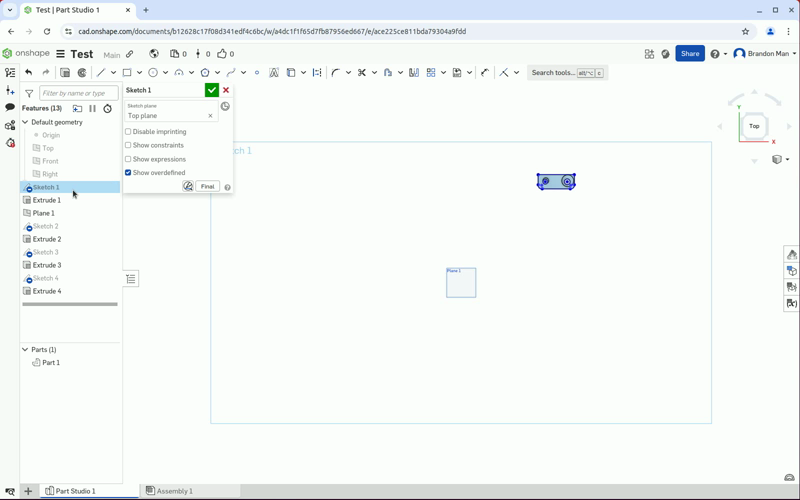
mouse_move(229, 92)
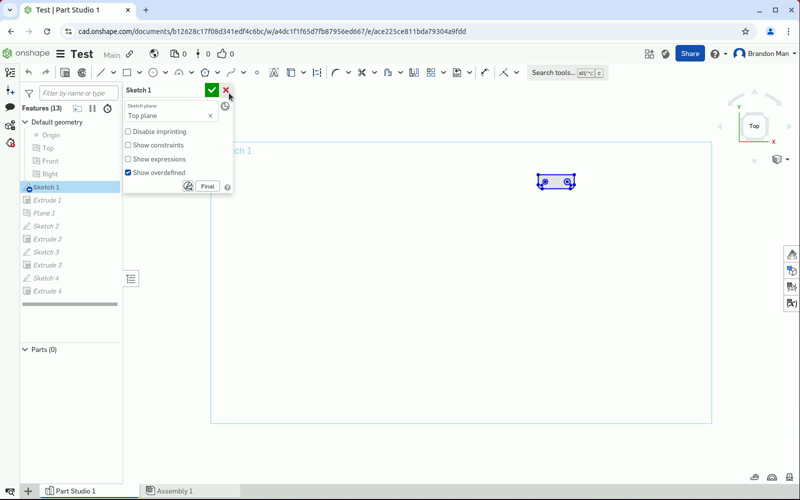
click(229, 92)
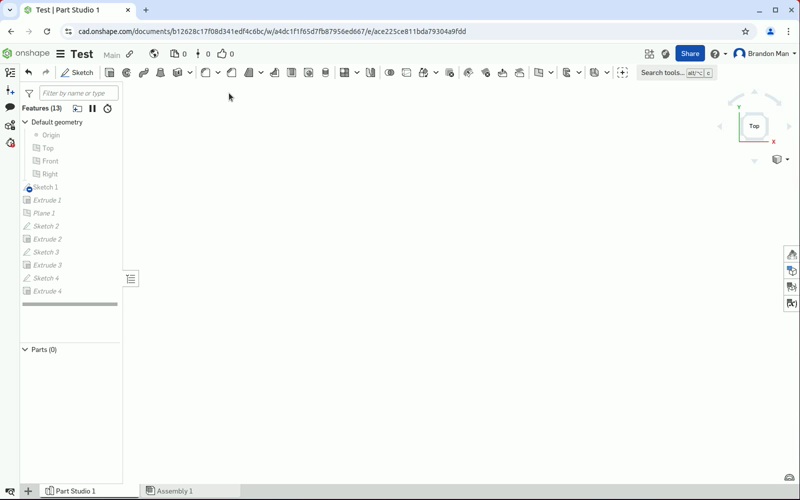
key(shift+s)
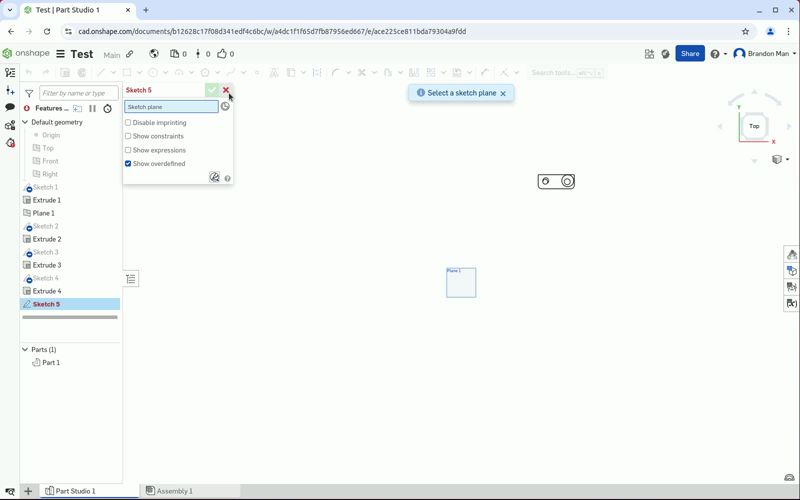
mouse_move(73, 215)
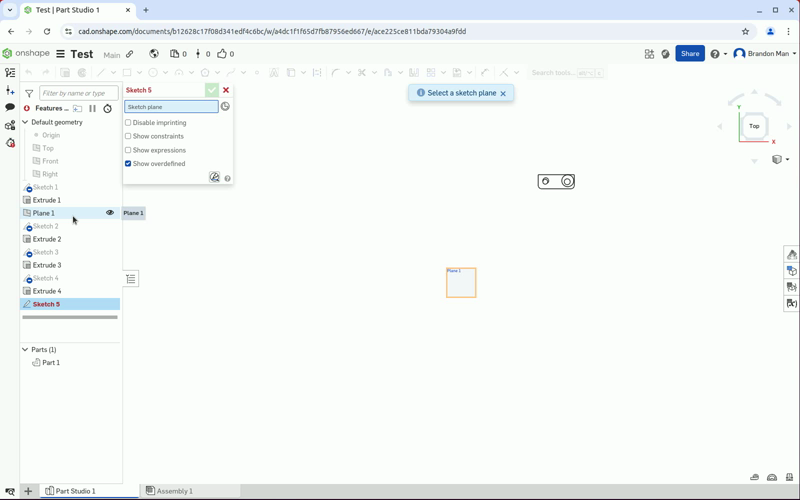
click(73, 215)
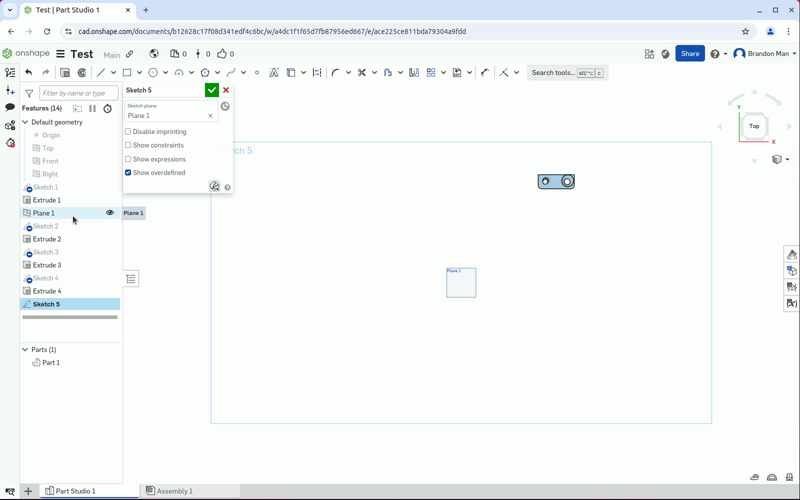
mouse_move(73, 352)
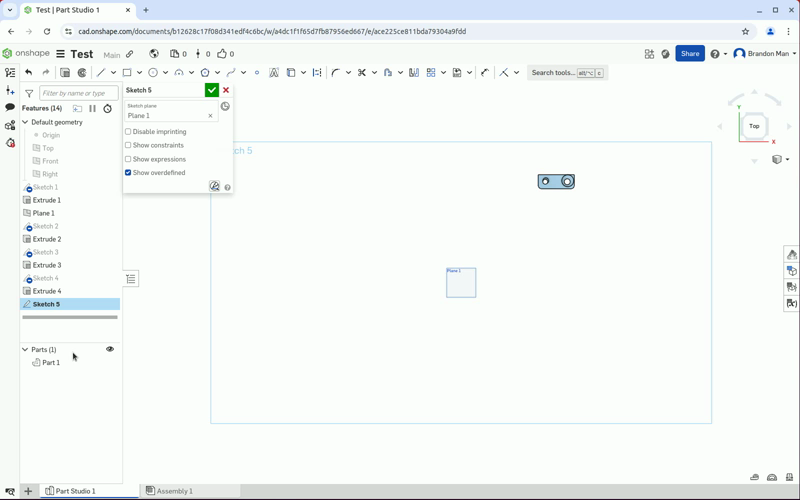
key(y)
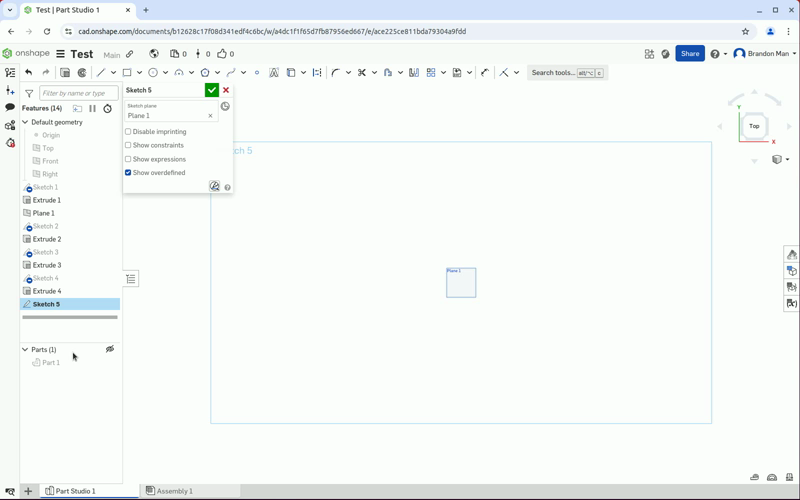
key(c)
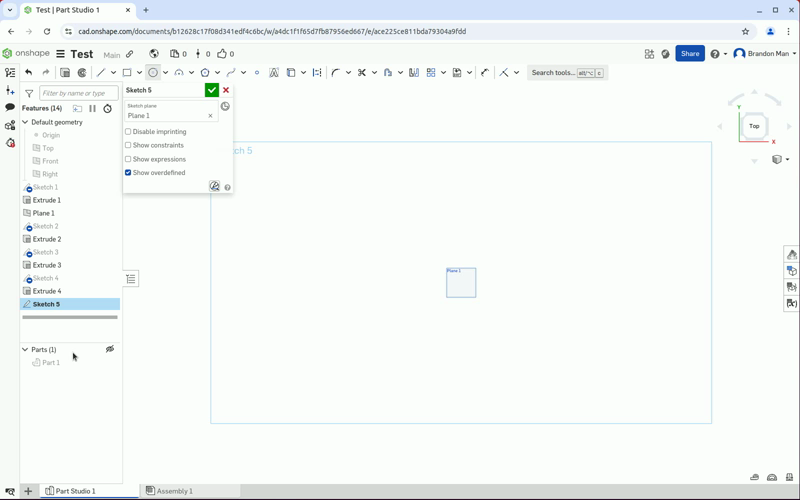
key_down(shift)
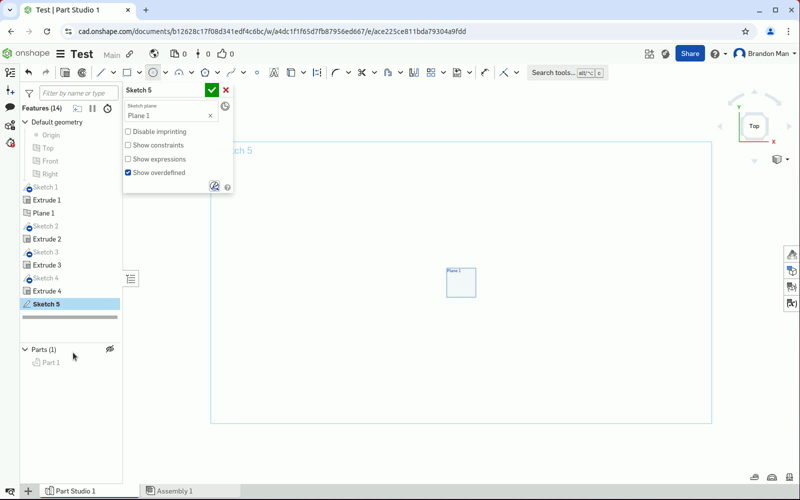
mouse_move(546, 180)
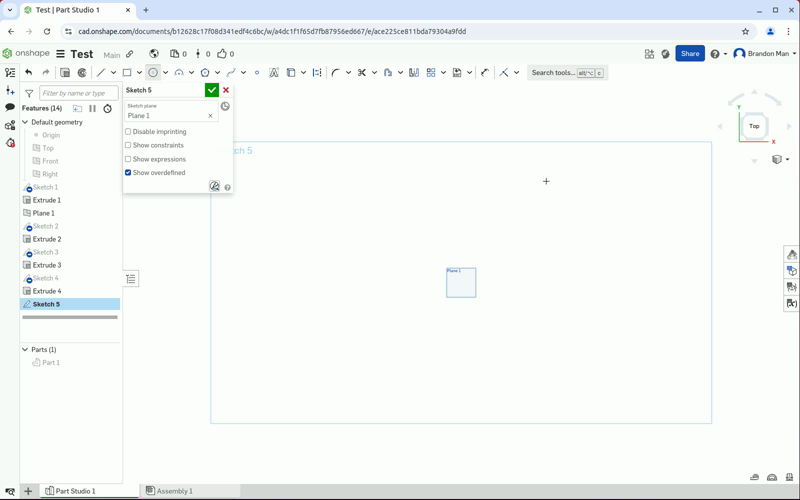
click(546, 180)
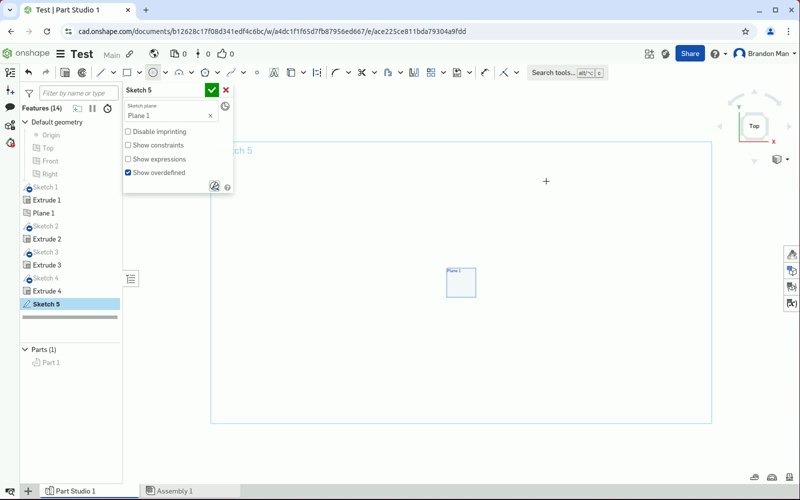
key_up(shift)
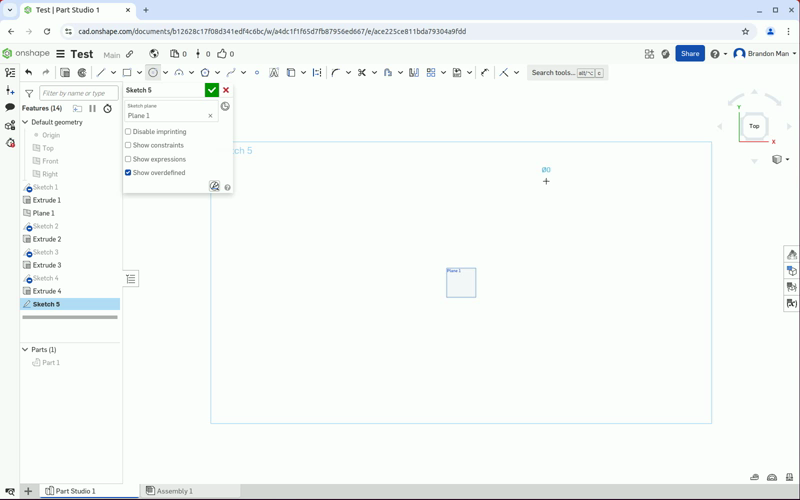
mouse_move(552, 180)
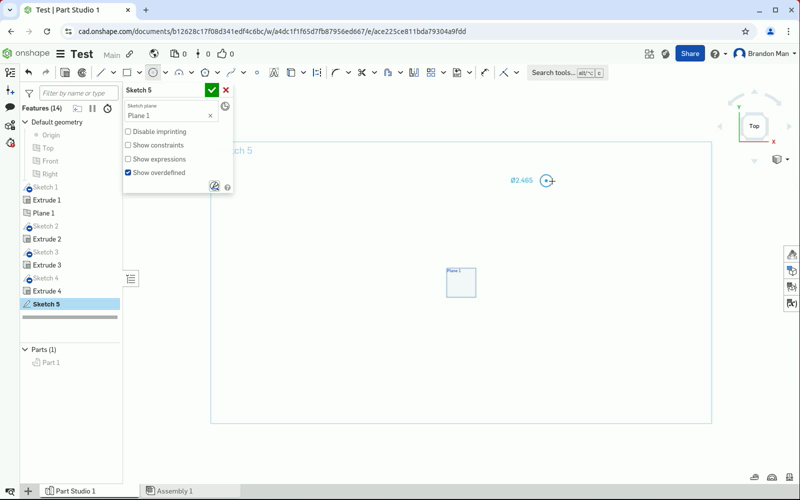
click(552, 180)
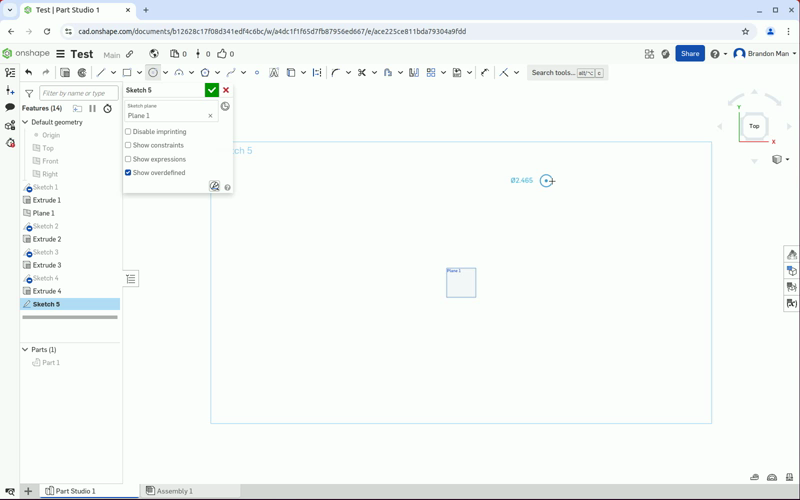
key(esc)
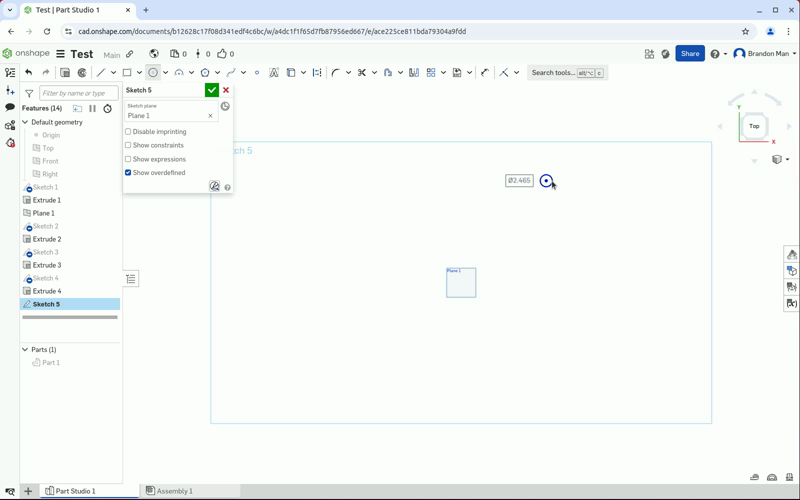
key(c)
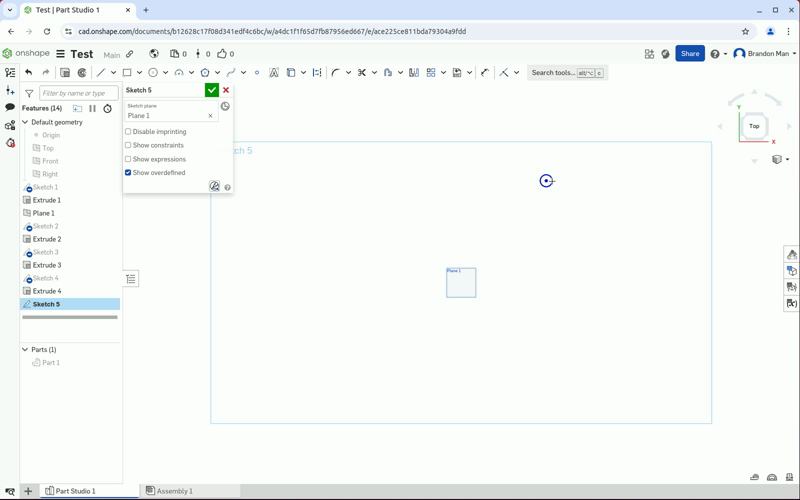
key_down(shift)
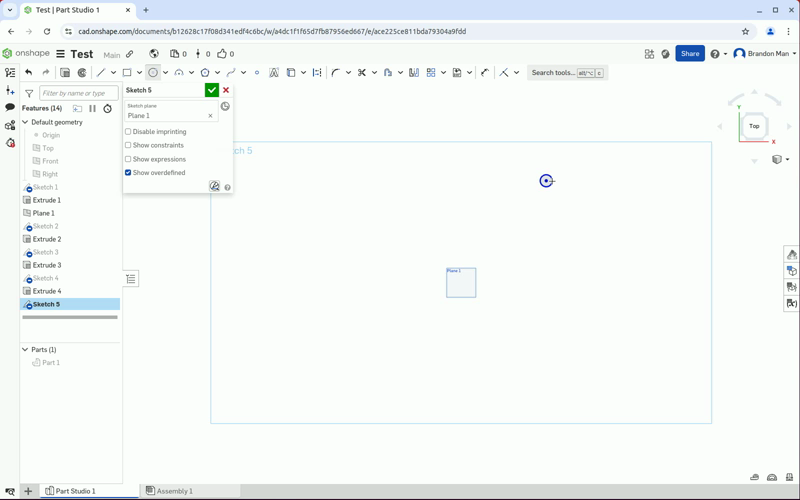
mouse_move(546, 180)
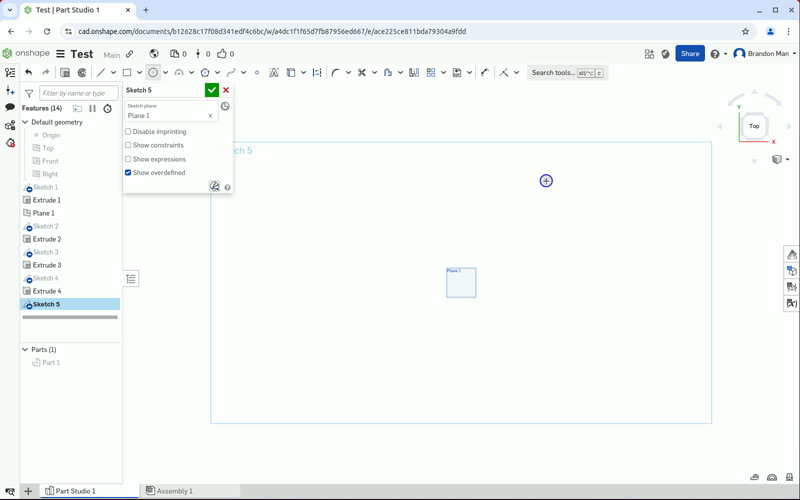
click(546, 180)
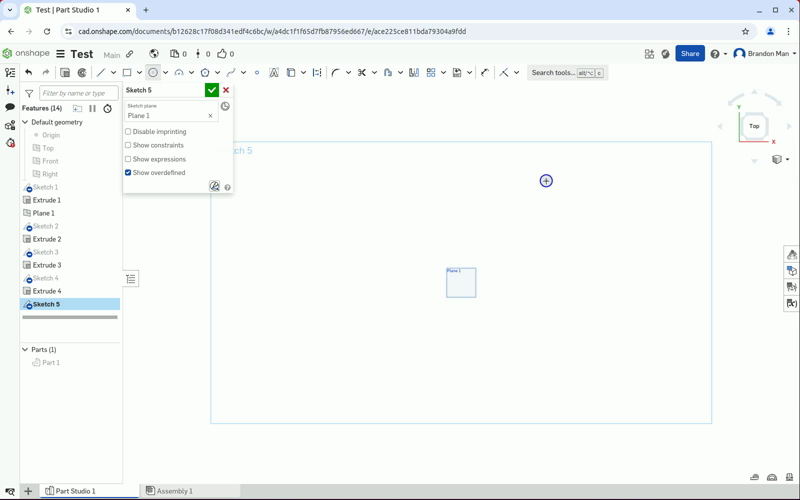
key_up(shift)
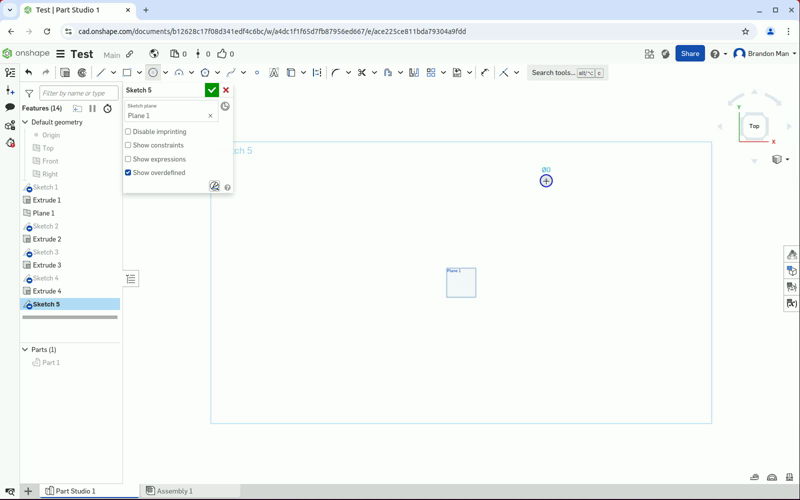
mouse_move(549, 180)
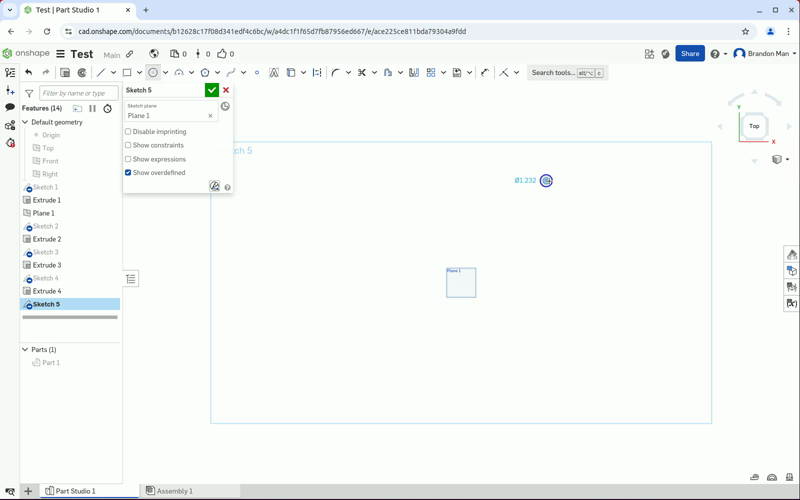
scroll(6)
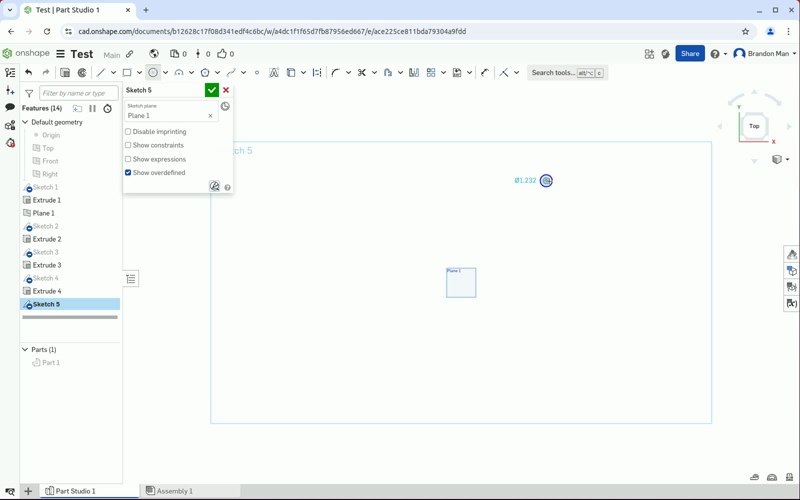
scroll(6)
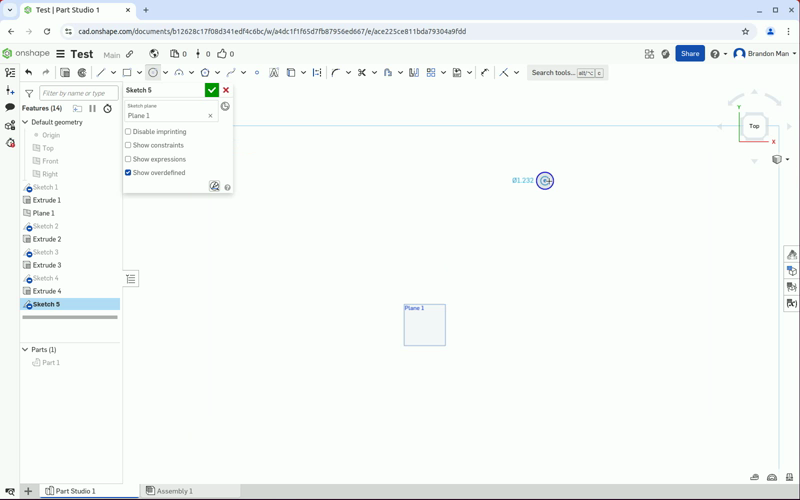
scroll(6)
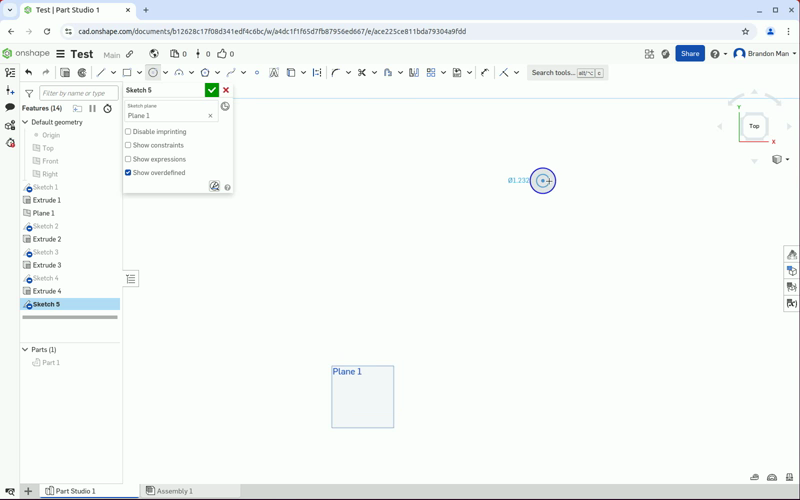
scroll(6)
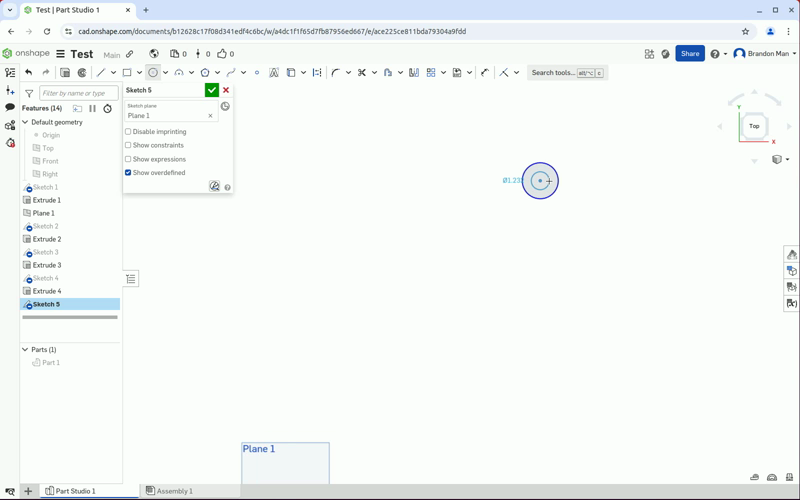
scroll(6)
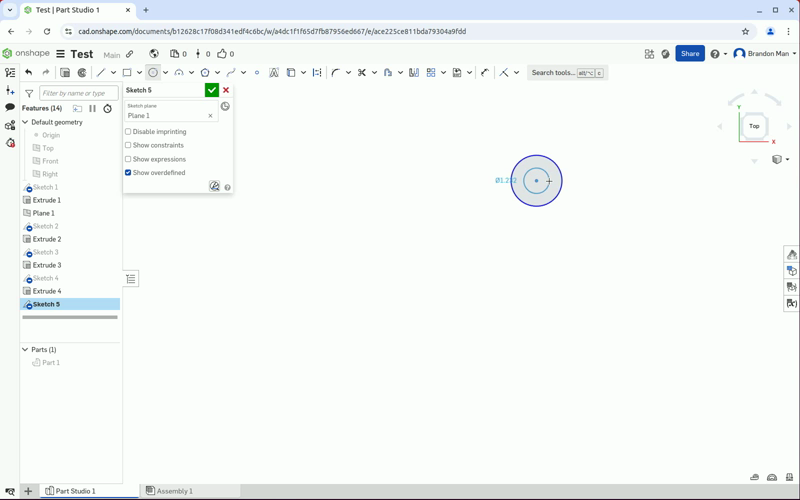
scroll(6)
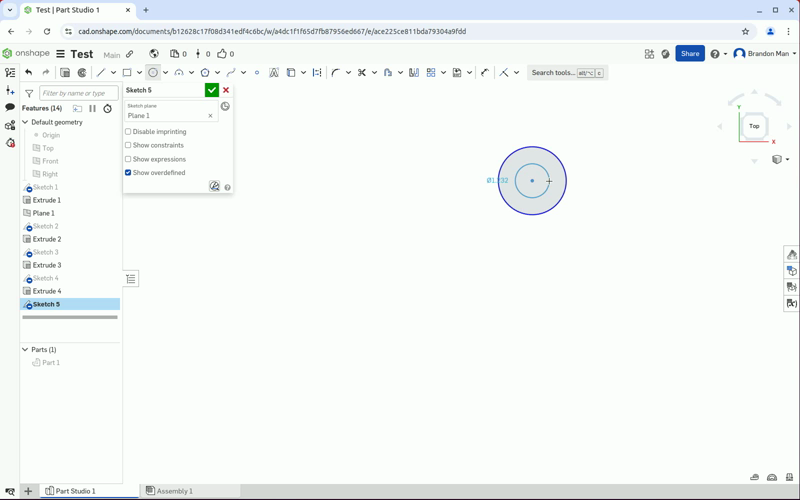
scroll(6)
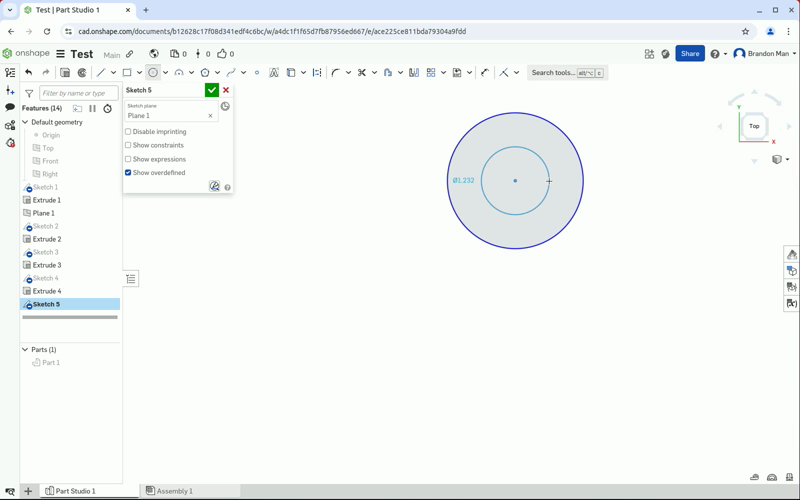
click(549, 180)
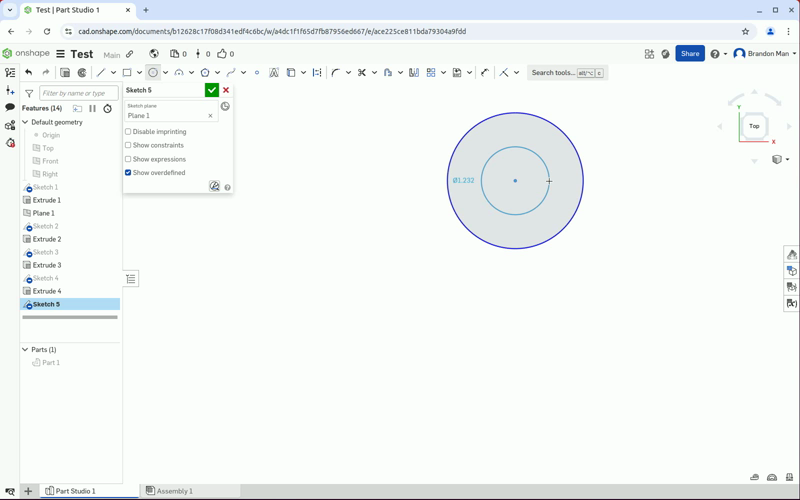
scroll(-6)
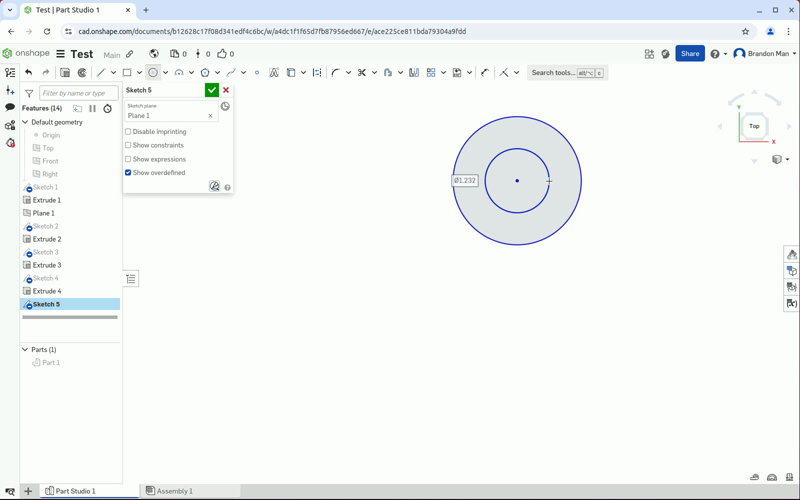
scroll(-6)
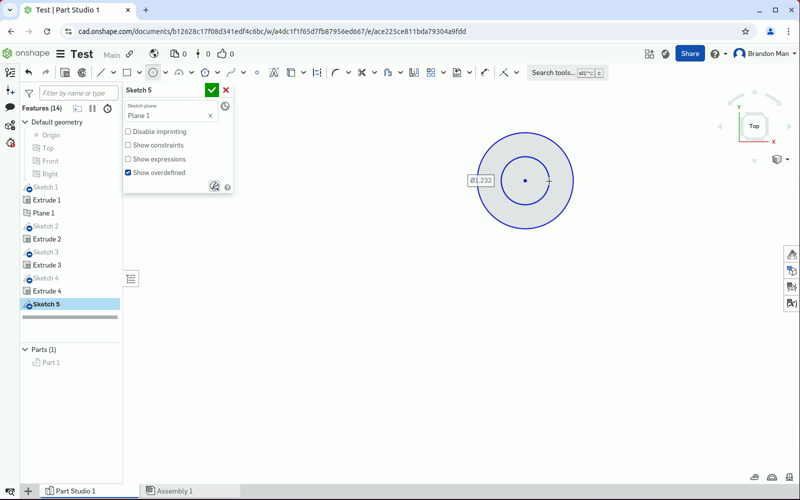
scroll(-6)
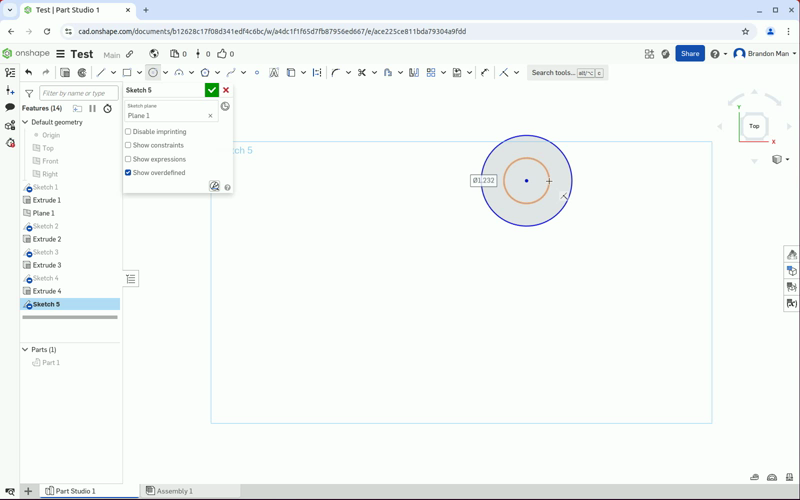
scroll(-6)
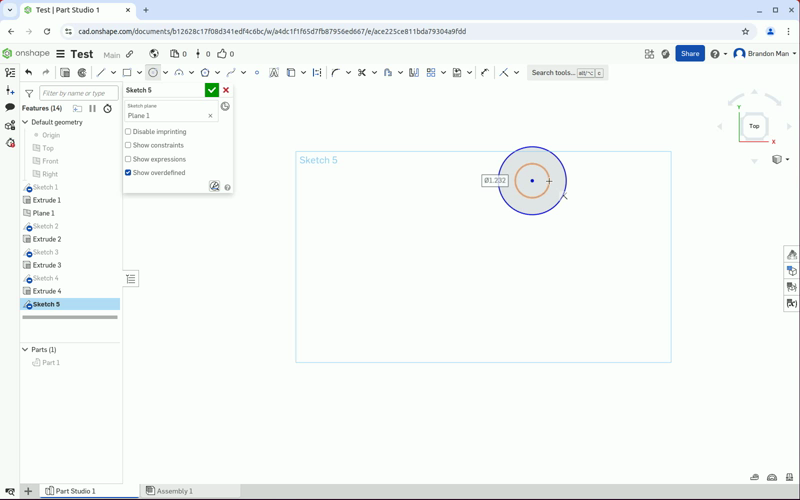
scroll(-6)
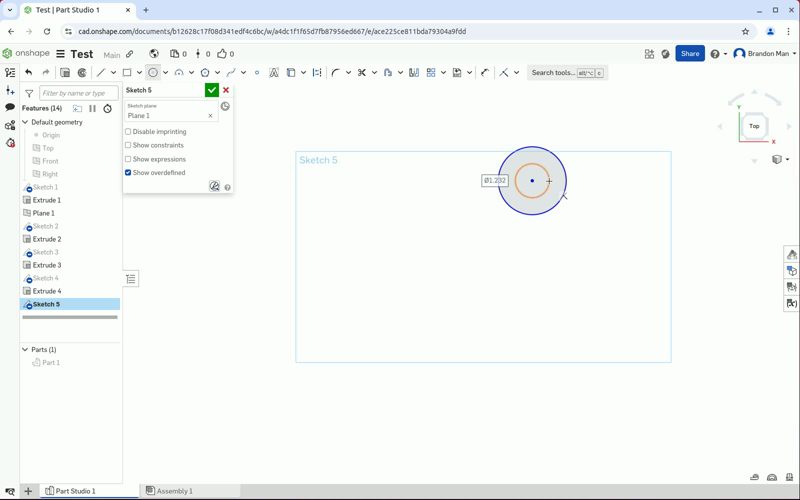
scroll(-6)
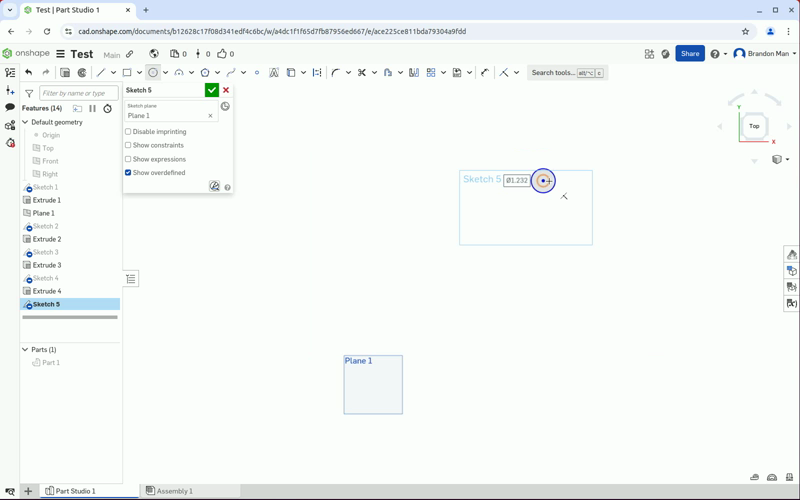
scroll(-6)
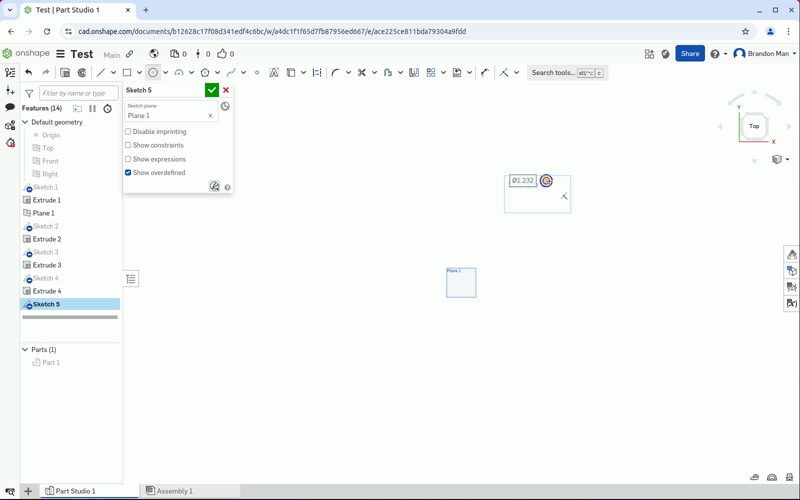
key(esc)
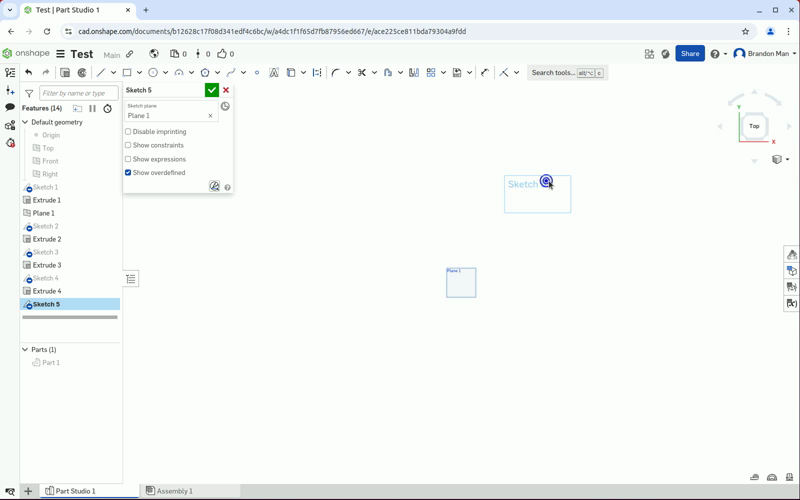
mouse_move(542, 179)
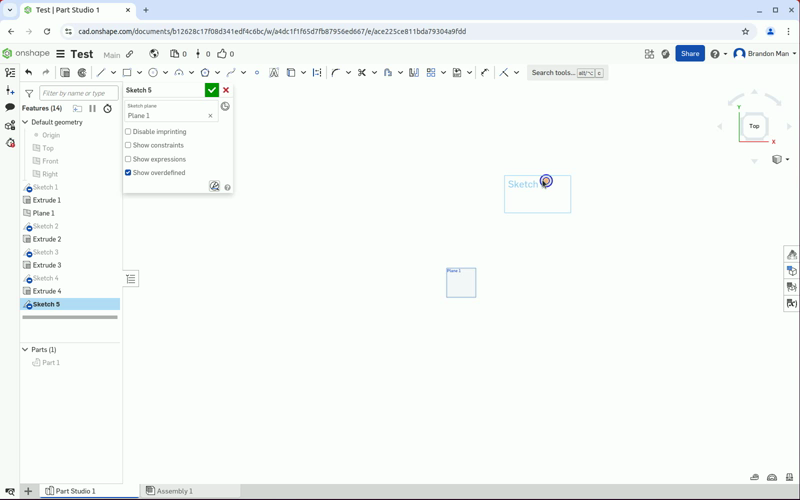
scroll(6)
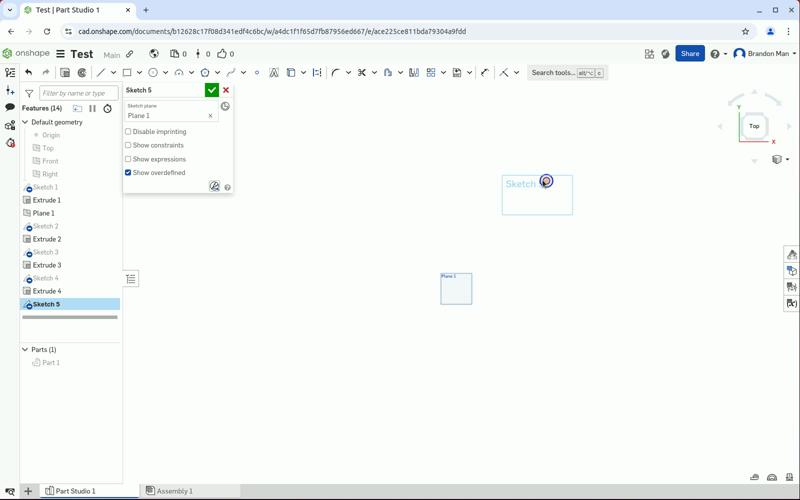
scroll(6)
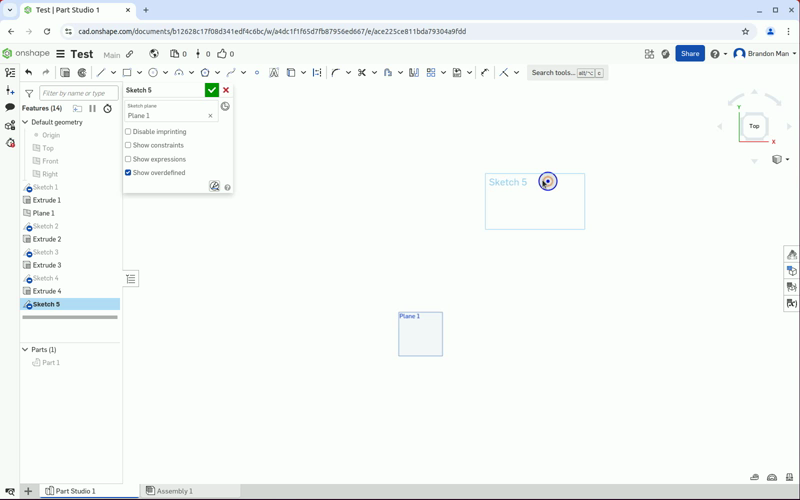
scroll(6)
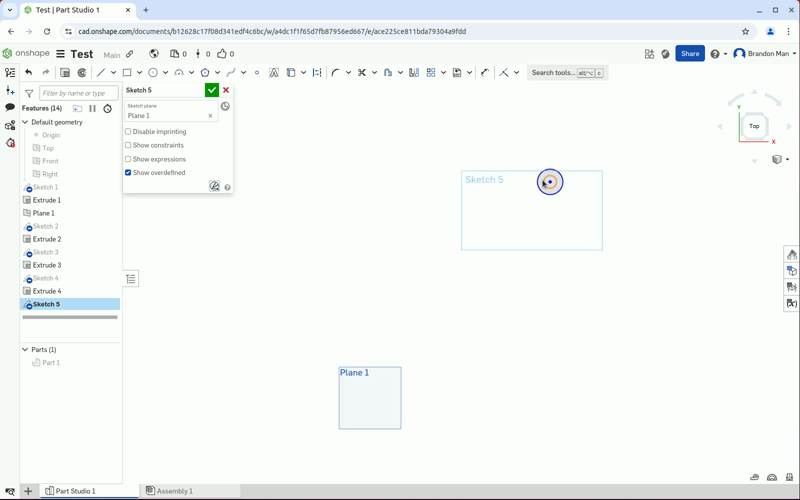
scroll(6)
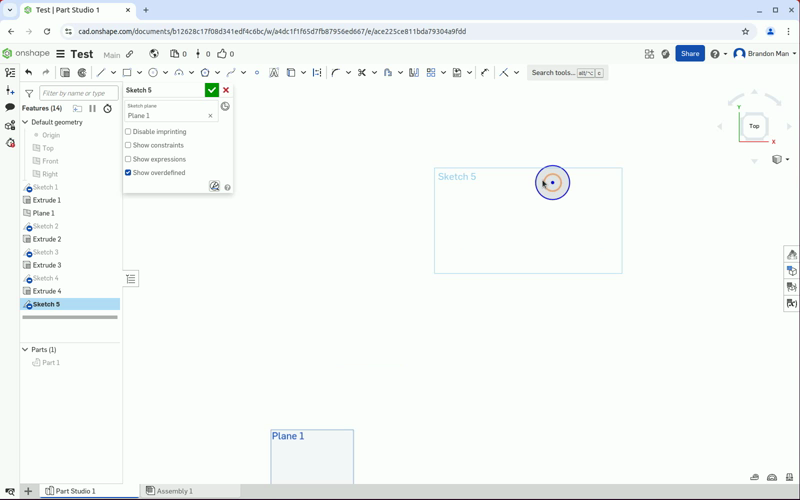
scroll(6)
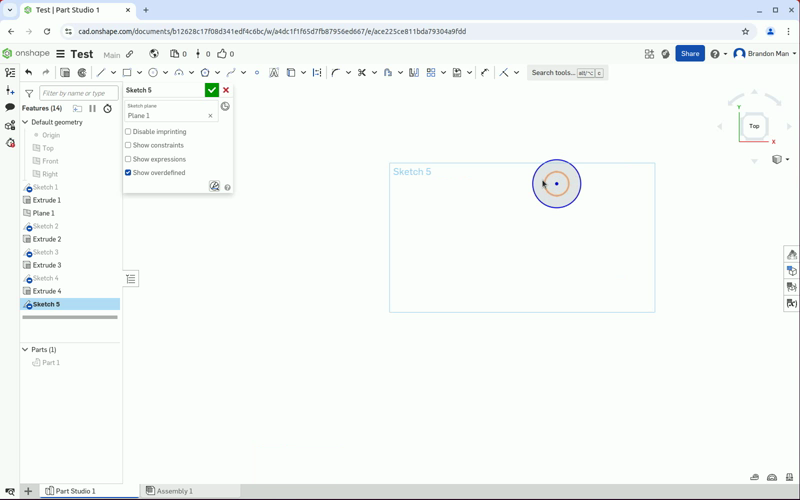
scroll(6)
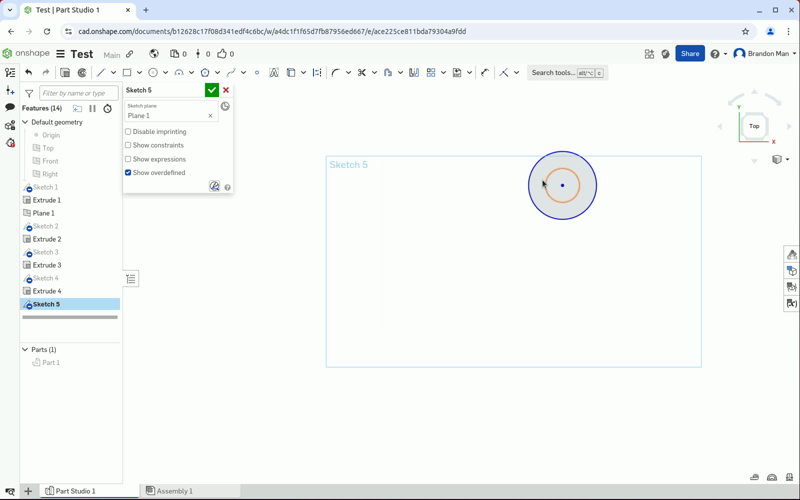
scroll(6)
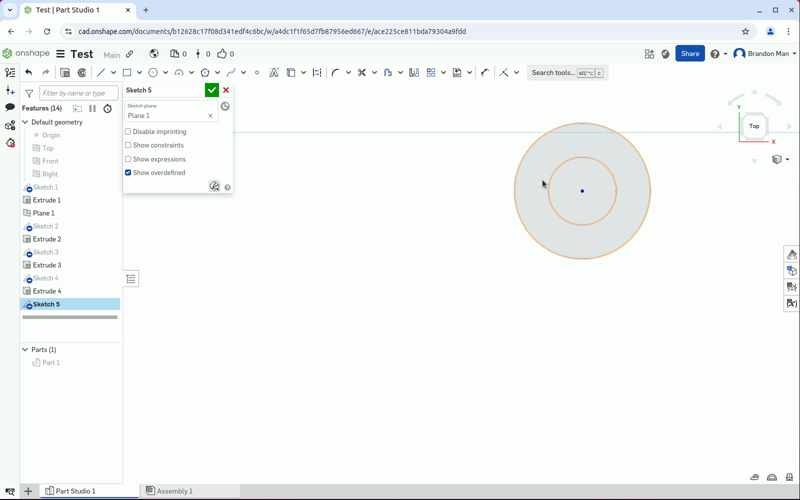
click(542, 179)
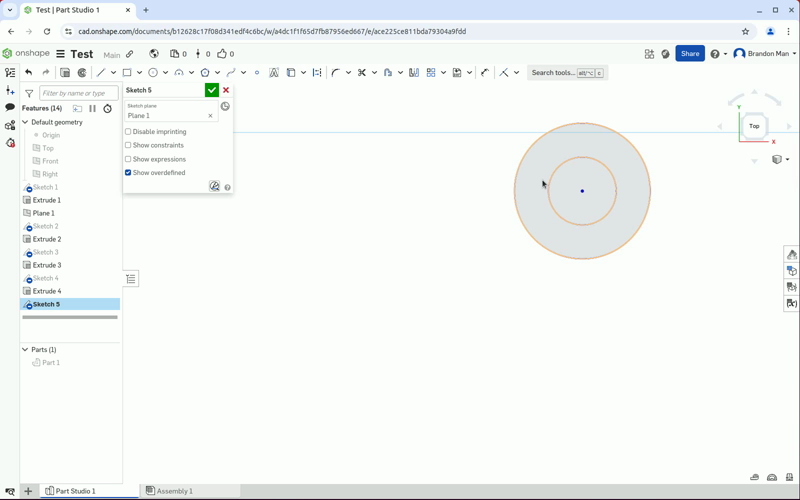
scroll(-6)
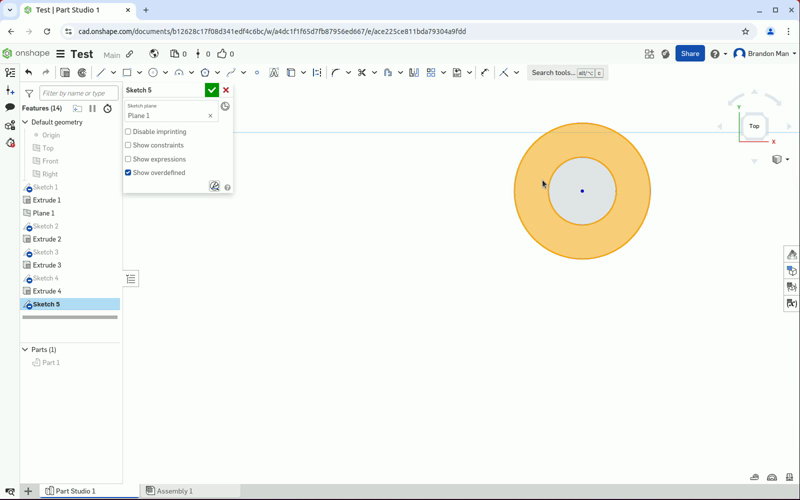
scroll(-6)
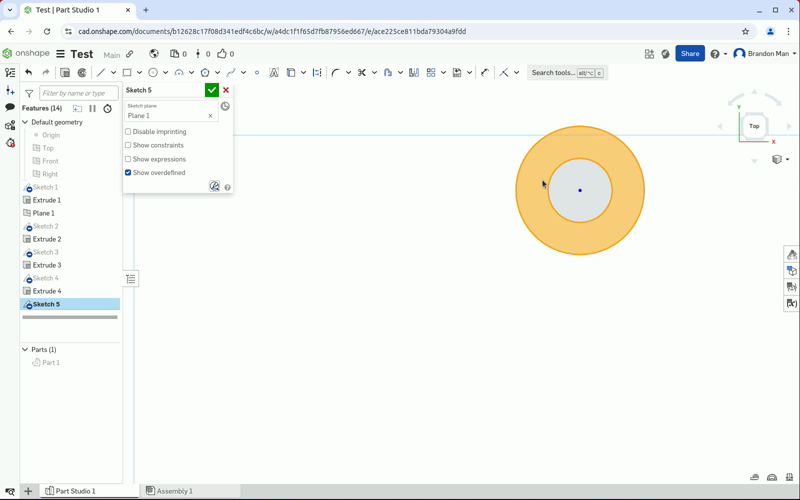
scroll(-6)
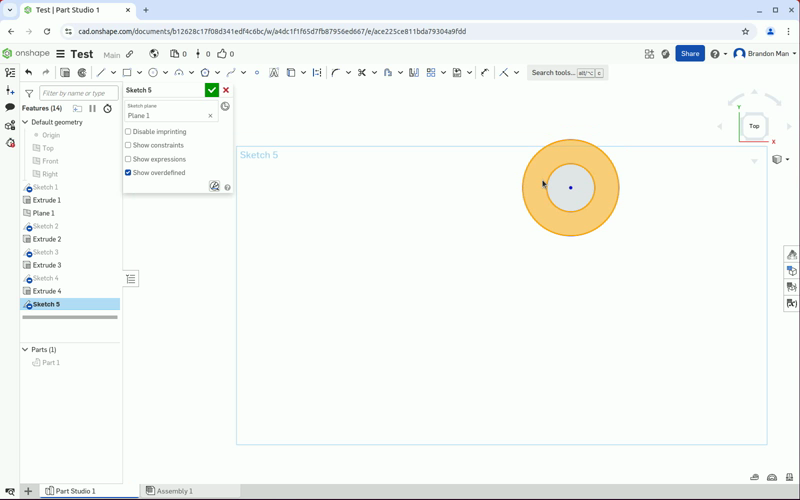
scroll(-6)
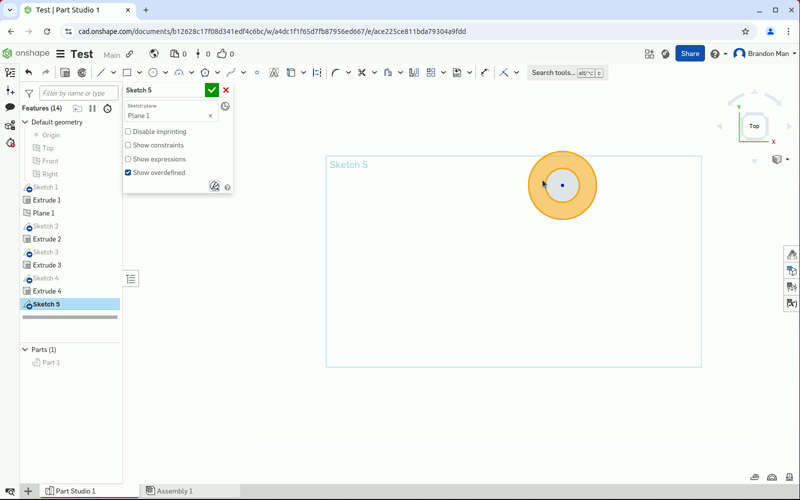
scroll(-6)
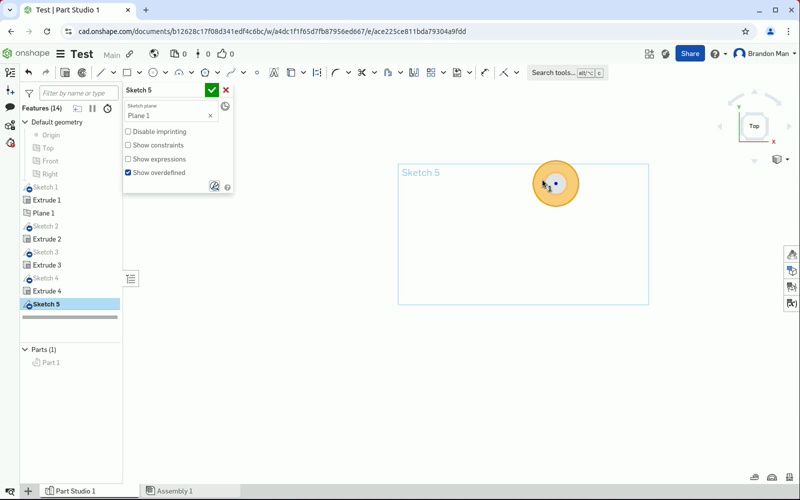
scroll(-6)
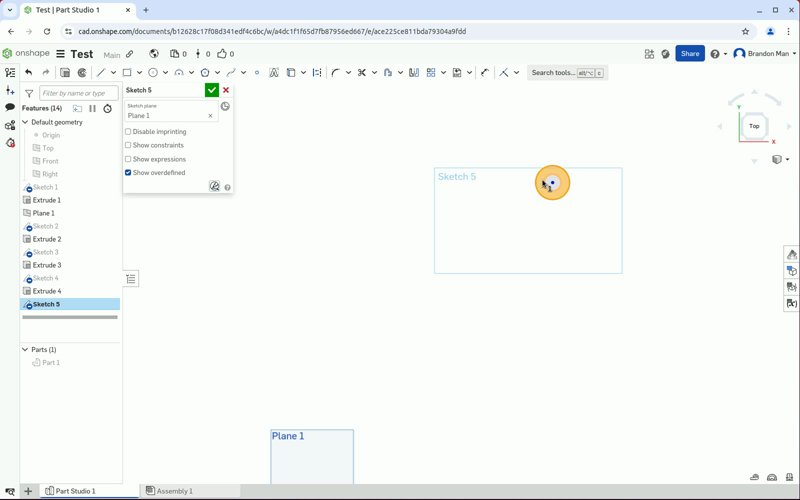
scroll(-6)
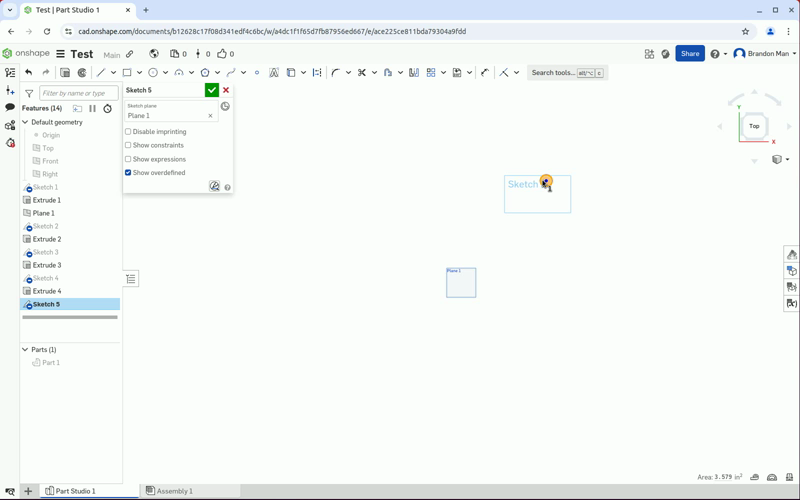
mouse_move(73, 352)
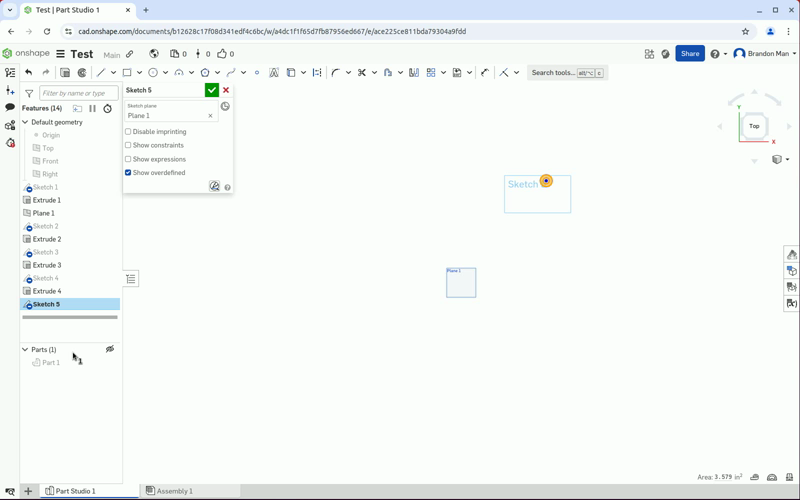
key(shift+y)
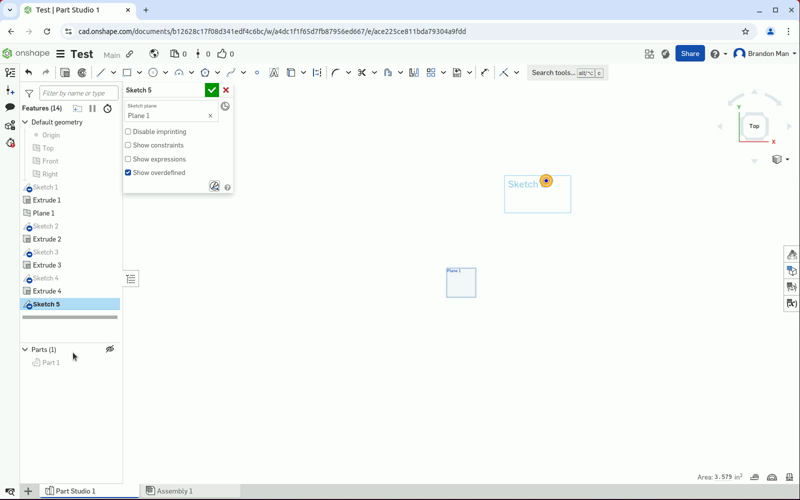
key(shift+e)
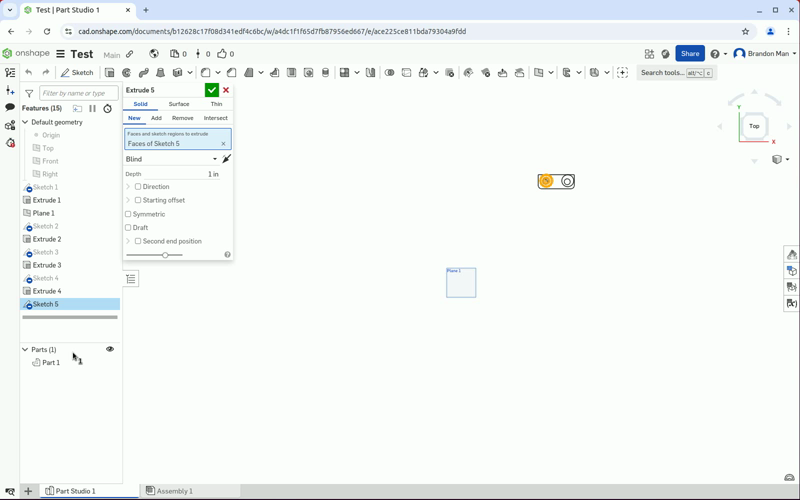
mouse_move(143, 106)
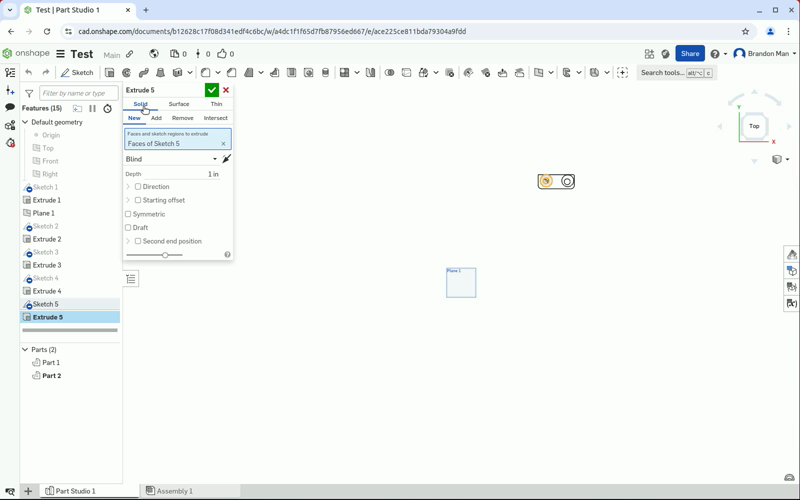
click(143, 106)
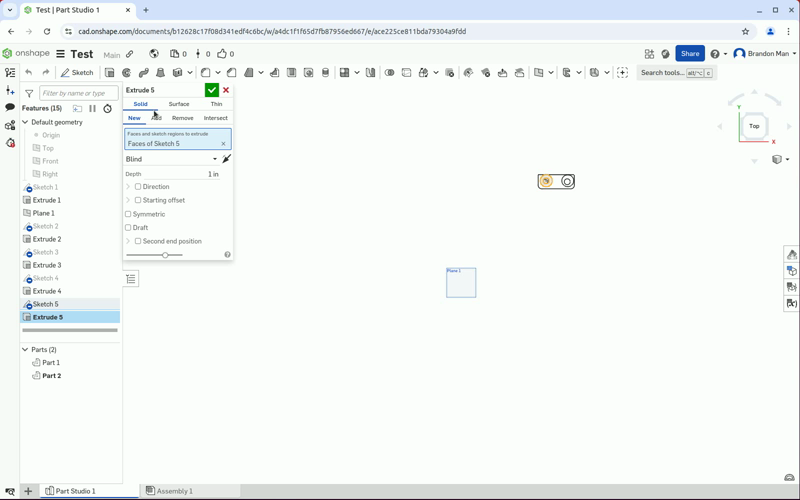
mouse_move(186, 120)
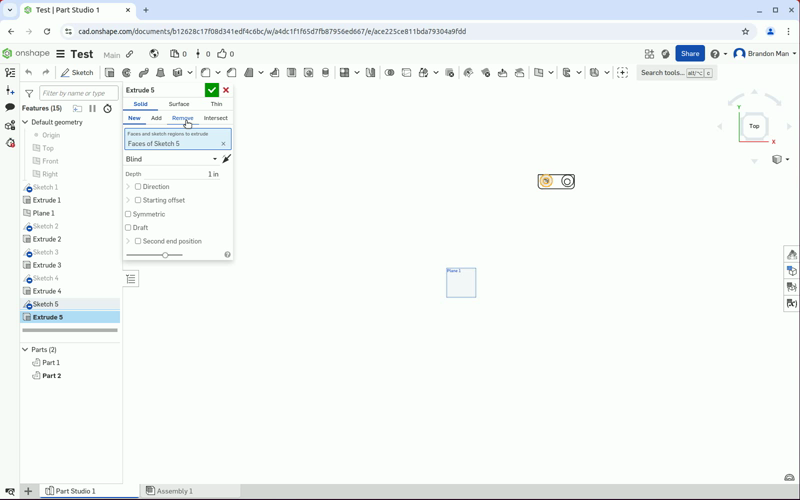
click(186, 120)
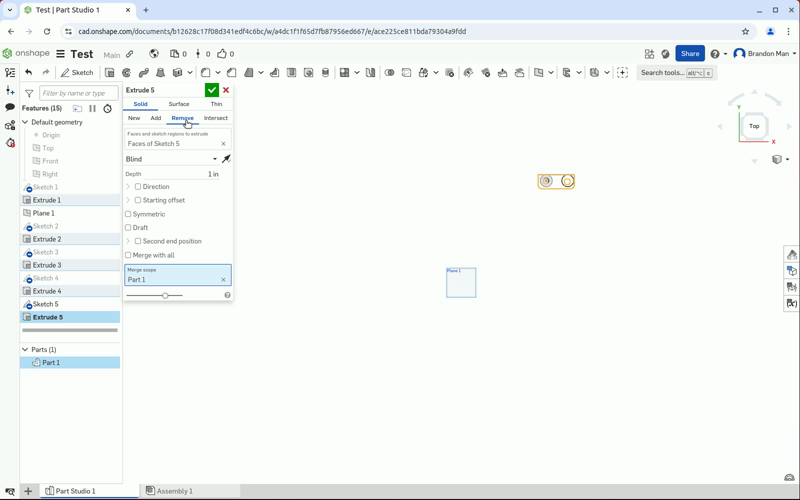
key(tab, 4)
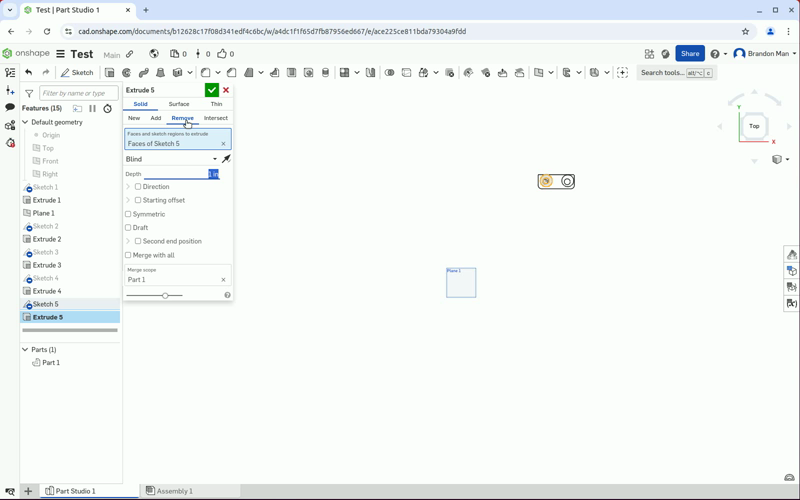
text(0.722)
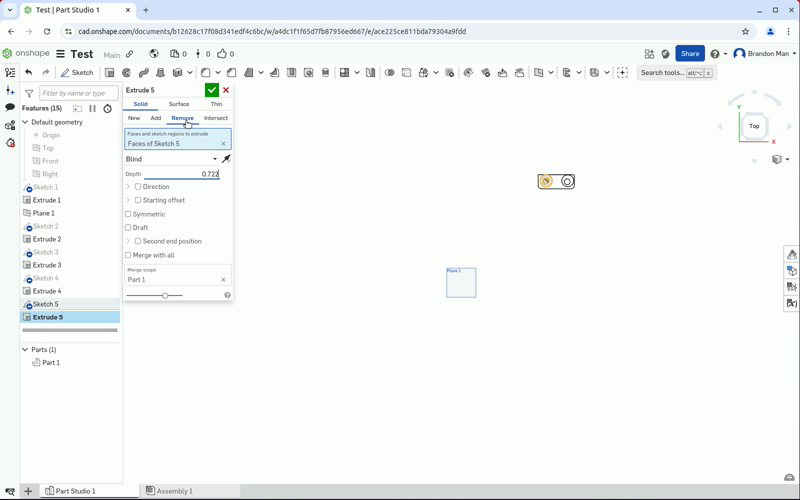
key(tab, 6)
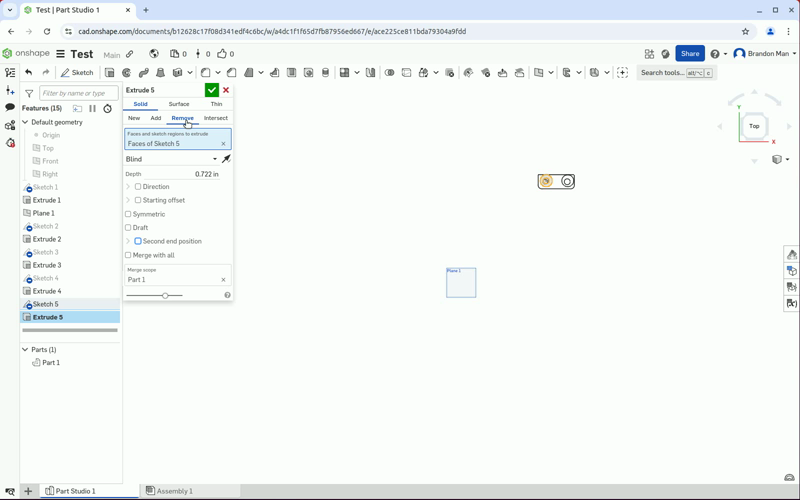
key(space)
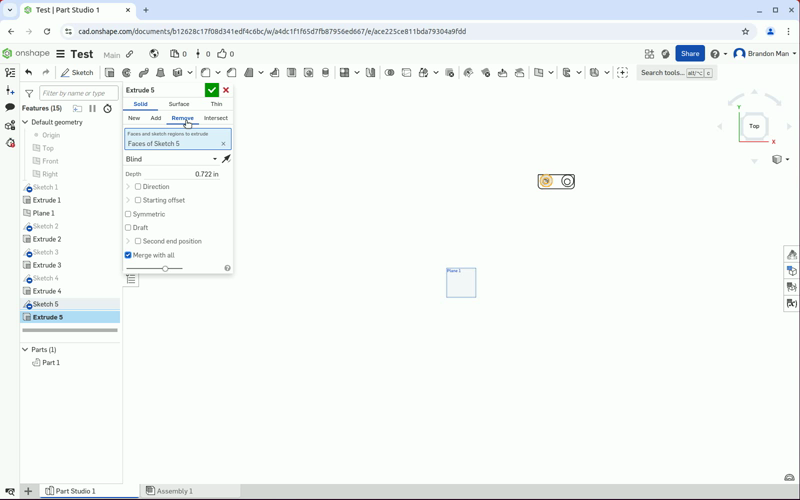
key(enter)
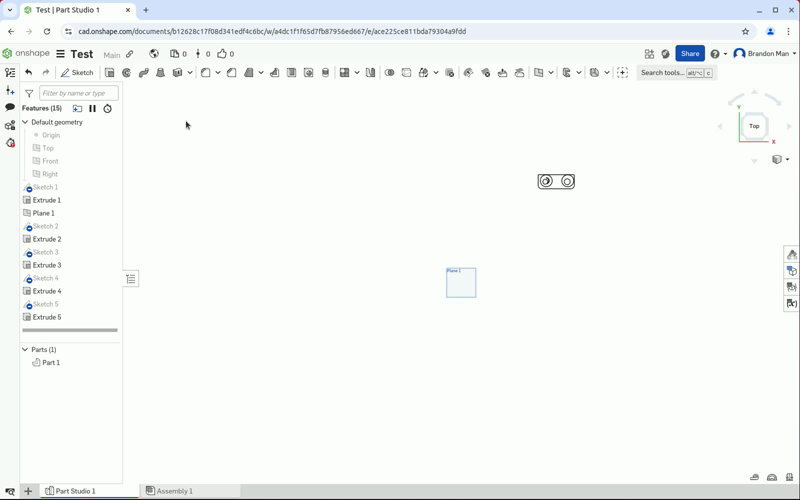
key(shift+h)
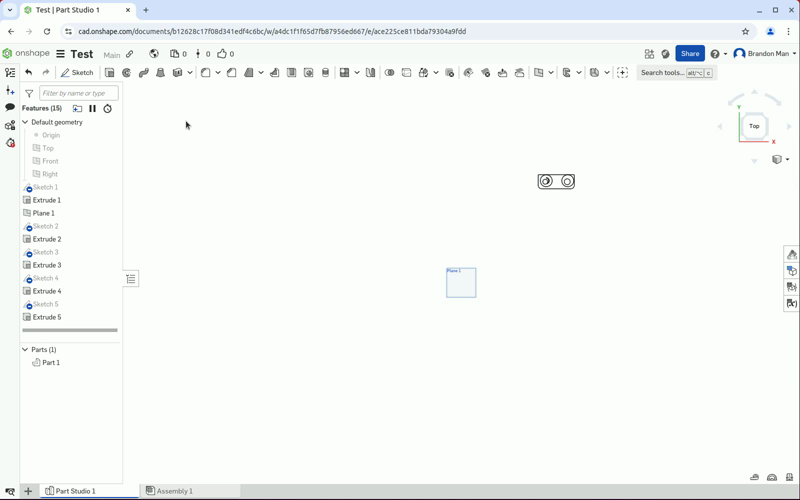
key(shift+h)
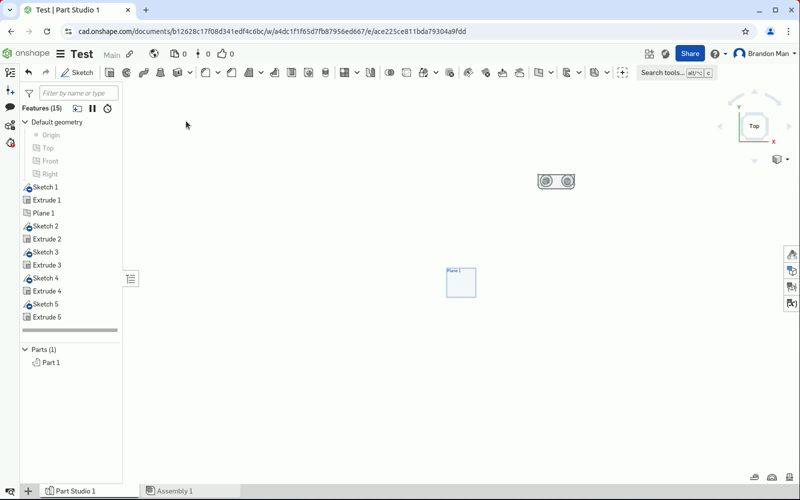
key(shift+7)
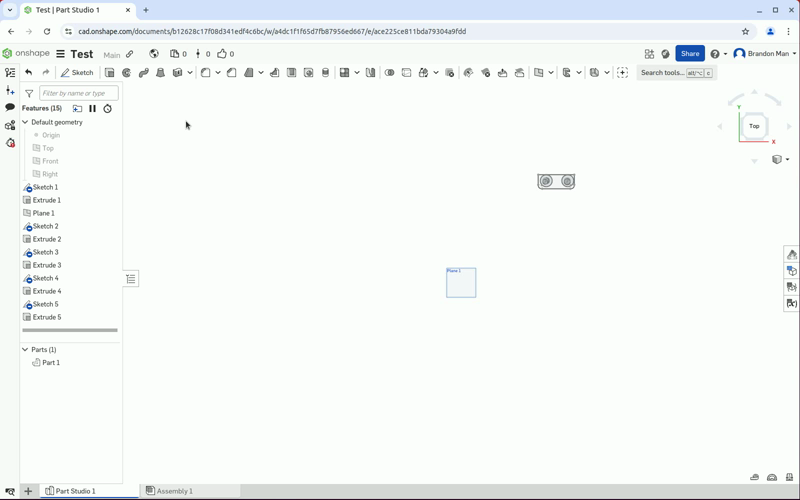
key(up, 3)
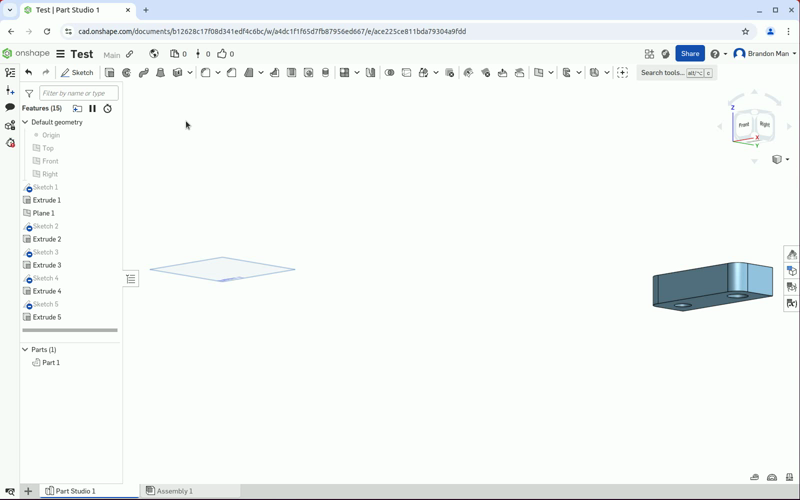
key(left, 3)
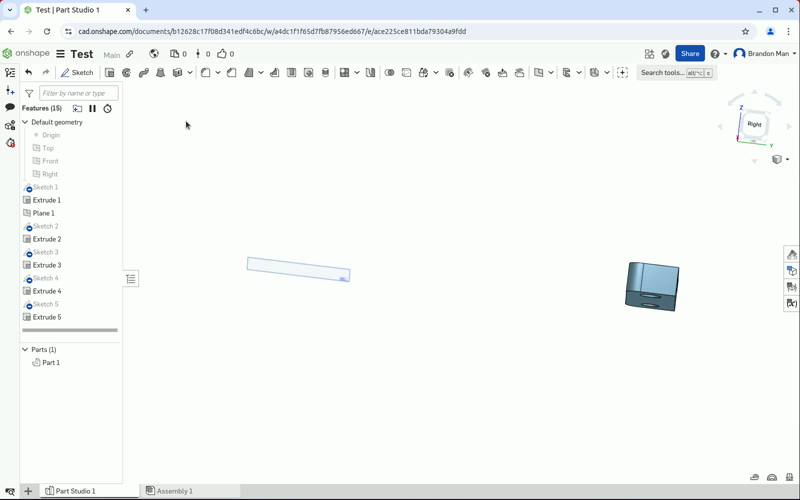
key(right, 3)
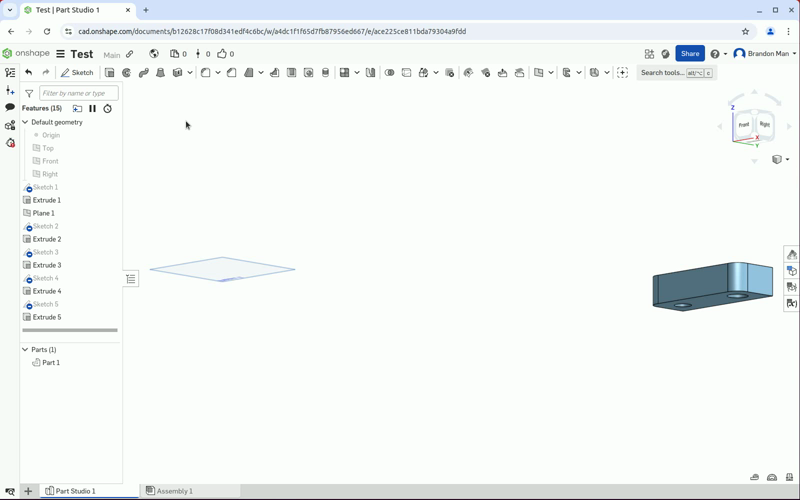
key(down, 3)
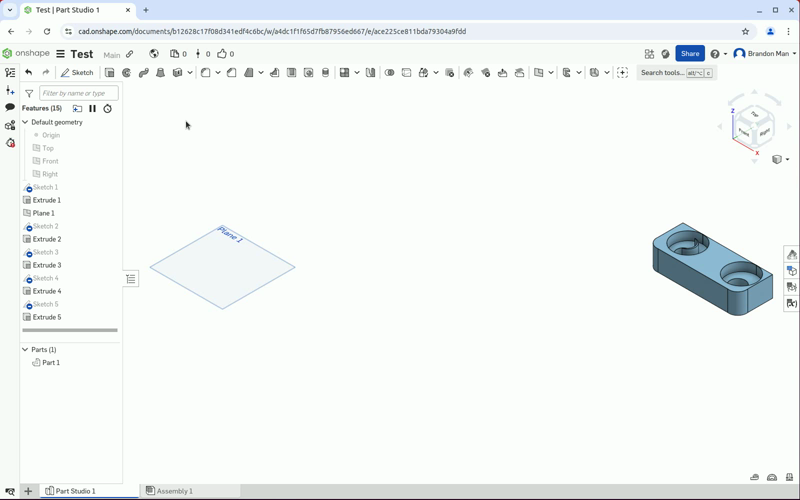
mouse_move(73, 189)
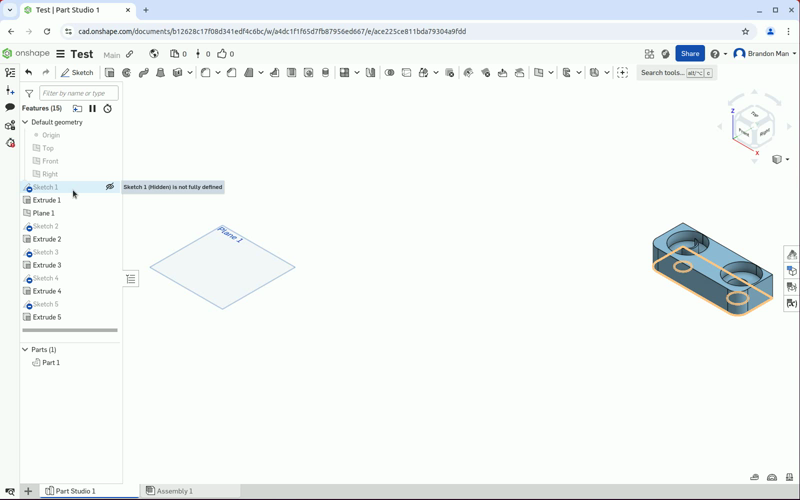
click(73, 189)